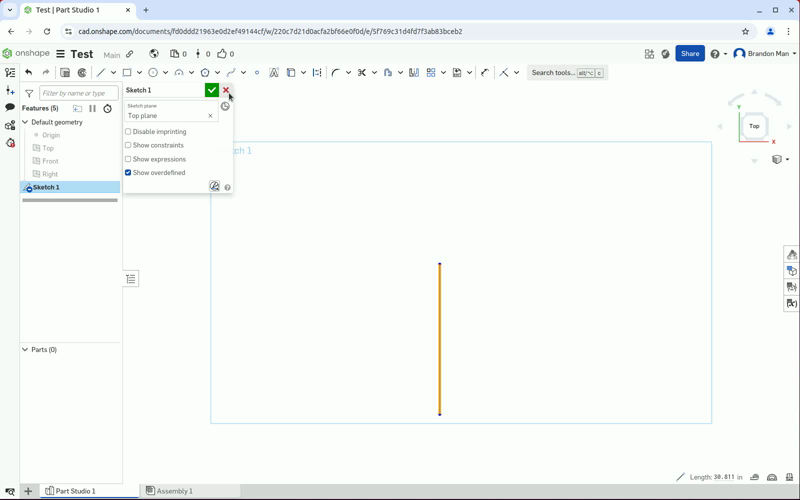
key(shift+h)
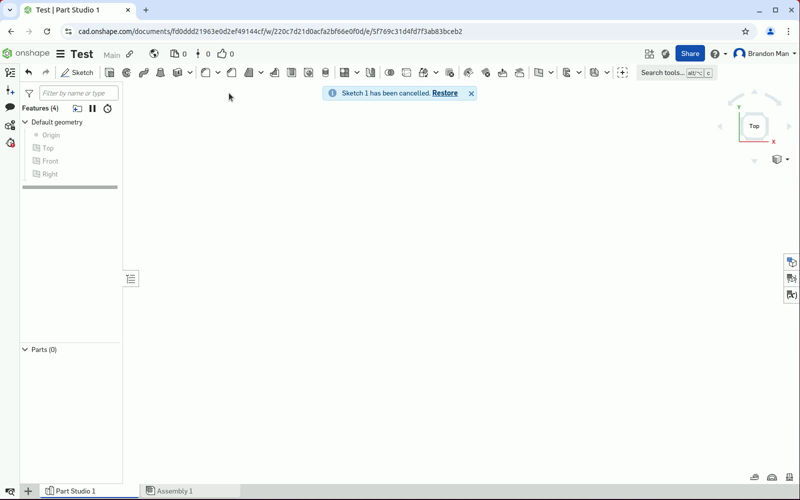
mouse_move(73, 352)
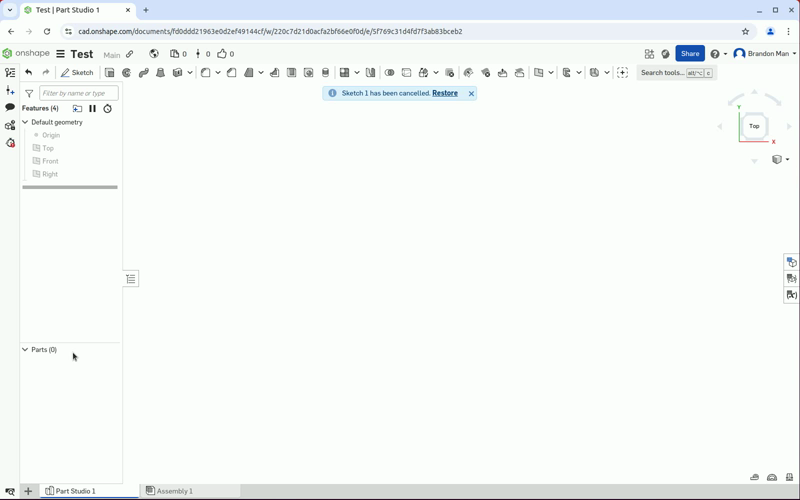
key(y)
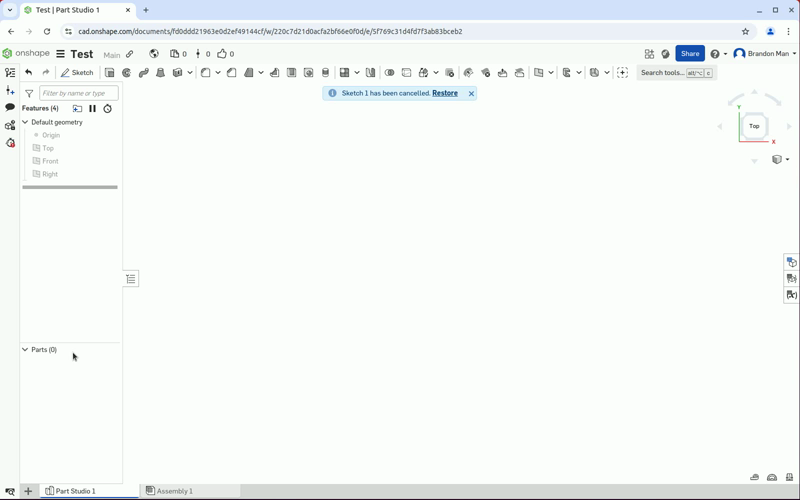
key(shift+p)
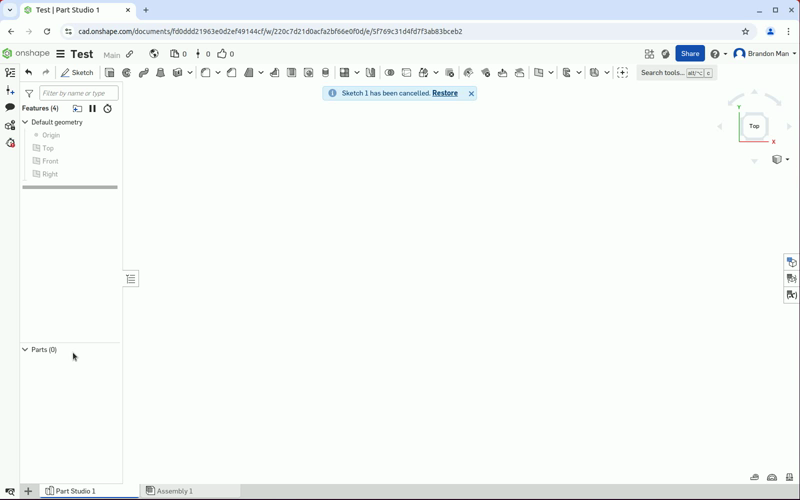
key(space)
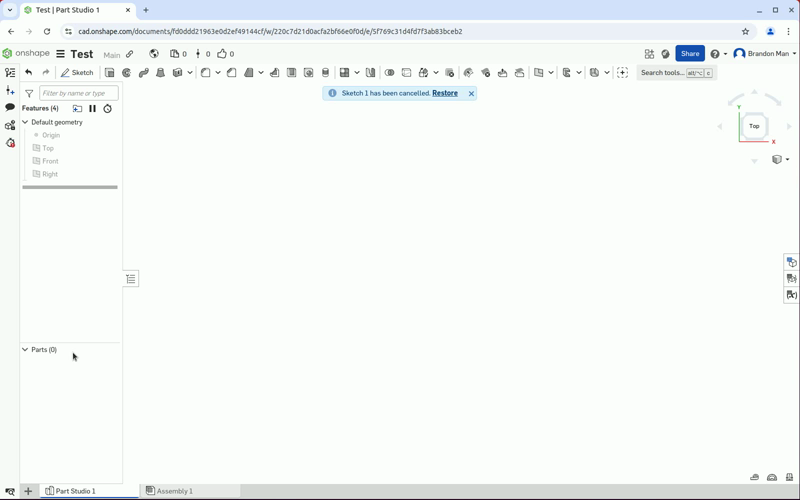
key_down(shift)
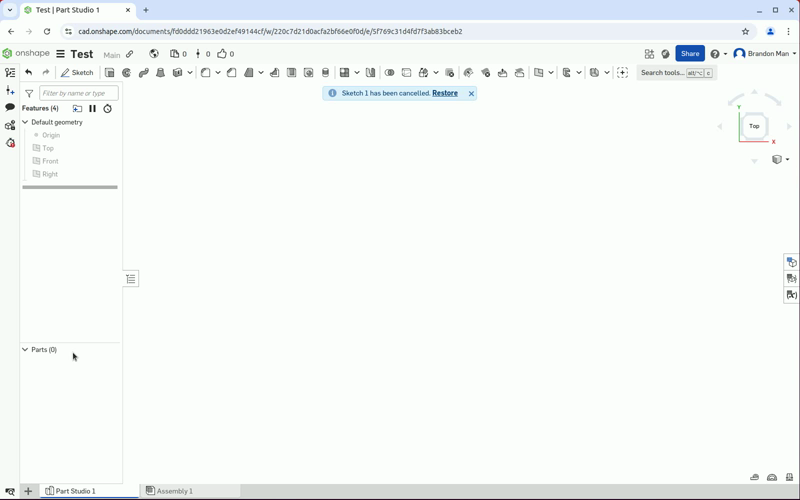
key(up)
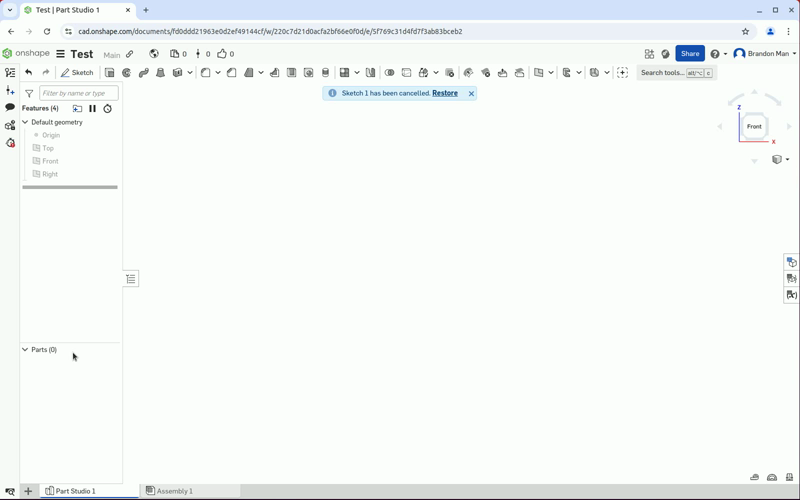
key_up(shift)
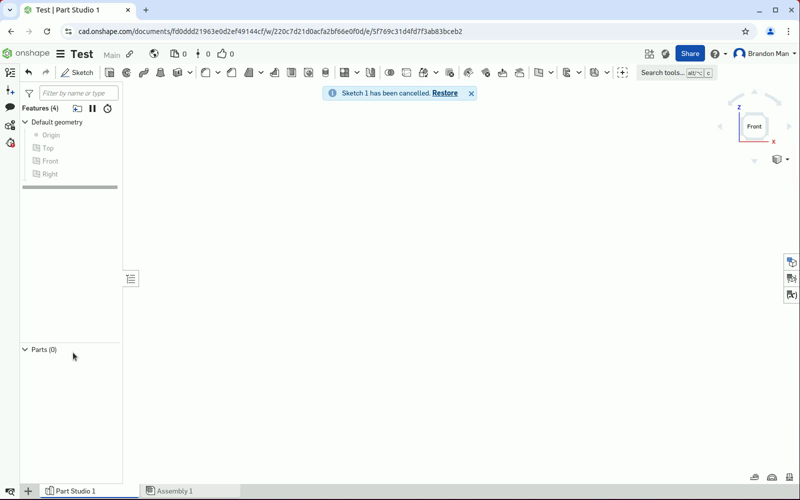
mouse_move(73, 352)
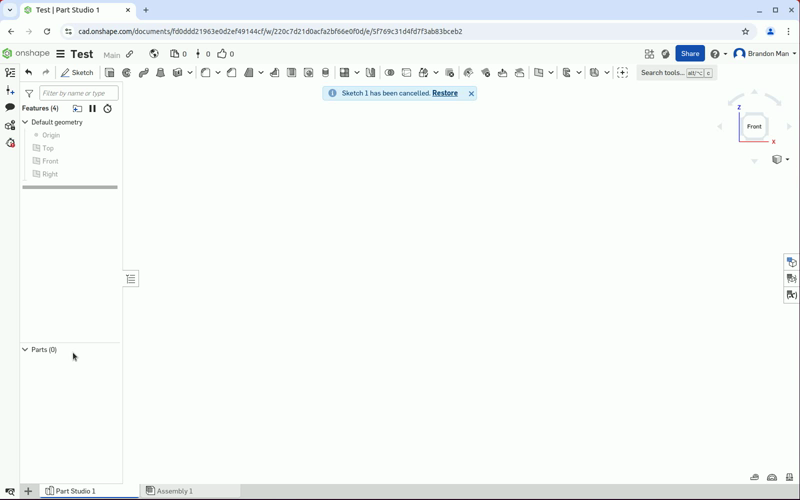
key(shift+y)
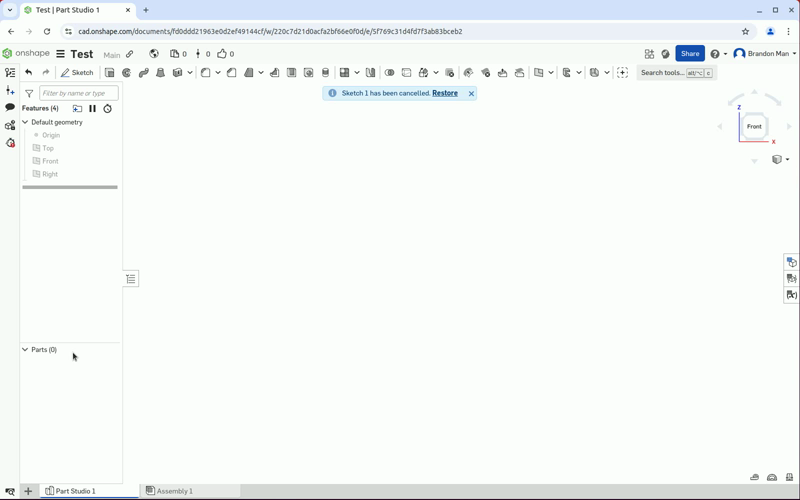
key(shift+s)
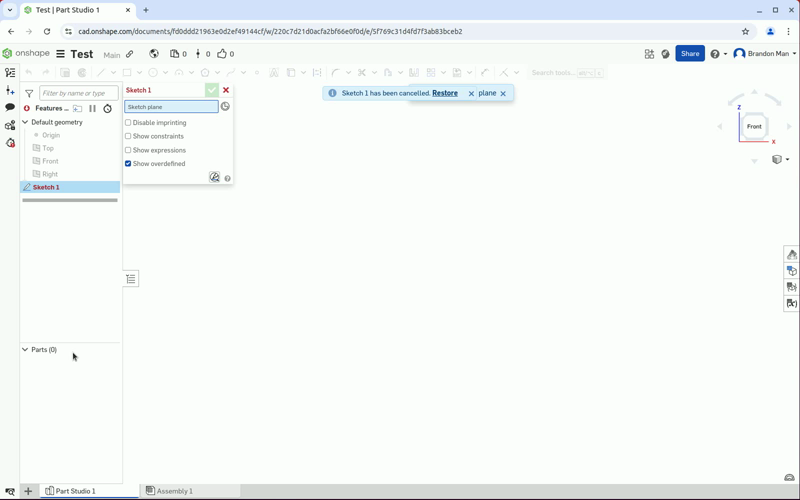
mouse_move(73, 163)
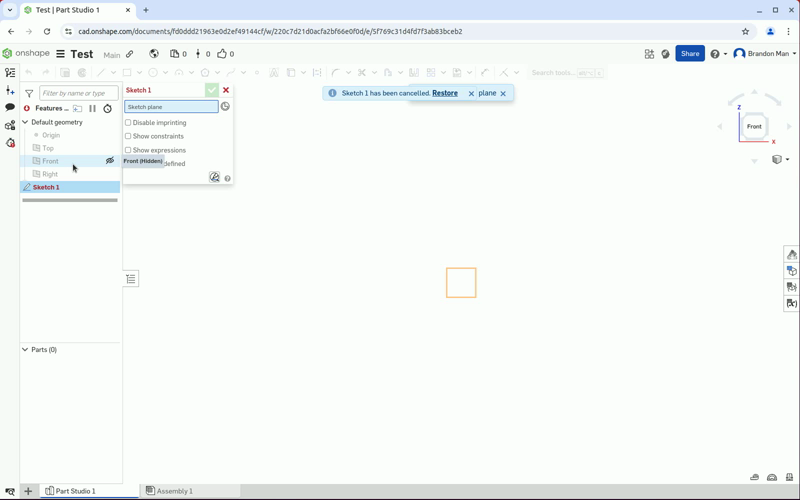
click(73, 163)
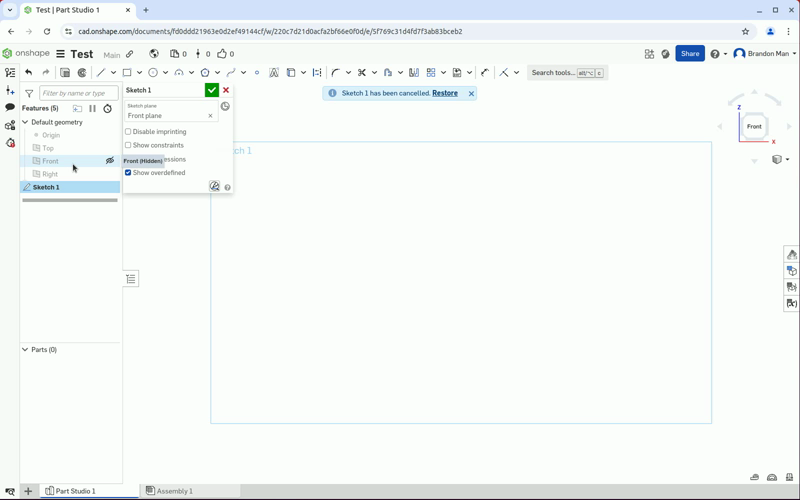
mouse_move(73, 352)
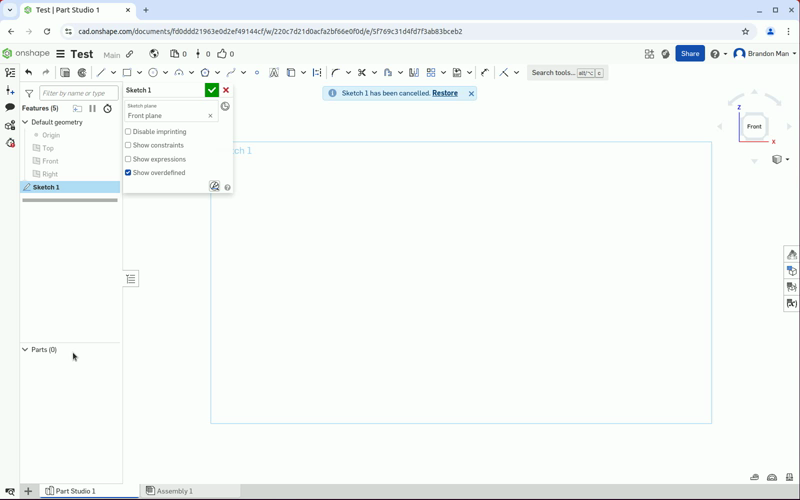
key(y)
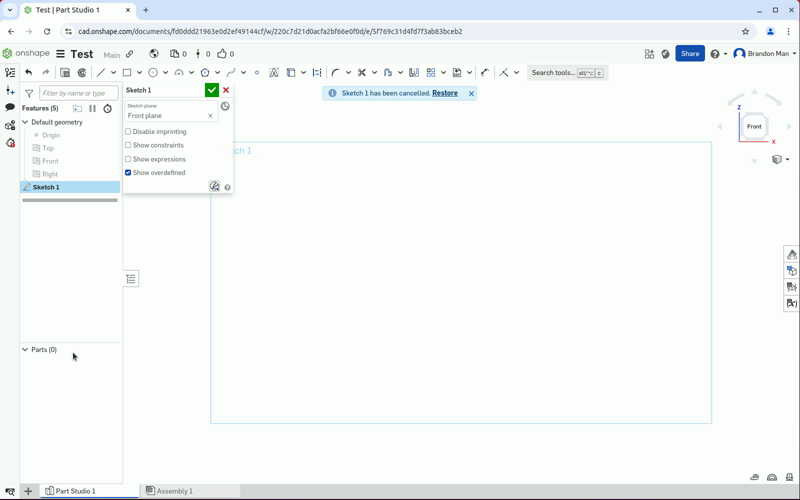
key(a)
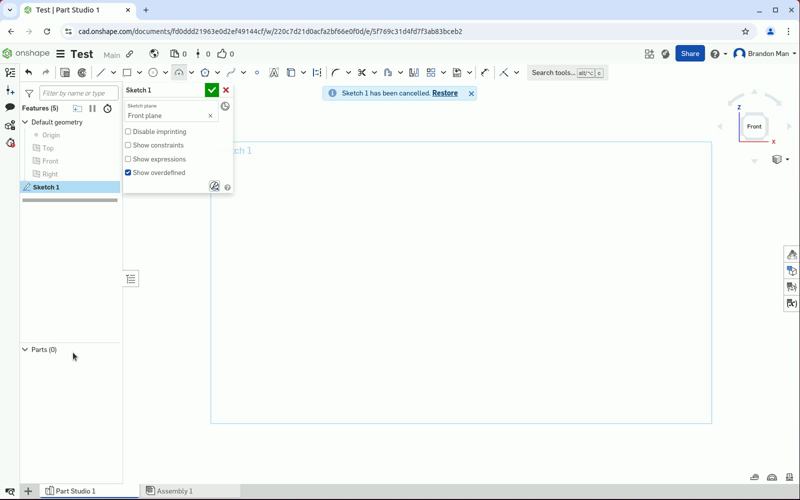
key_down(shift)
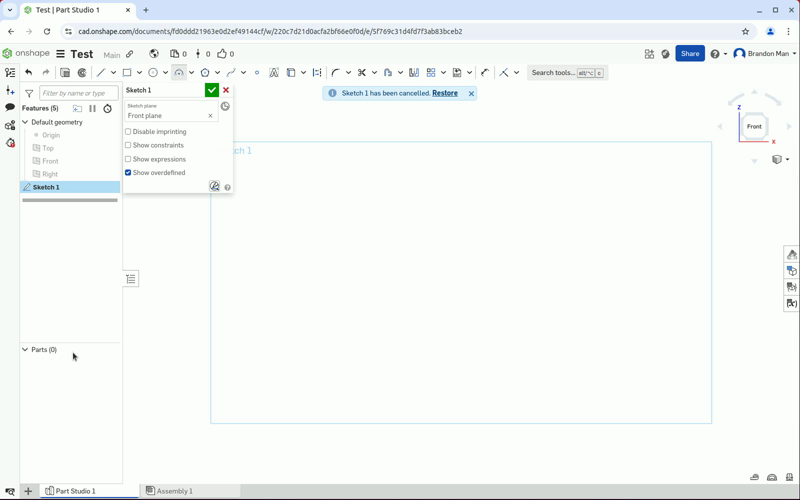
mouse_move(441, 282)
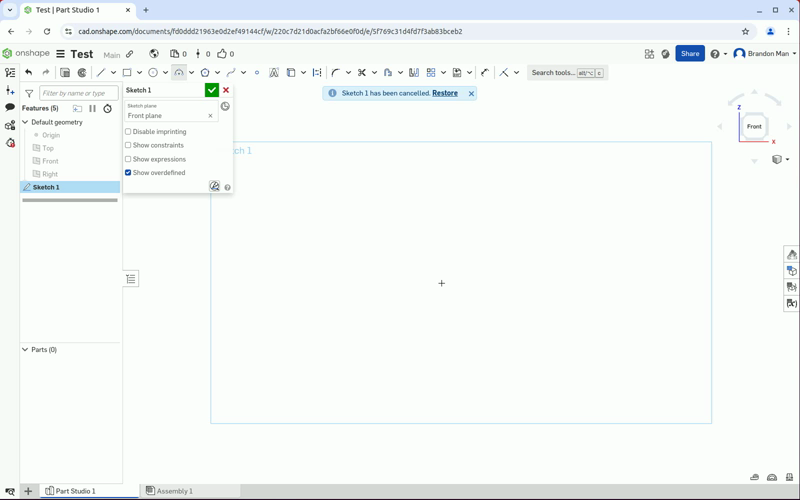
click(441, 282)
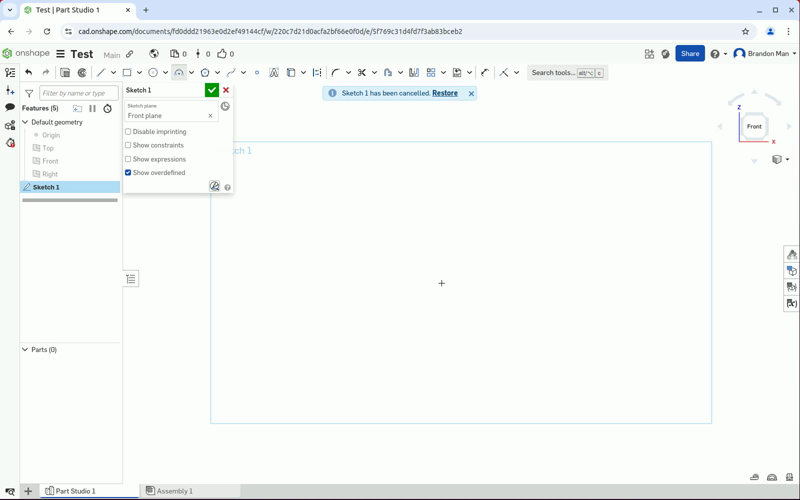
key_up(shift)
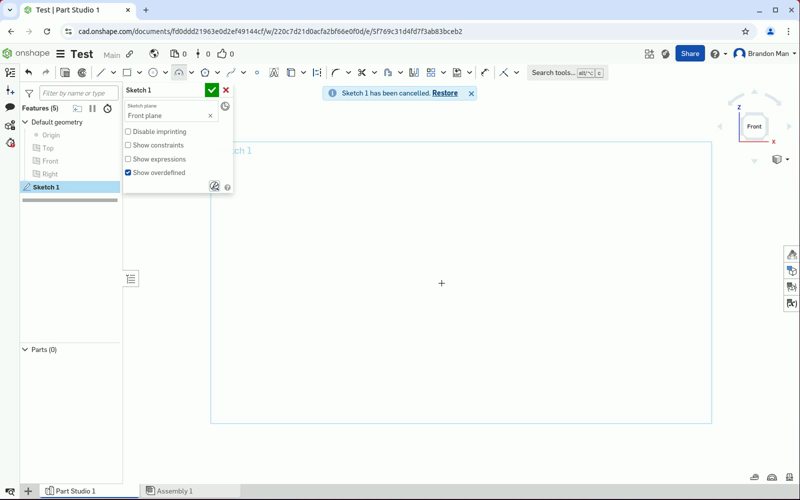
key_down(shift)
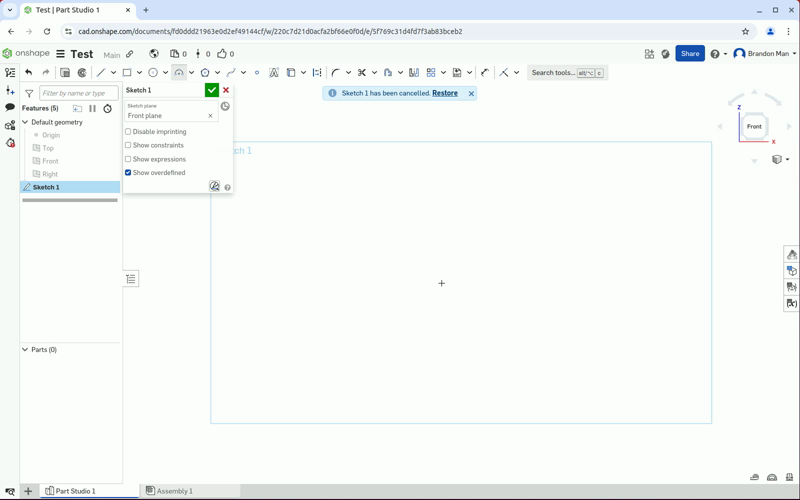
mouse_move(480, 282)
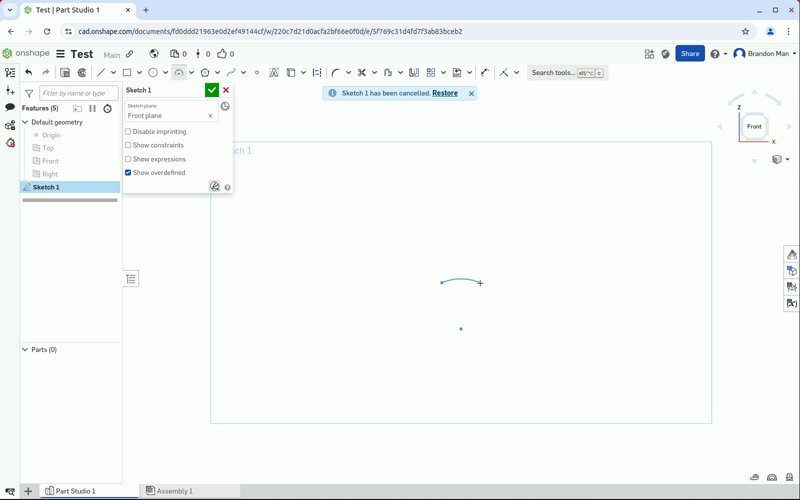
click(480, 282)
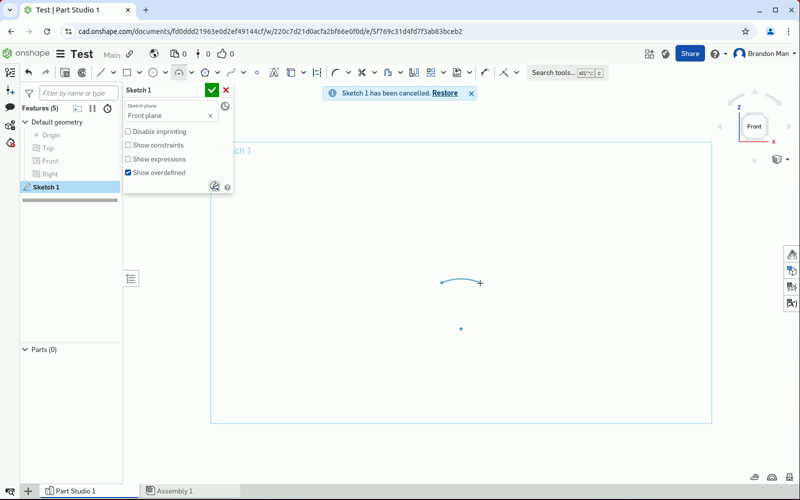
mouse_move(461, 302)
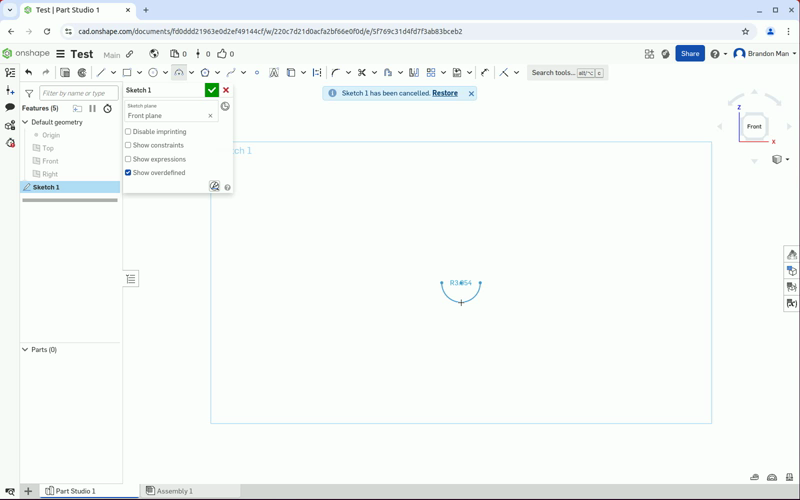
click(461, 302)
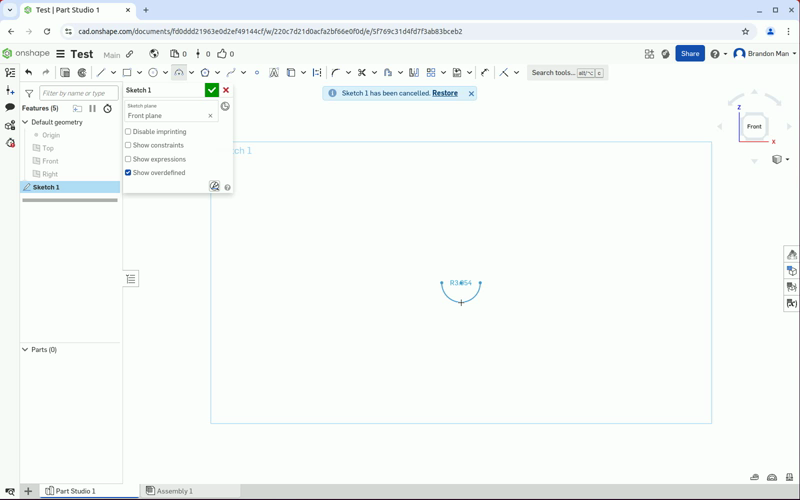
key_up(shift)
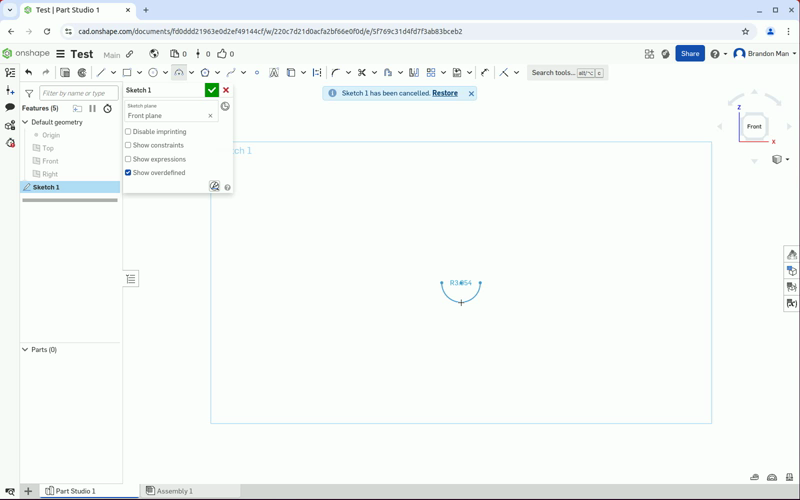
key(esc)
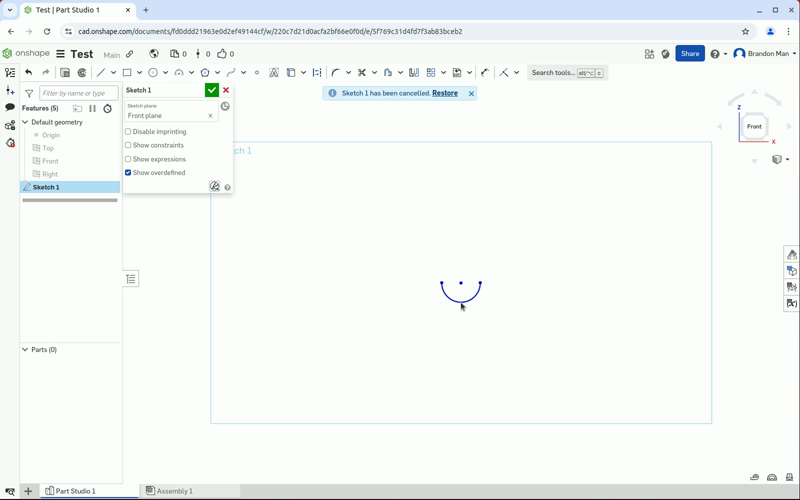
key(l)
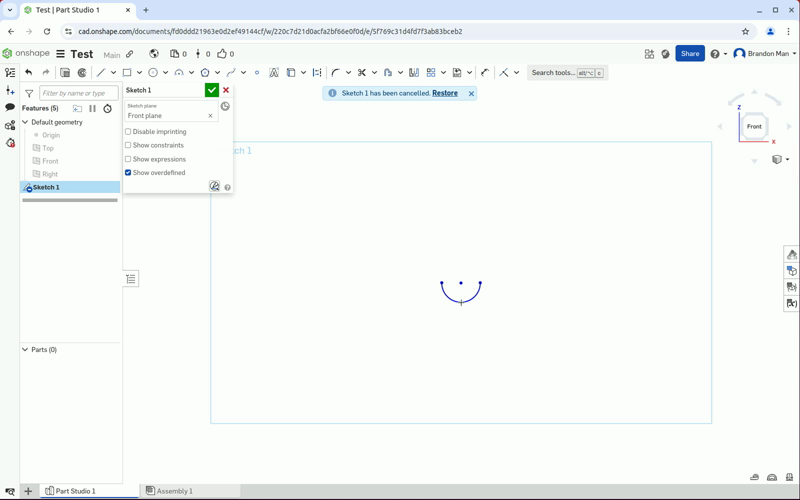
mouse_move(480, 282)
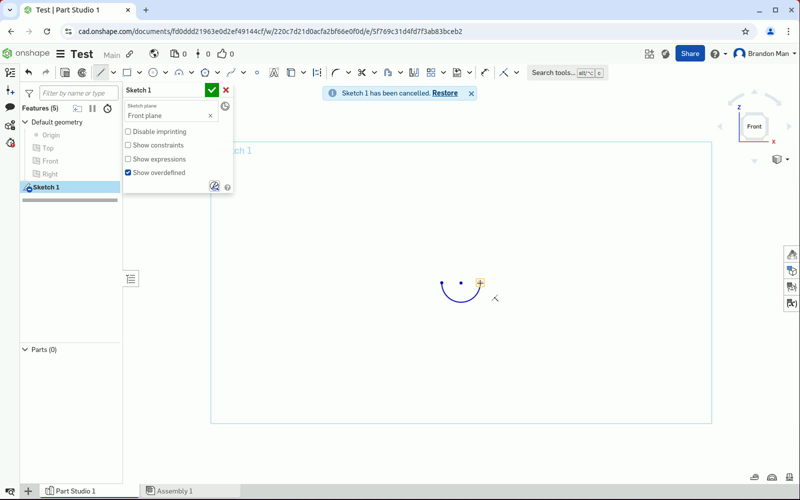
click(480, 282)
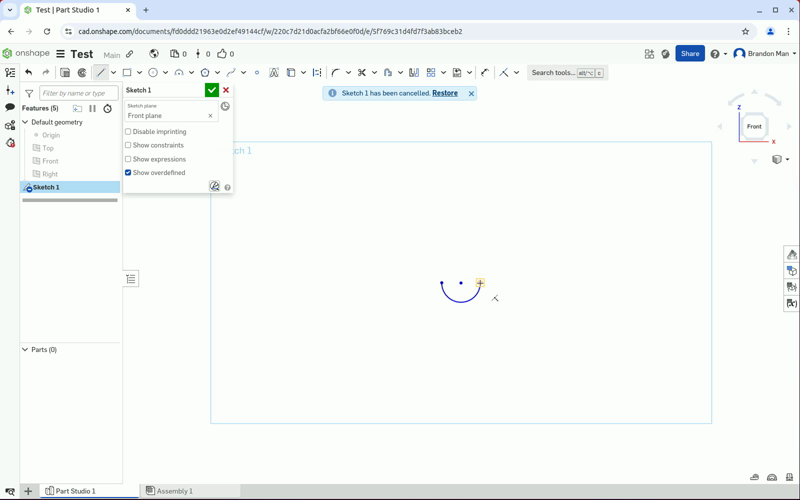
key_down(shift)
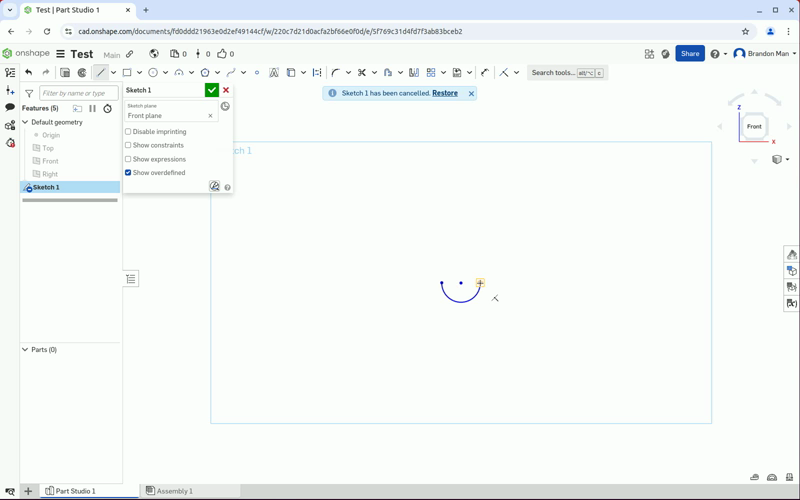
mouse_move(510, 282)
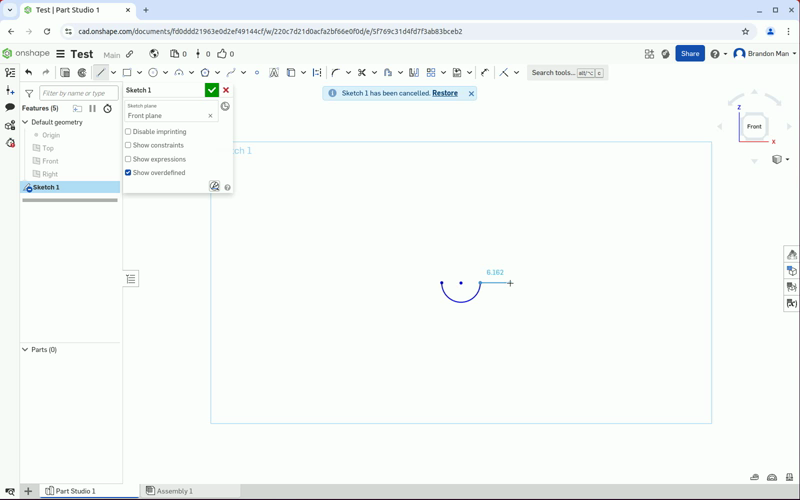
mouse_move(464, 282)
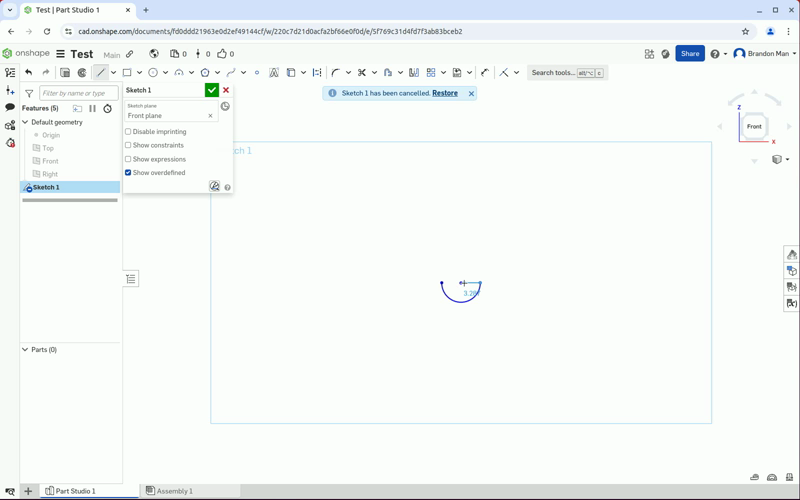
scroll(6)
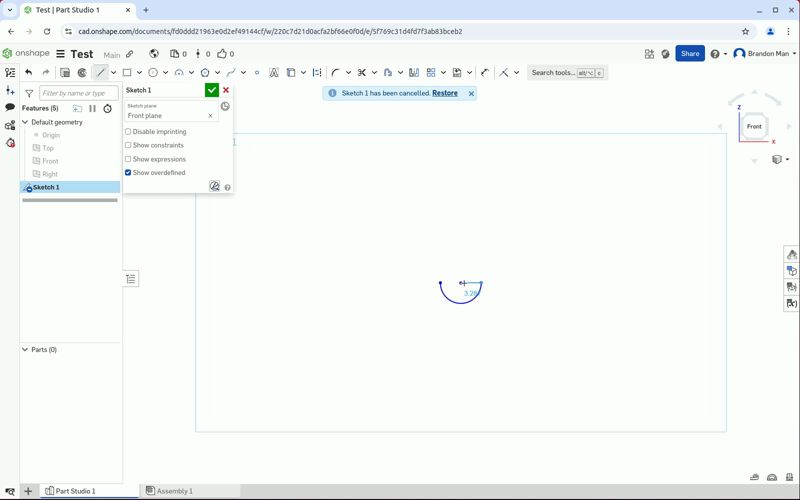
scroll(6)
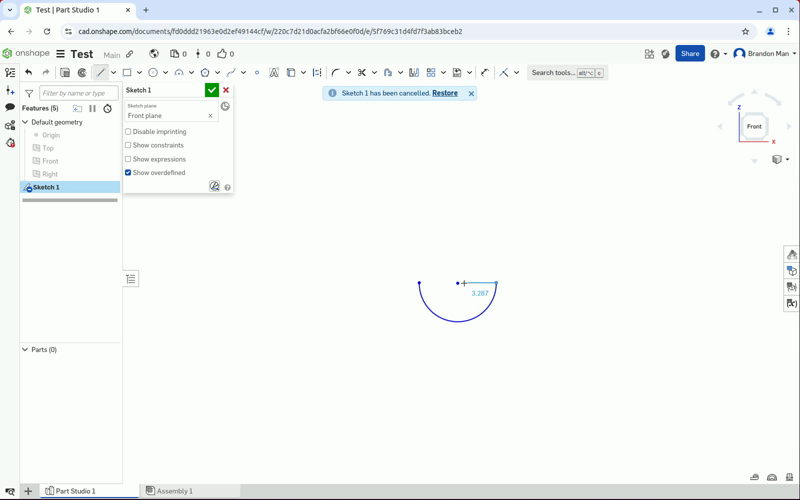
scroll(6)
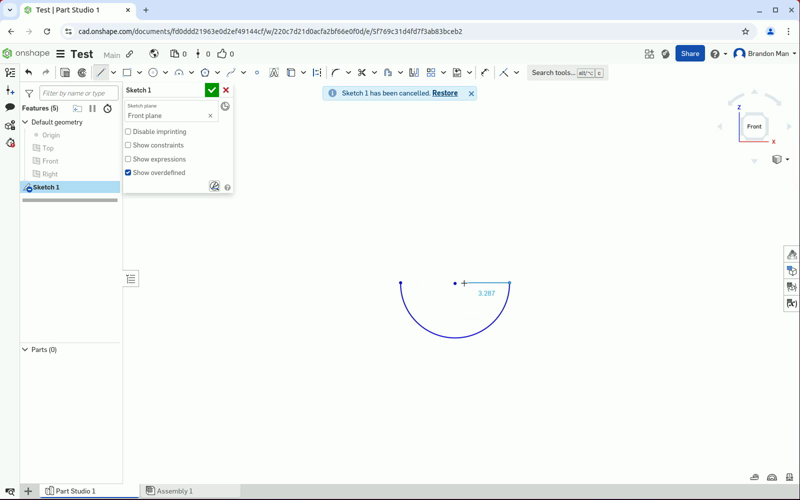
scroll(6)
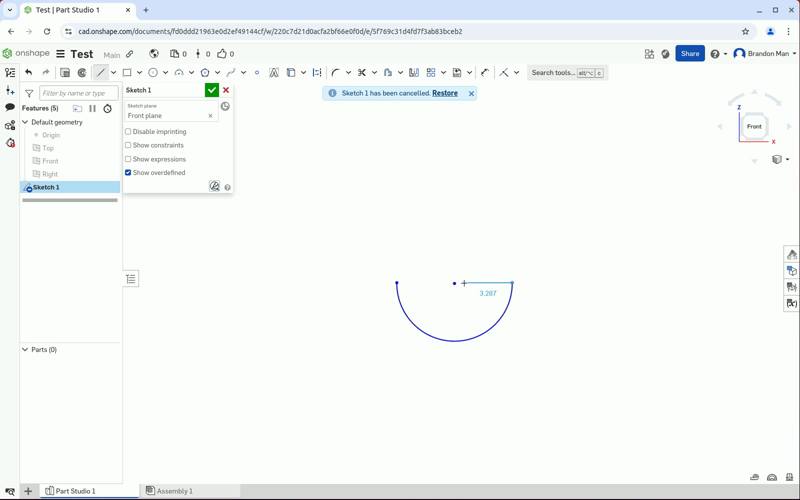
scroll(6)
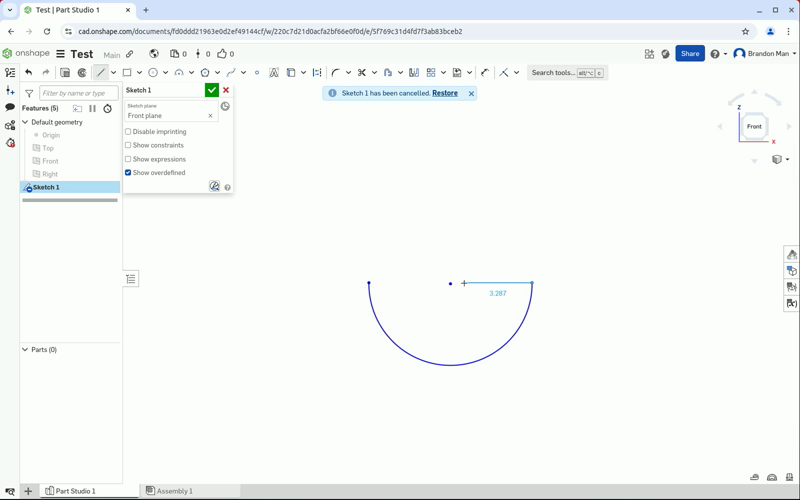
scroll(6)
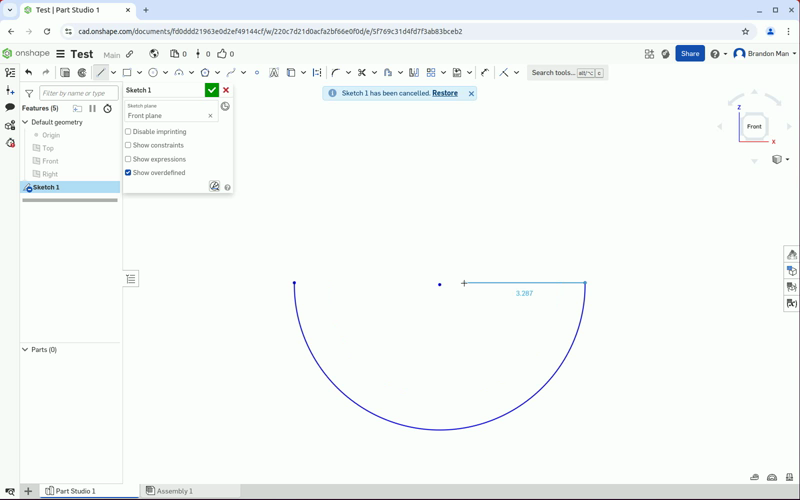
scroll(6)
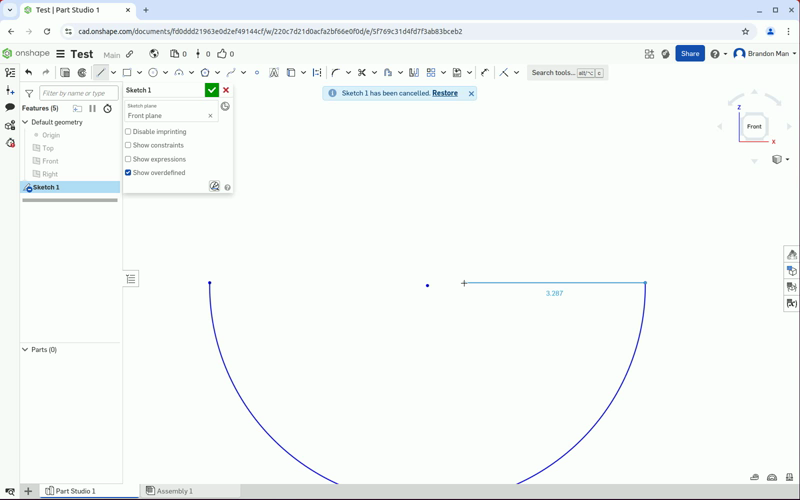
click(464, 282)
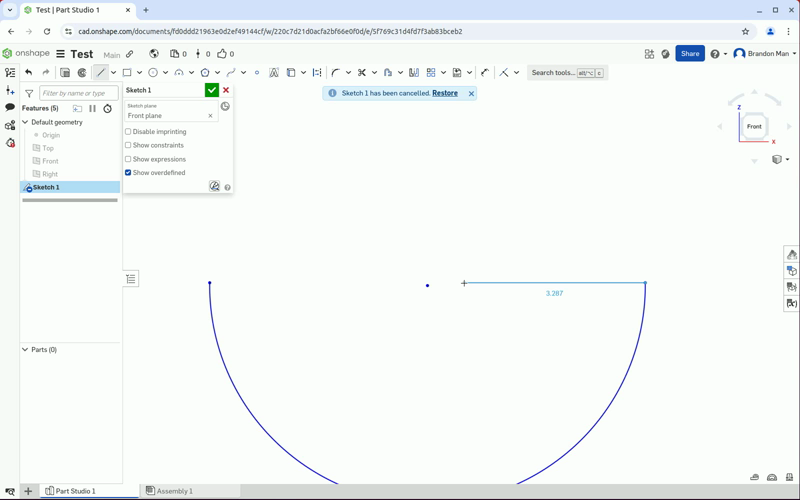
scroll(-6)
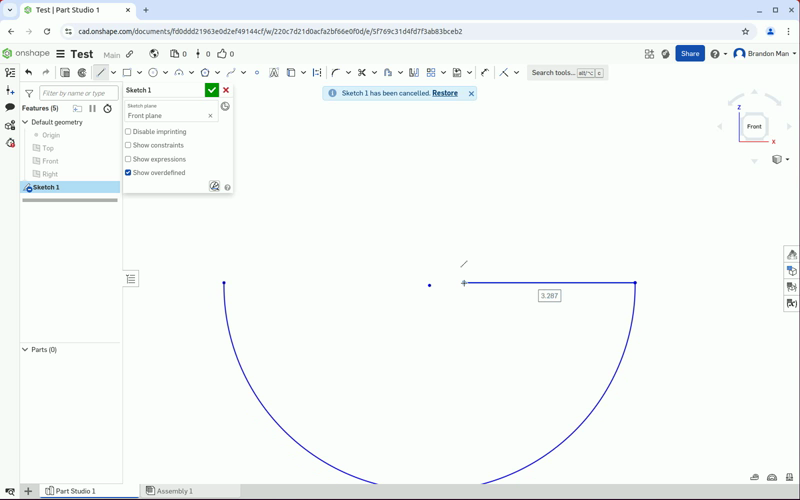
scroll(-6)
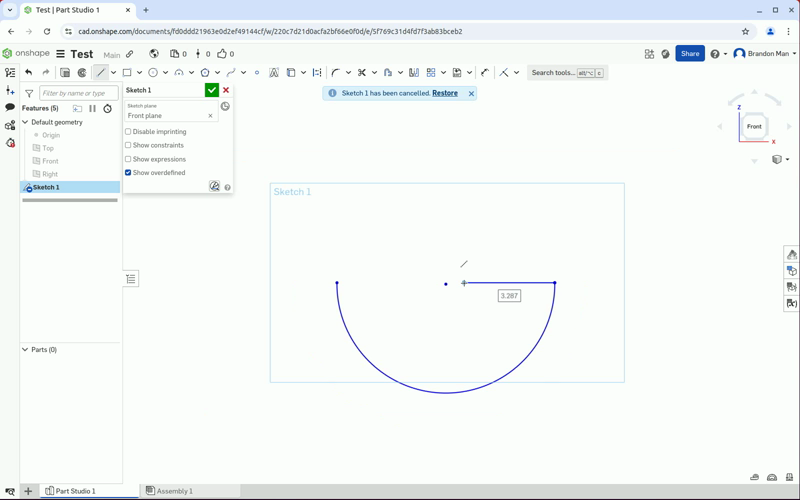
scroll(-6)
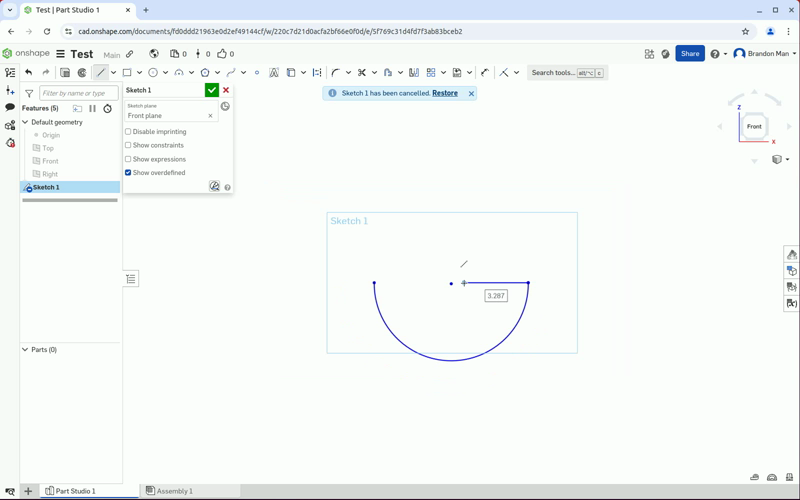
scroll(-6)
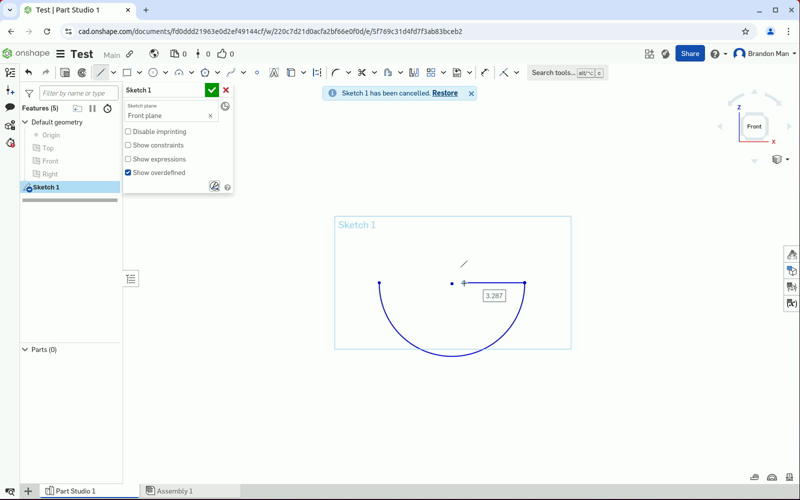
scroll(-6)
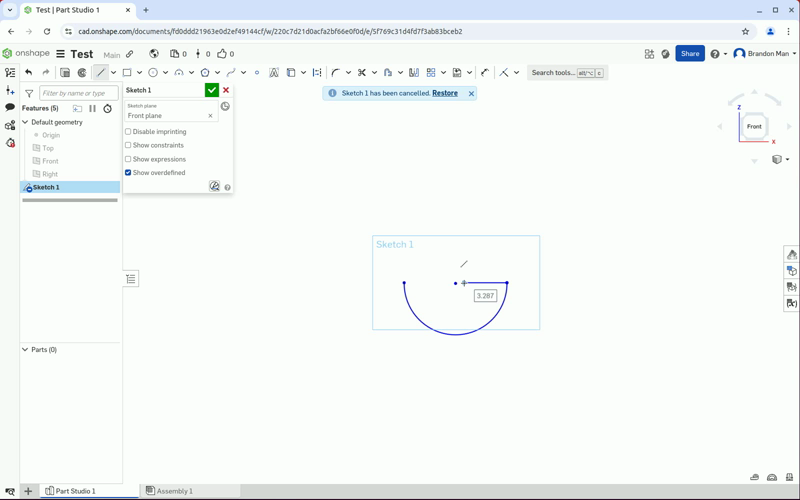
scroll(-6)
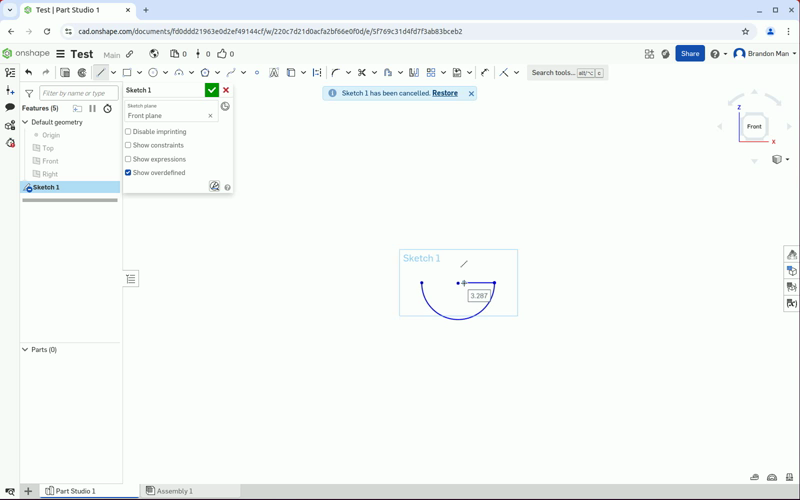
scroll(-6)
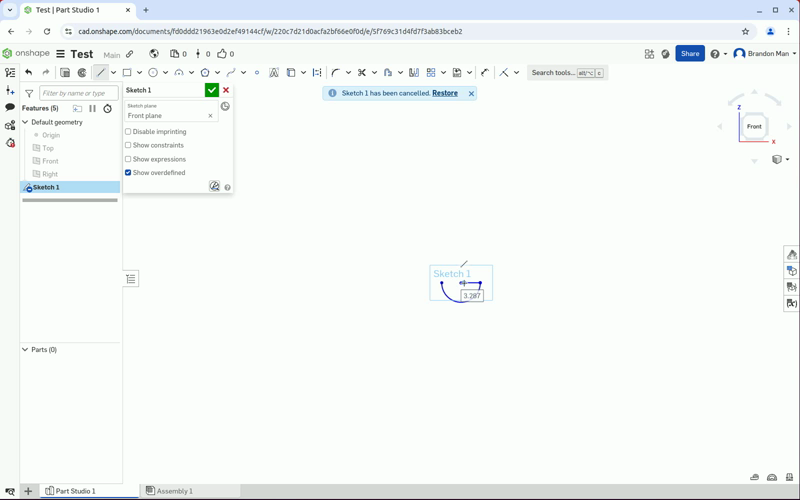
key_up(shift)
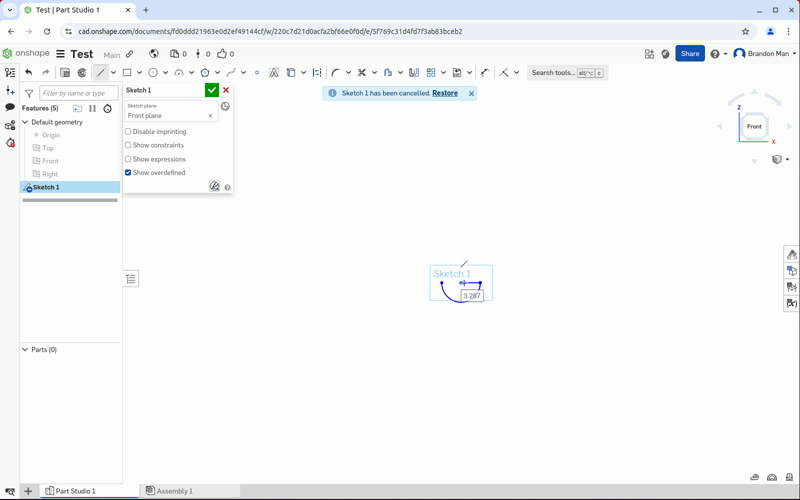
key(esc)
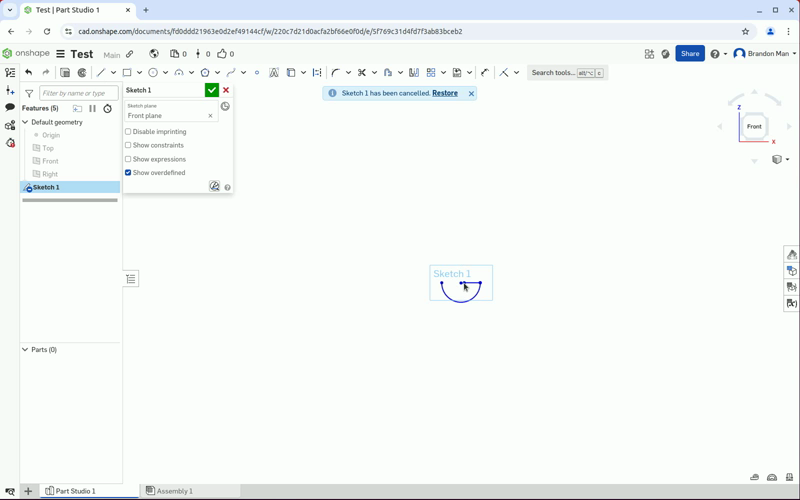
key(a)
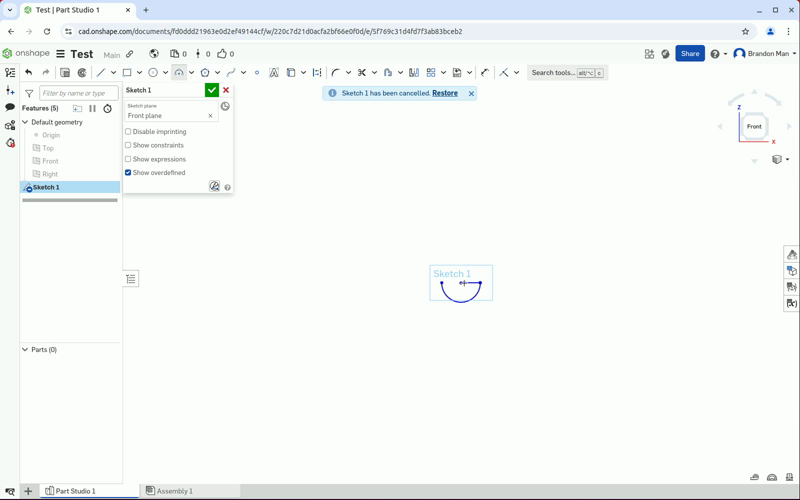
mouse_move(464, 282)
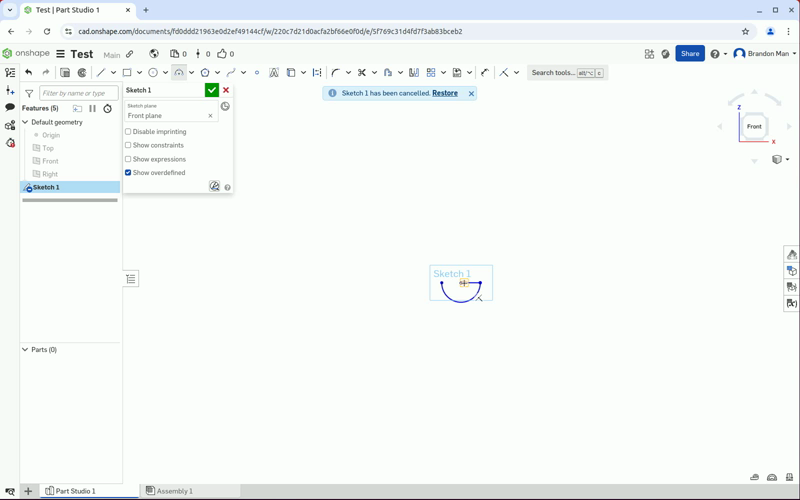
scroll(6)
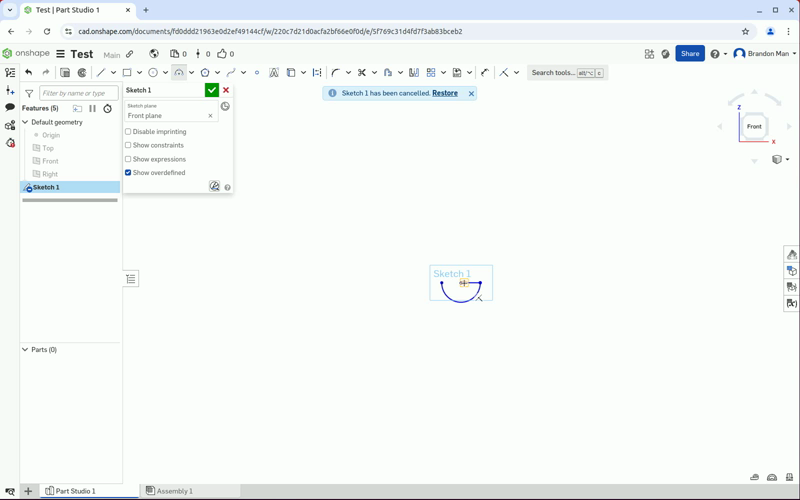
scroll(6)
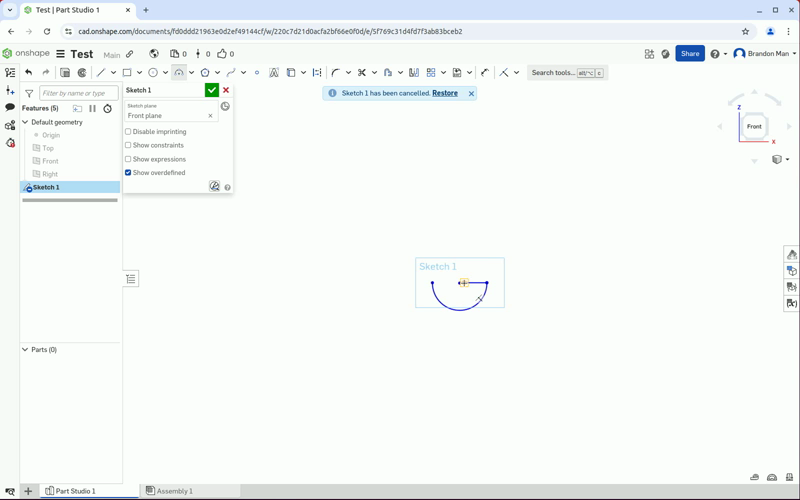
scroll(6)
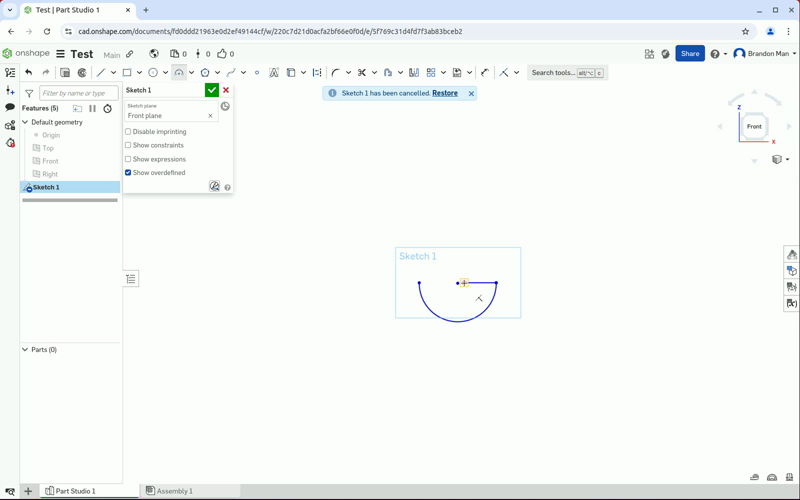
scroll(6)
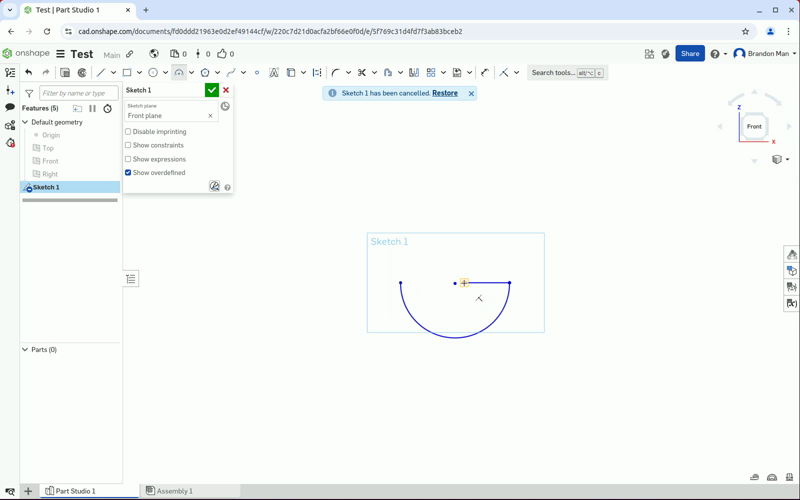
scroll(6)
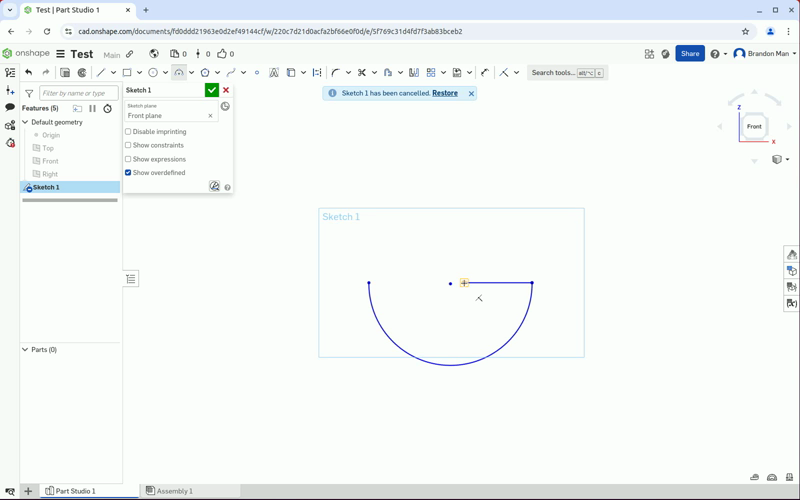
scroll(6)
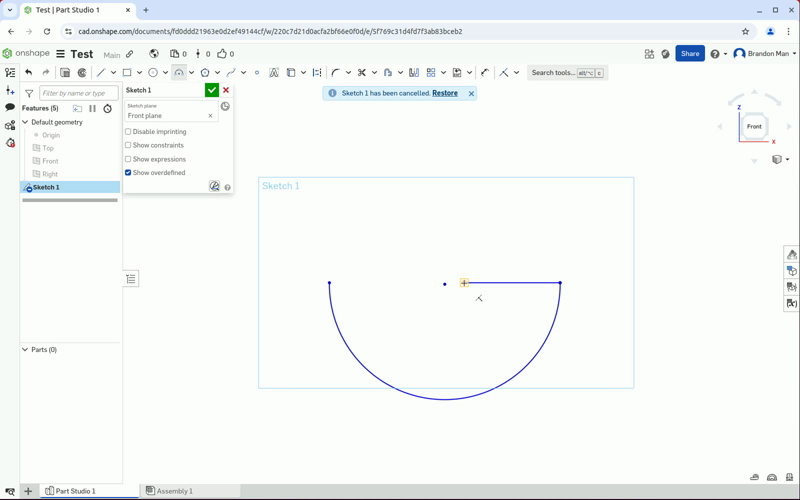
scroll(6)
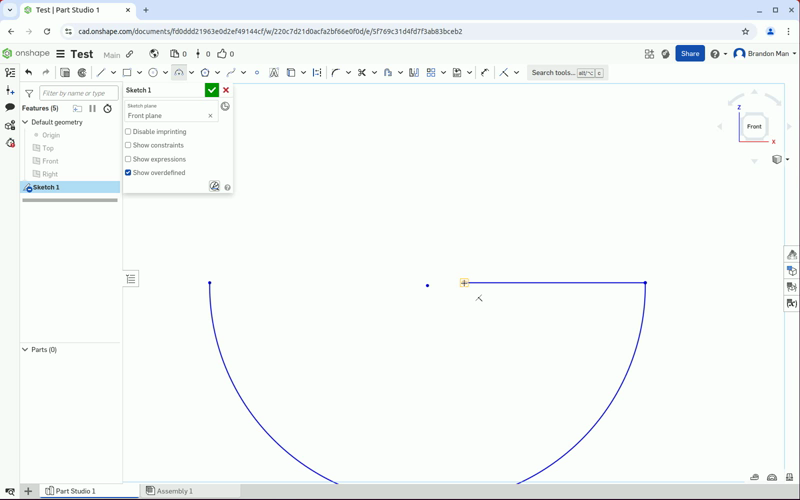
click(464, 282)
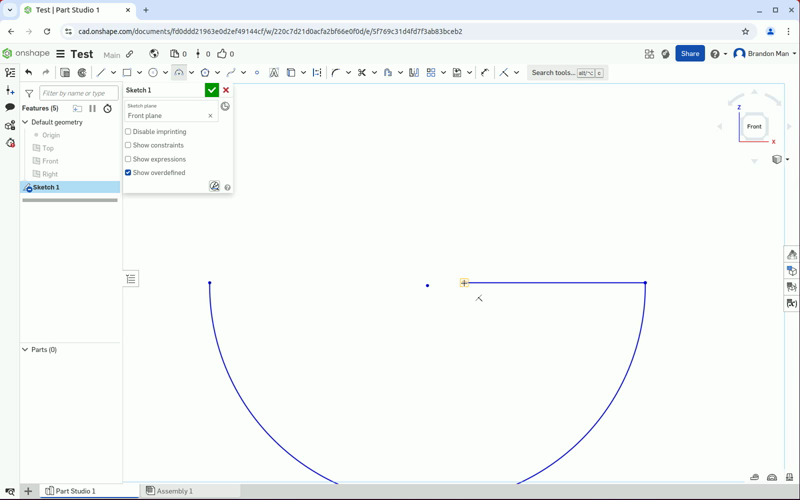
scroll(-6)
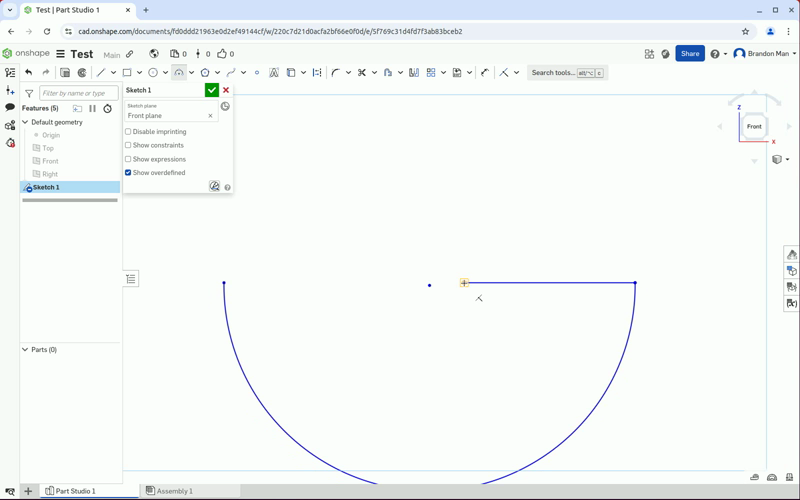
scroll(-6)
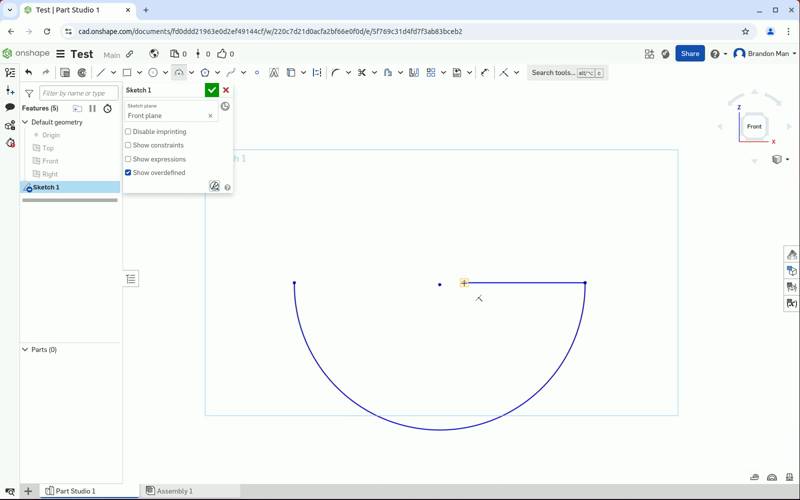
scroll(-6)
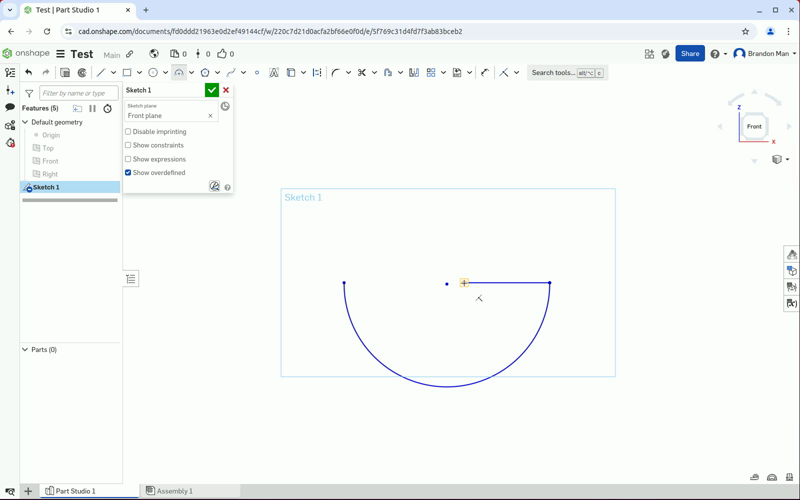
scroll(-6)
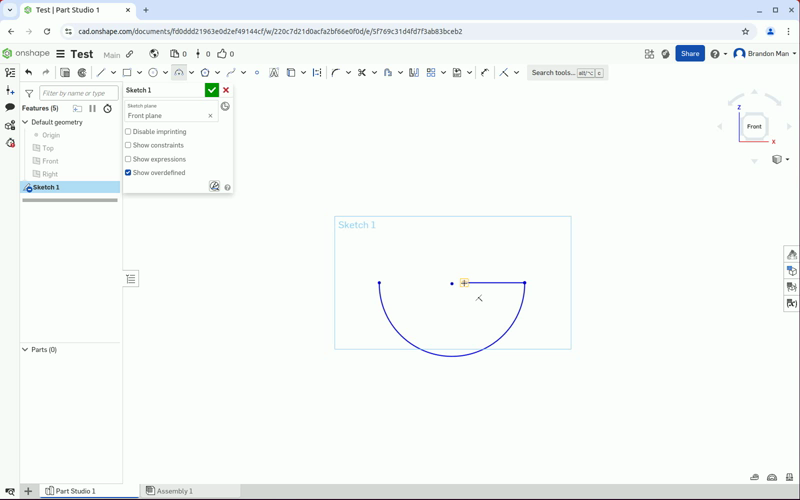
scroll(-6)
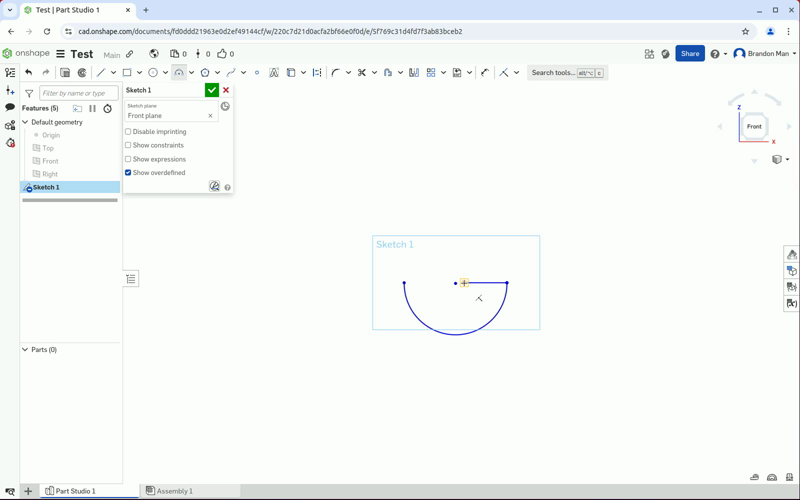
scroll(-6)
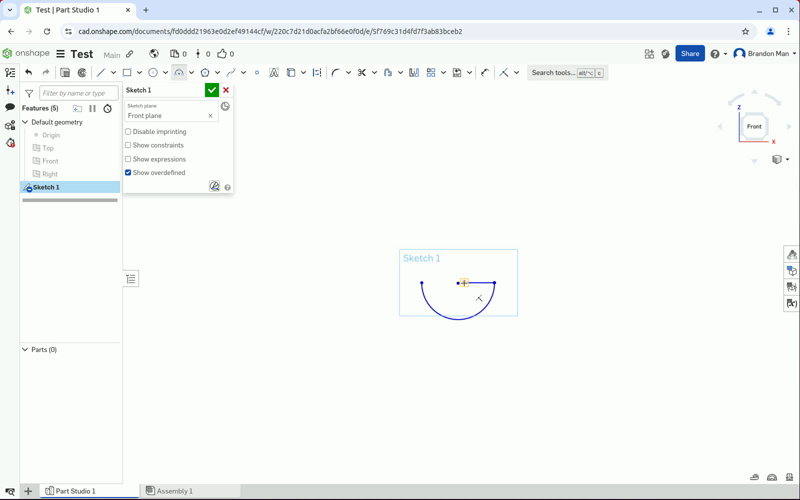
scroll(-6)
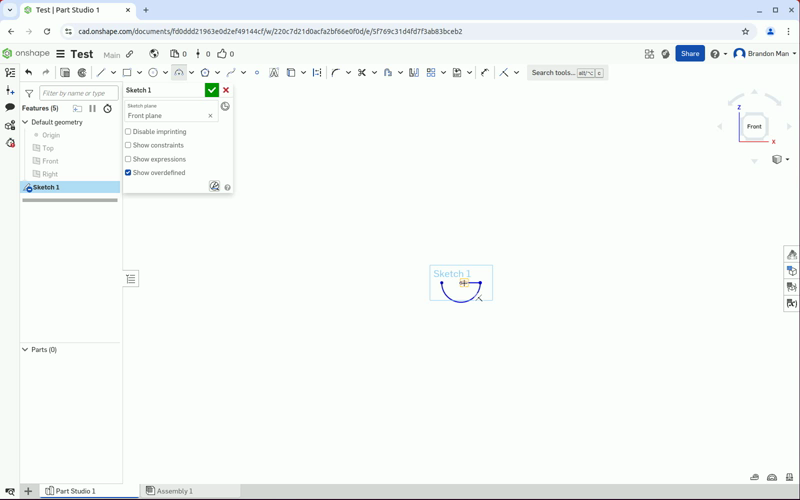
key_down(shift)
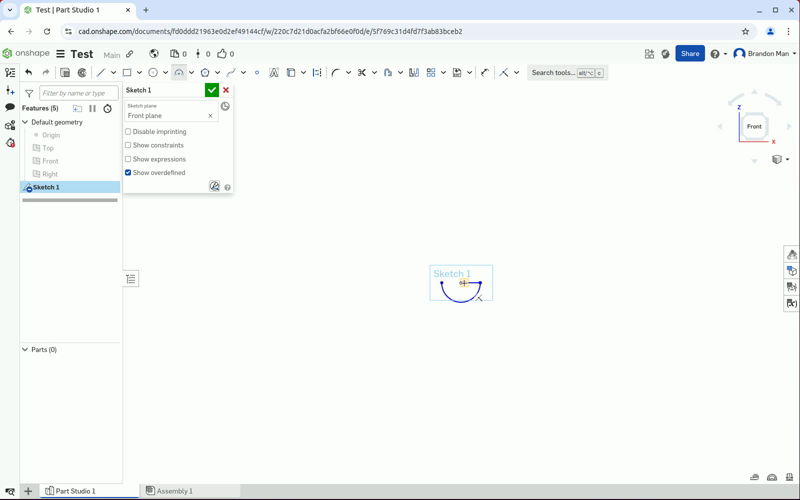
mouse_move(458, 282)
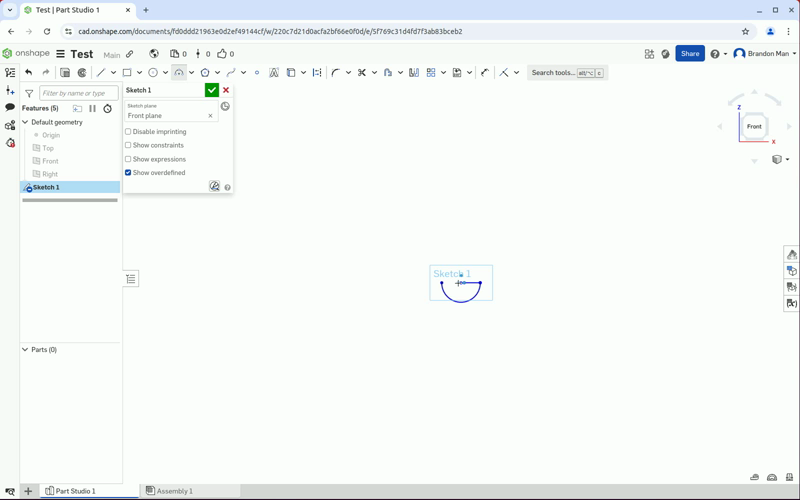
scroll(6)
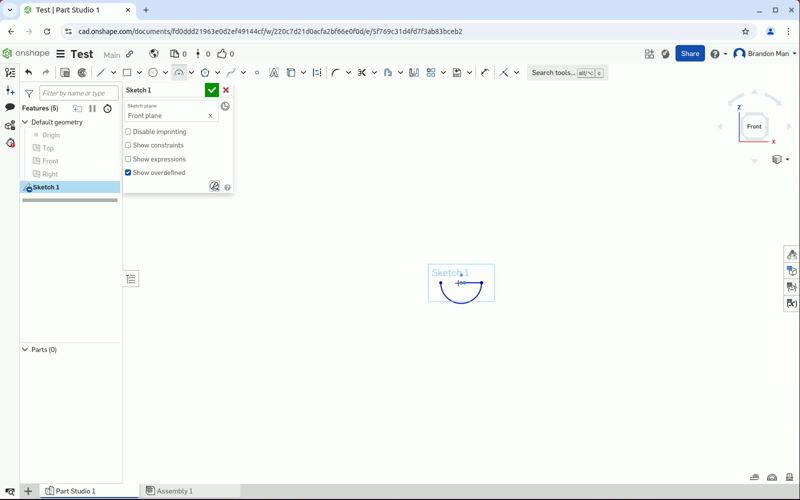
scroll(6)
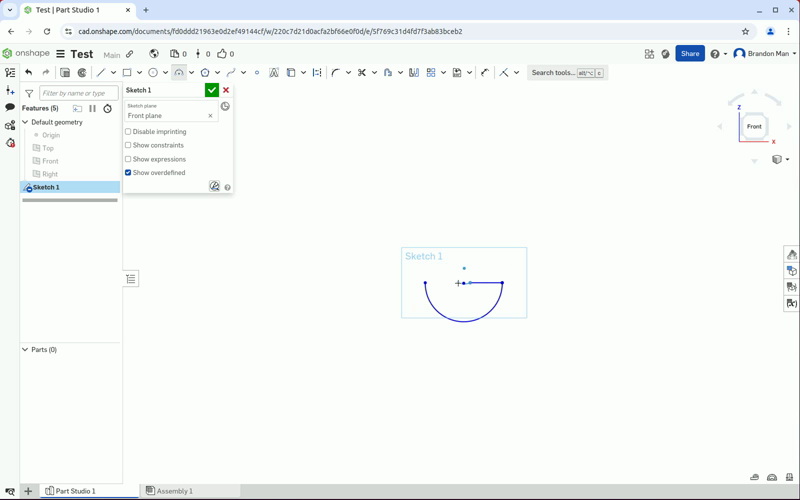
scroll(6)
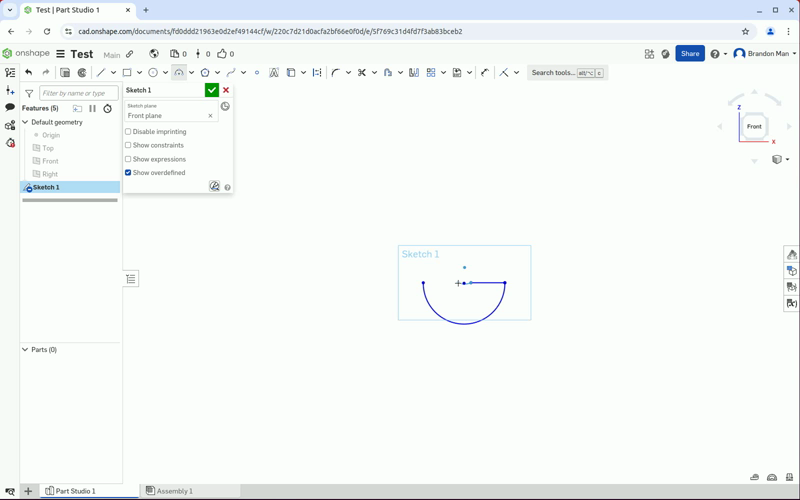
scroll(6)
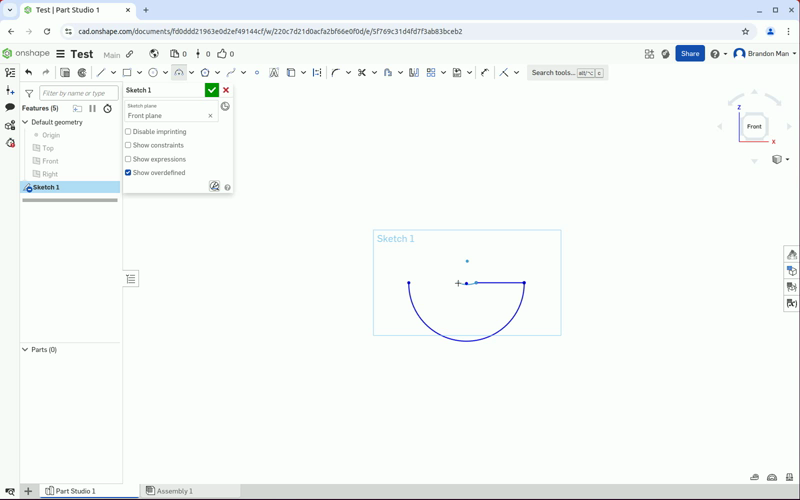
scroll(6)
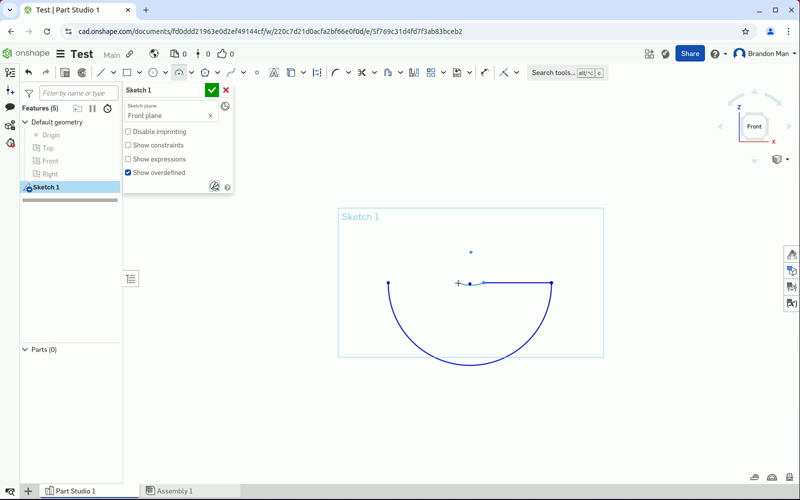
scroll(6)
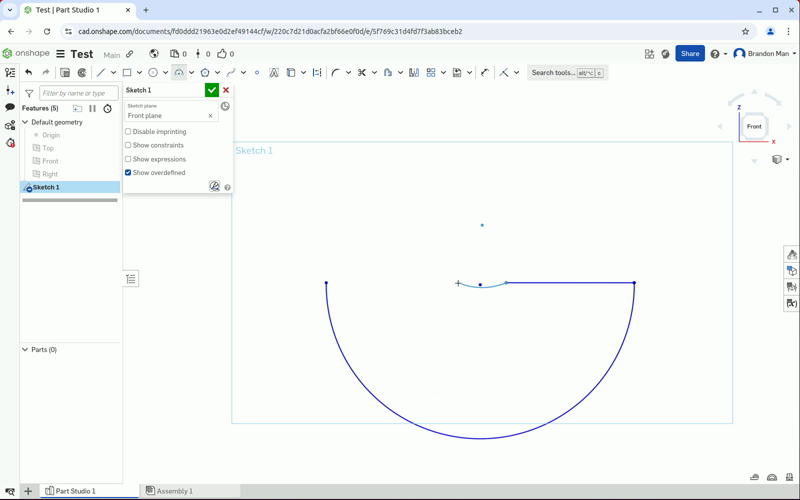
scroll(6)
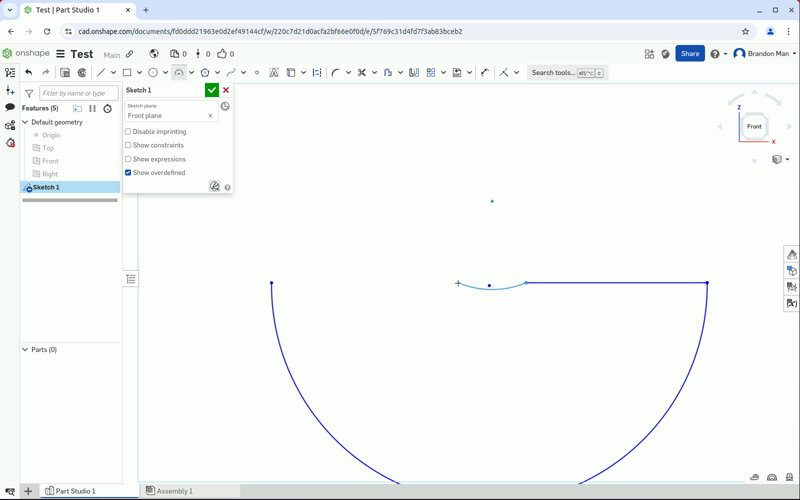
click(458, 282)
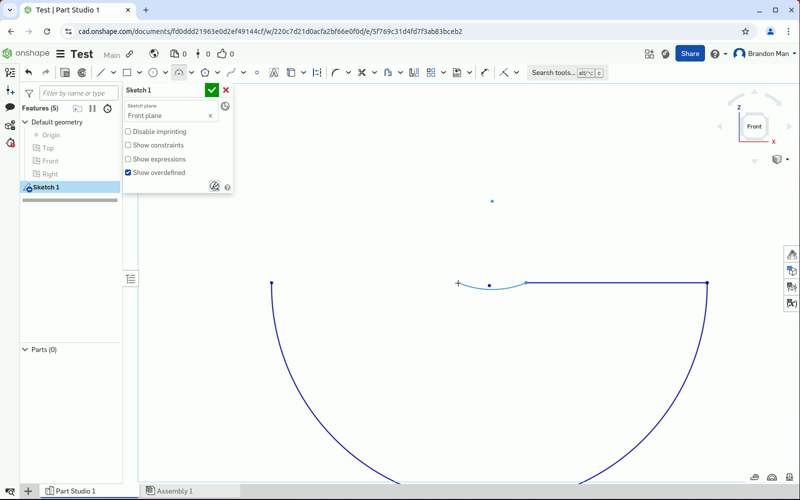
scroll(-6)
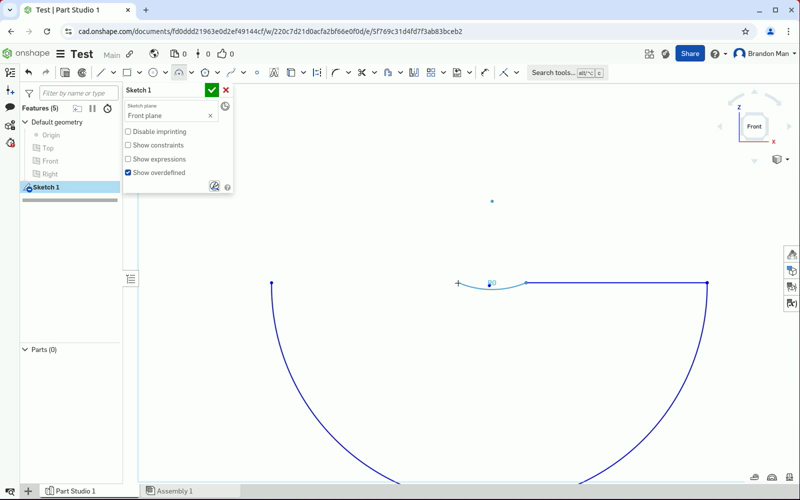
scroll(-6)
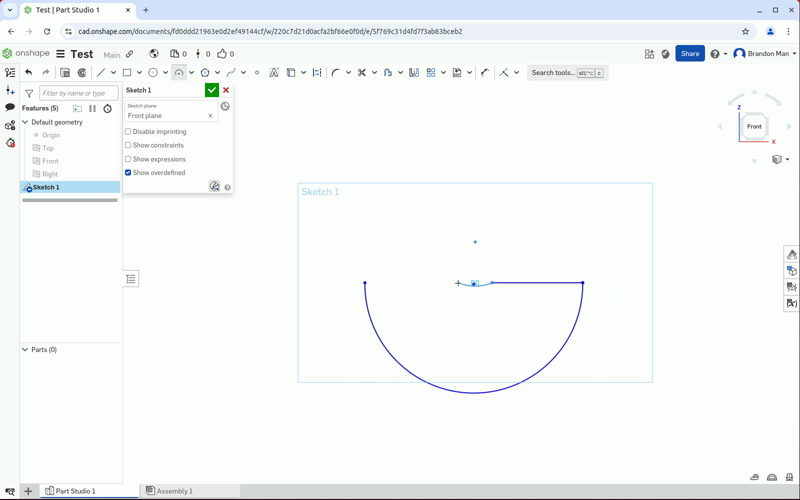
scroll(-6)
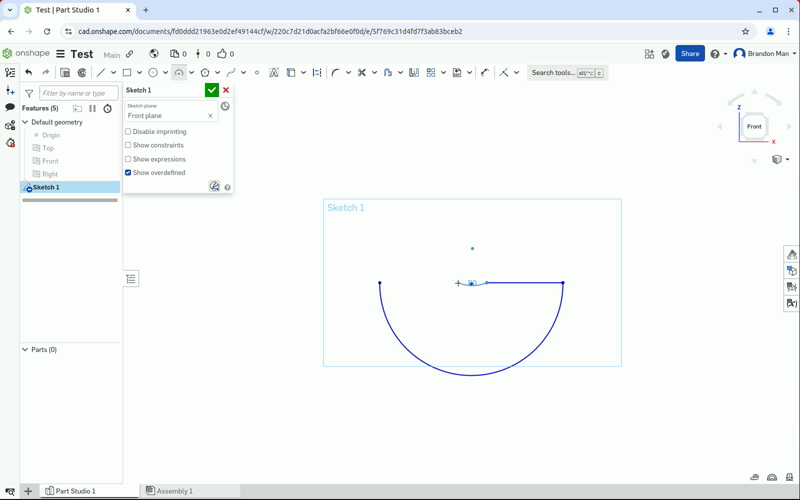
scroll(-6)
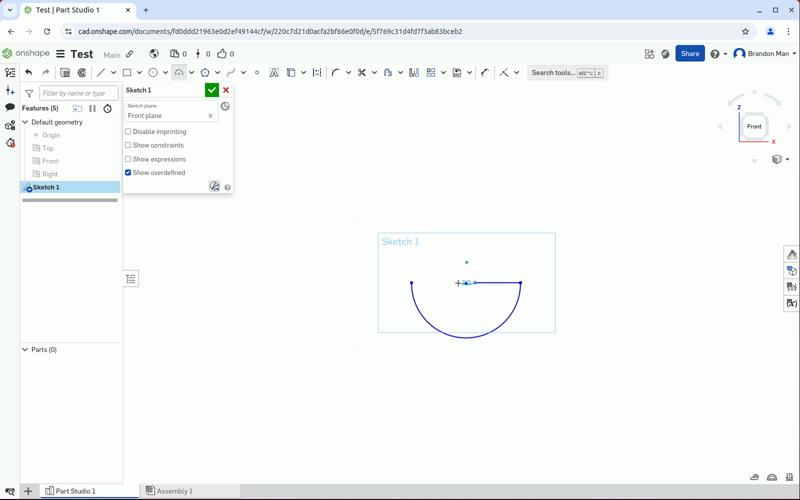
scroll(-6)
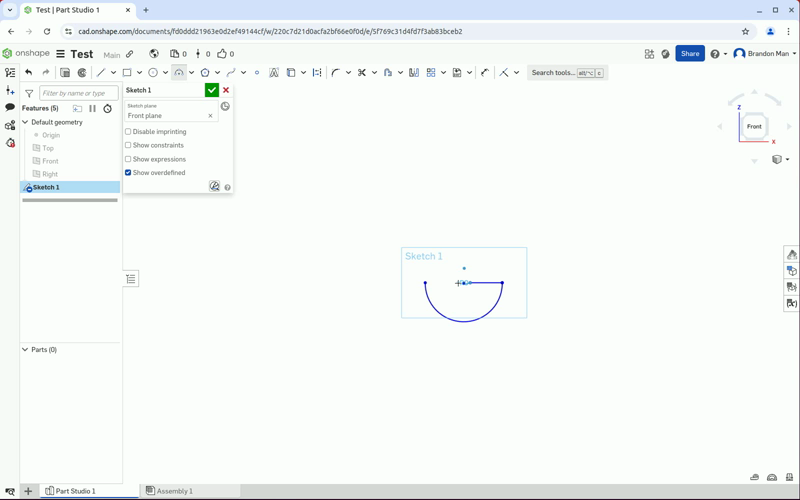
scroll(-6)
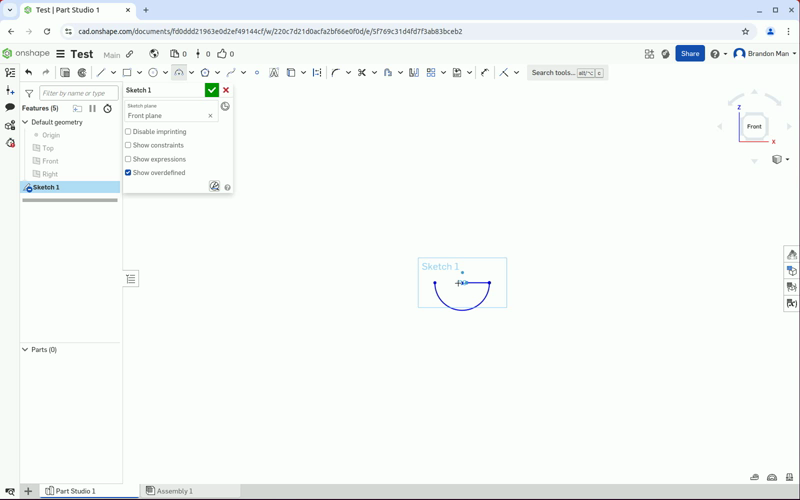
scroll(-6)
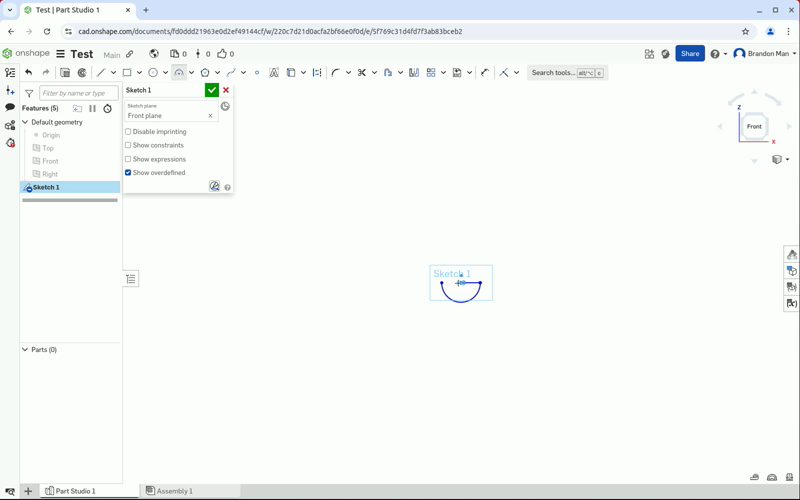
mouse_move(461, 285)
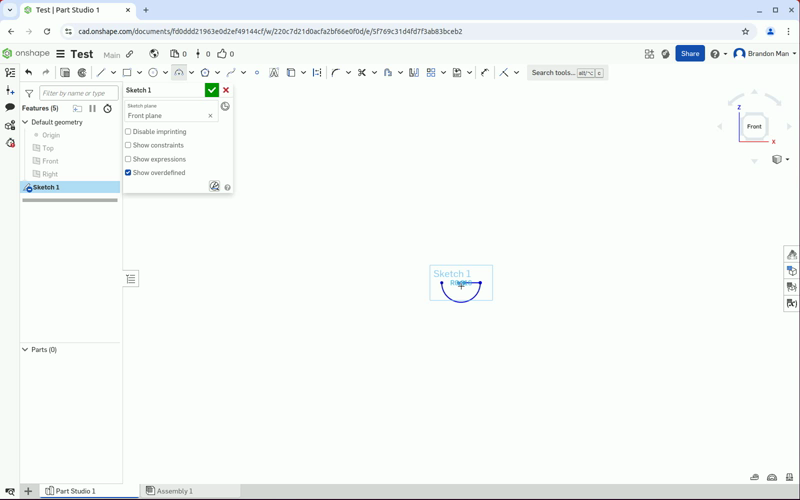
scroll(6)
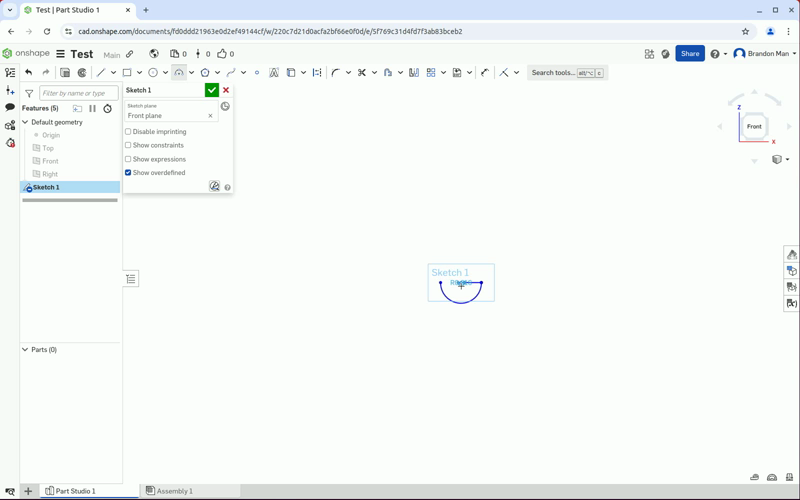
scroll(6)
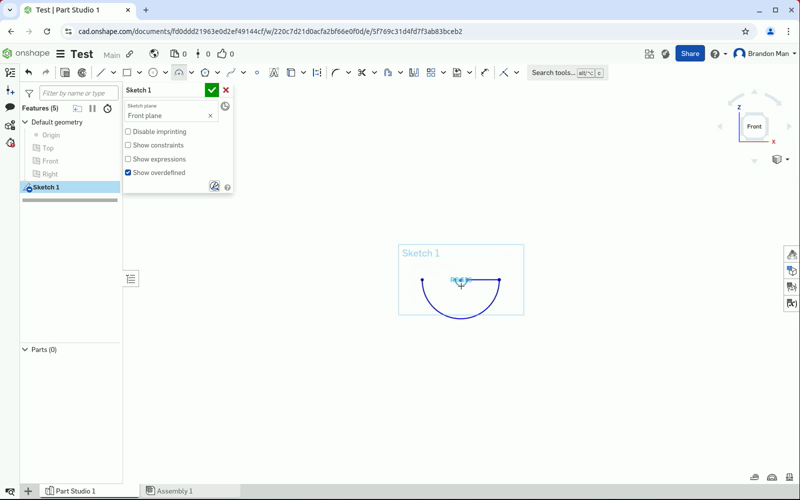
scroll(6)
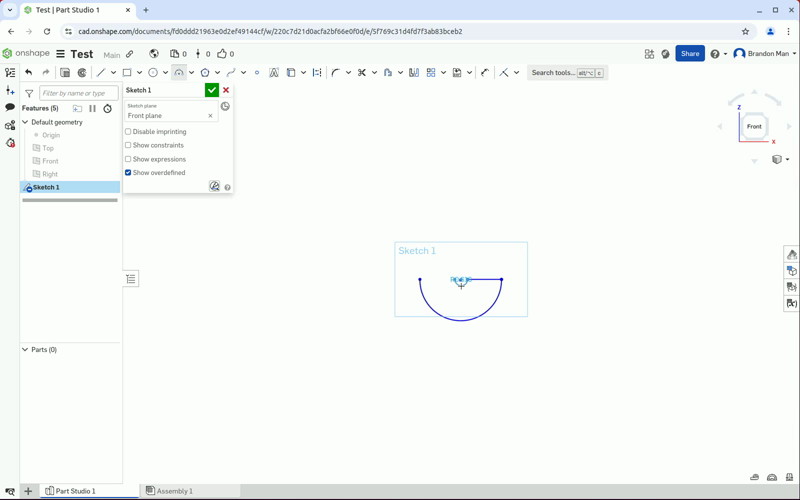
scroll(6)
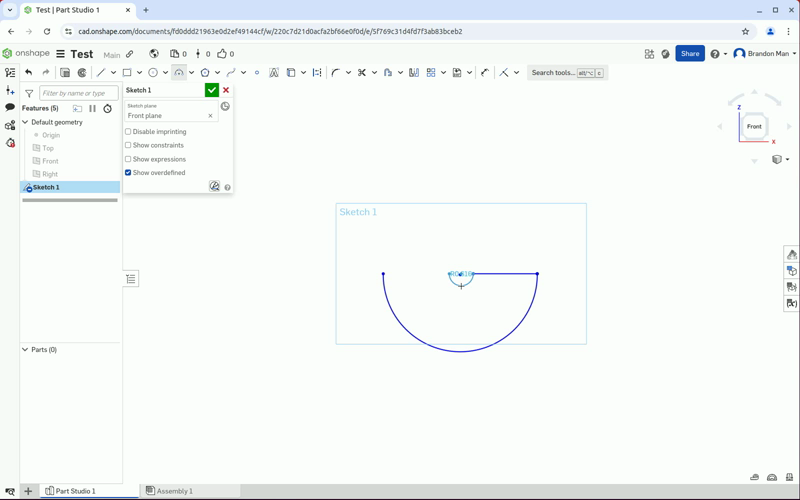
scroll(6)
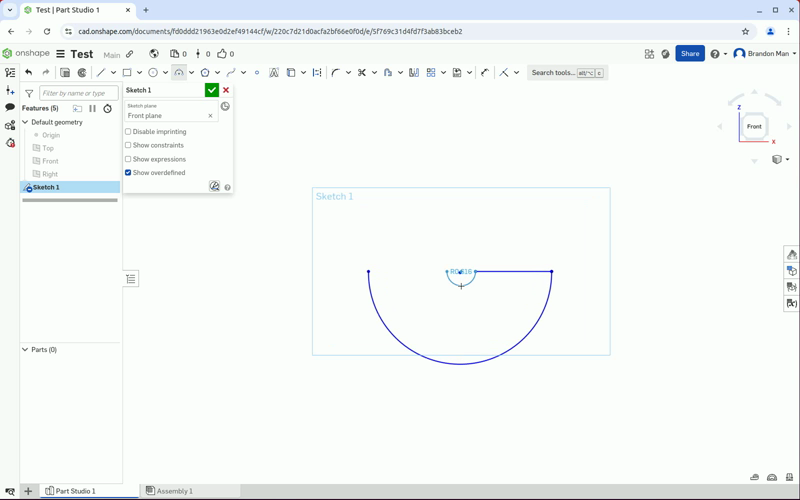
scroll(6)
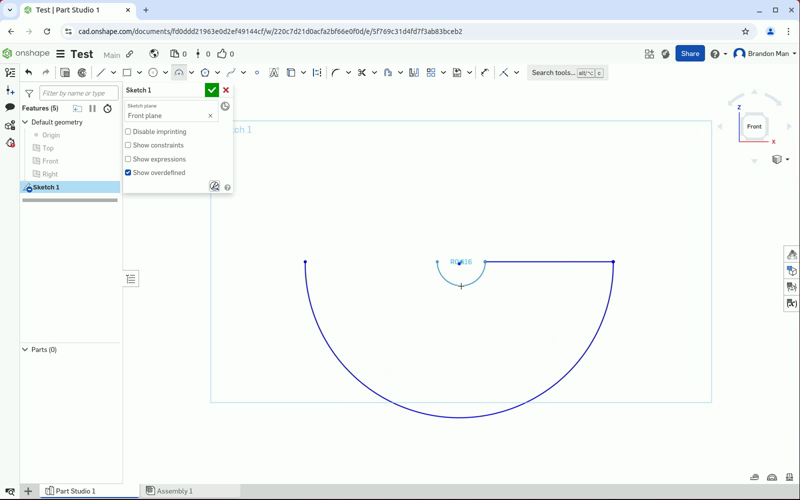
scroll(6)
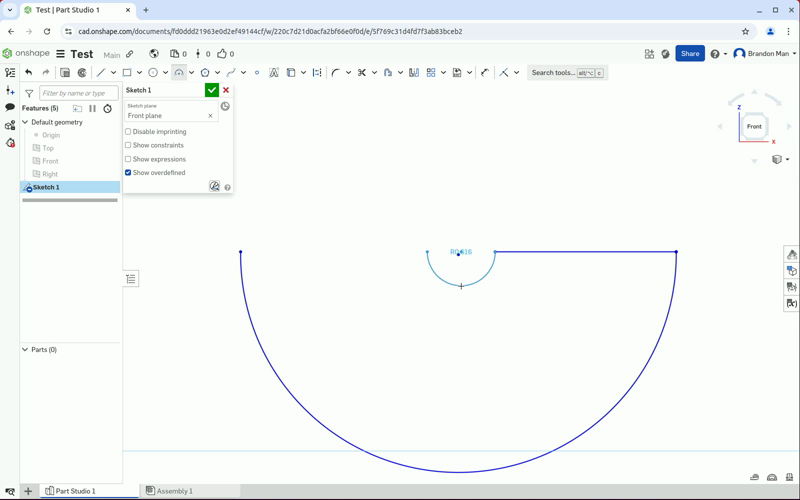
click(461, 285)
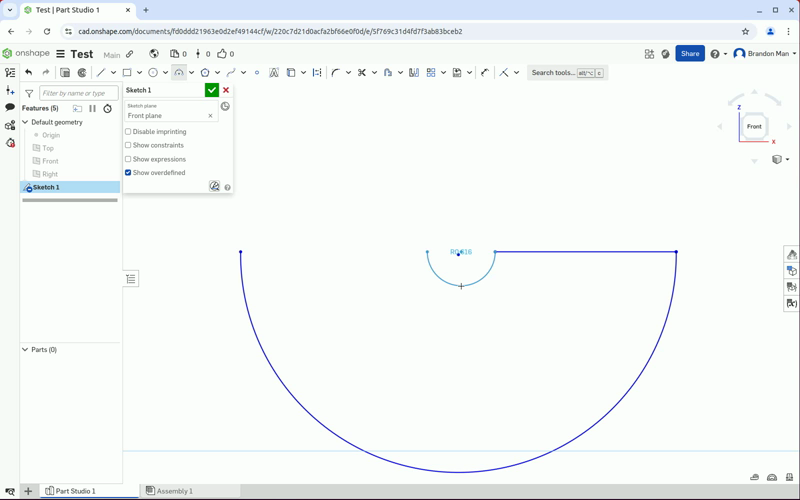
scroll(-6)
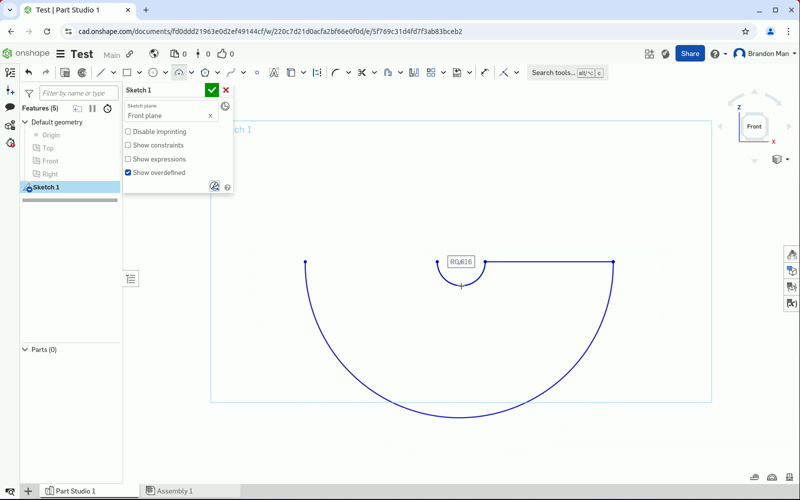
scroll(-6)
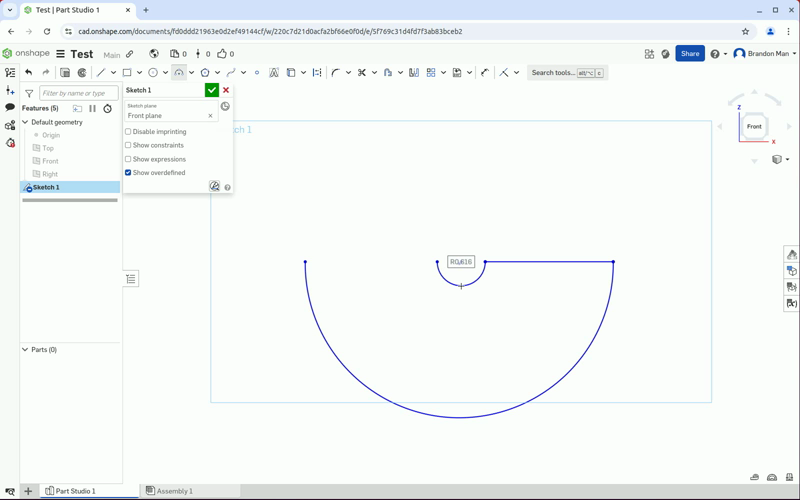
scroll(-6)
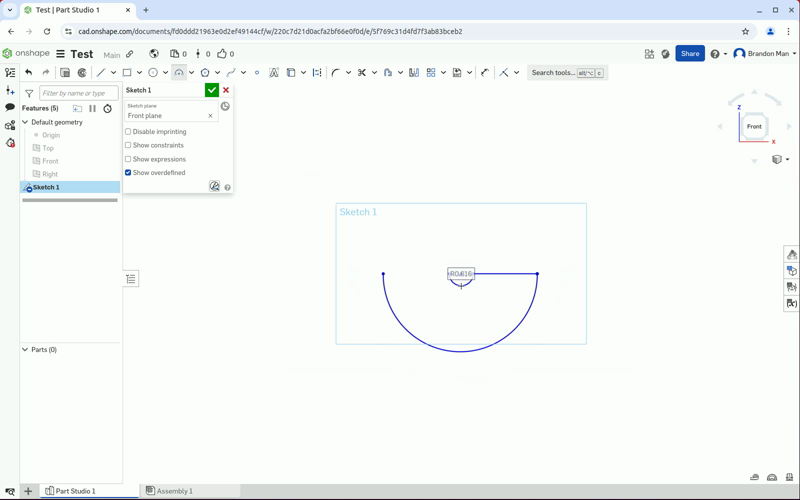
scroll(-6)
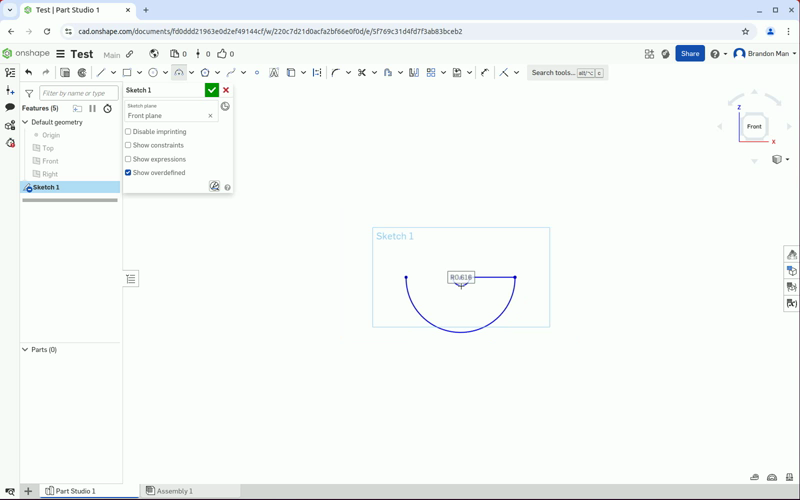
scroll(-6)
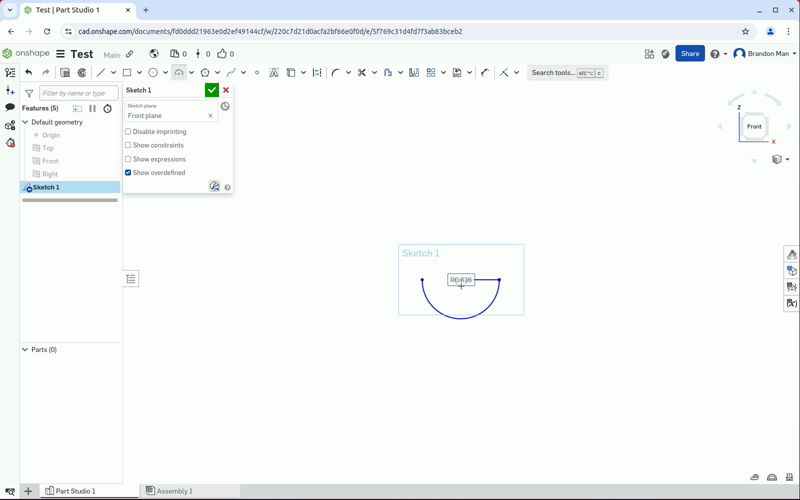
scroll(-6)
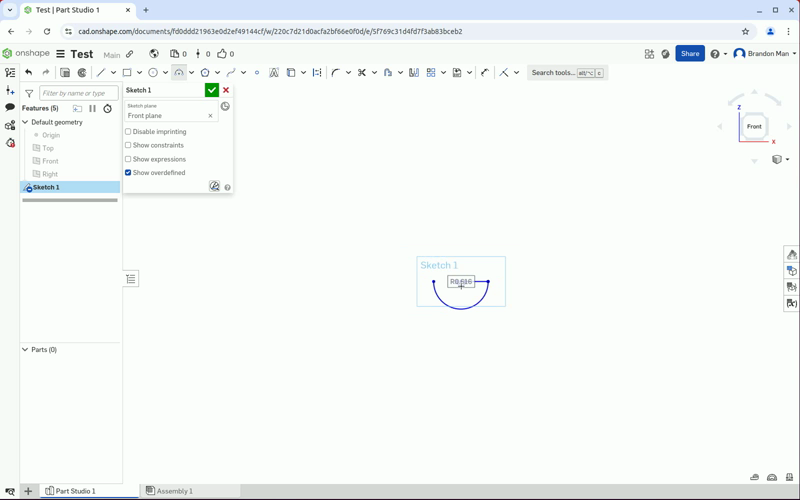
scroll(-6)
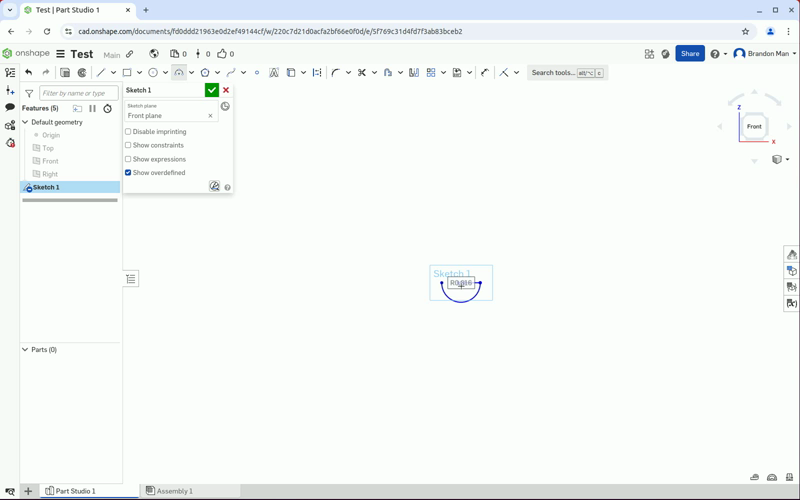
key_up(shift)
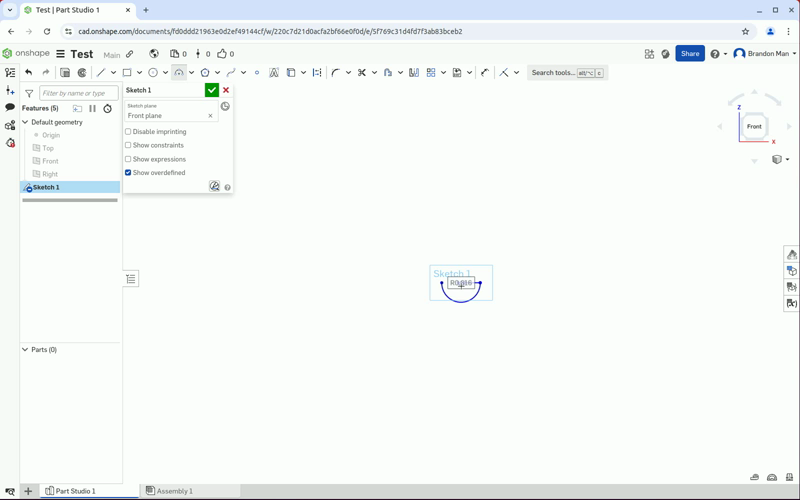
key(esc)
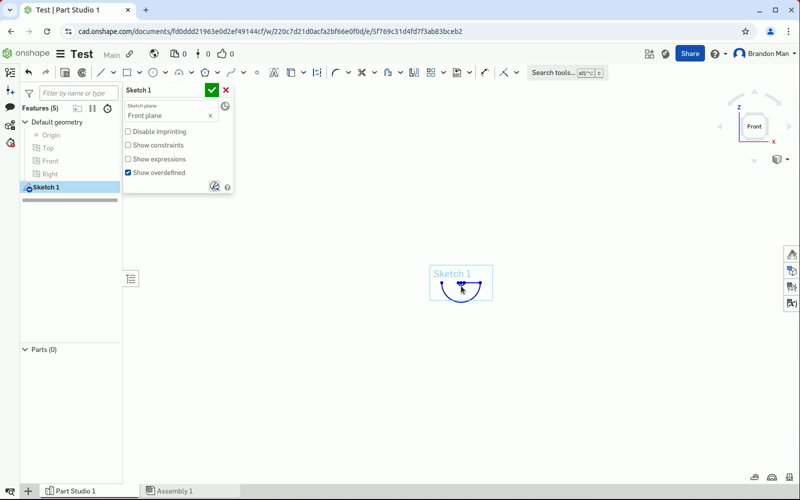
key(l)
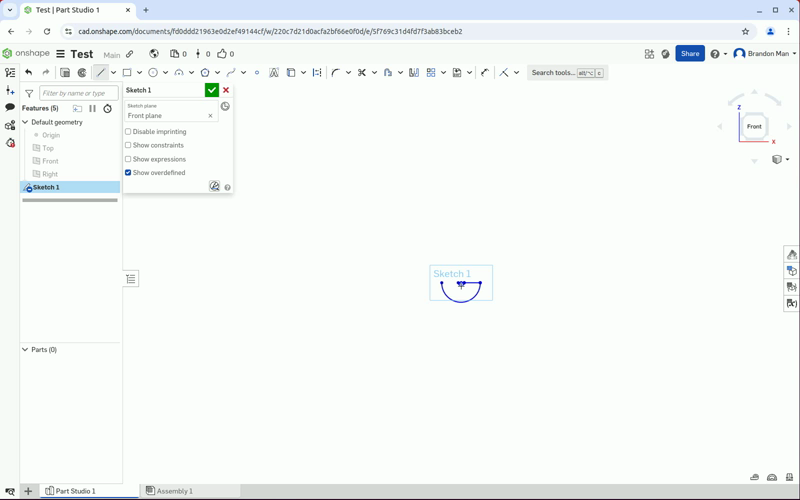
mouse_move(458, 282)
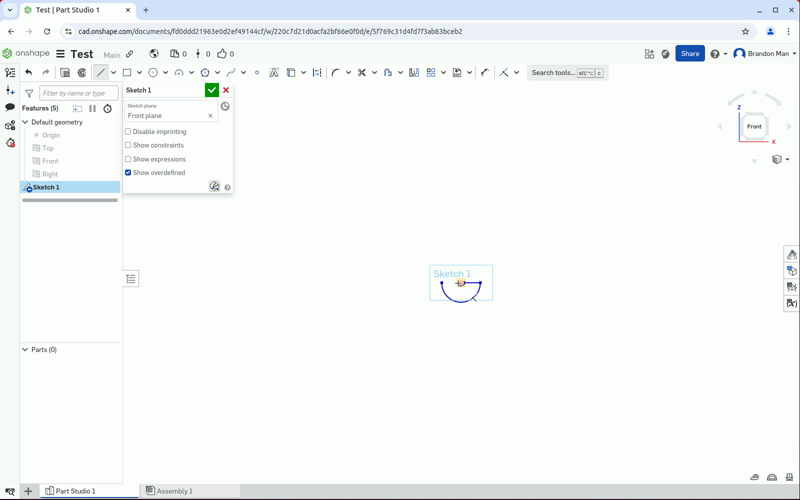
scroll(6)
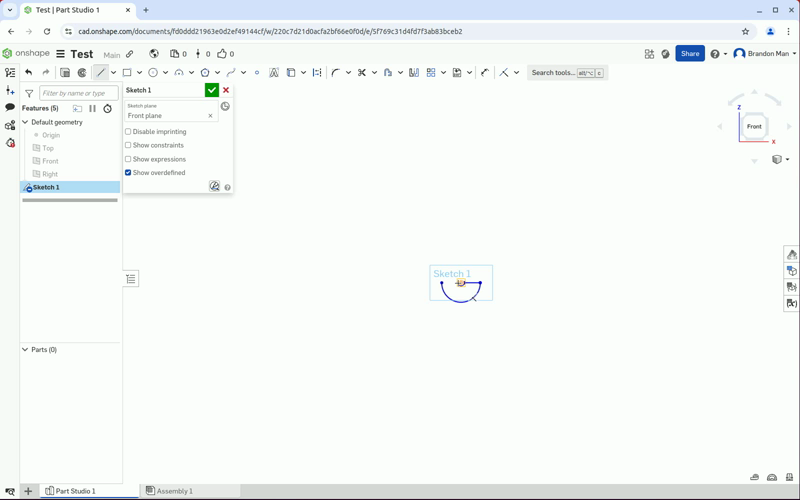
scroll(6)
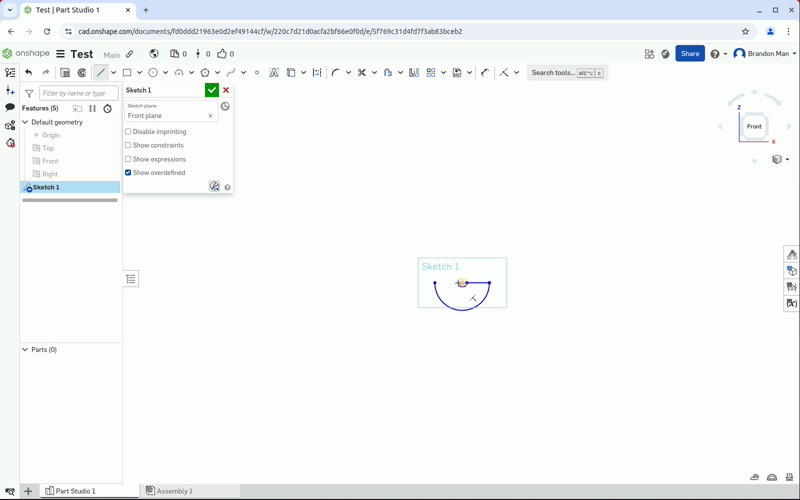
scroll(6)
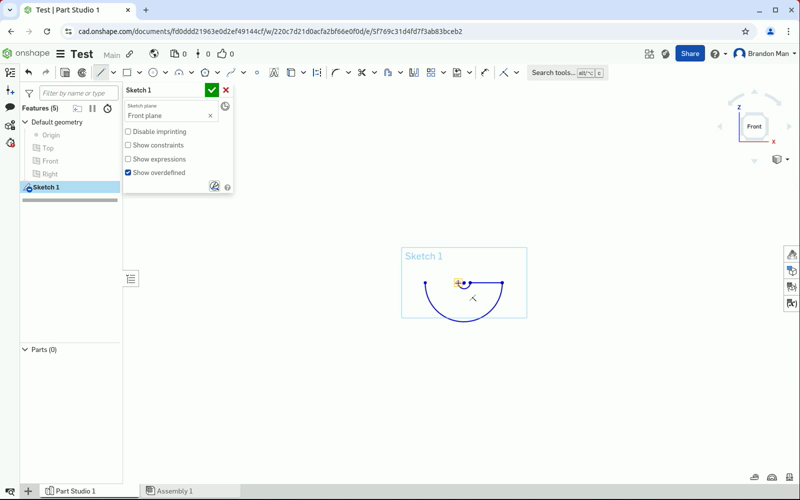
scroll(6)
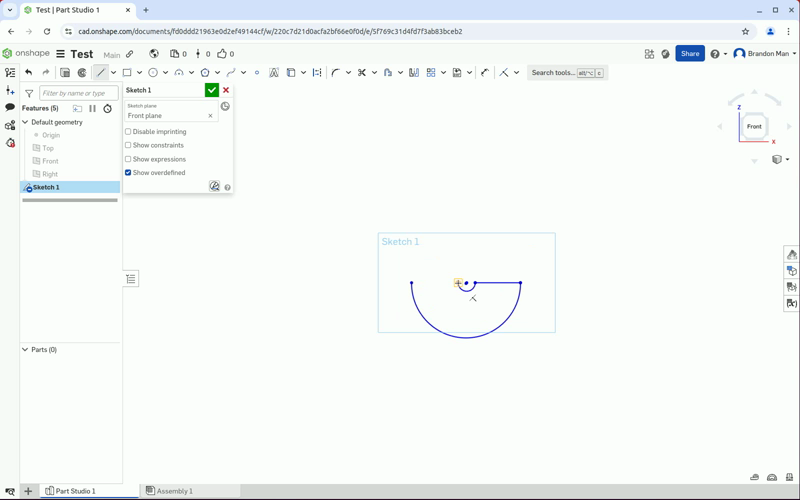
scroll(6)
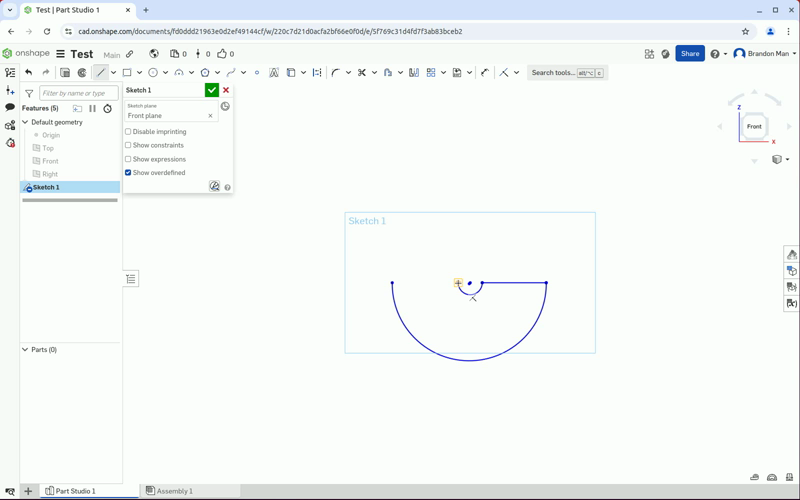
scroll(6)
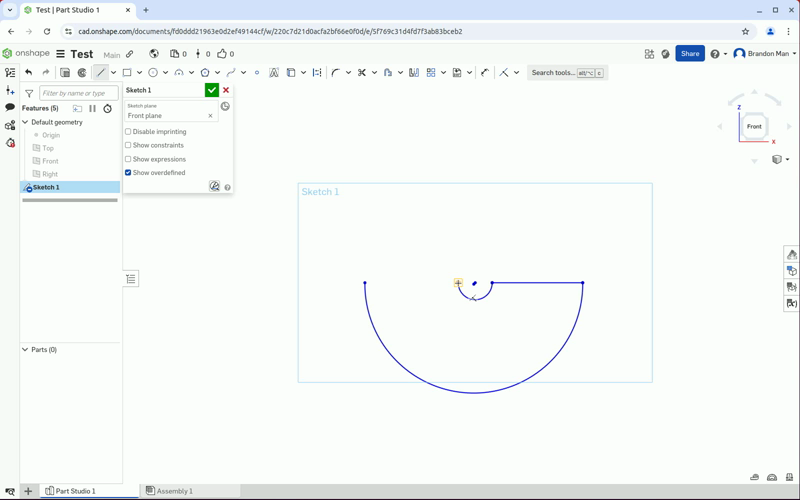
scroll(6)
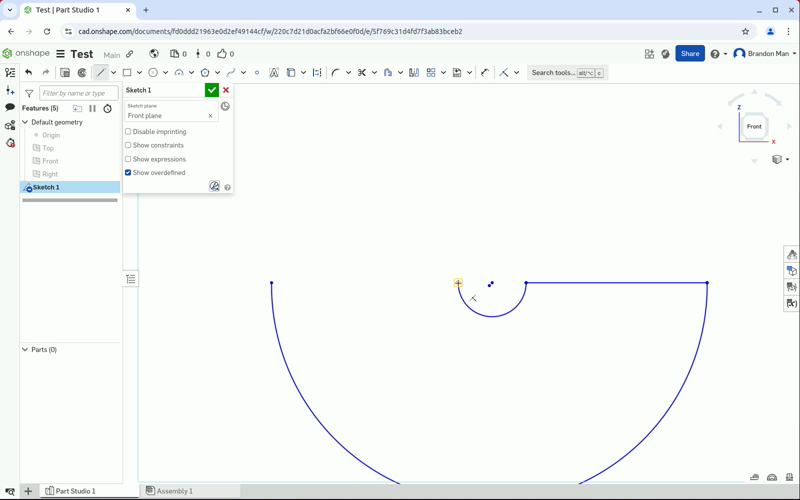
click(458, 282)
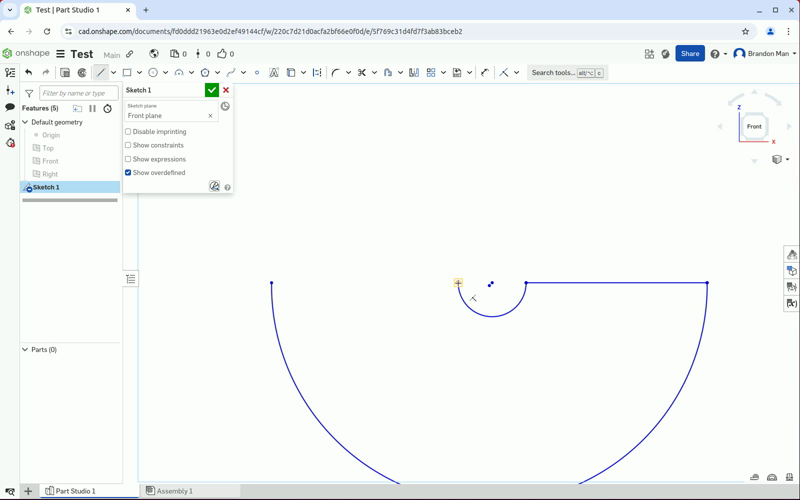
scroll(-6)
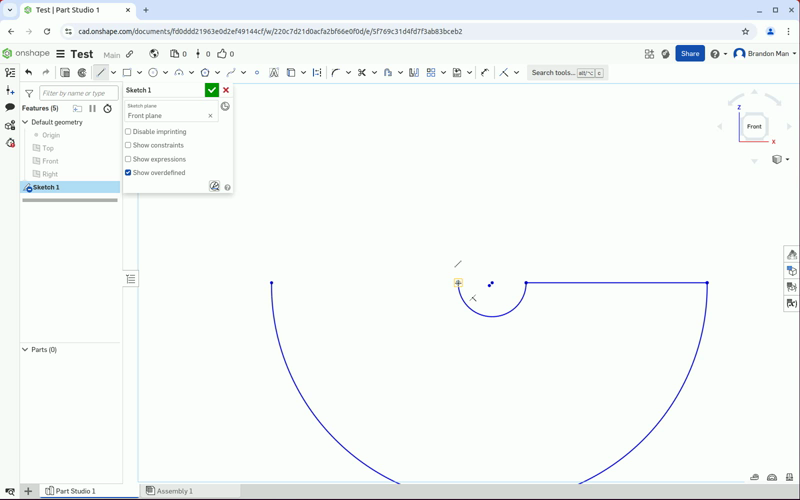
scroll(-6)
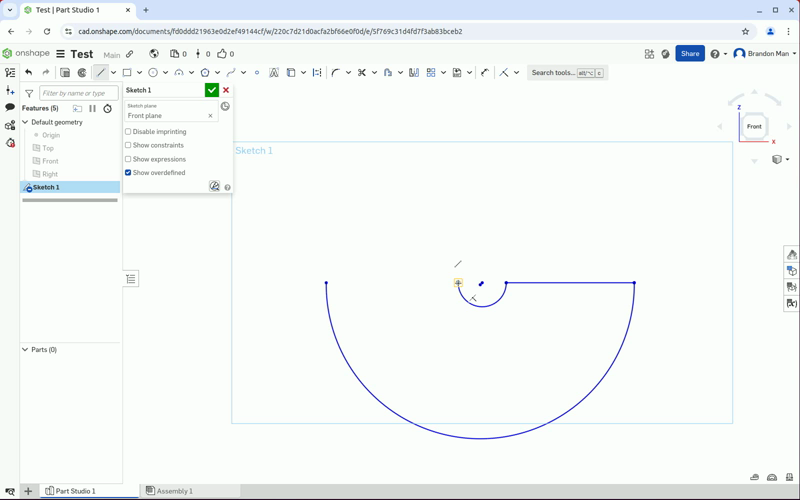
scroll(-6)
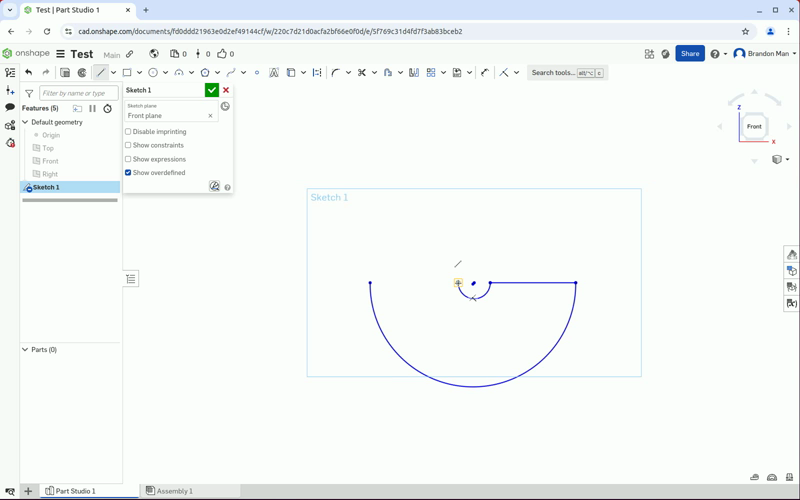
scroll(-6)
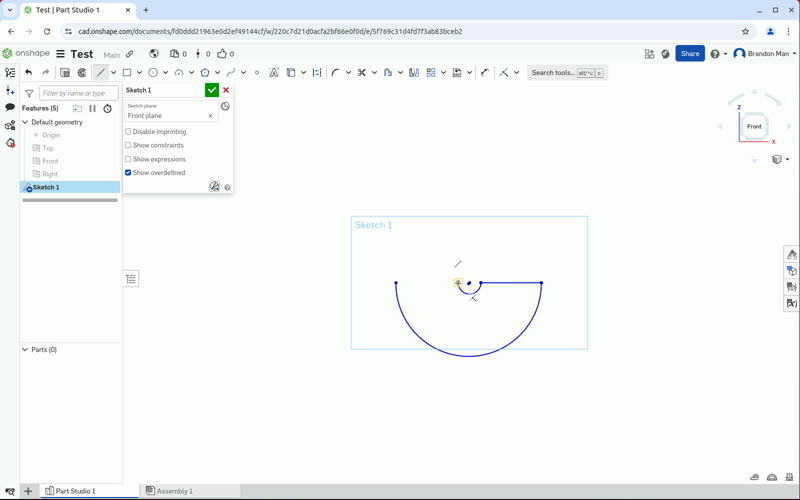
scroll(-6)
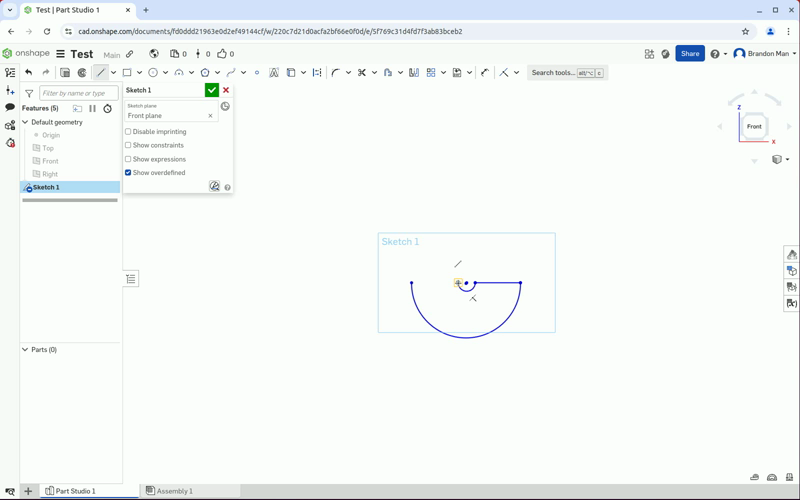
scroll(-6)
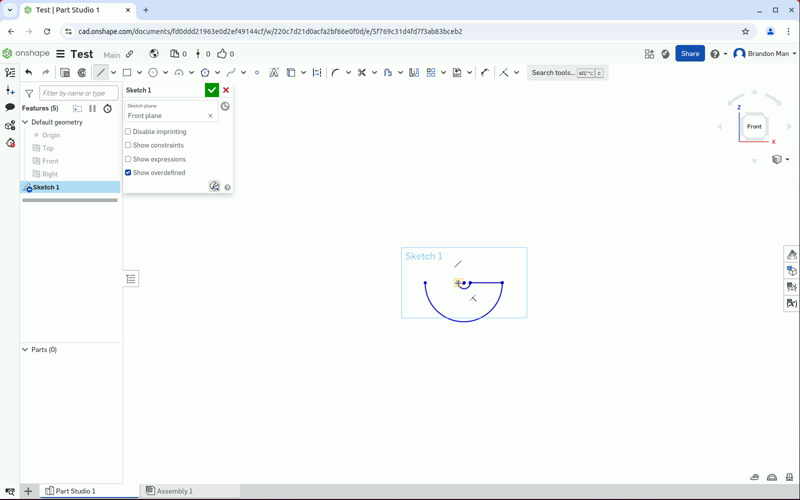
scroll(-6)
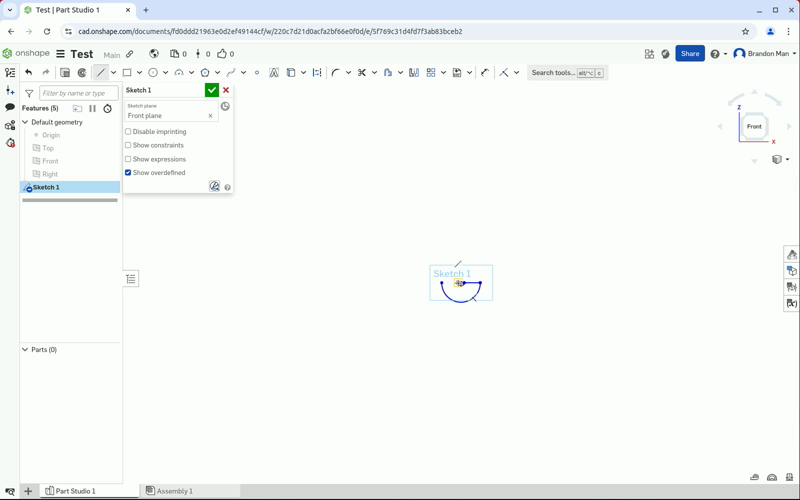
mouse_move(488, 282)
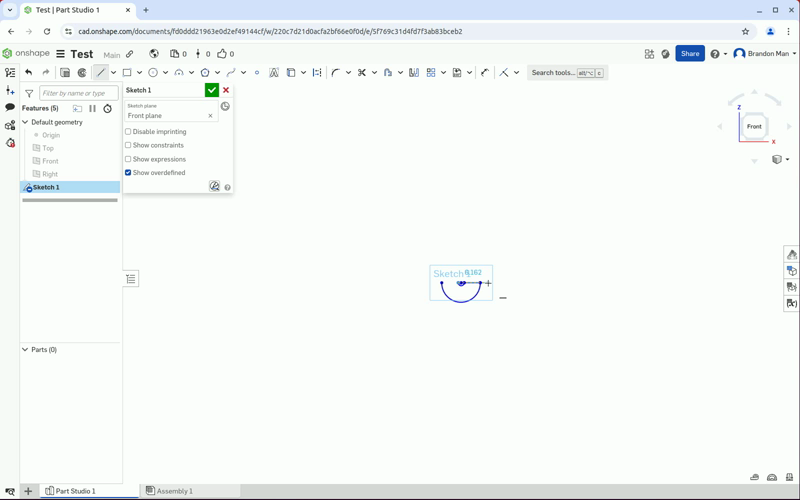
key_down(shift)
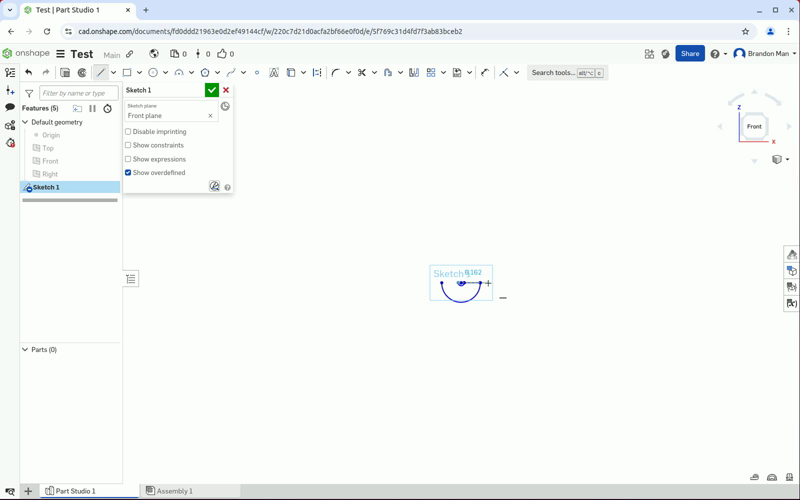
mouse_move(441, 282)
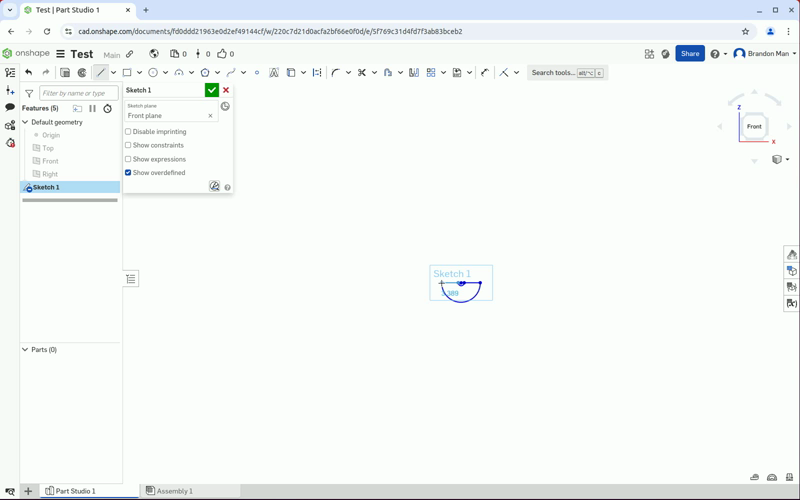
key_up(shift)
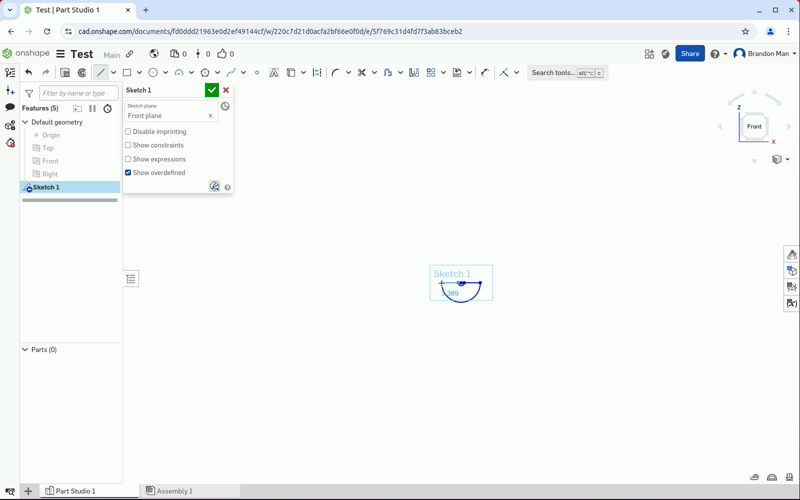
click(441, 282)
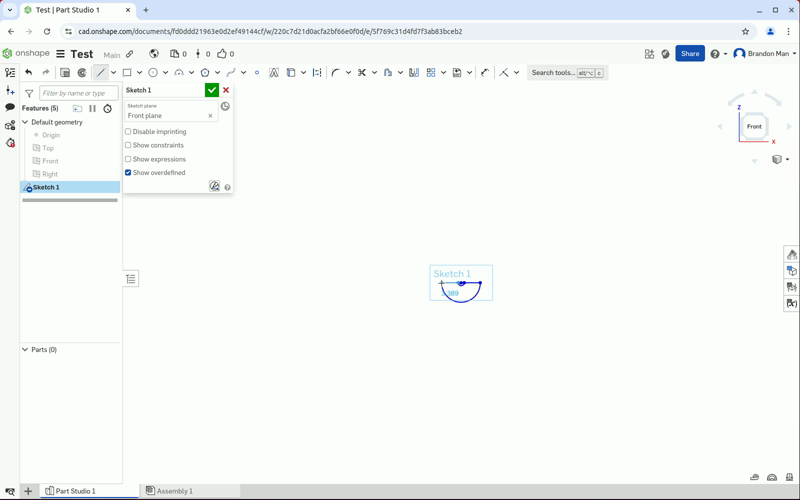
key(esc)
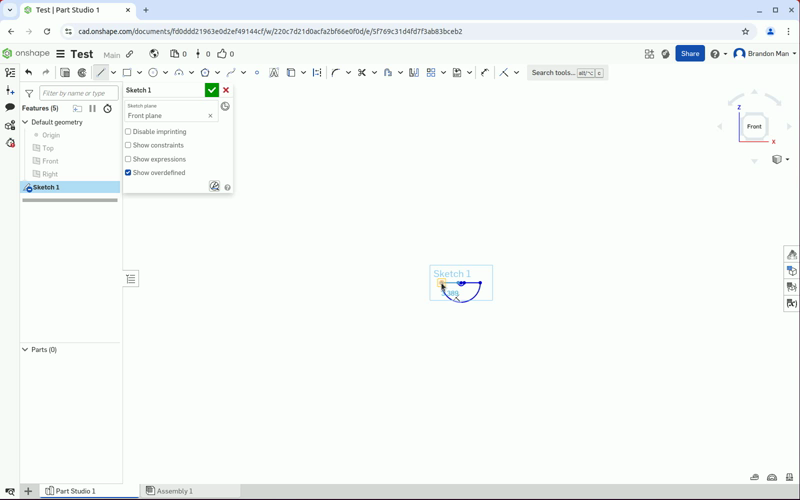
mouse_move(472, 291)
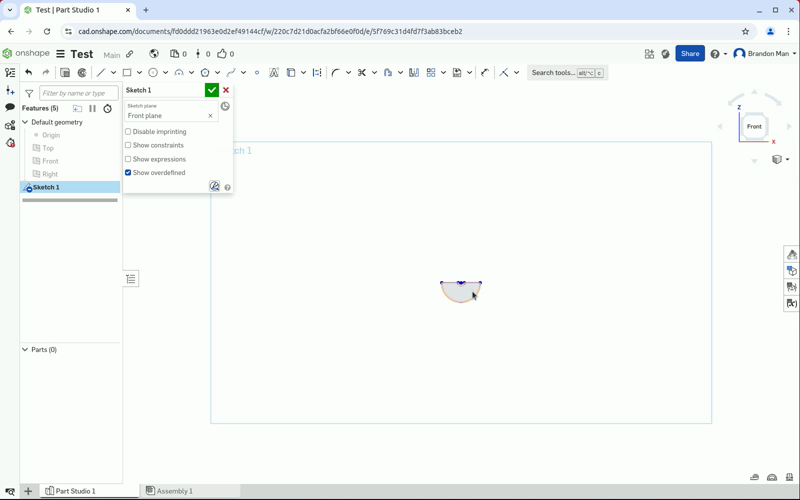
scroll(6)
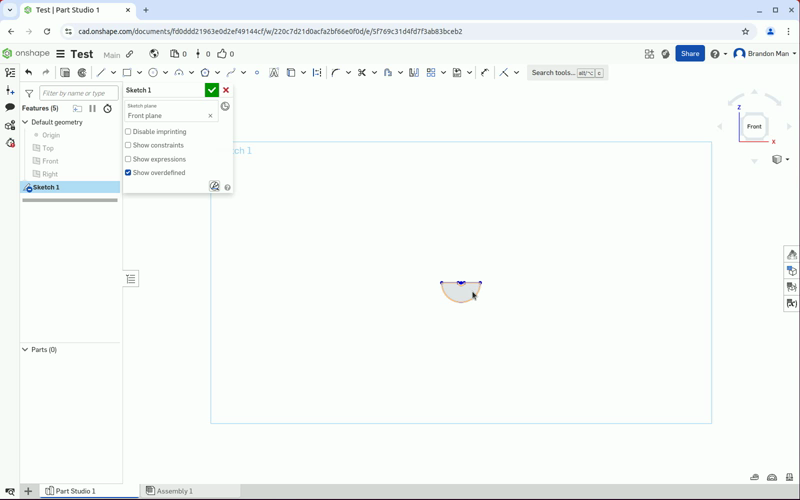
scroll(6)
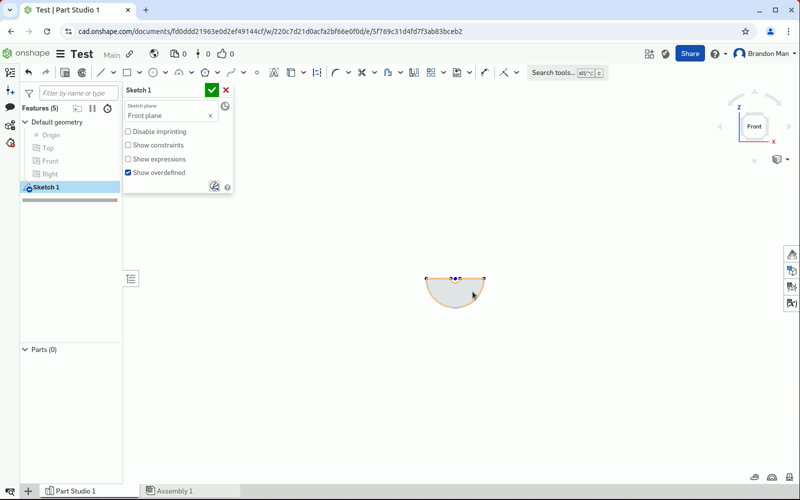
scroll(6)
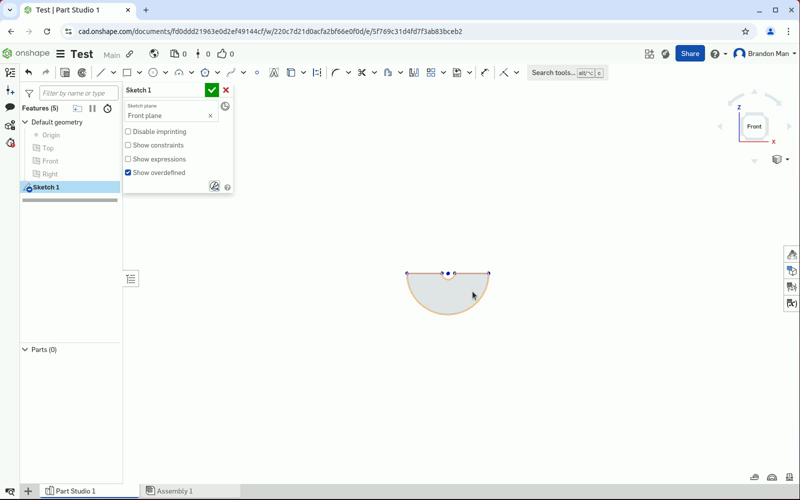
scroll(6)
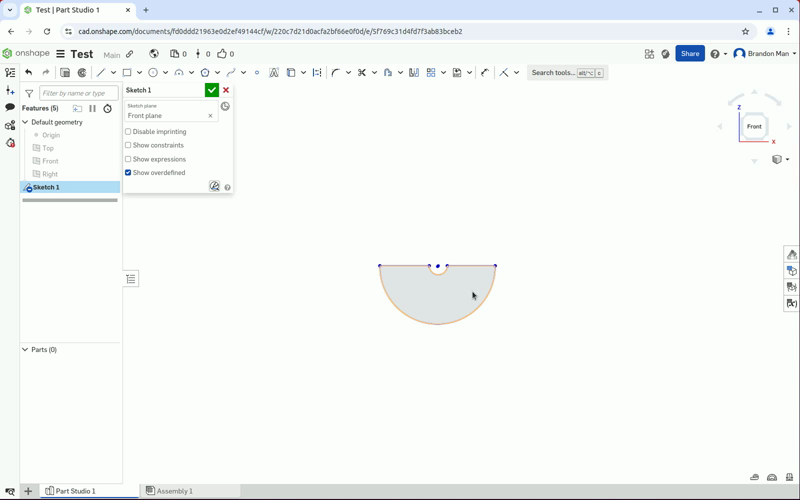
scroll(6)
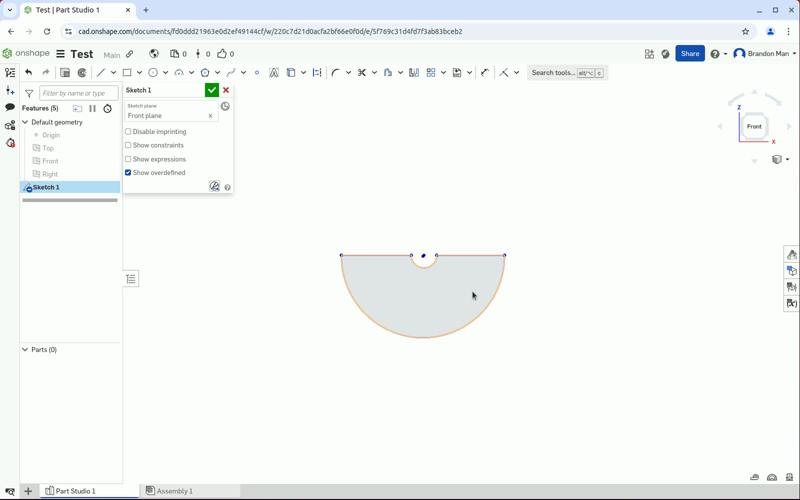
scroll(6)
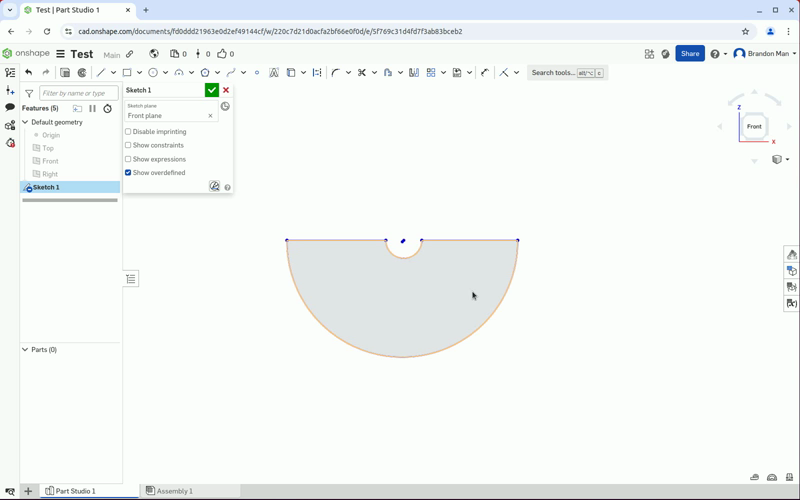
scroll(6)
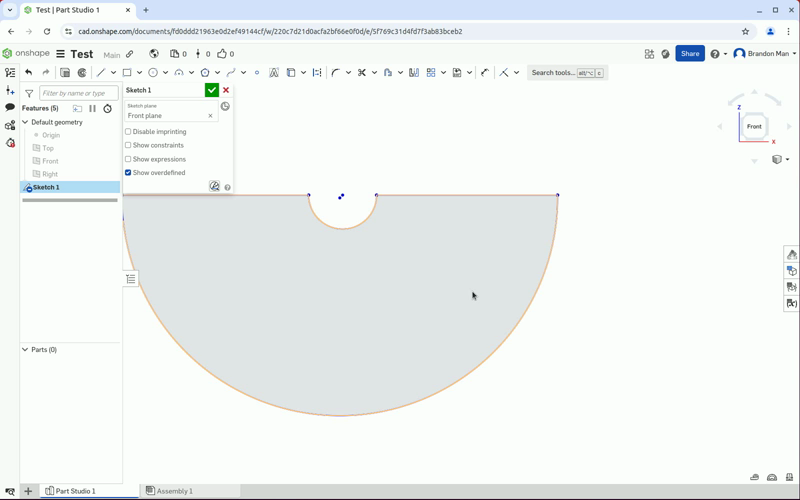
click(472, 291)
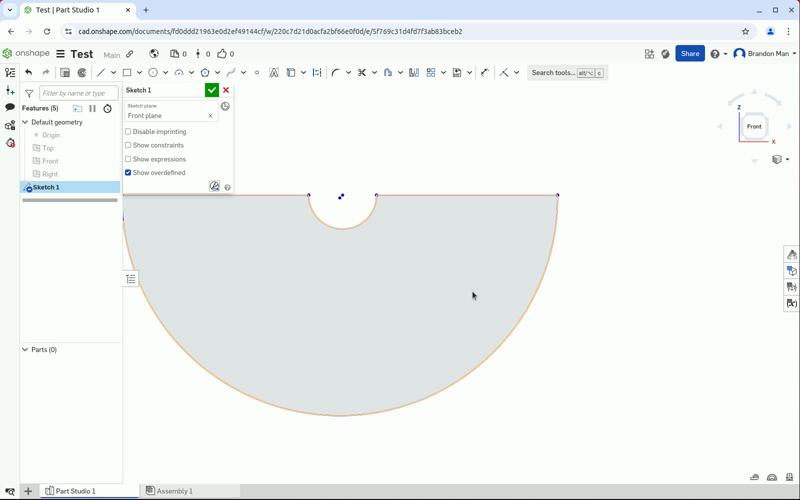
scroll(-6)
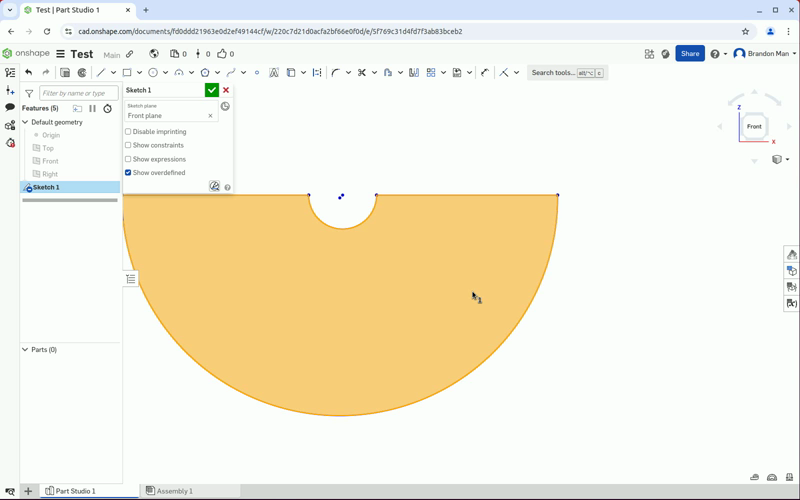
scroll(-6)
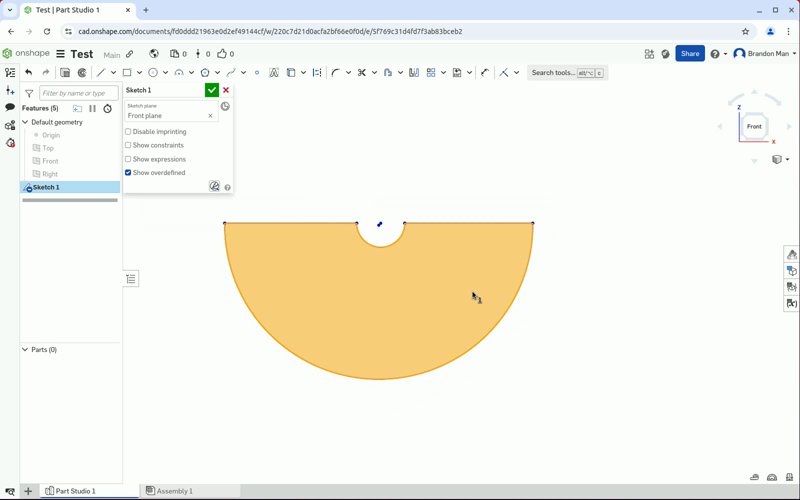
scroll(-6)
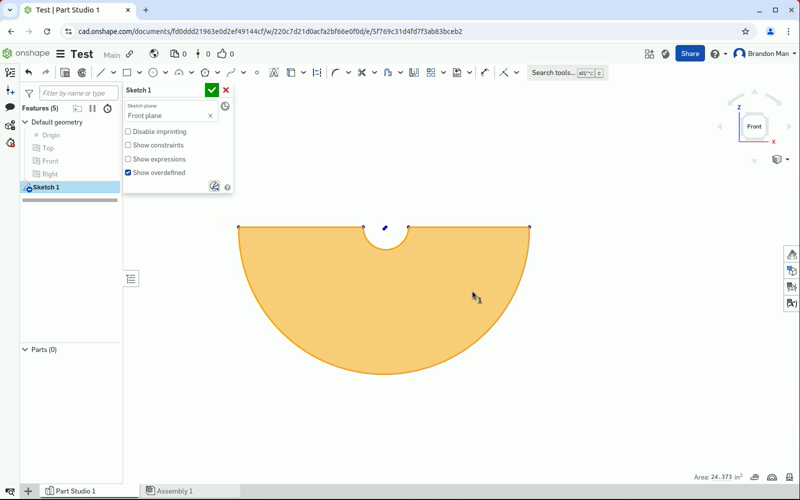
scroll(-6)
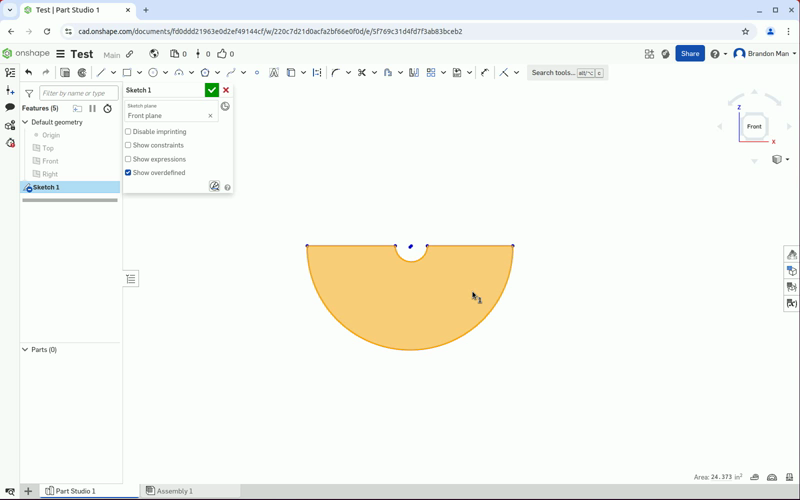
scroll(-6)
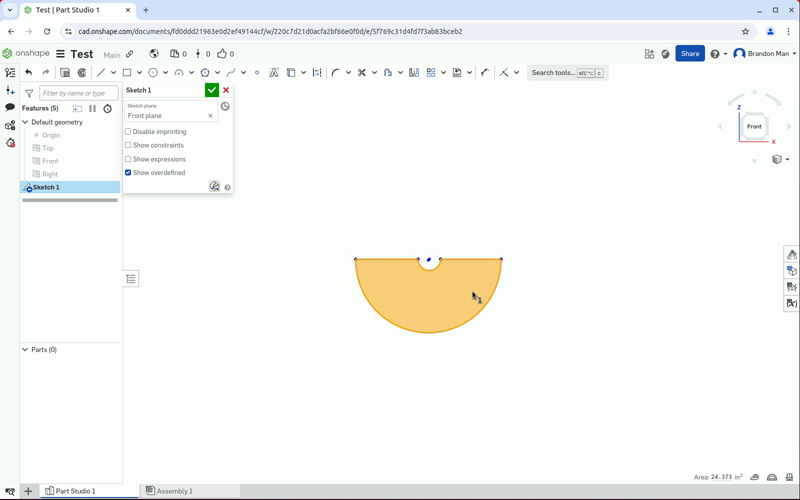
scroll(-6)
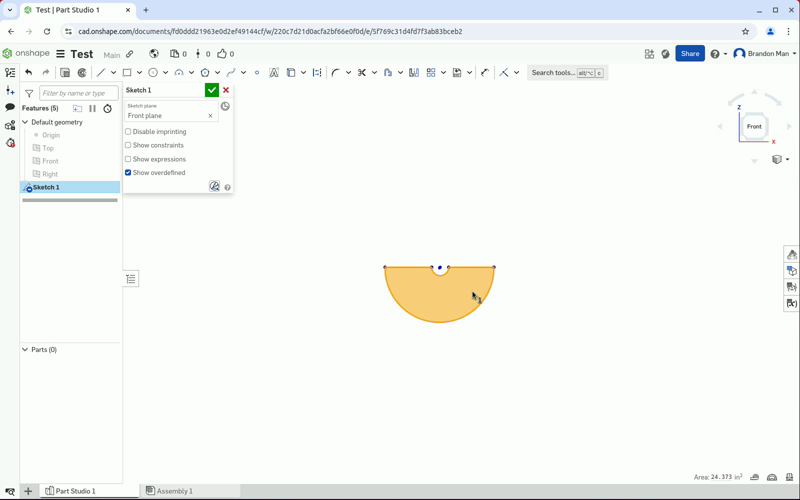
scroll(-6)
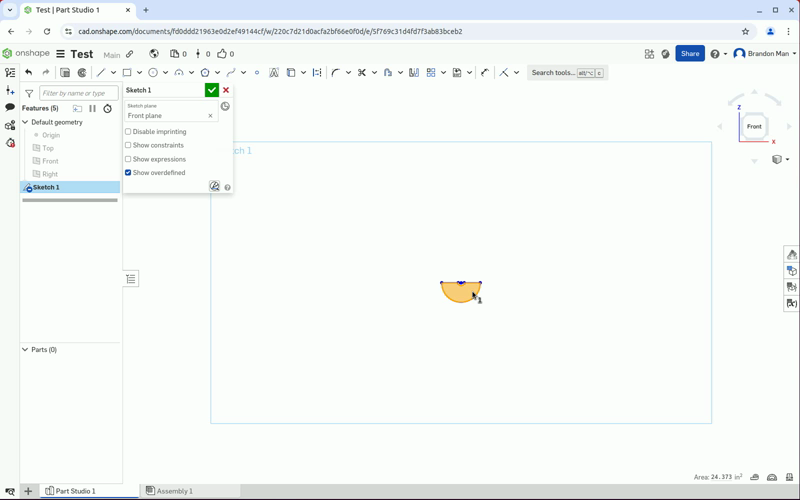
mouse_move(73, 352)
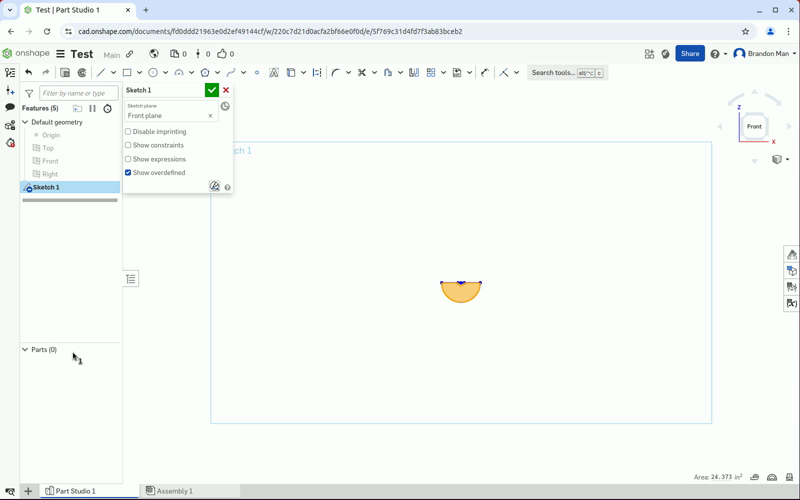
key(shift+y)
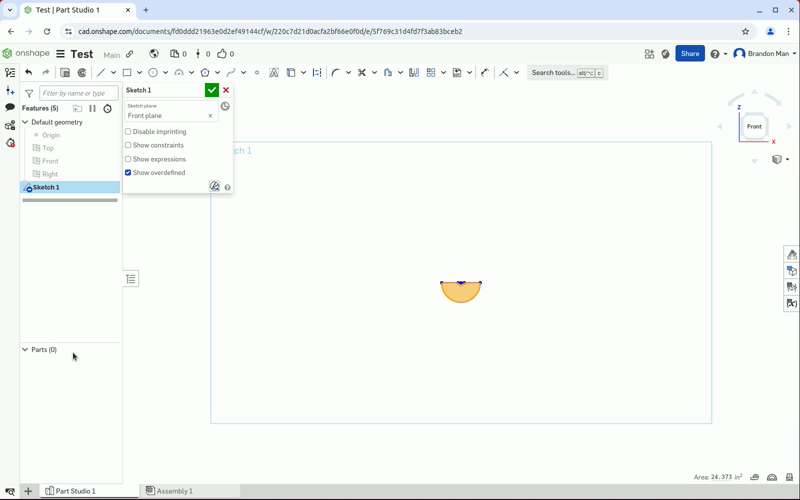
key(shift+e)
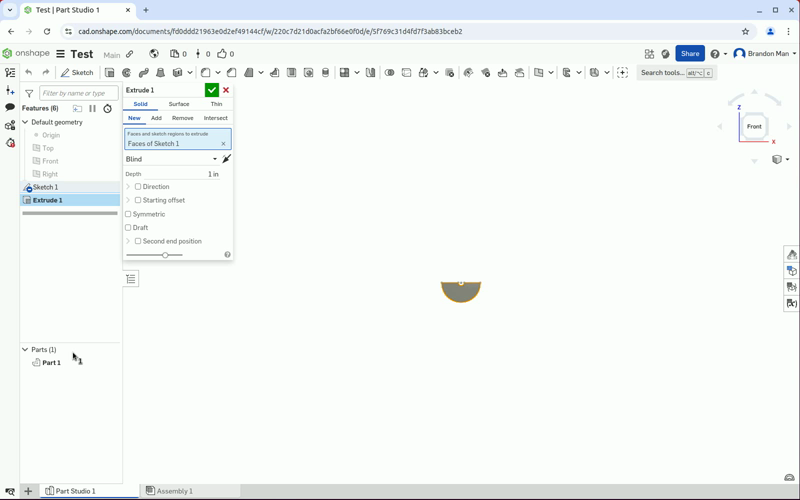
mouse_move(143, 106)
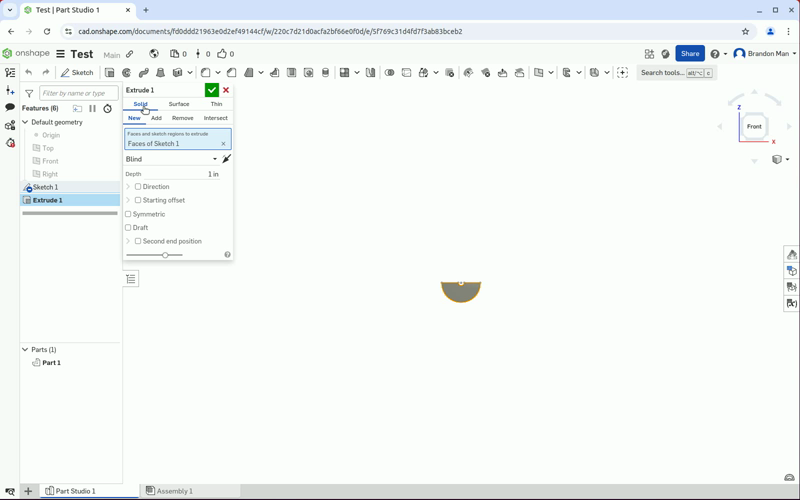
click(143, 106)
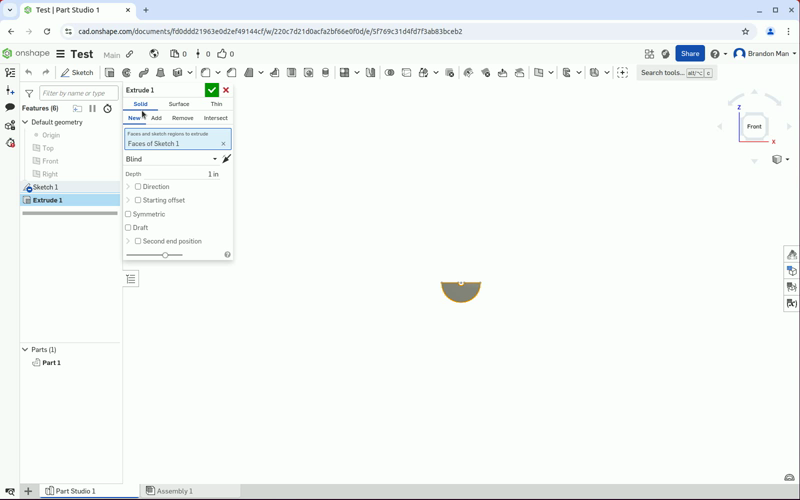
mouse_move(137, 120)
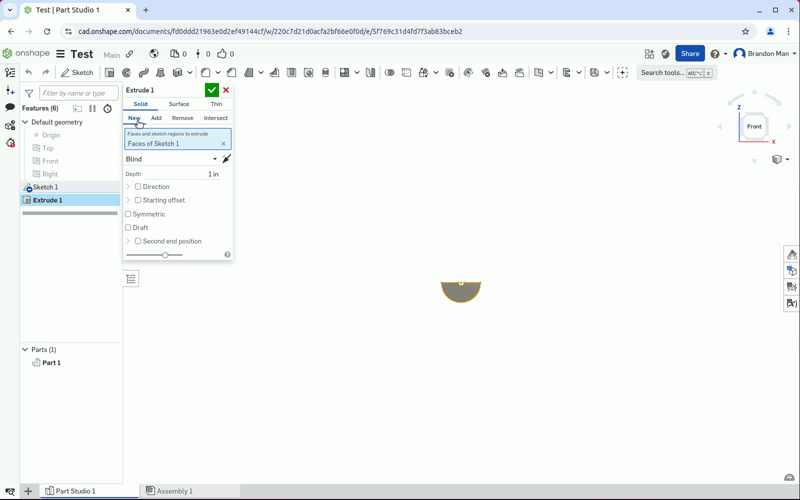
click(137, 120)
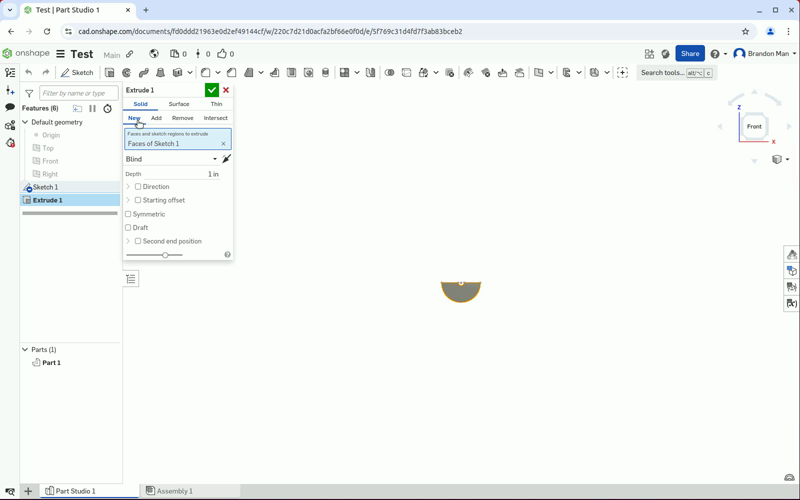
key(tab, 4)
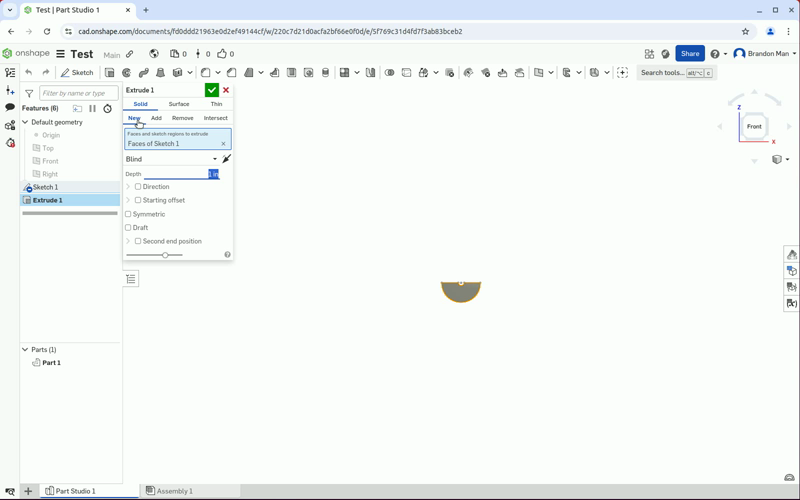
text(1.204)
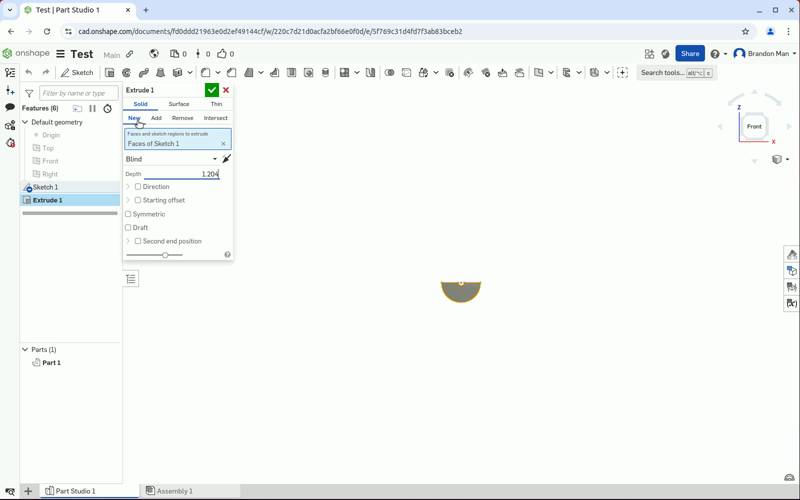
key(enter)
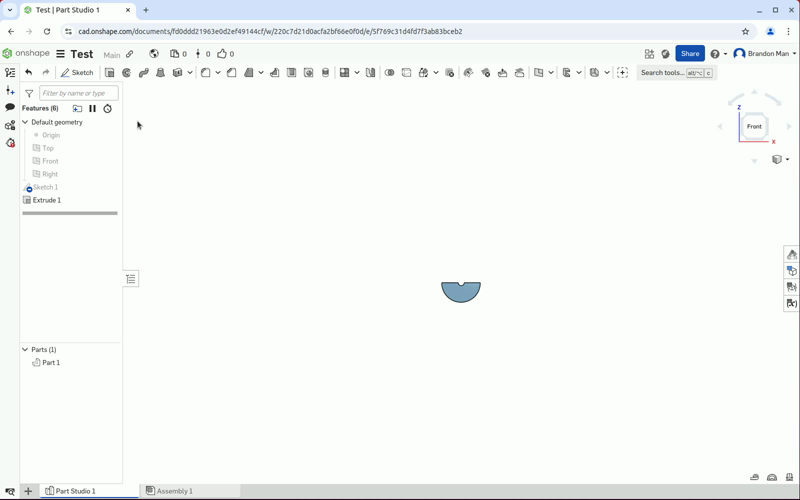
key(shift+h)
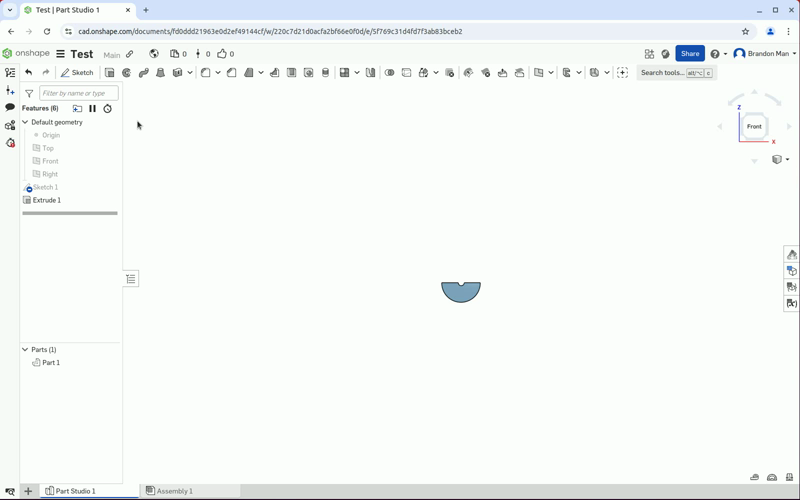
key(shift+h)
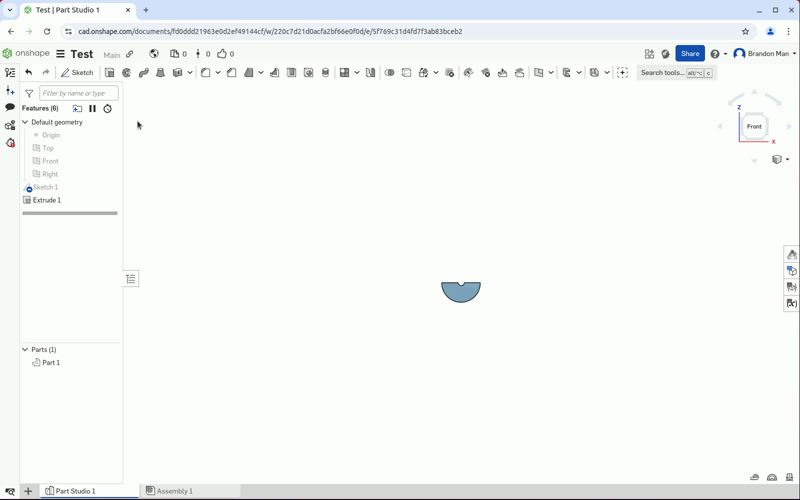
mouse_move(73, 189)
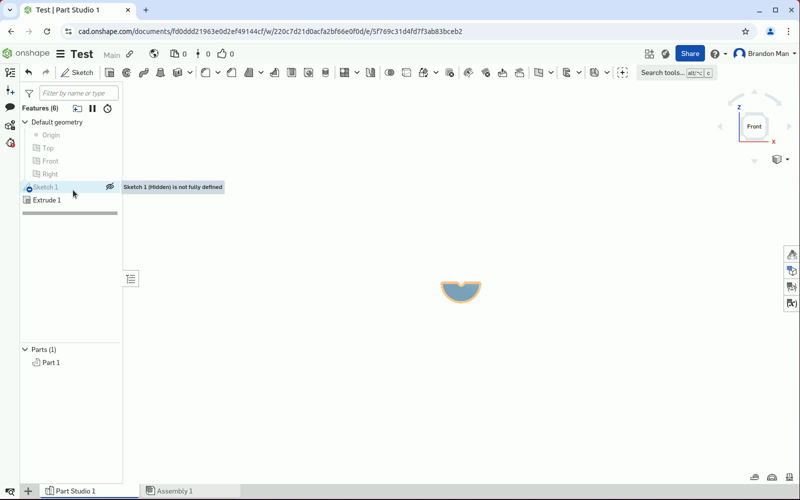
click(73, 189)
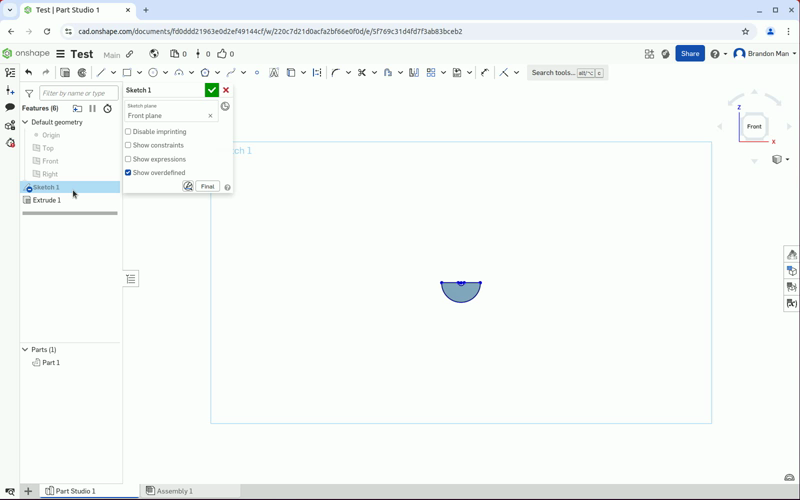
mouse_move(229, 92)
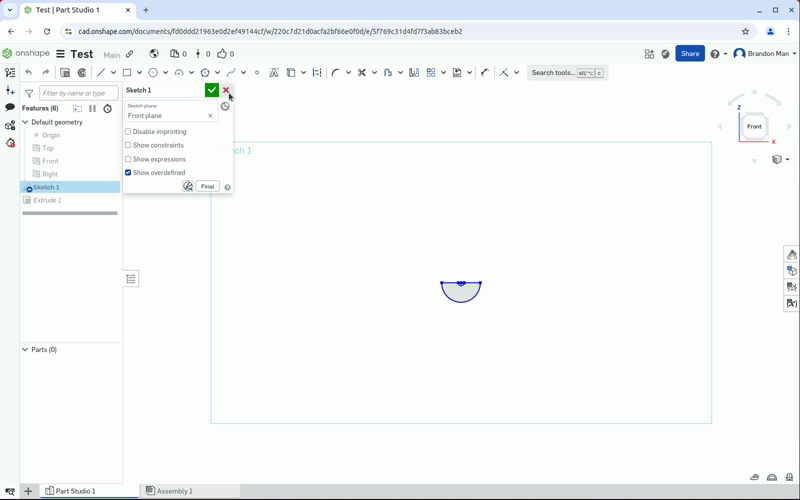
click(229, 92)
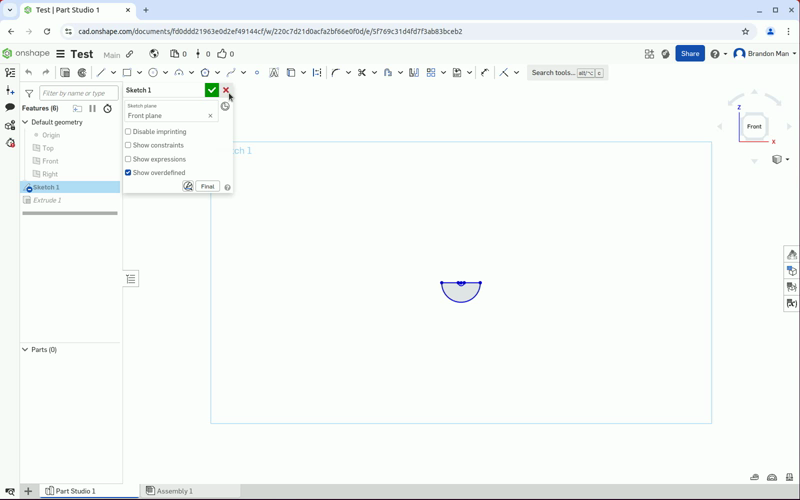
key(shift+s)
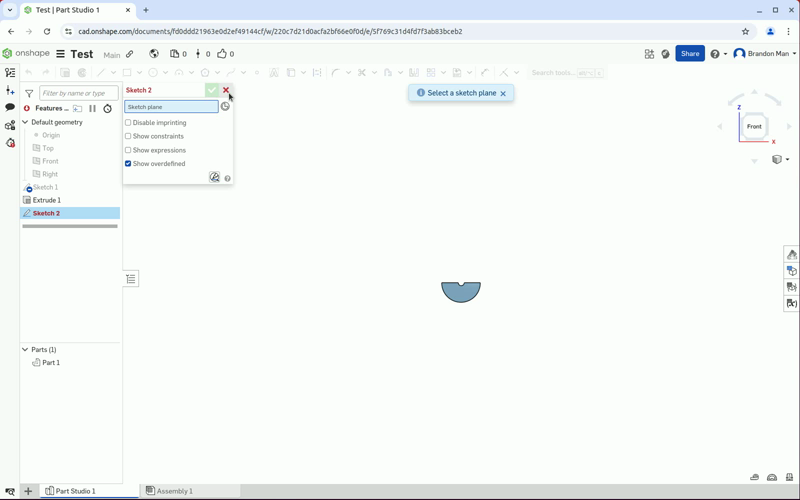
mouse_move(73, 163)
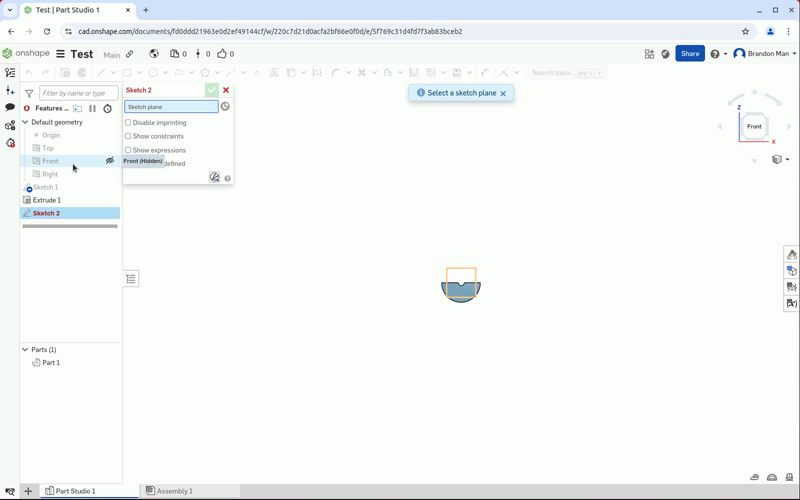
click(73, 163)
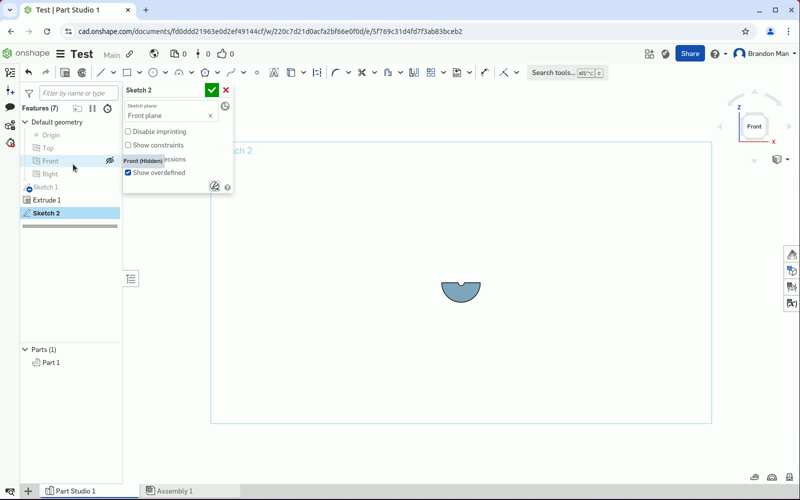
mouse_move(73, 352)
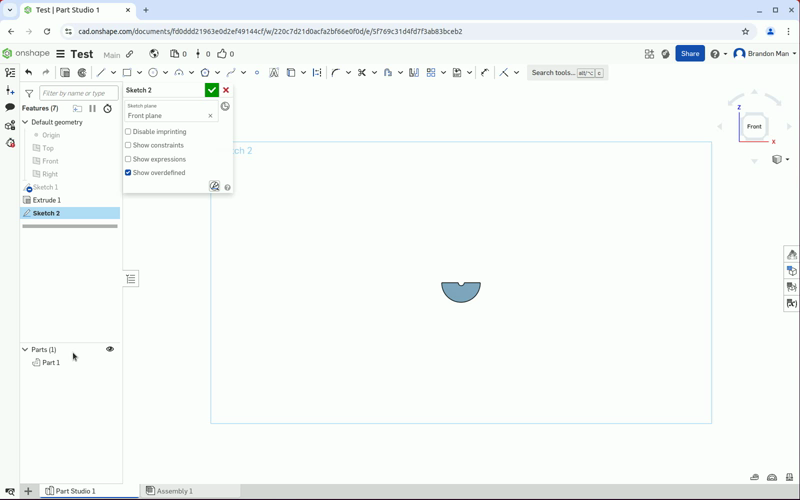
key(y)
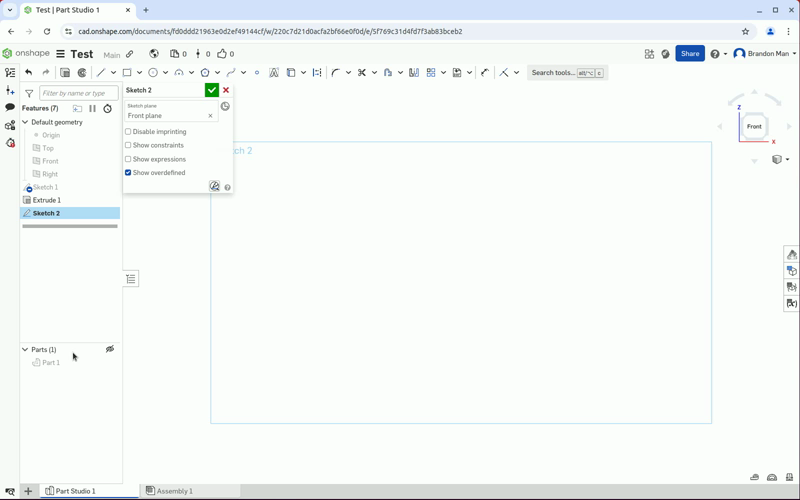
key(l)
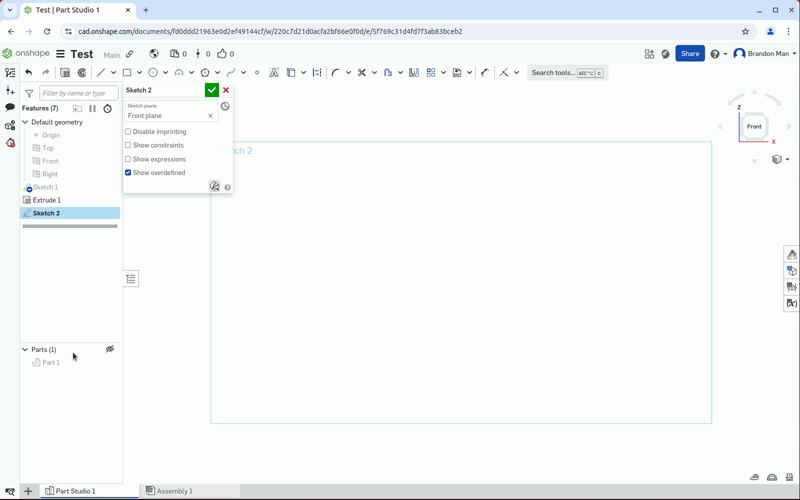
key_down(shift)
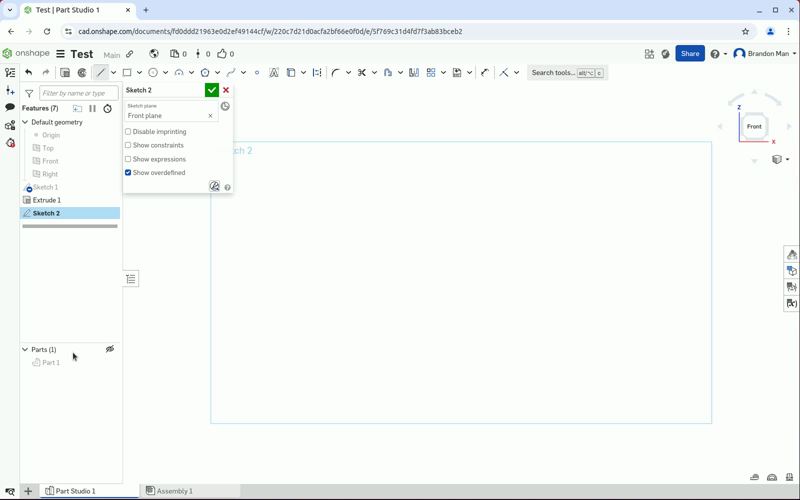
mouse_move(441, 189)
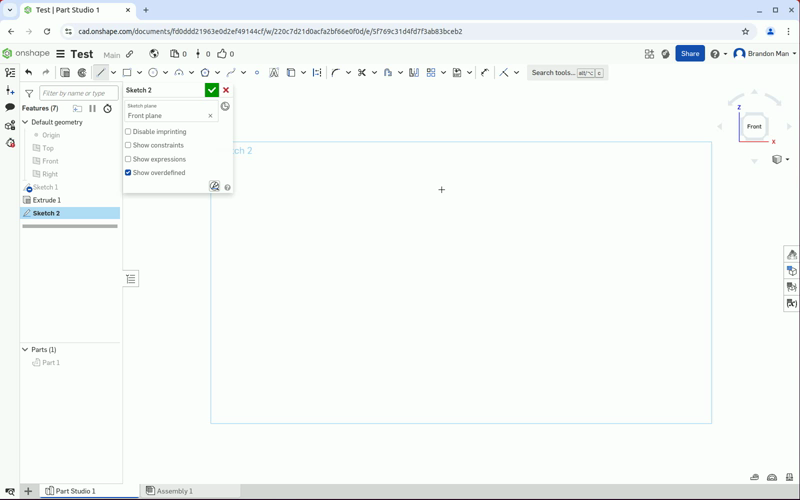
click(441, 189)
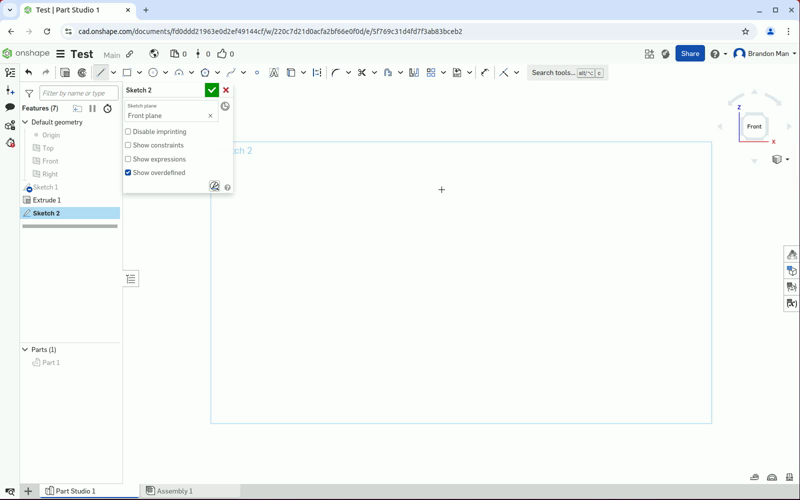
key_up(shift)
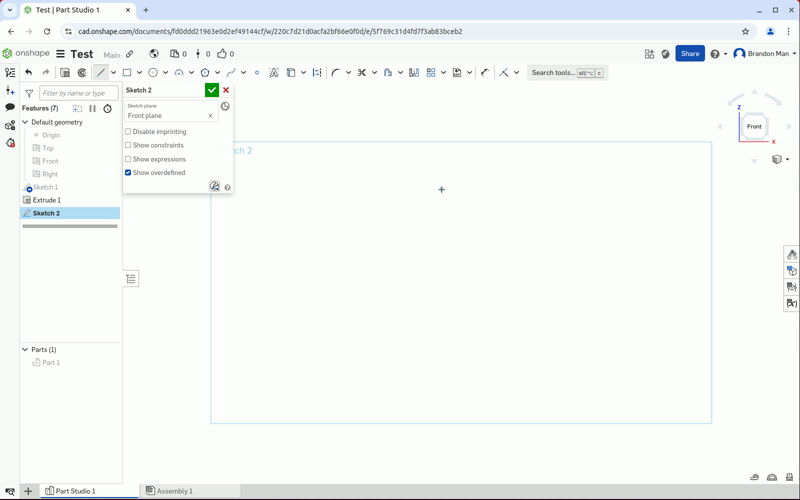
key_down(shift)
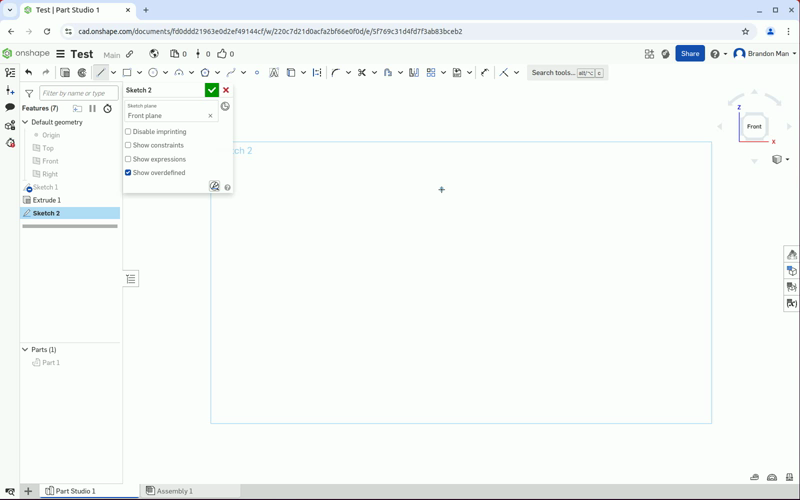
mouse_move(471, 189)
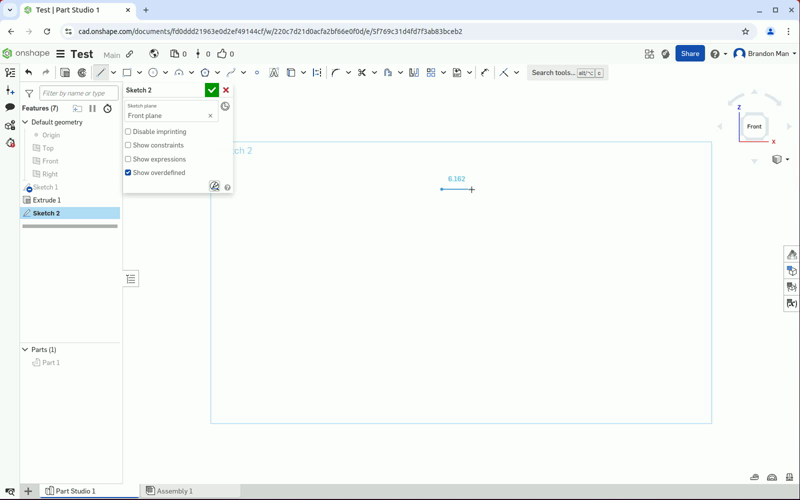
mouse_move(458, 189)
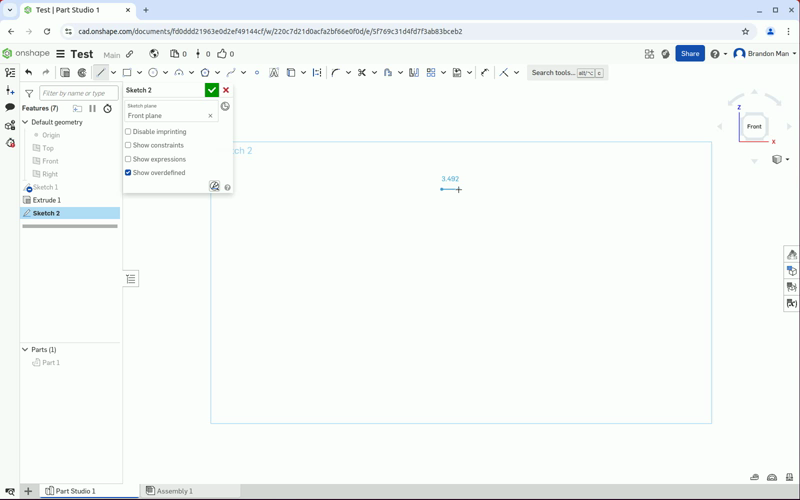
click(458, 189)
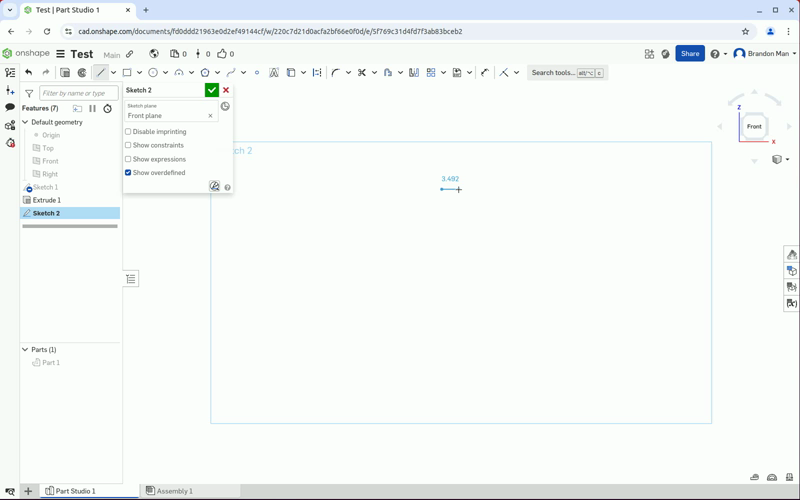
key_up(shift)
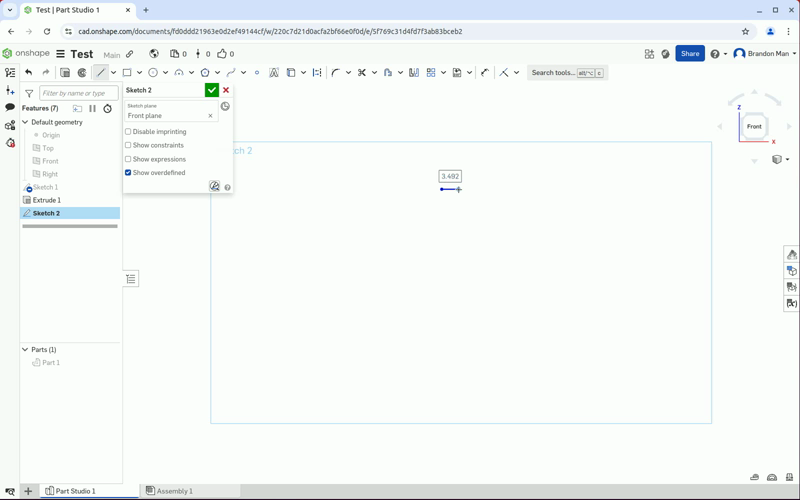
key_down(shift)
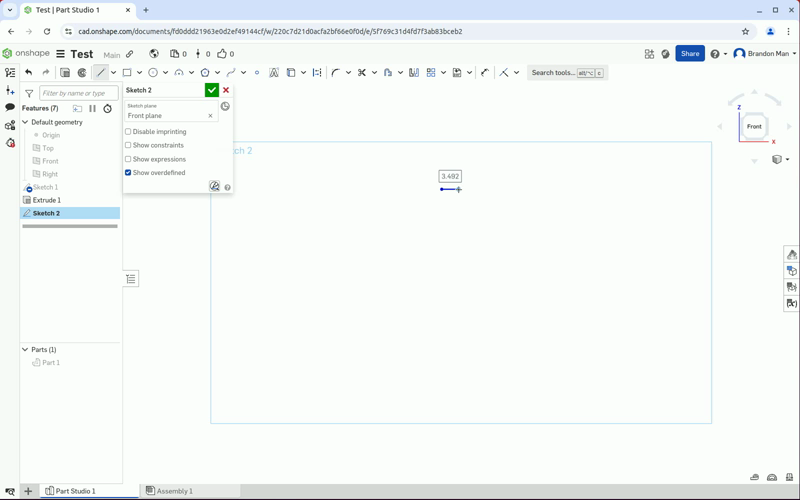
mouse_move(488, 189)
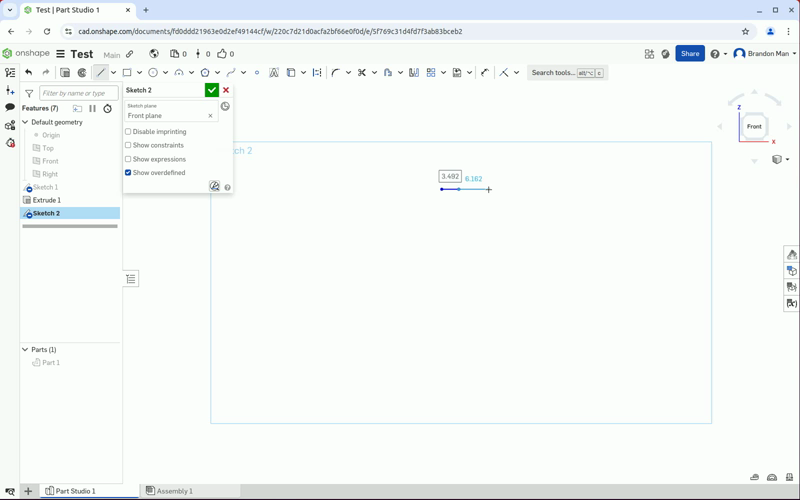
mouse_move(458, 184)
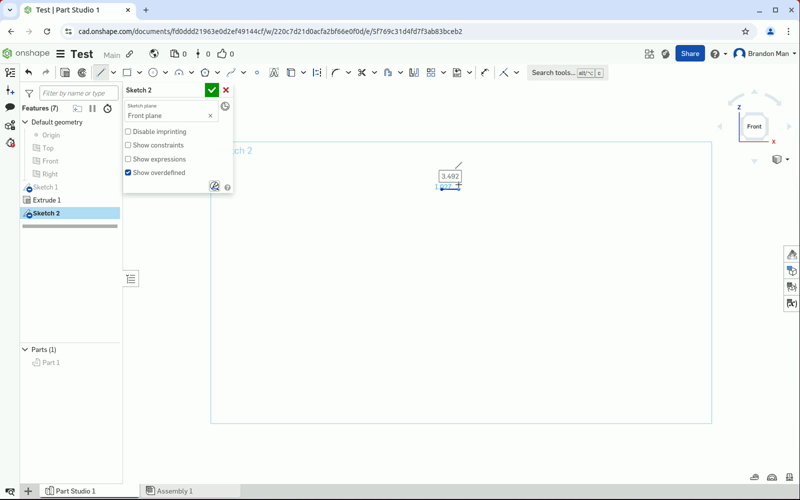
scroll(6)
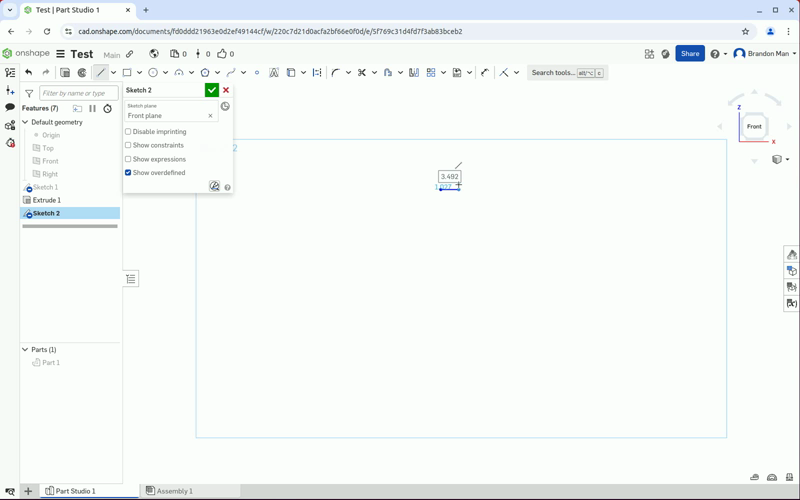
scroll(6)
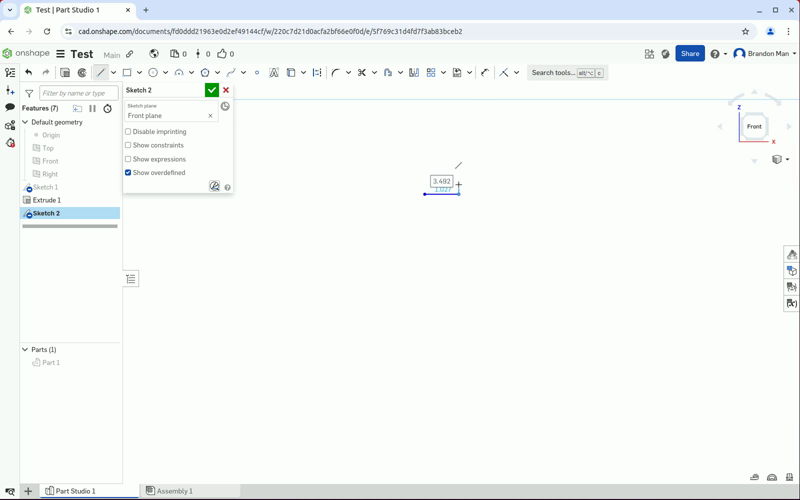
scroll(6)
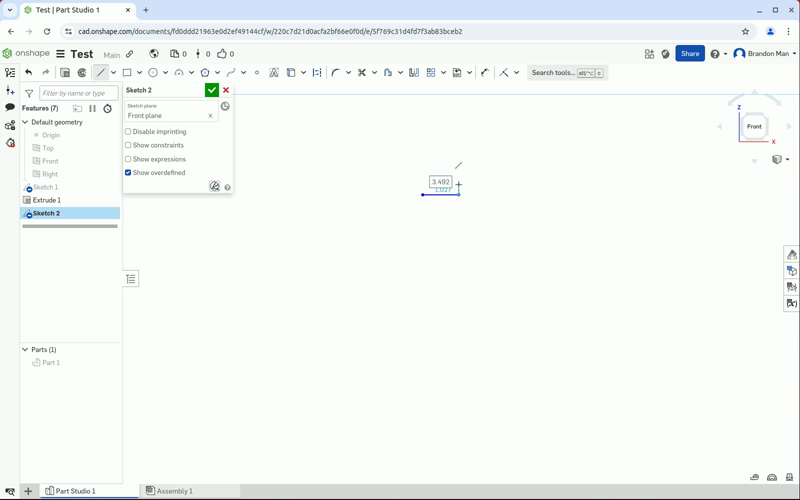
scroll(6)
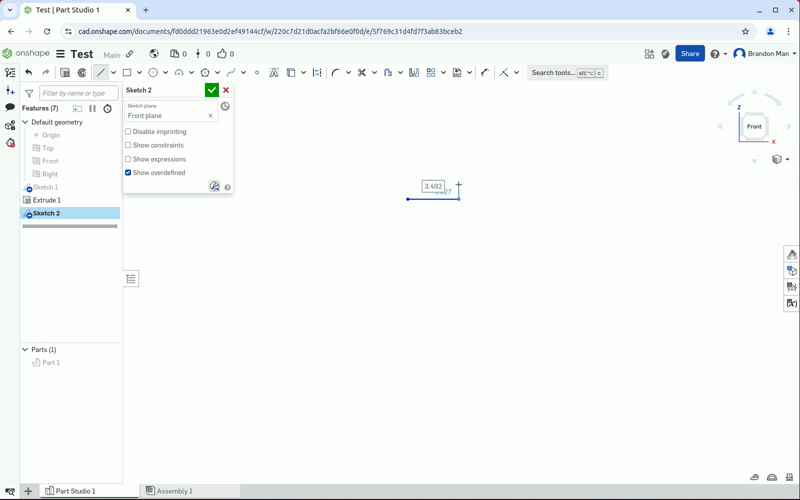
scroll(6)
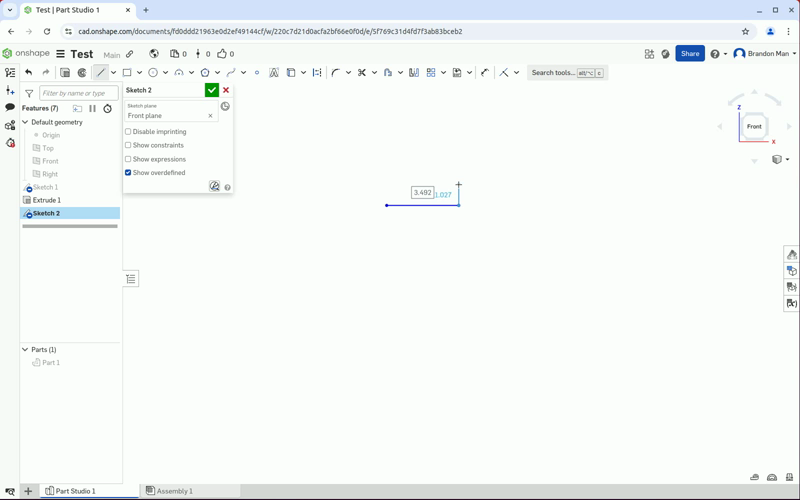
scroll(6)
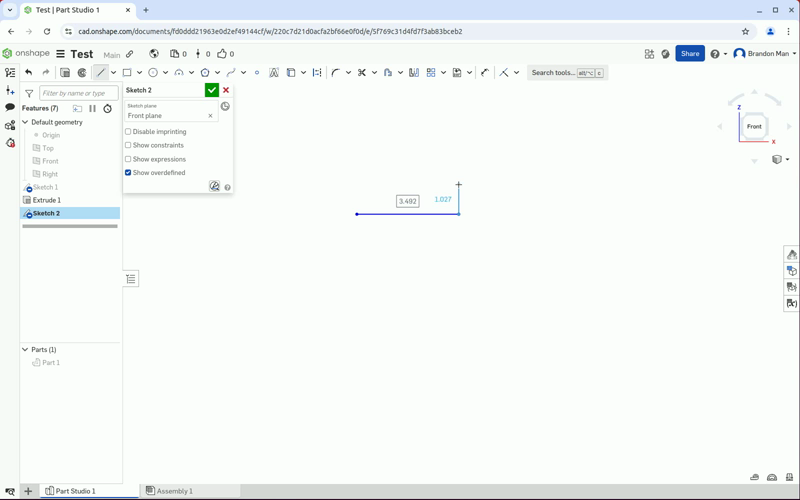
scroll(6)
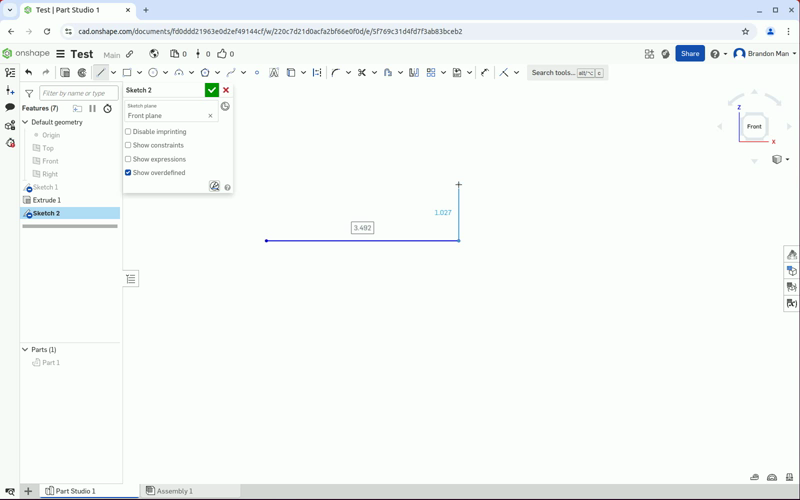
click(458, 184)
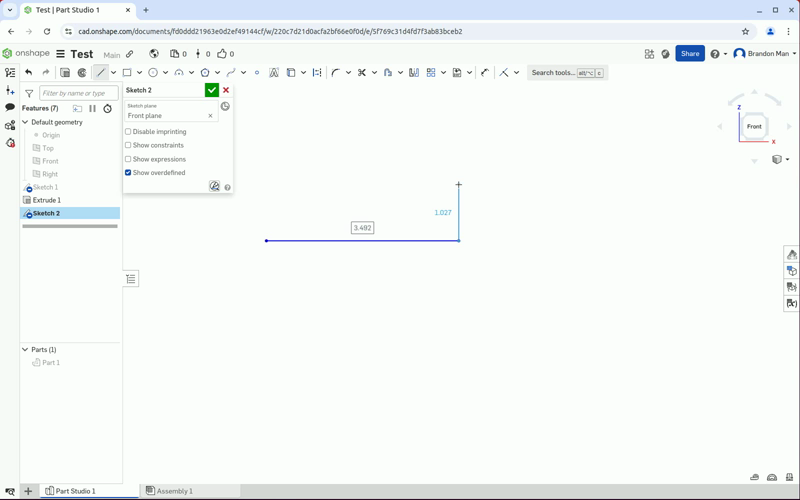
scroll(-6)
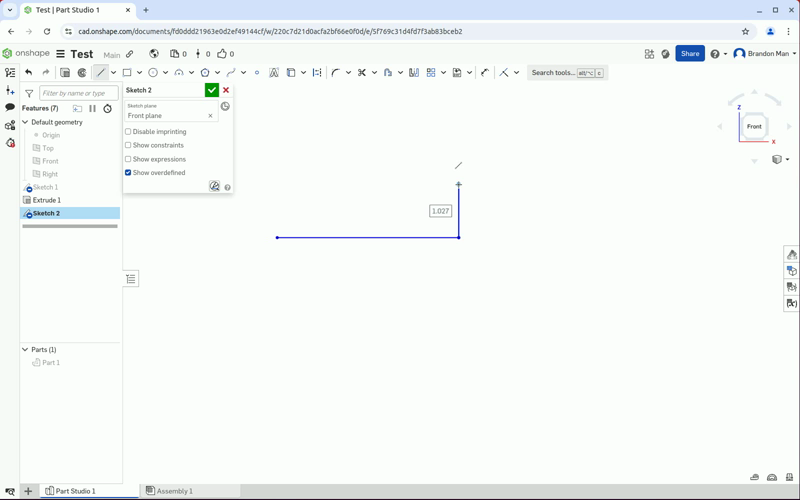
scroll(-6)
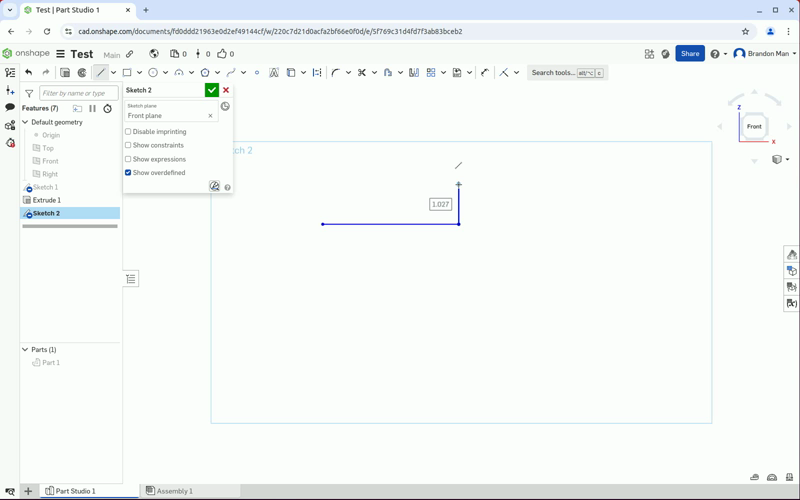
scroll(-6)
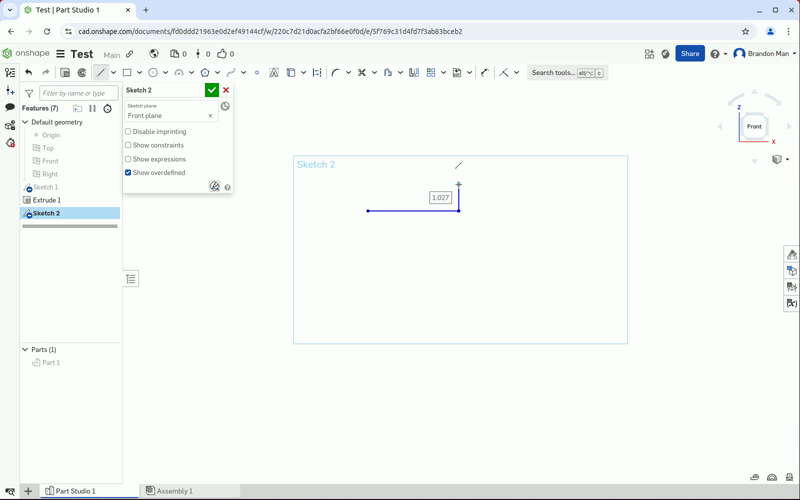
scroll(-6)
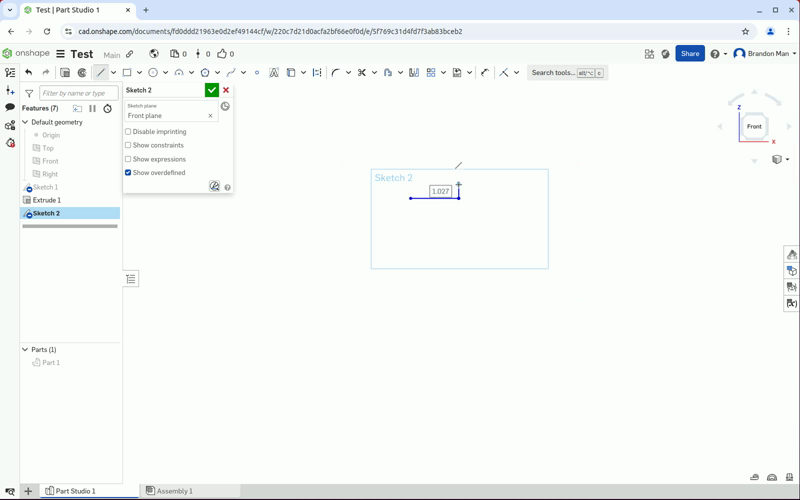
scroll(-6)
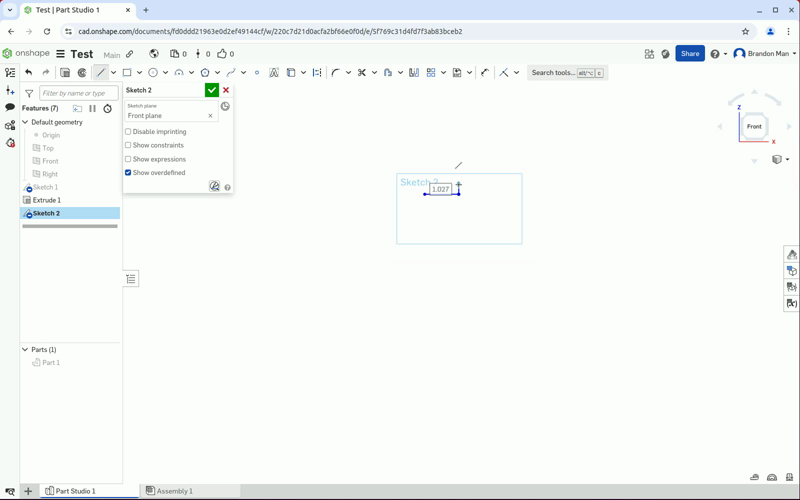
scroll(-6)
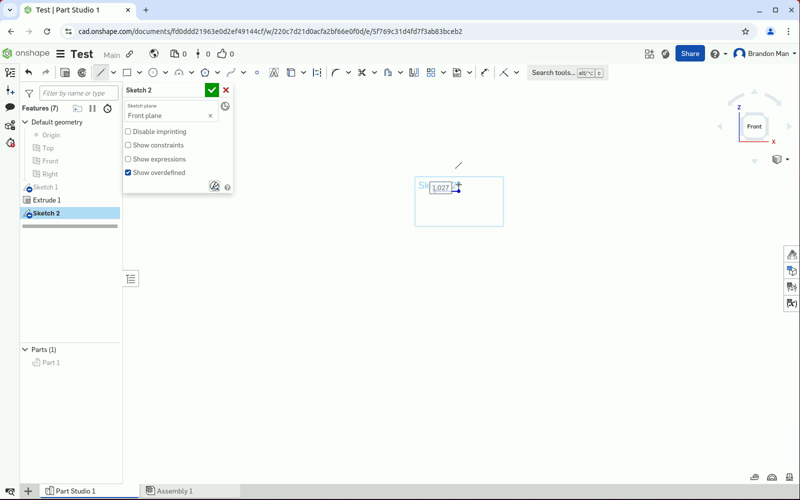
scroll(-6)
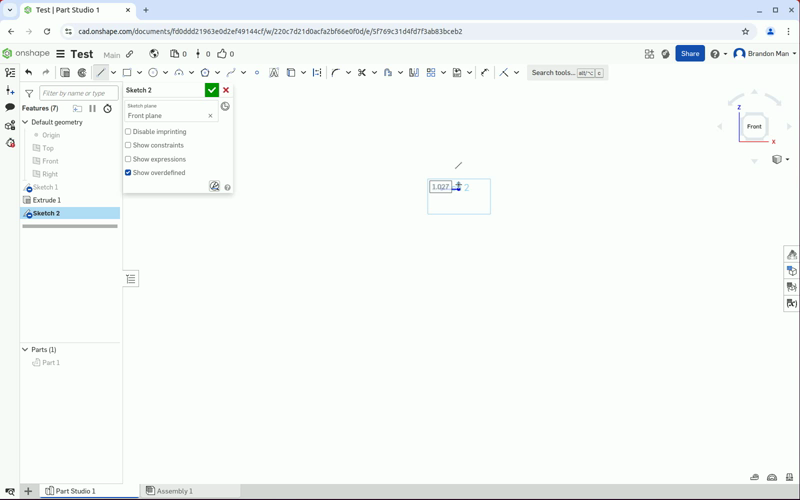
key_up(shift)
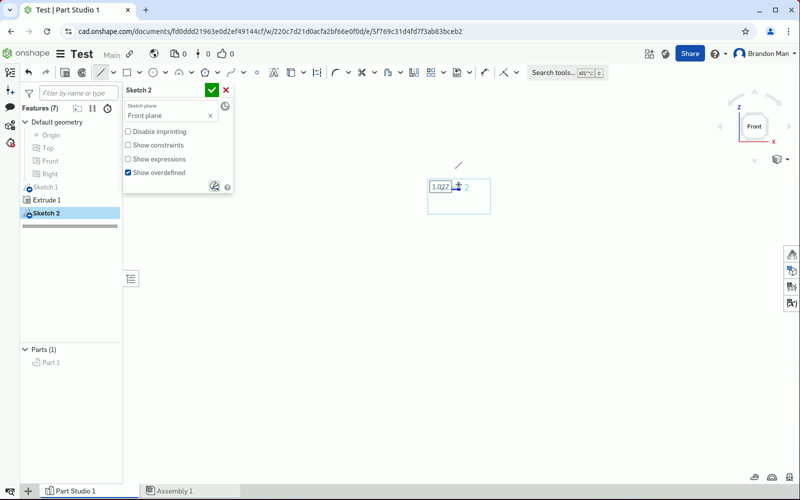
key(esc)
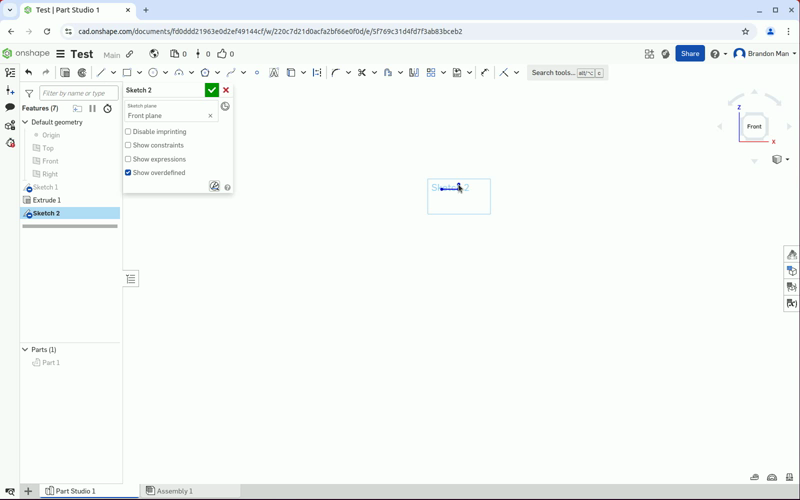
key(a)
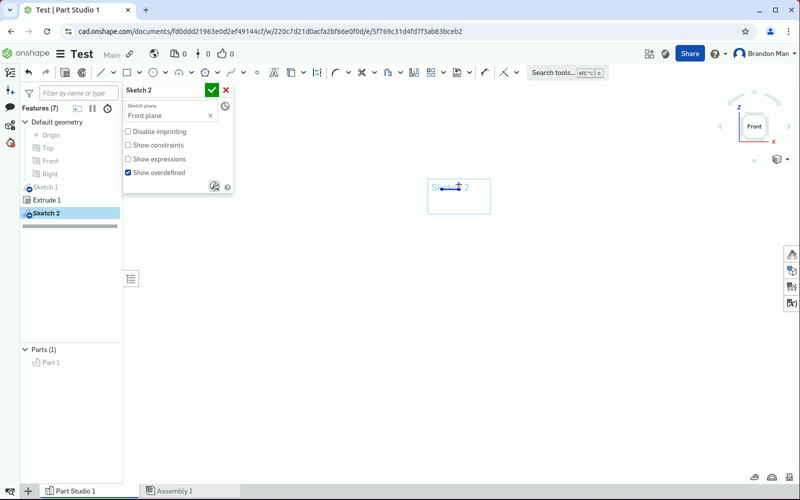
mouse_move(458, 184)
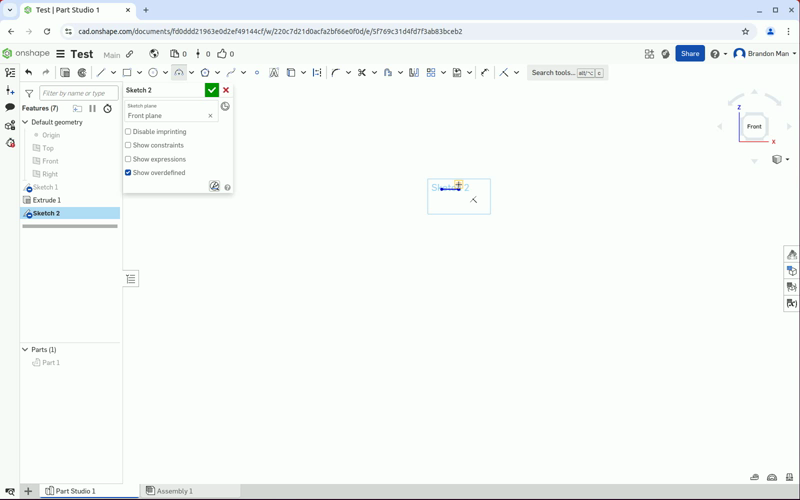
click(458, 184)
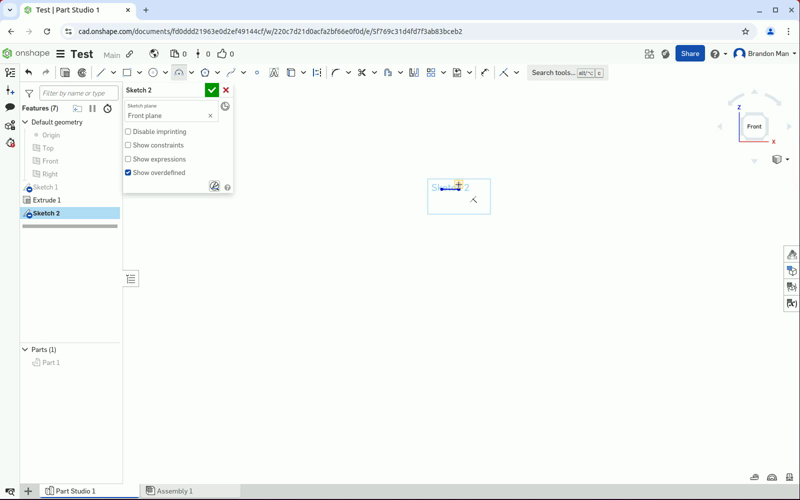
key_down(shift)
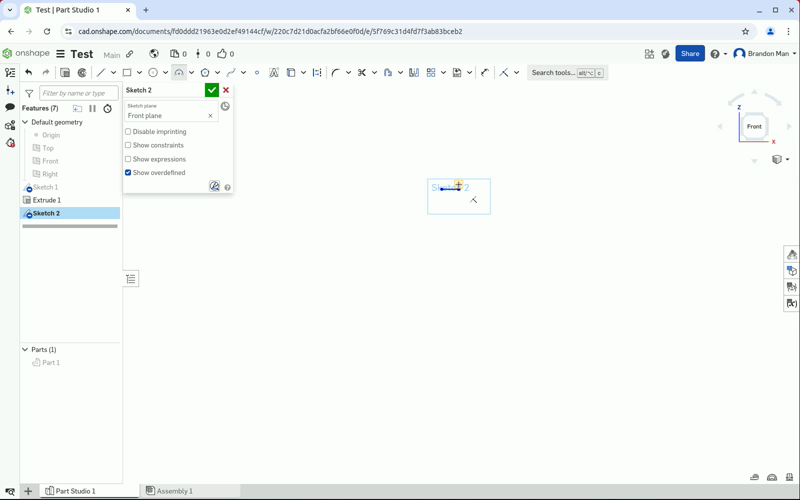
mouse_move(463, 184)
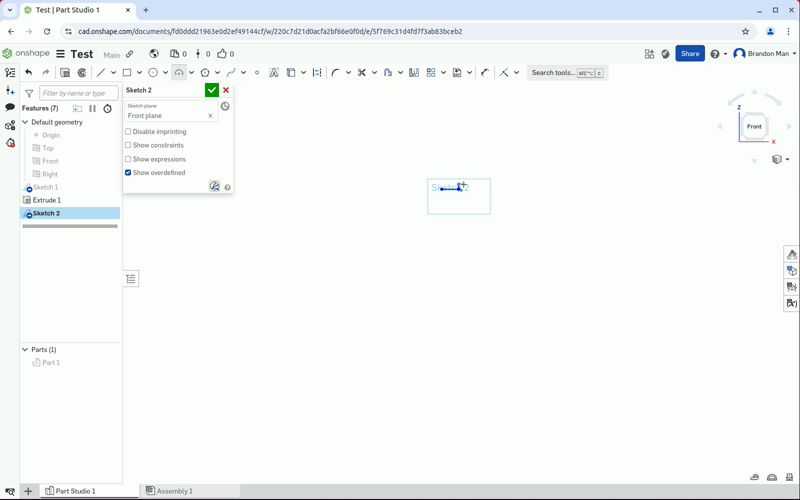
scroll(6)
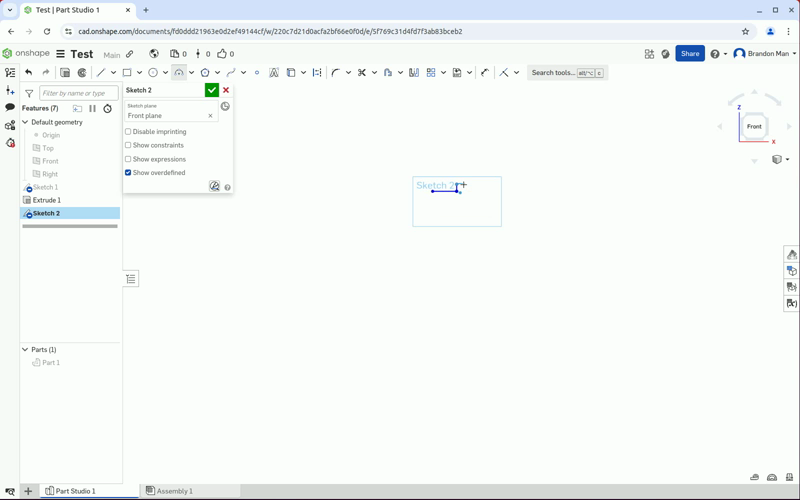
scroll(6)
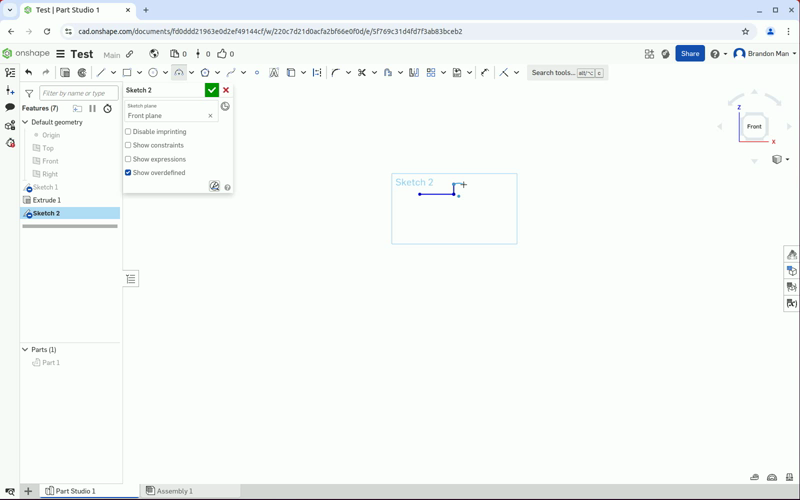
scroll(6)
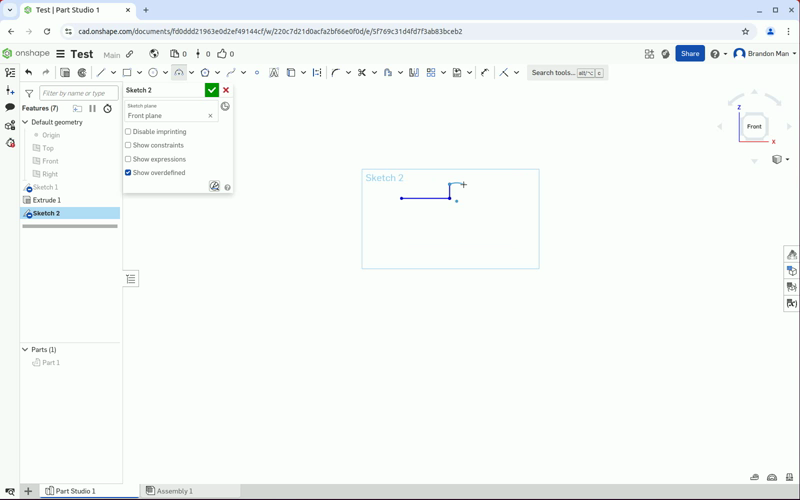
scroll(6)
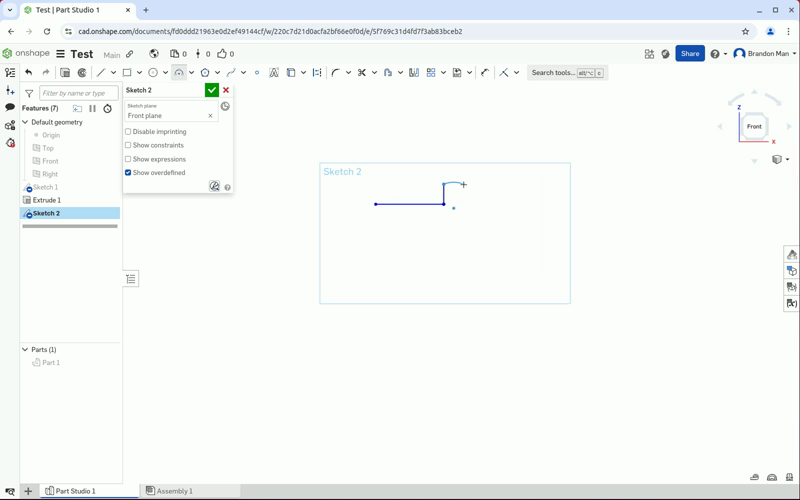
scroll(6)
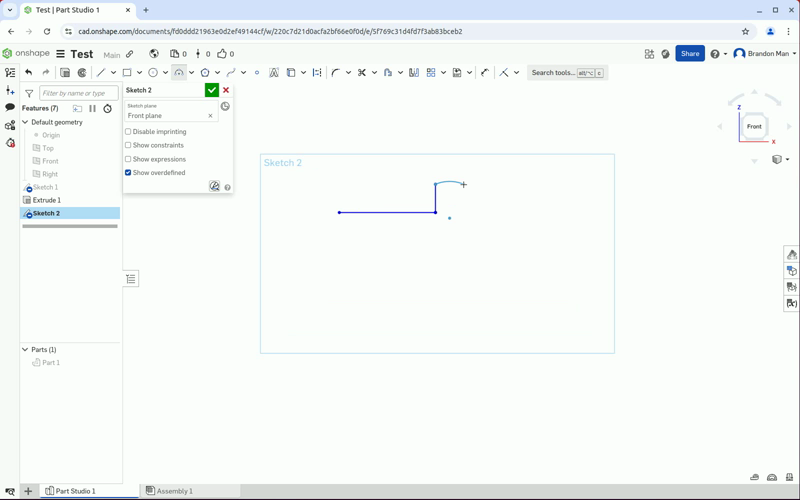
scroll(6)
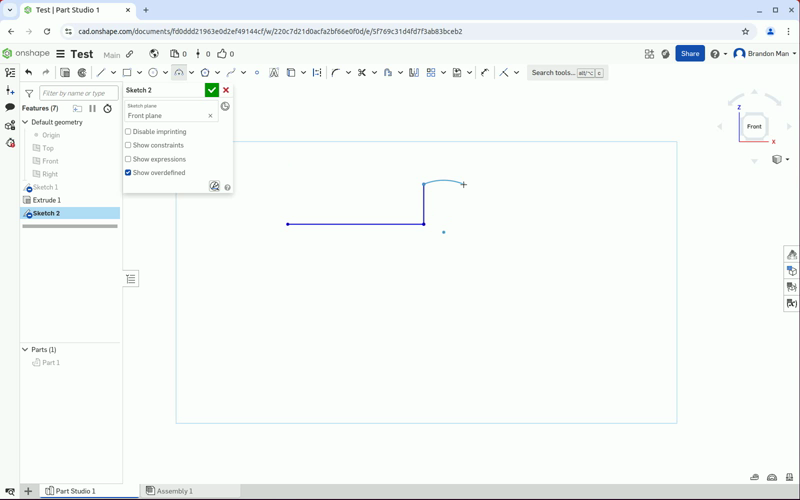
scroll(6)
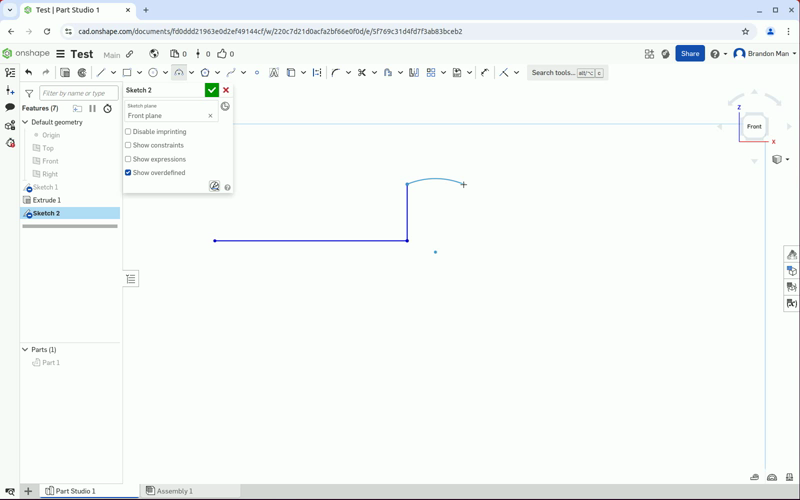
click(463, 184)
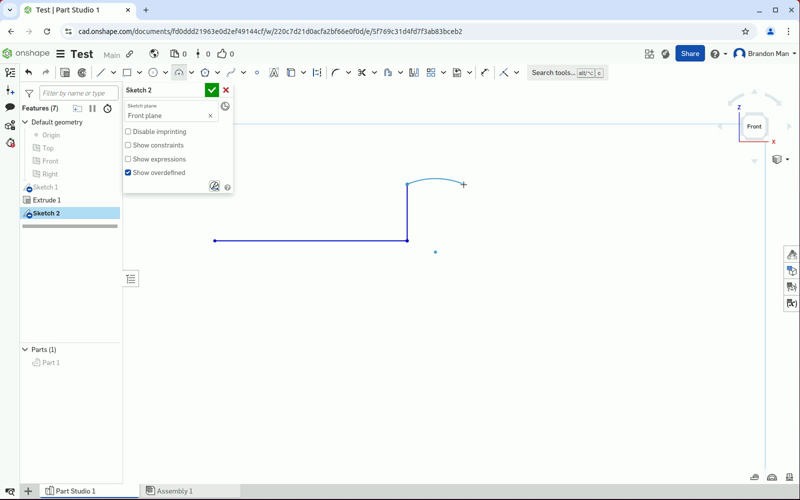
scroll(-6)
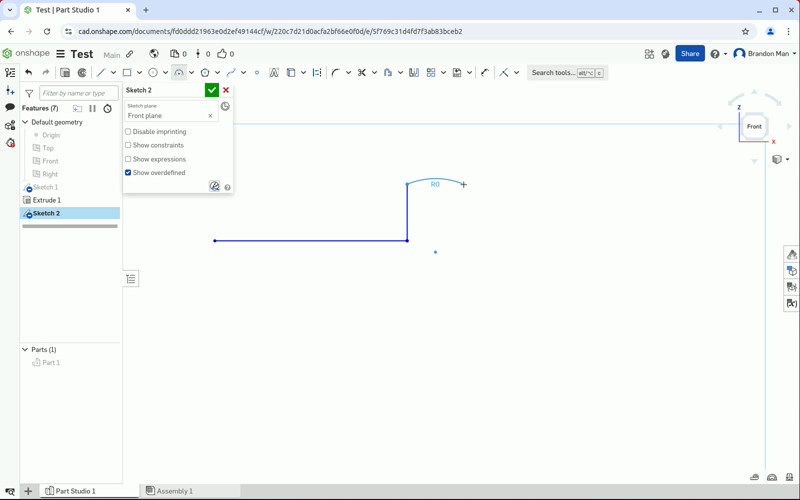
scroll(-6)
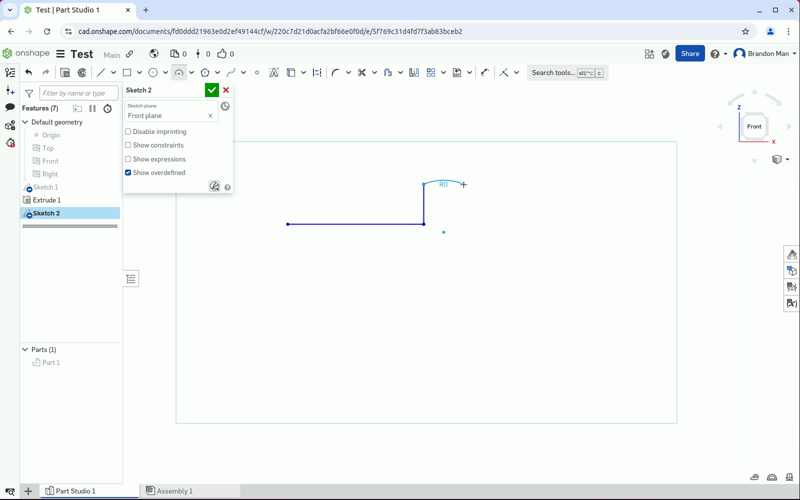
scroll(-6)
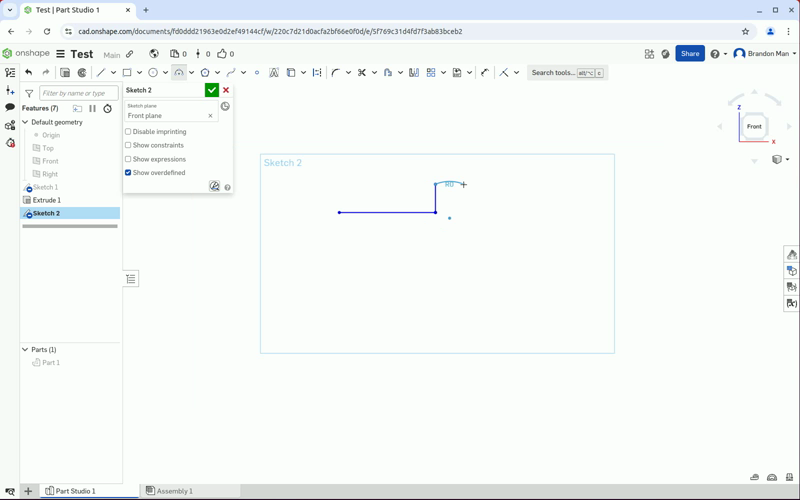
scroll(-6)
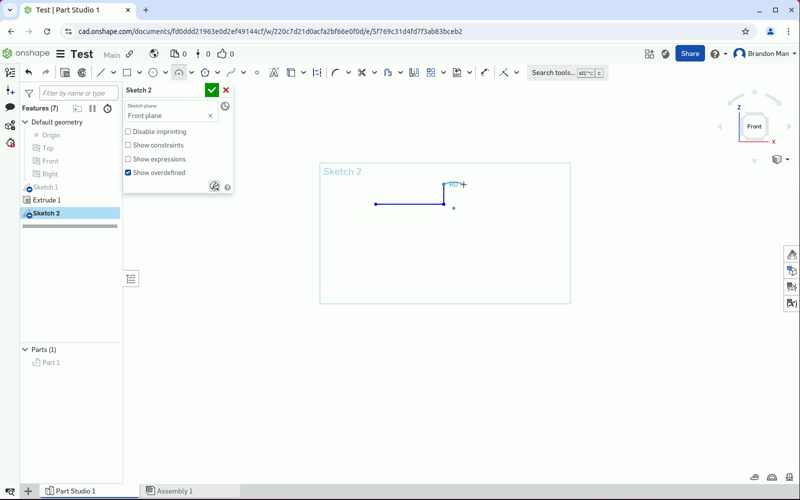
scroll(-6)
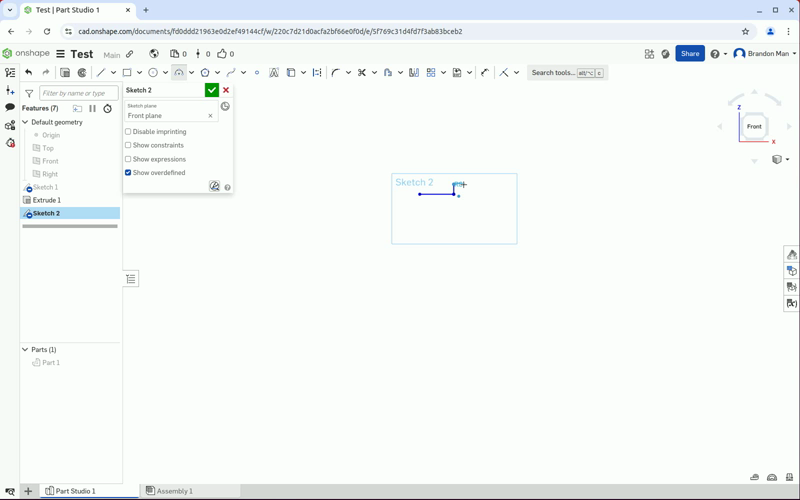
scroll(-6)
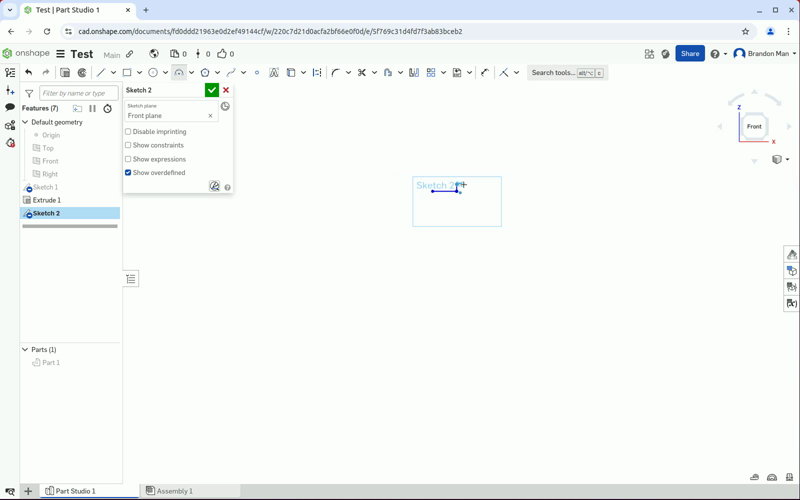
scroll(-6)
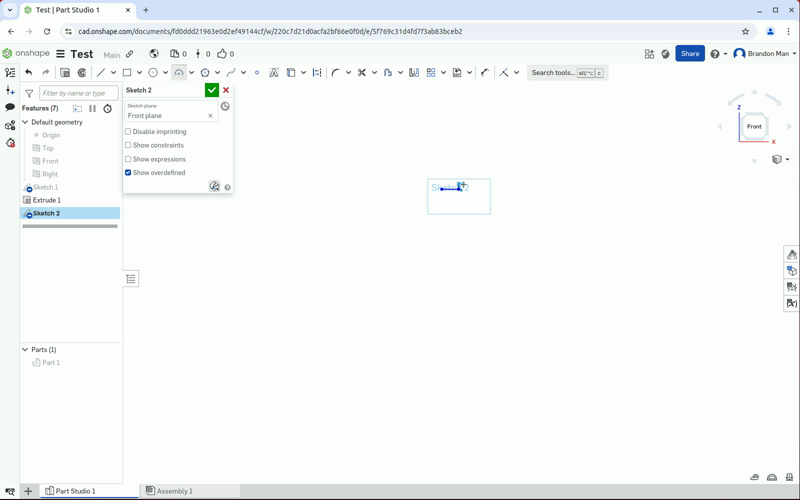
mouse_move(461, 181)
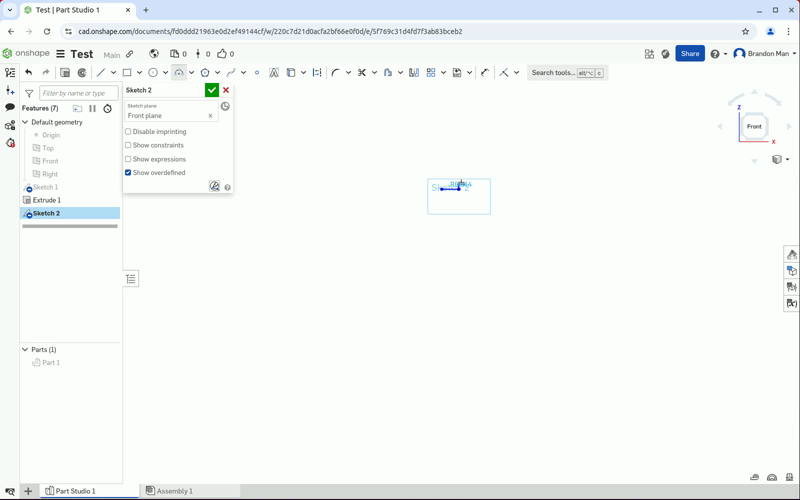
scroll(6)
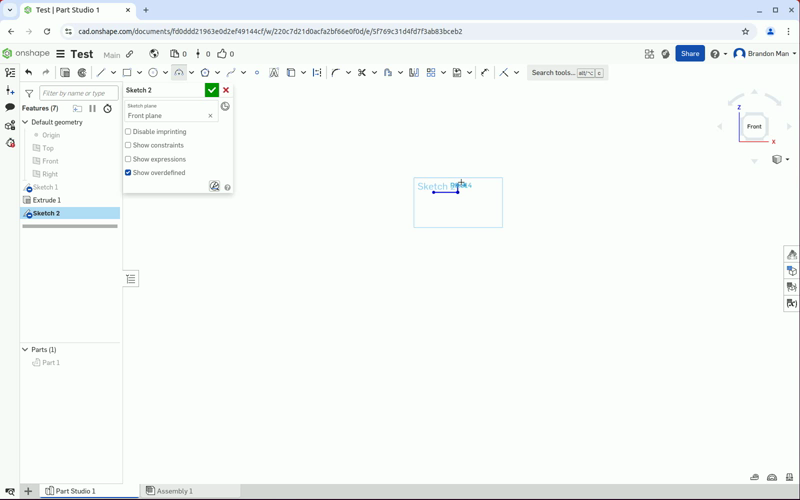
scroll(6)
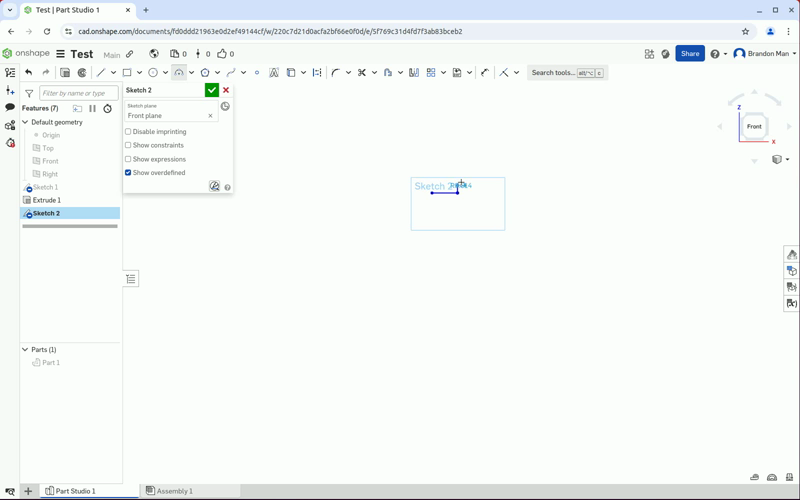
scroll(6)
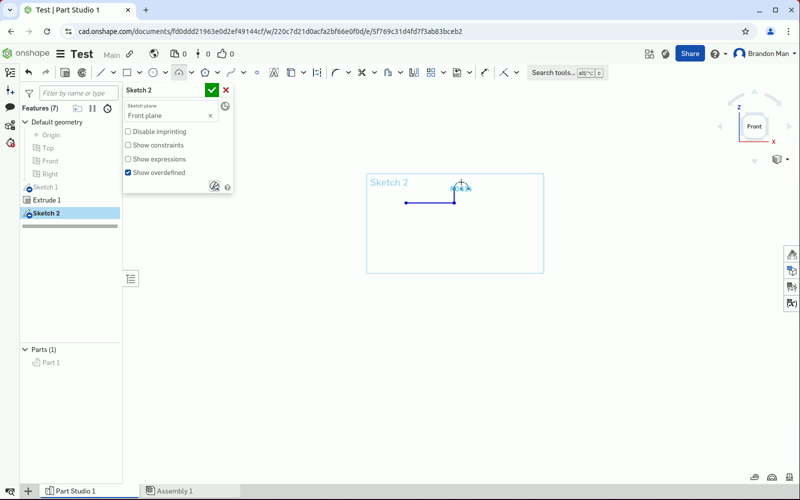
scroll(6)
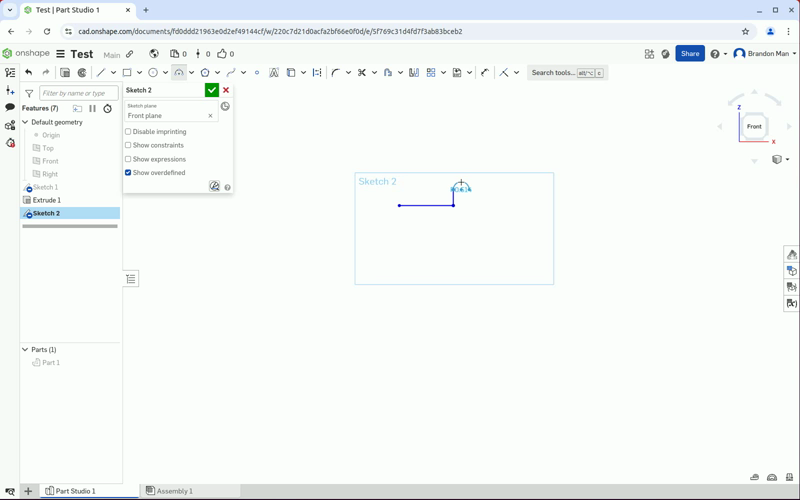
scroll(6)
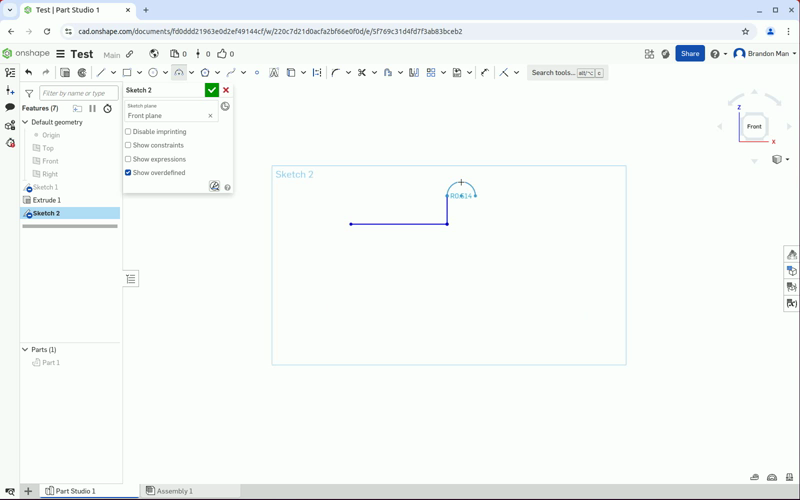
scroll(6)
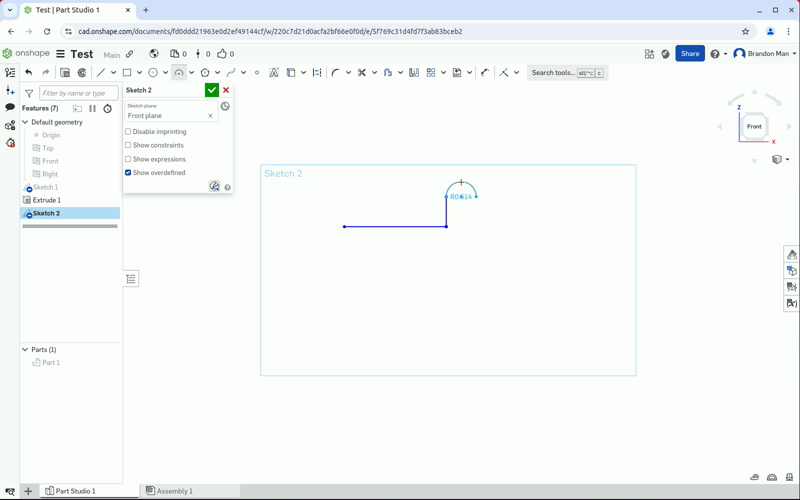
scroll(6)
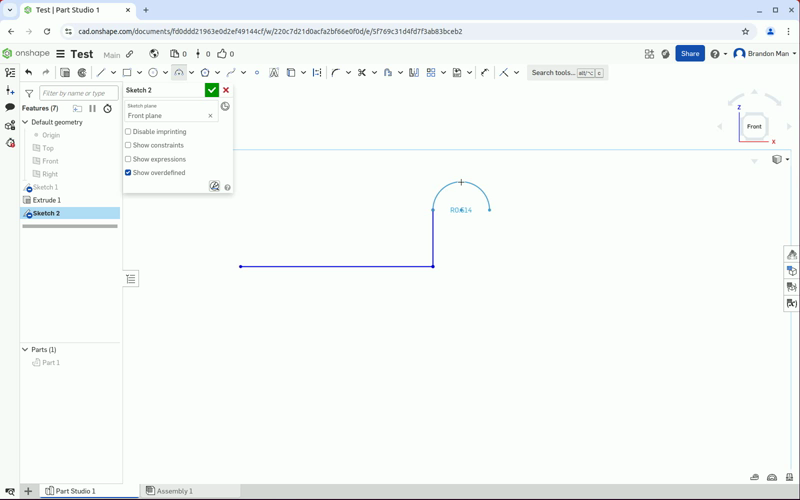
click(461, 181)
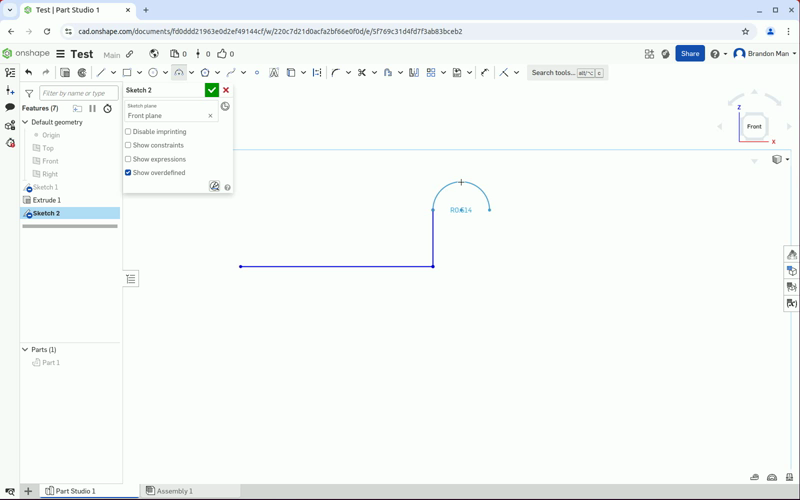
scroll(-6)
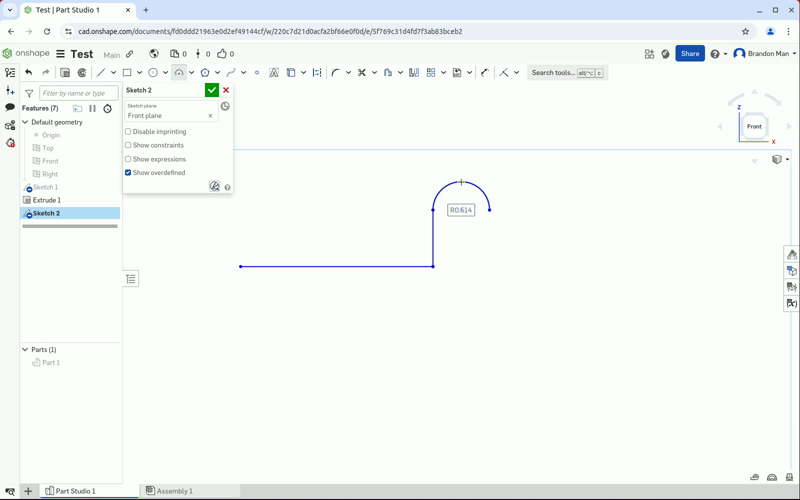
scroll(-6)
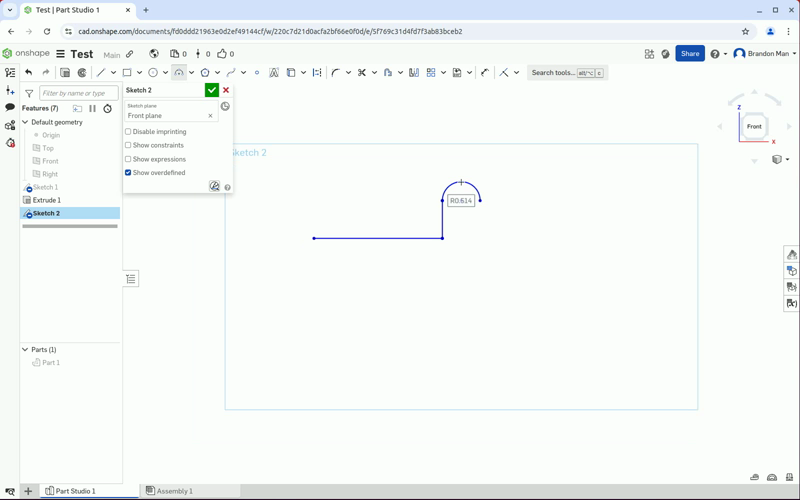
scroll(-6)
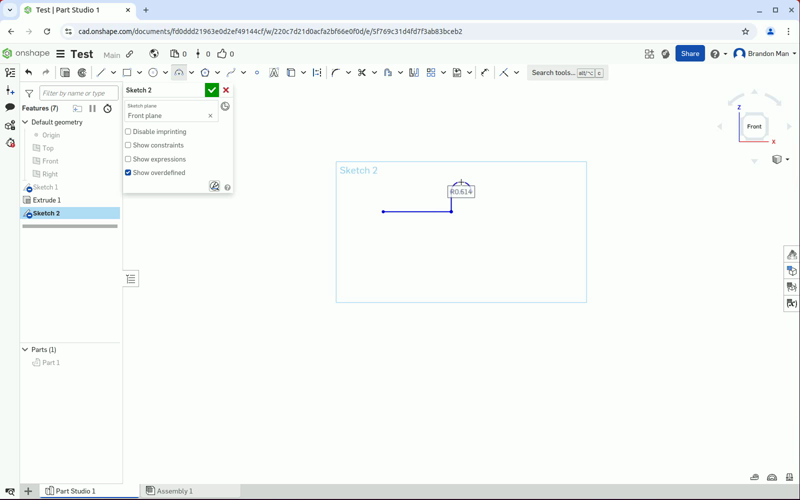
scroll(-6)
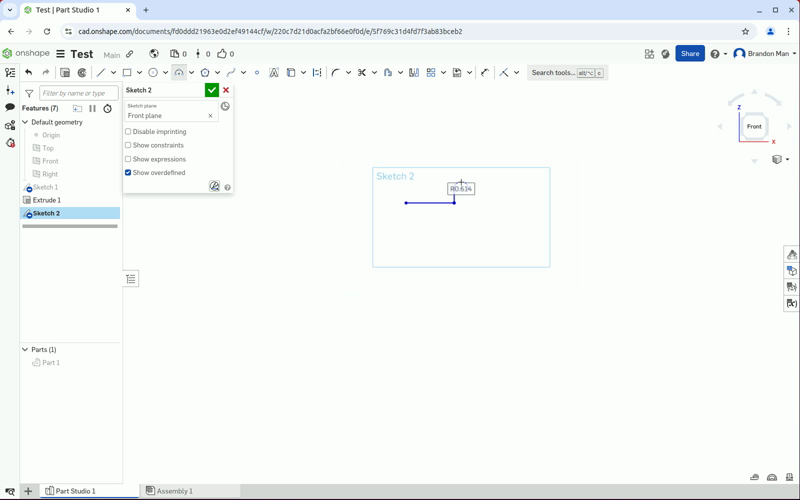
scroll(-6)
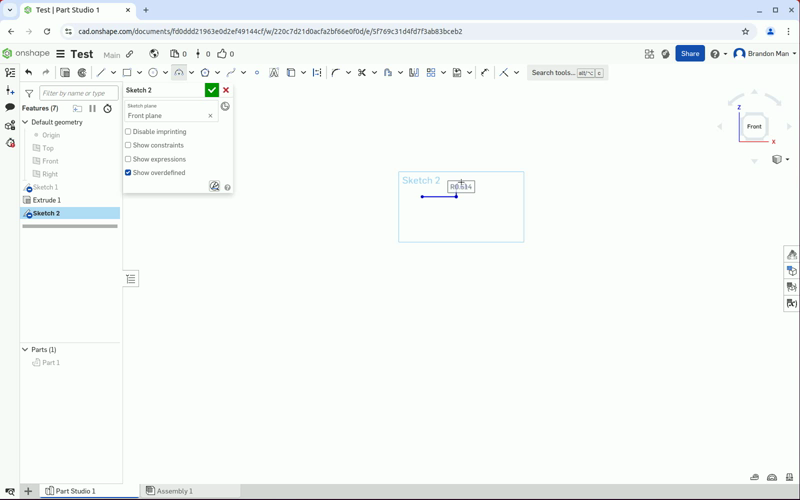
scroll(-6)
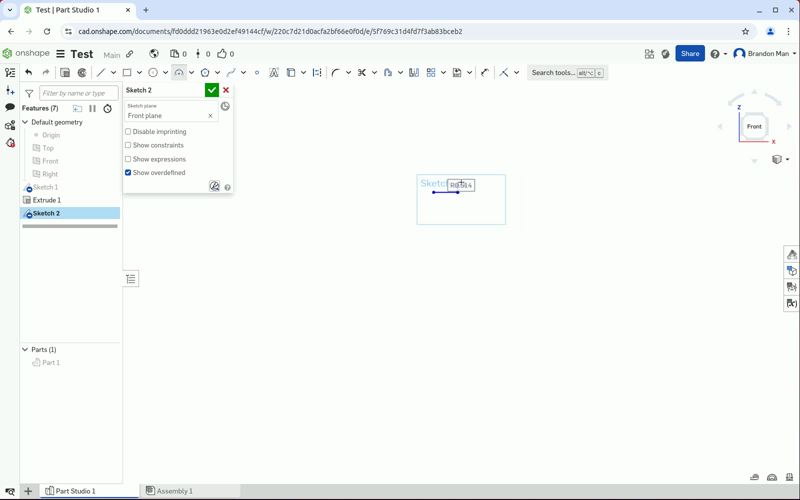
scroll(-6)
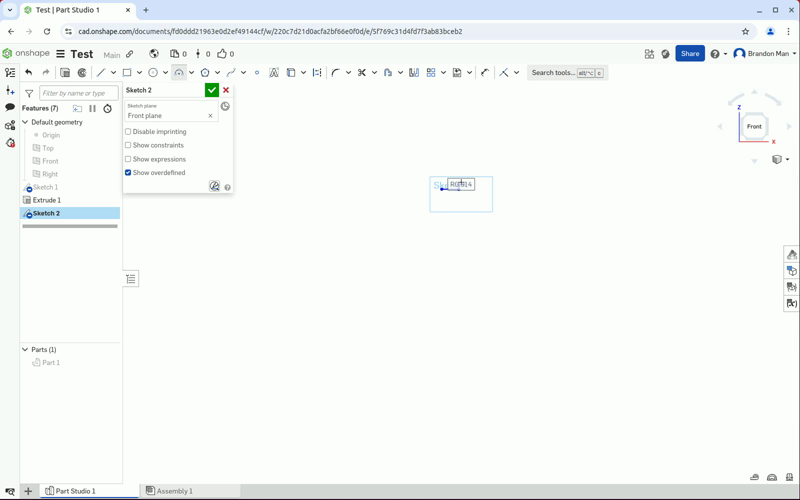
key_up(shift)
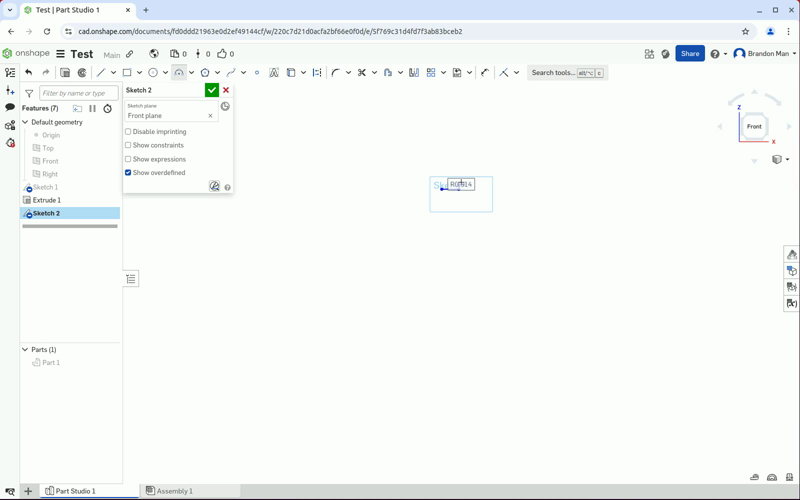
key(esc)
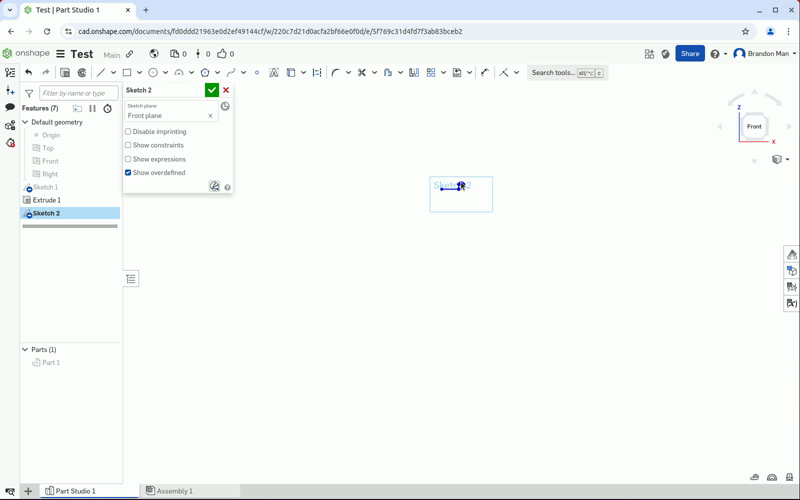
key(l)
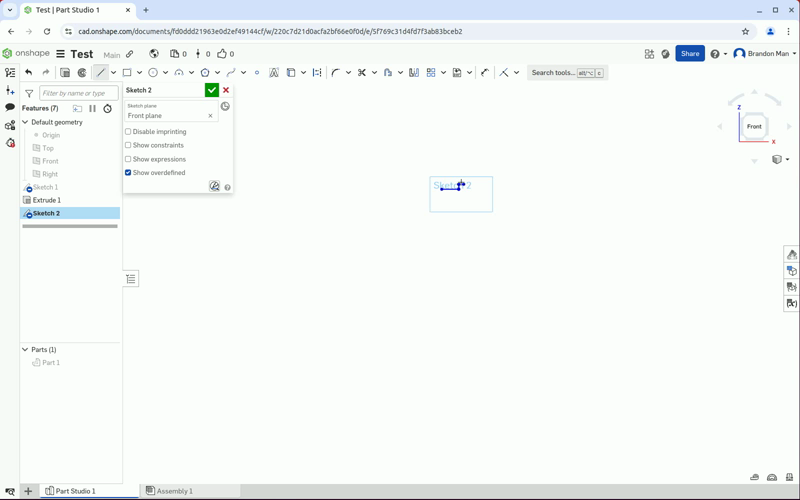
mouse_move(463, 184)
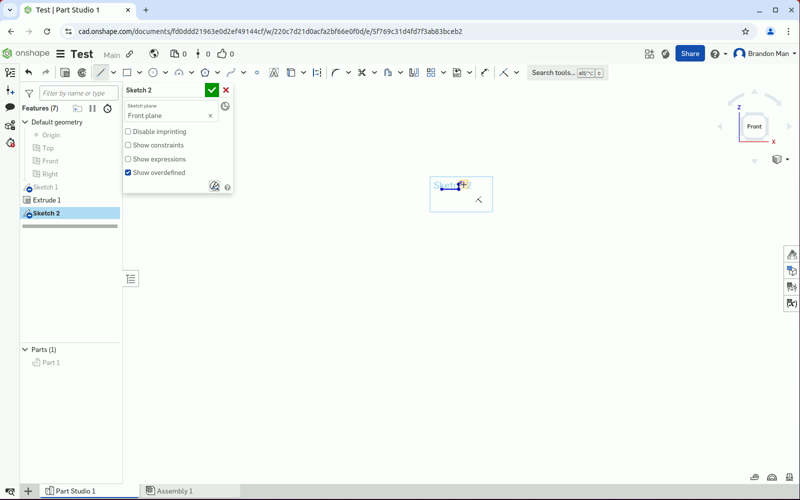
scroll(6)
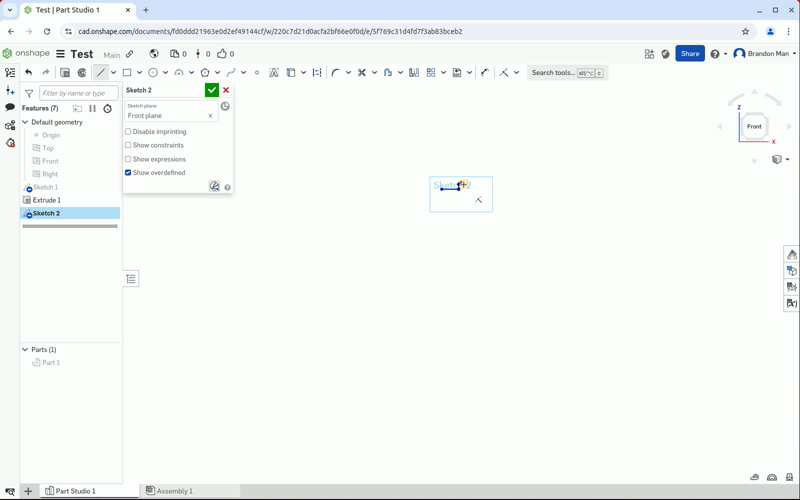
scroll(6)
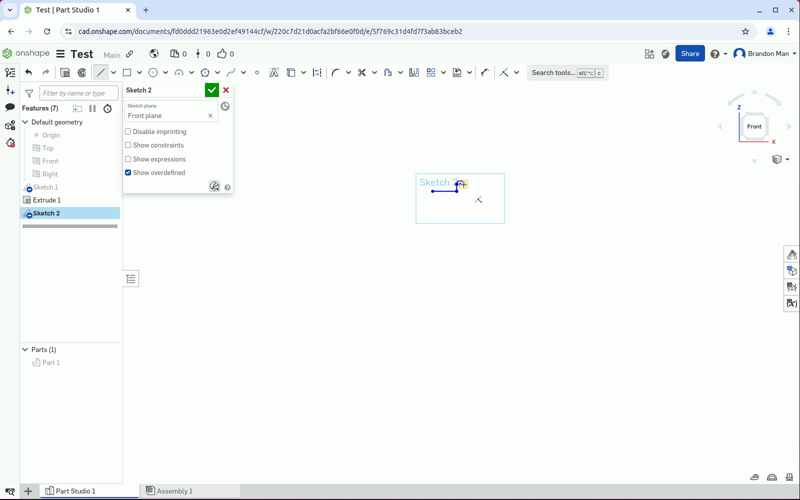
scroll(6)
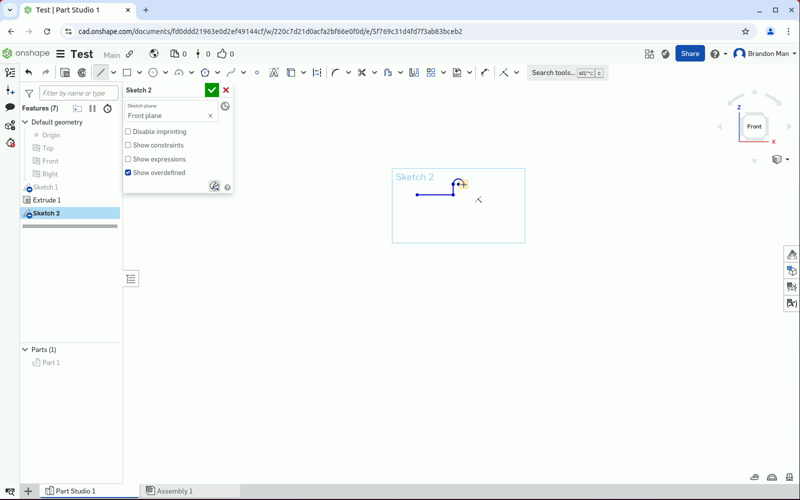
scroll(6)
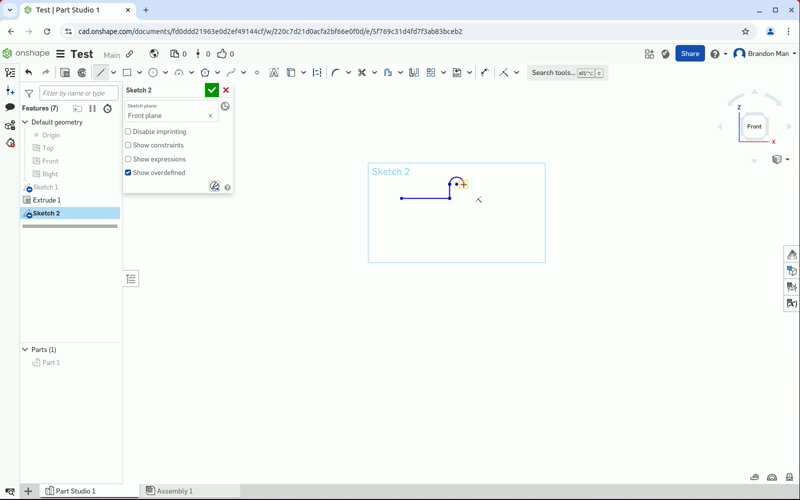
scroll(6)
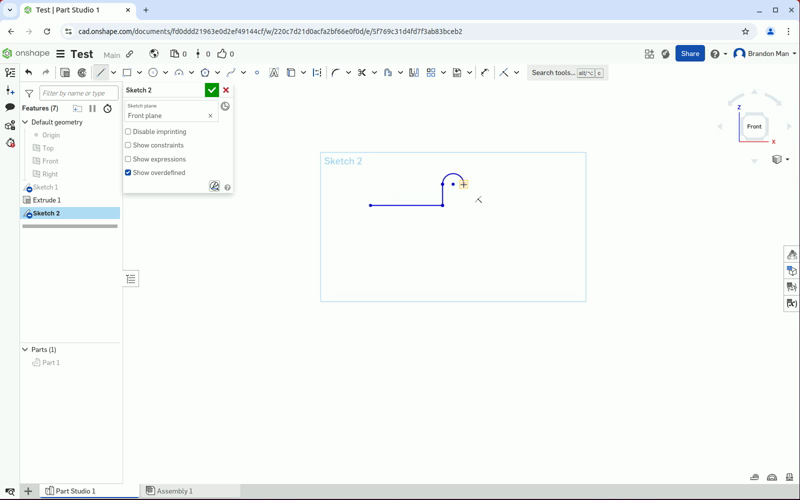
scroll(6)
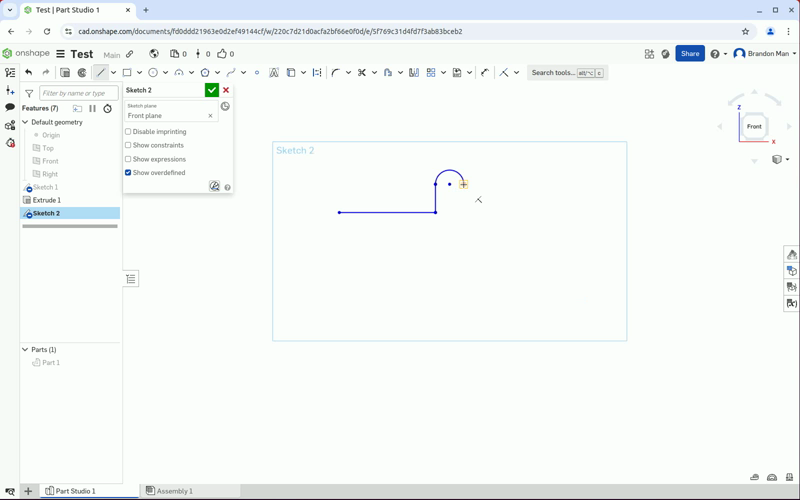
scroll(6)
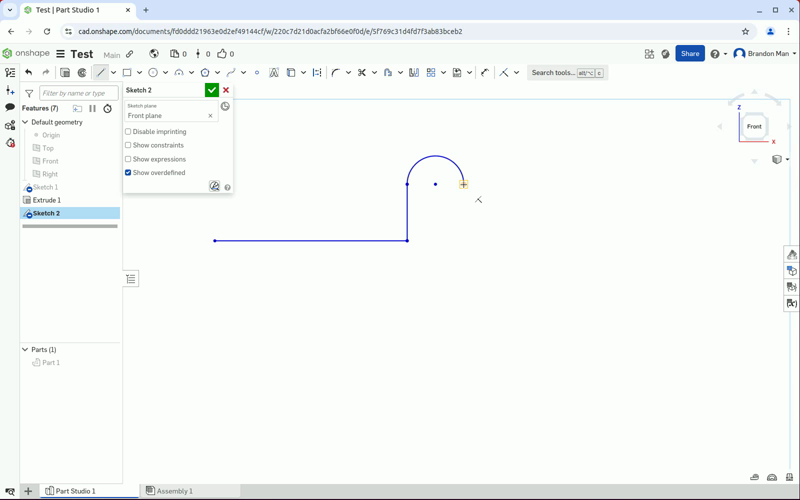
click(463, 184)
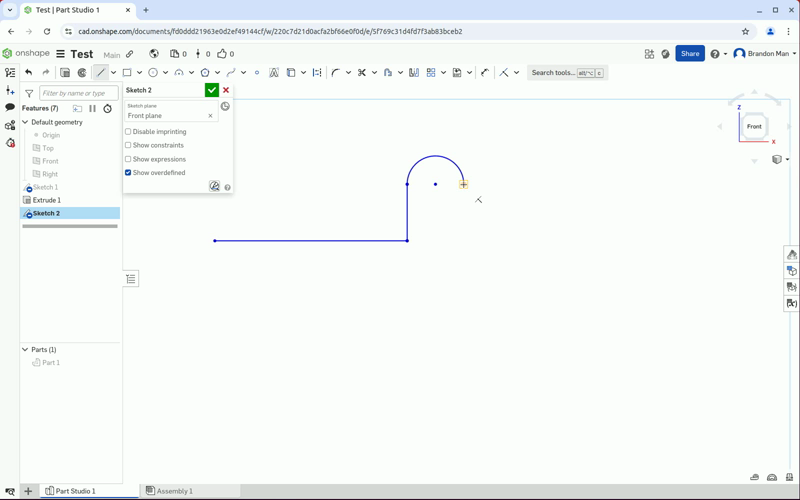
scroll(-6)
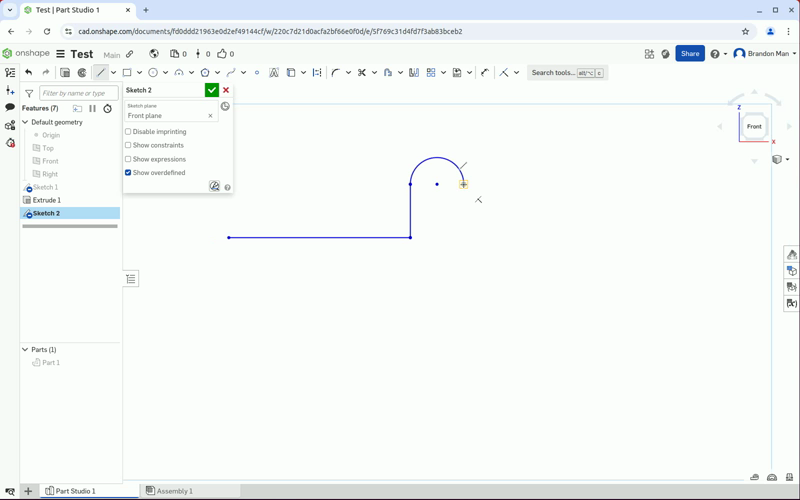
scroll(-6)
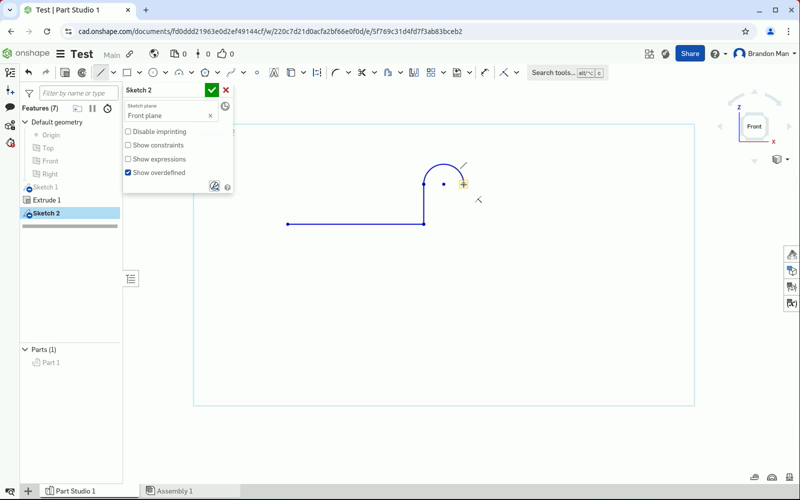
scroll(-6)
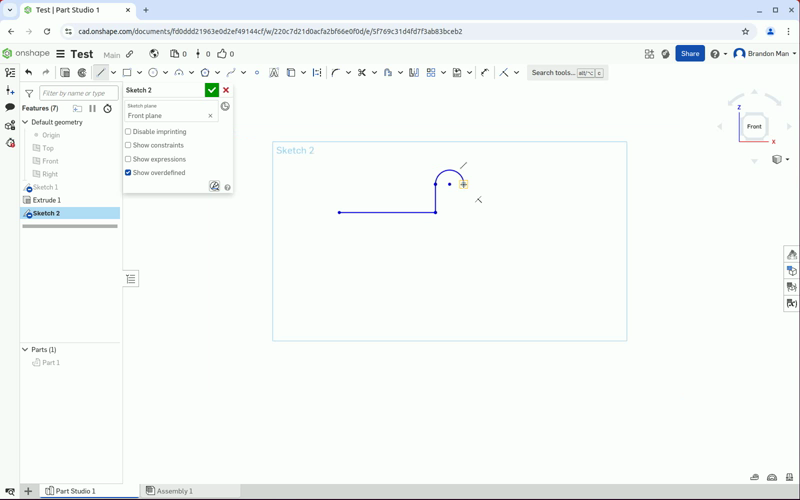
scroll(-6)
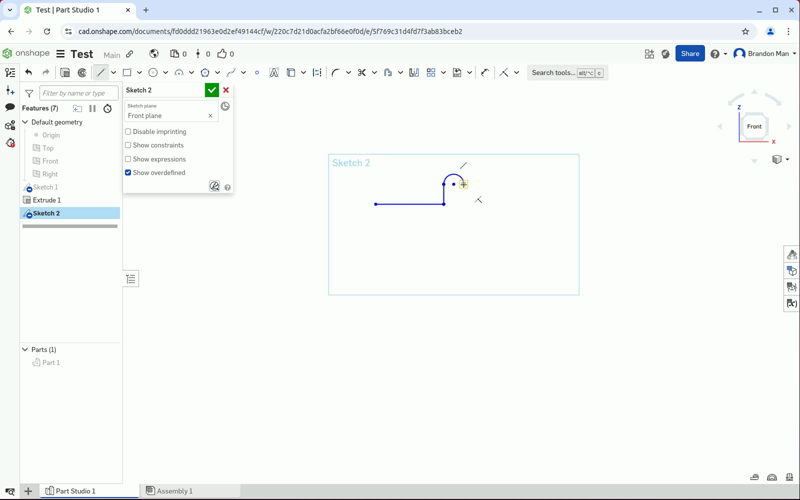
scroll(-6)
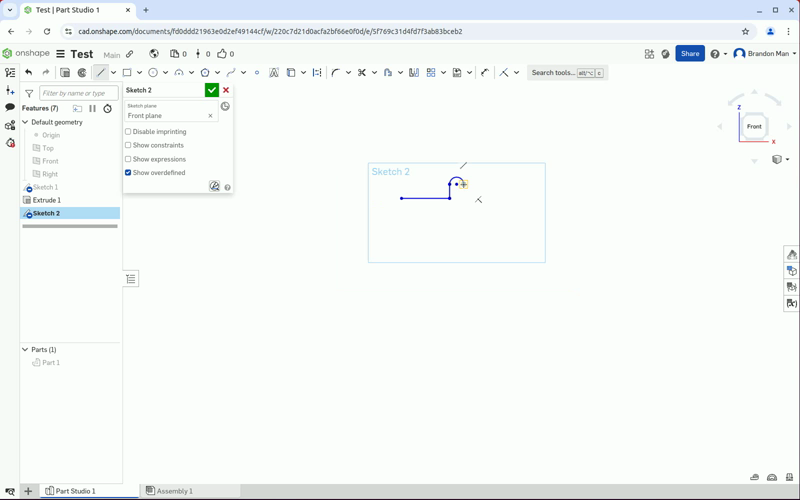
scroll(-6)
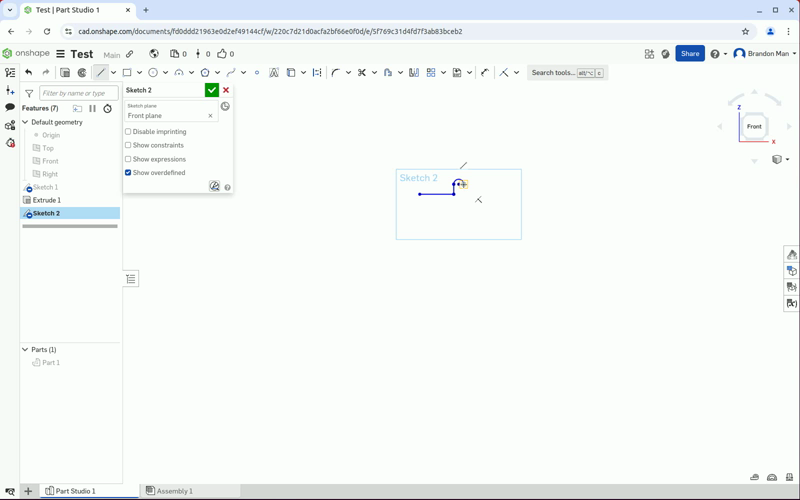
scroll(-6)
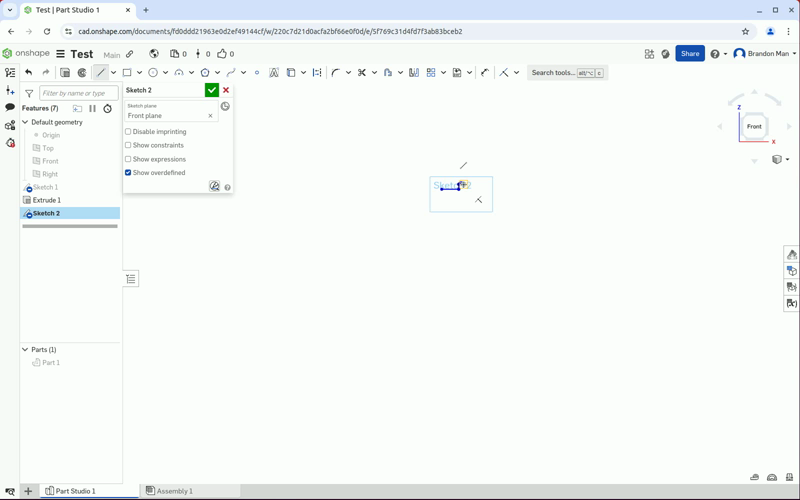
key_down(shift)
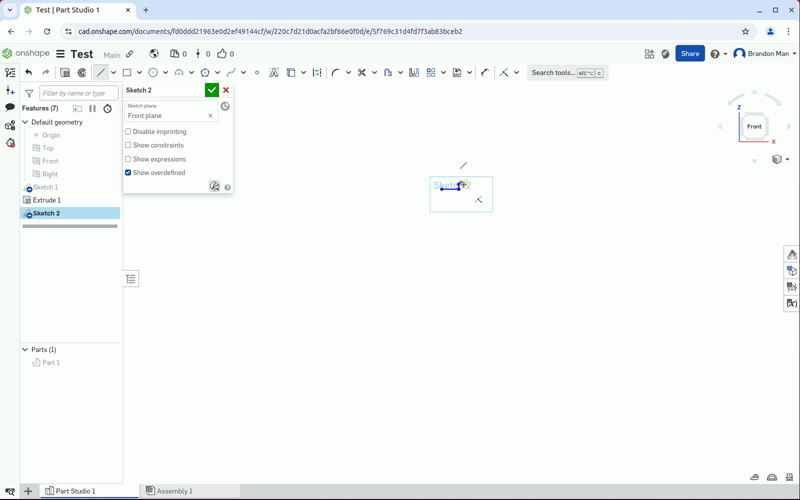
mouse_move(493, 184)
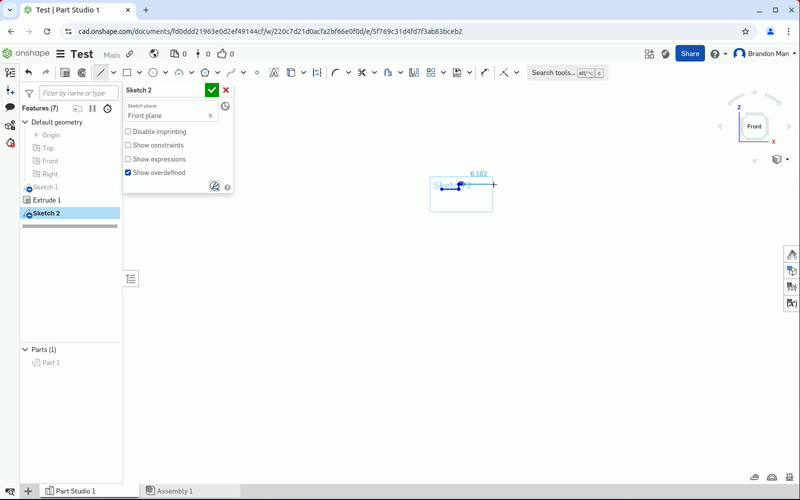
mouse_move(463, 189)
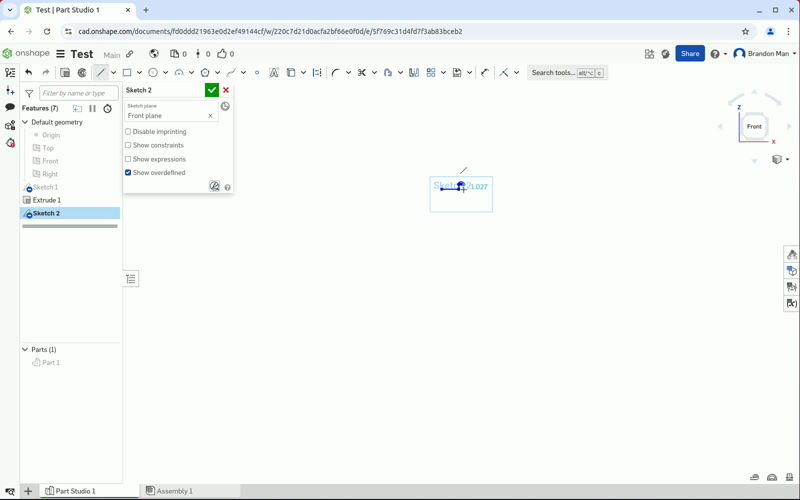
scroll(6)
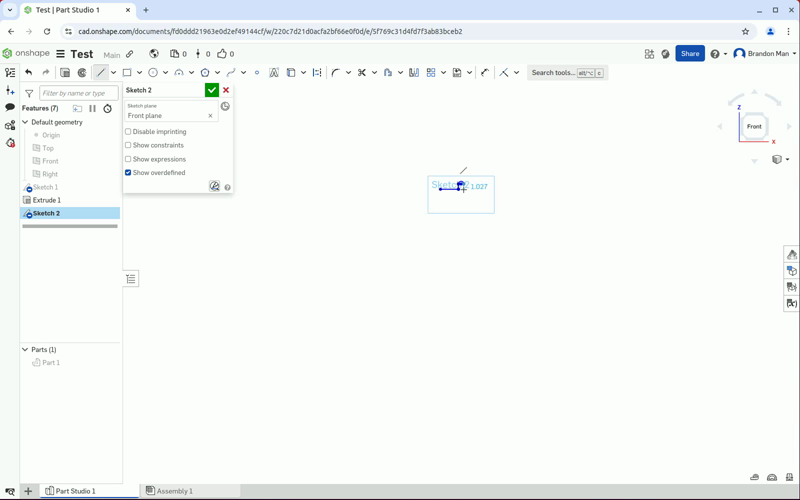
scroll(6)
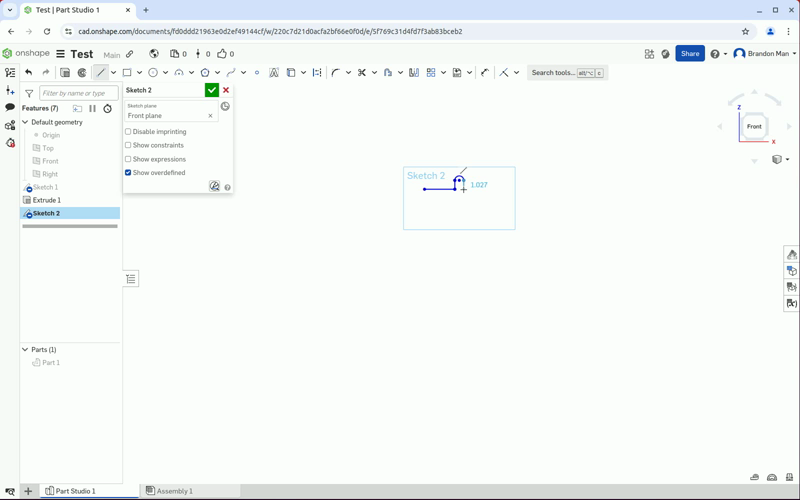
scroll(6)
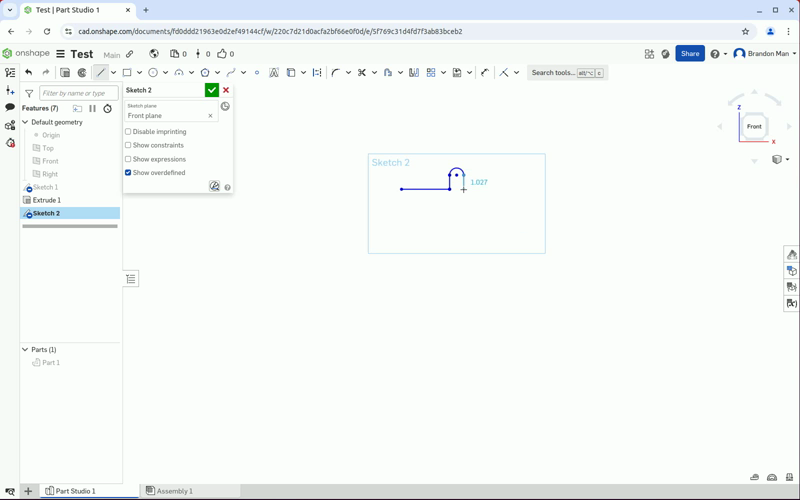
scroll(6)
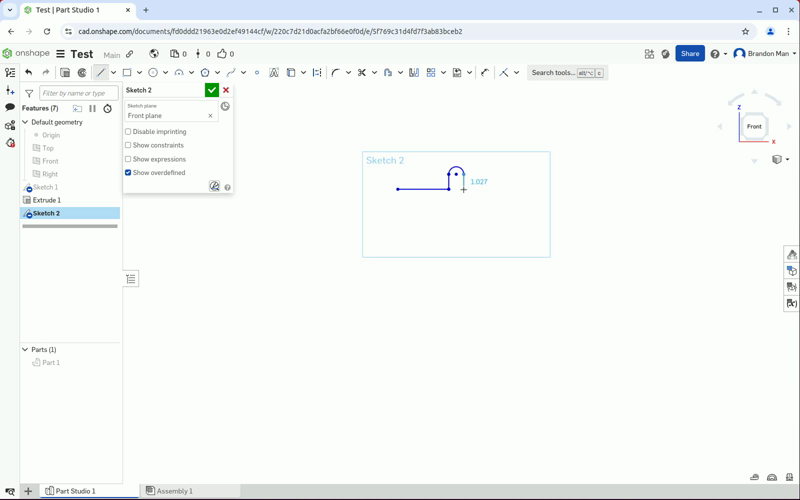
scroll(6)
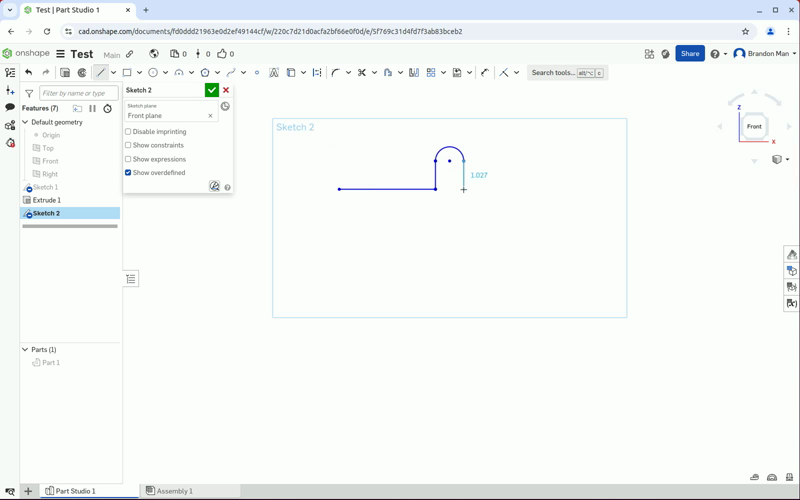
scroll(6)
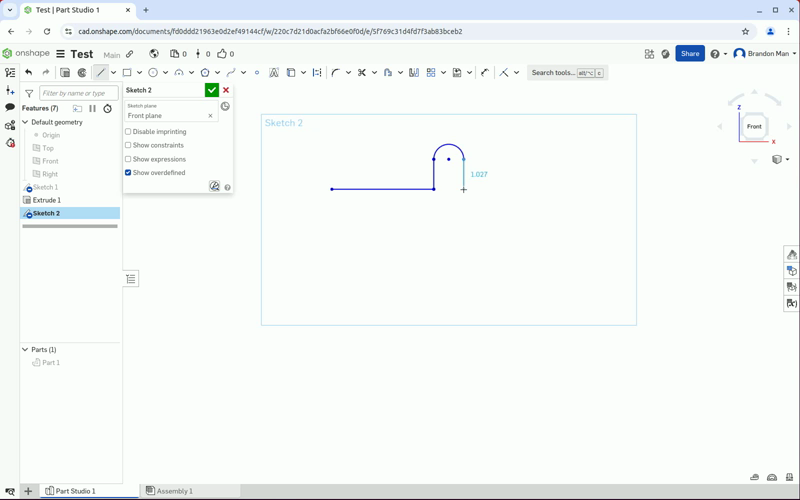
scroll(6)
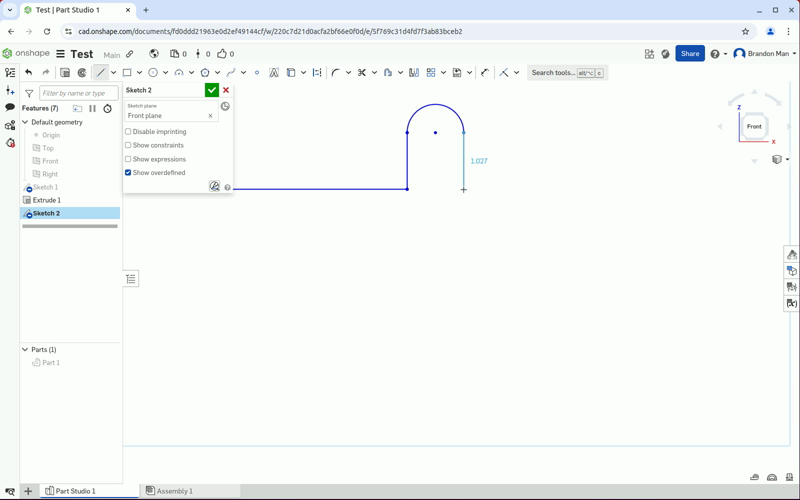
click(463, 189)
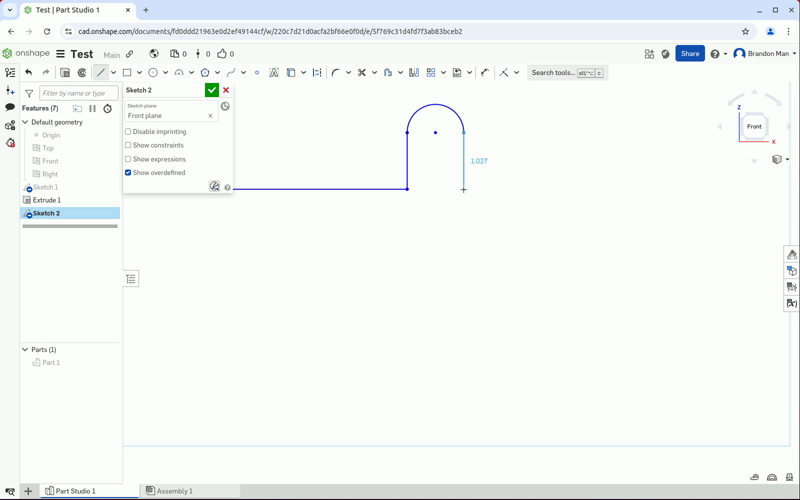
scroll(-6)
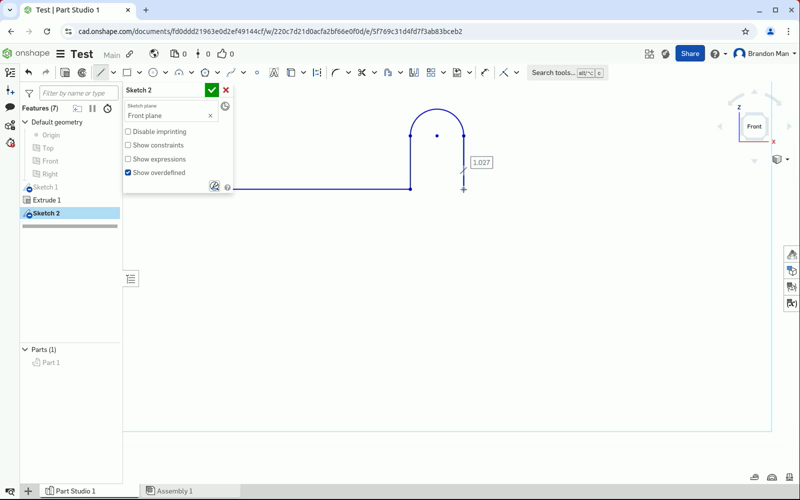
scroll(-6)
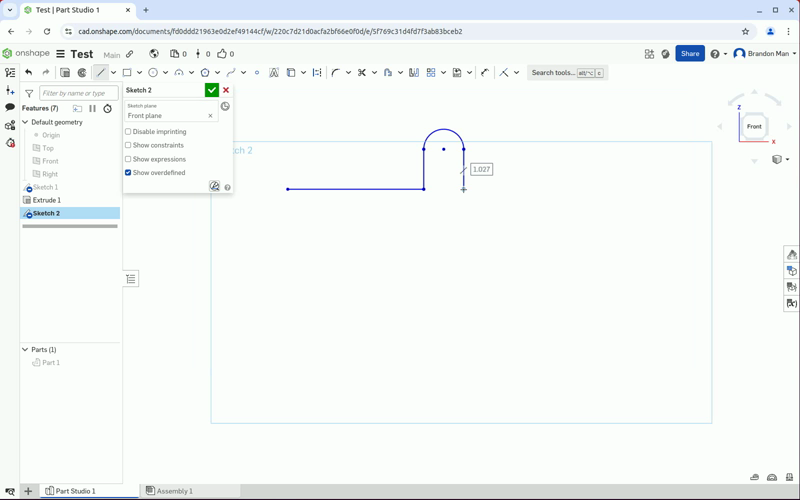
scroll(-6)
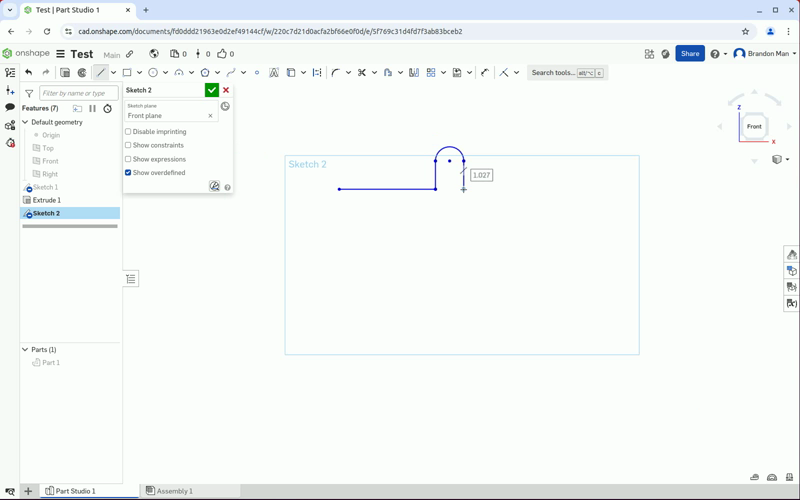
scroll(-6)
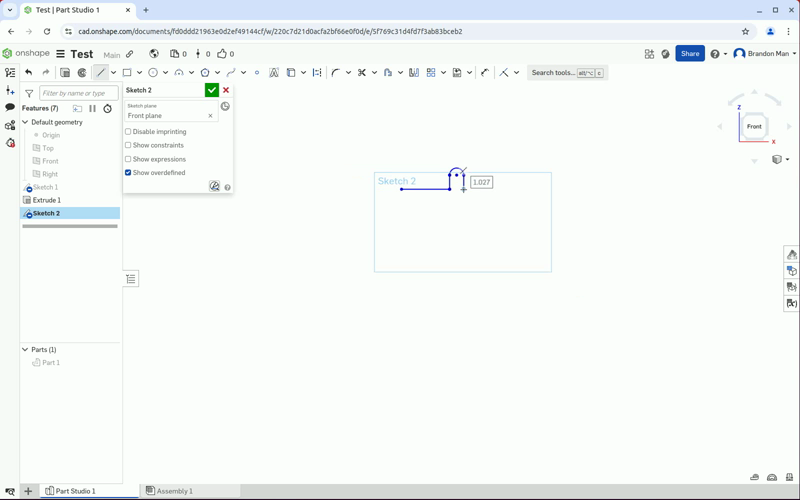
scroll(-6)
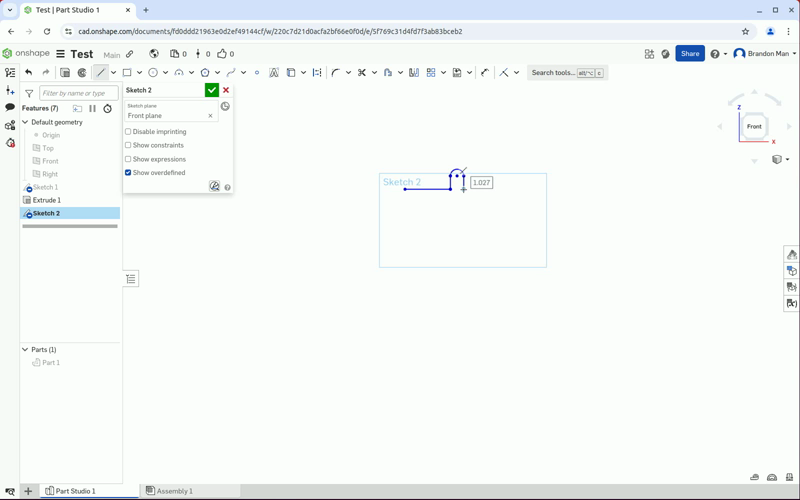
scroll(-6)
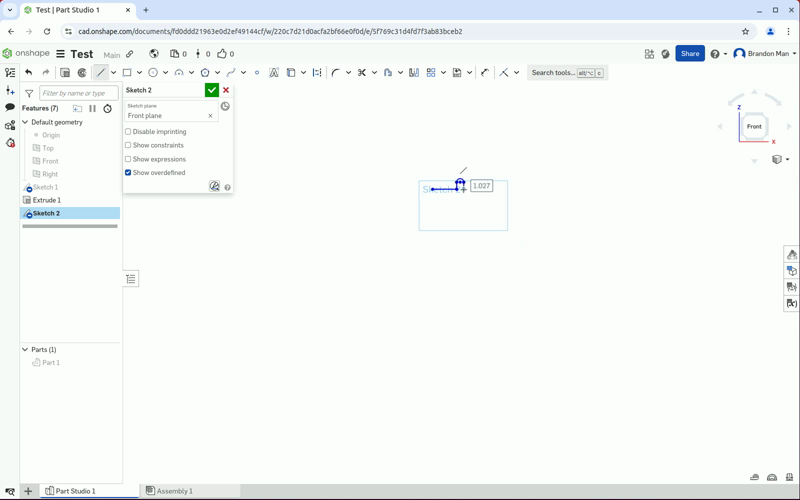
scroll(-6)
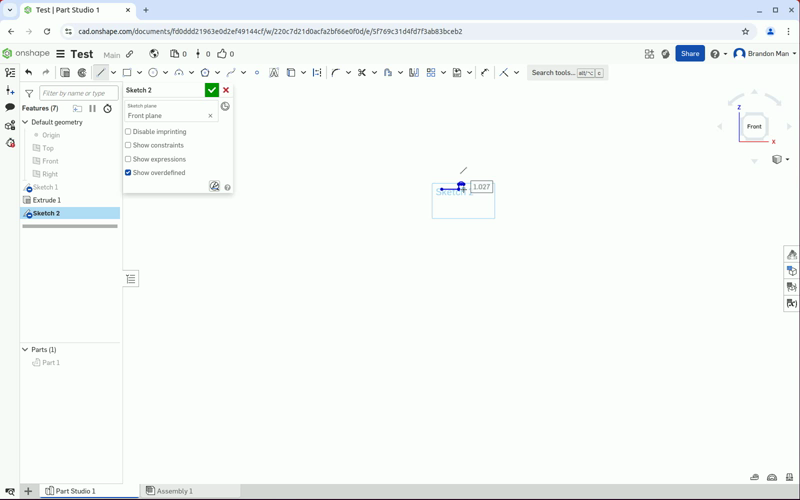
key_up(shift)
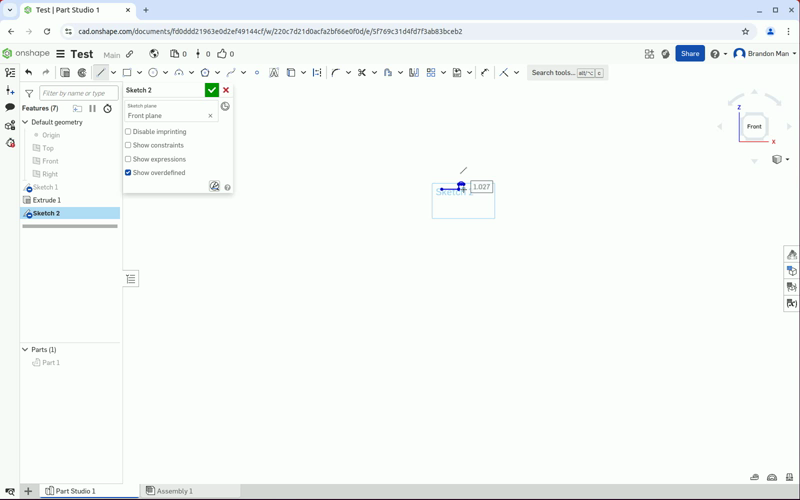
key_down(shift)
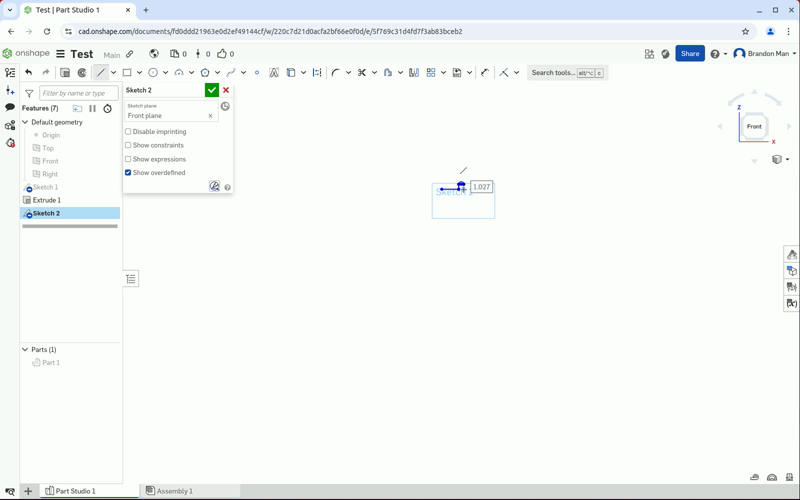
mouse_move(493, 189)
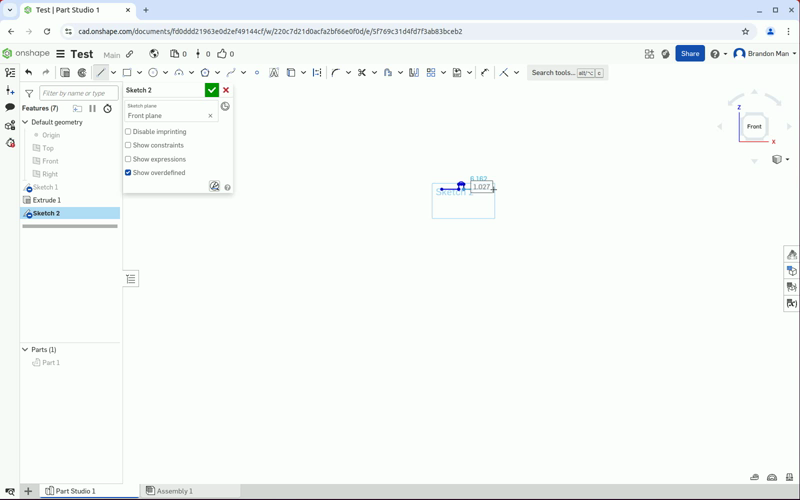
mouse_move(480, 189)
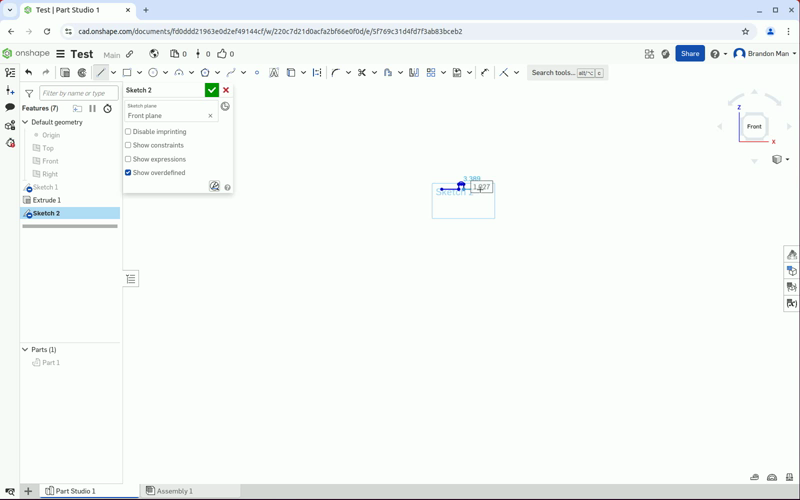
click(480, 189)
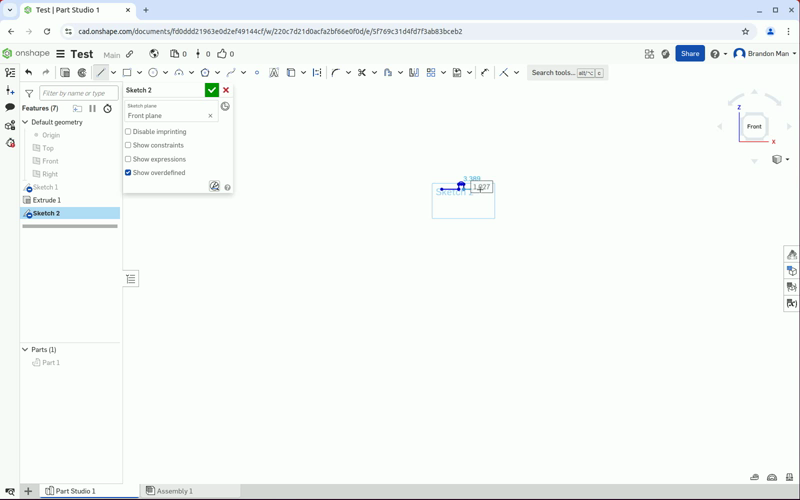
key_up(shift)
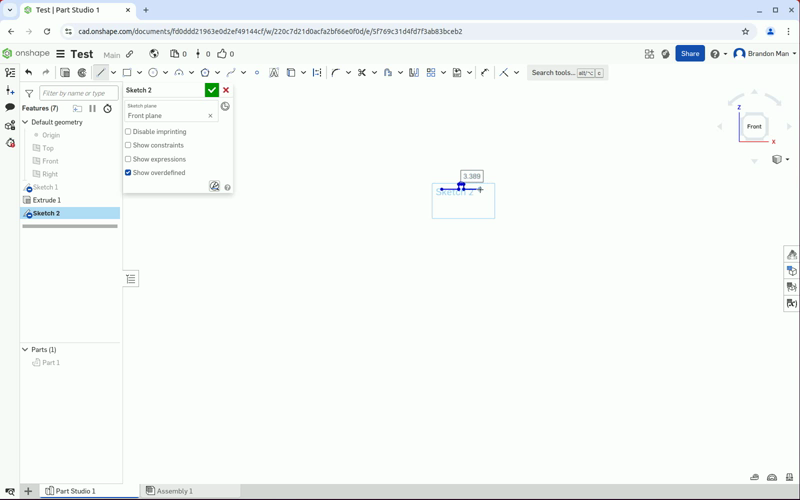
key(esc)
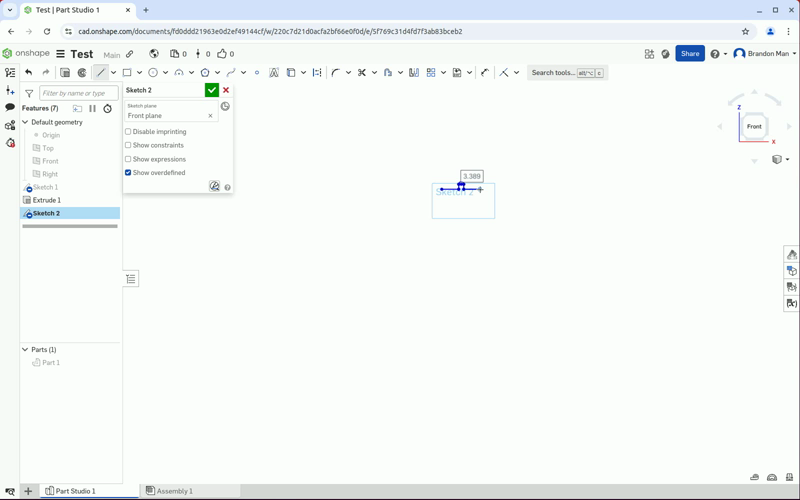
key(a)
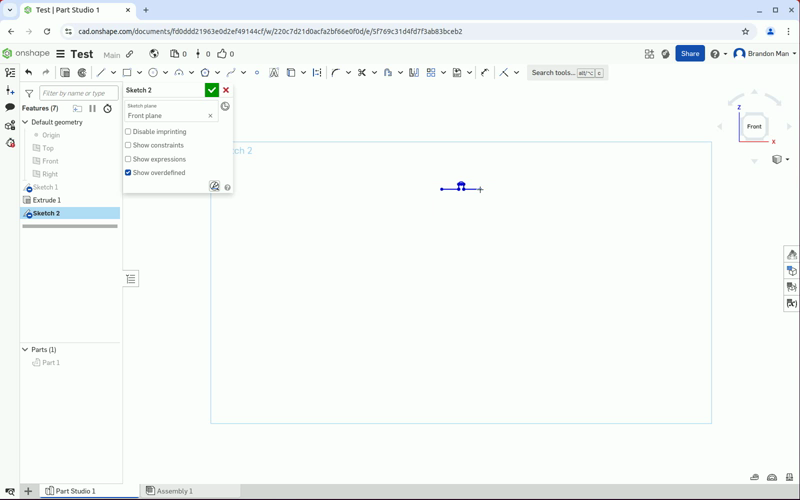
mouse_move(480, 189)
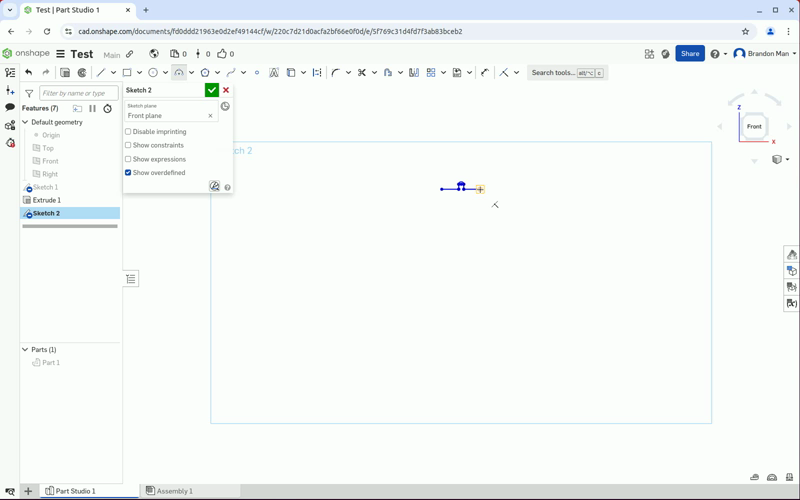
click(480, 189)
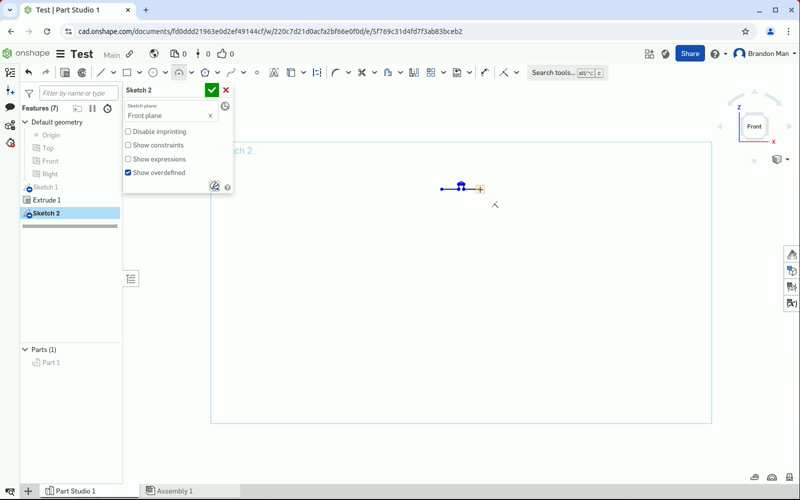
mouse_move(441, 189)
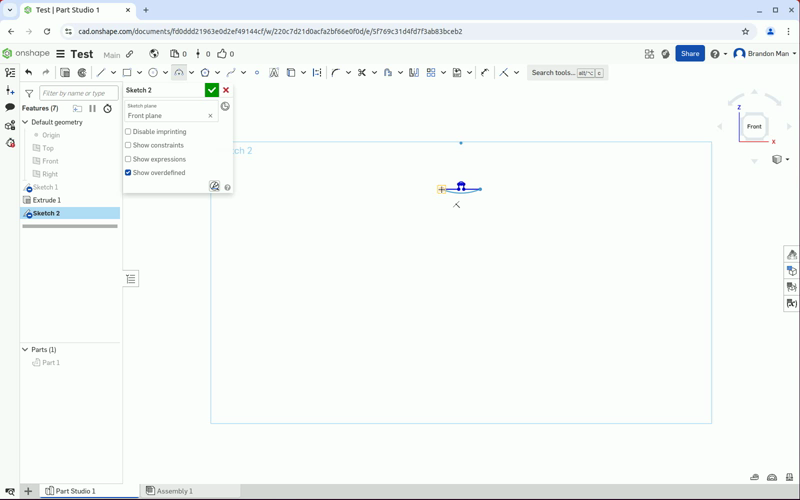
click(441, 189)
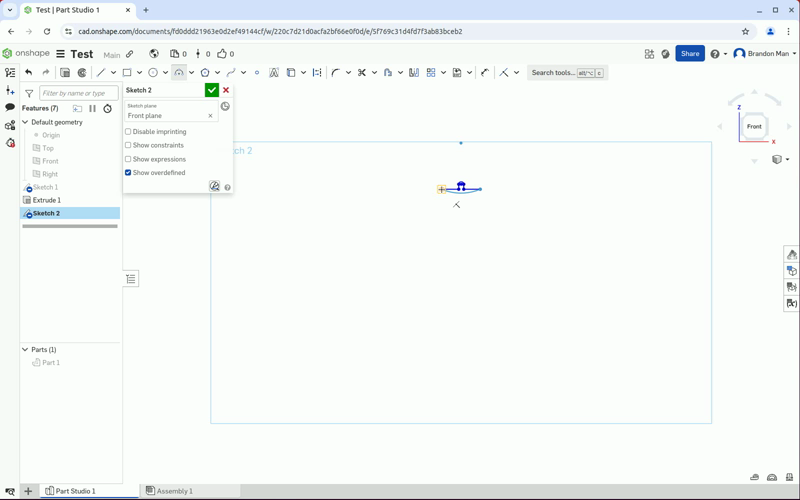
key_down(shift)
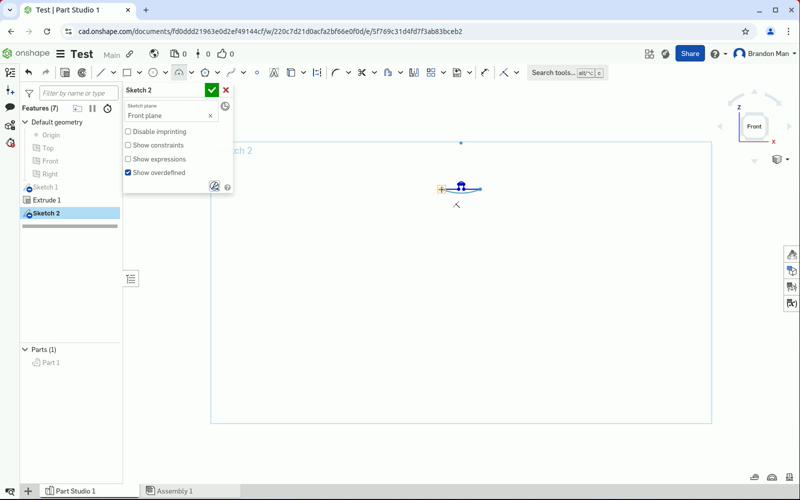
mouse_move(461, 170)
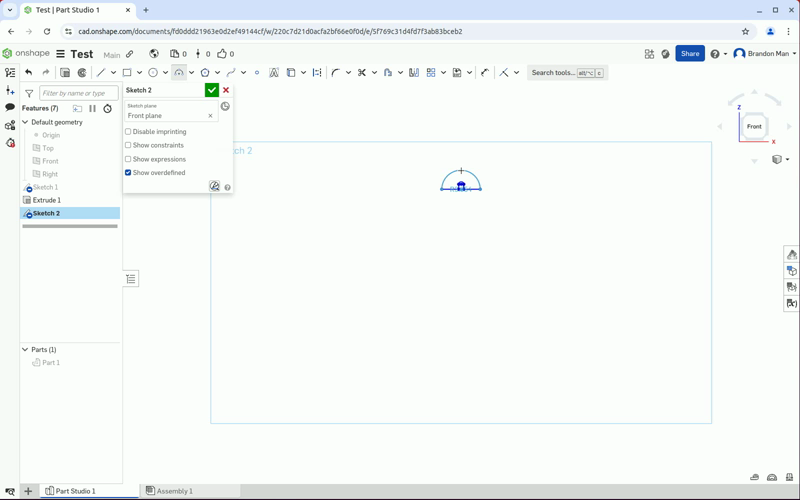
click(461, 170)
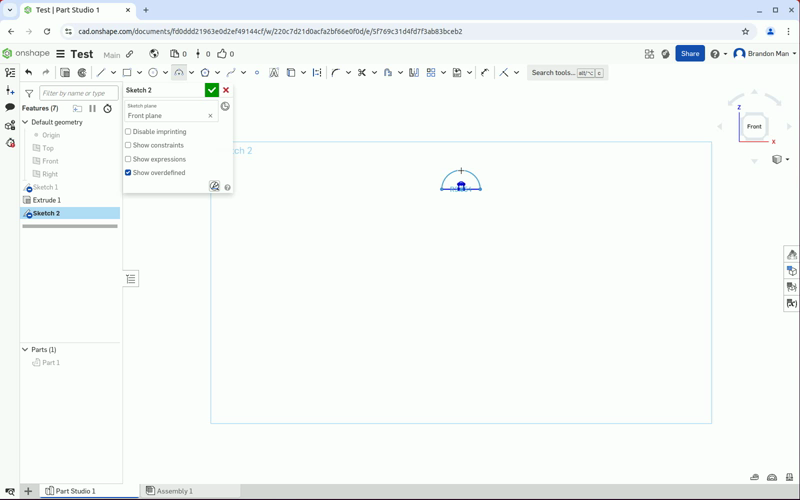
key_up(shift)
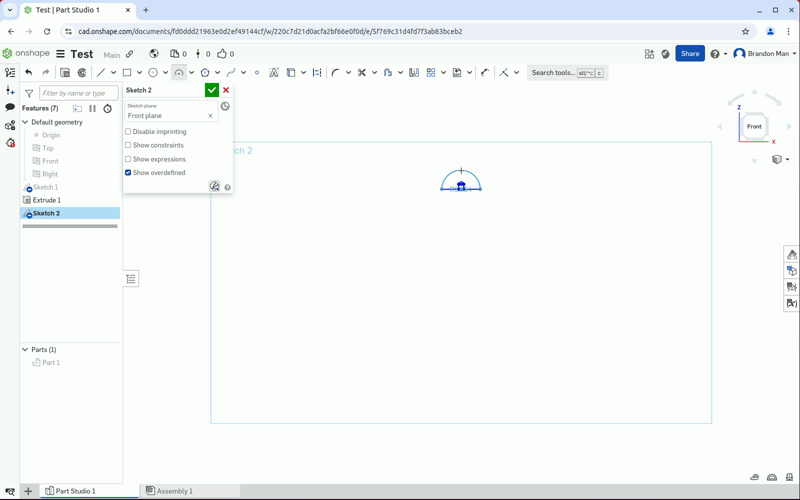
key(esc)
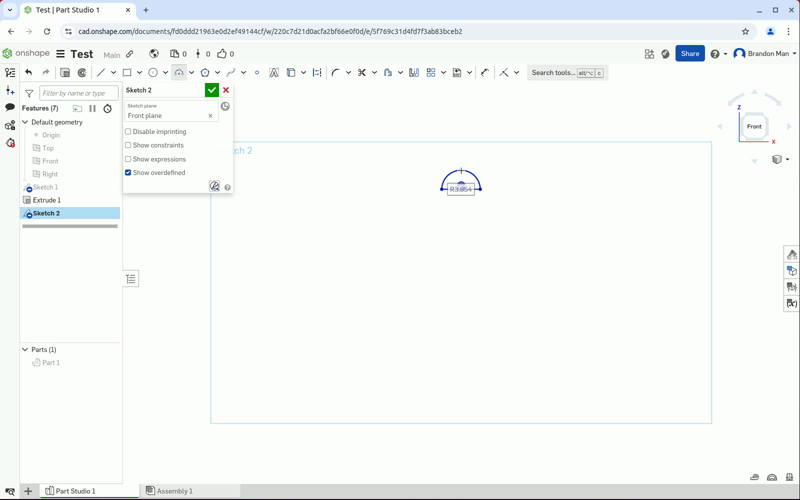
mouse_move(453, 185)
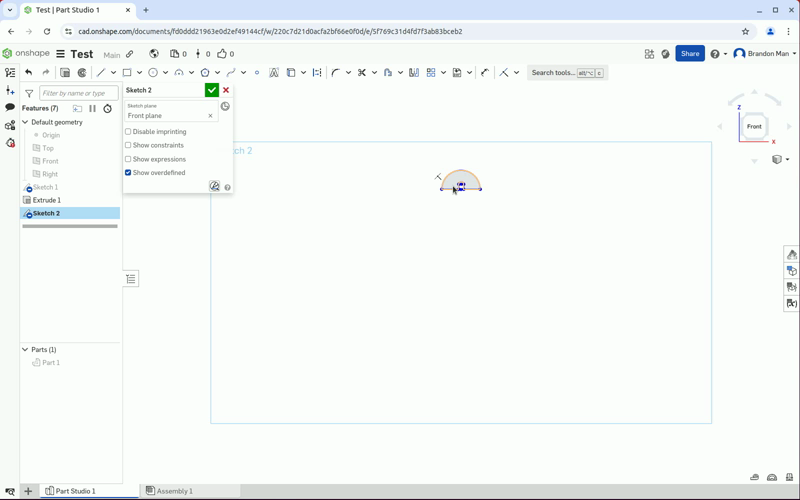
scroll(6)
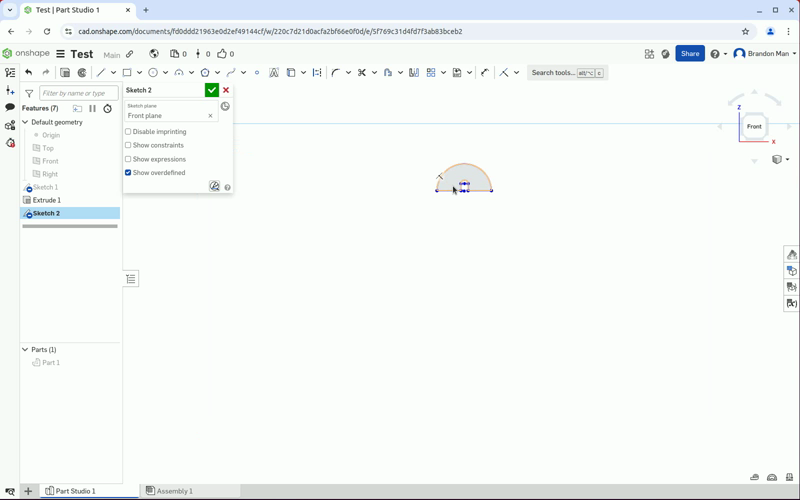
scroll(6)
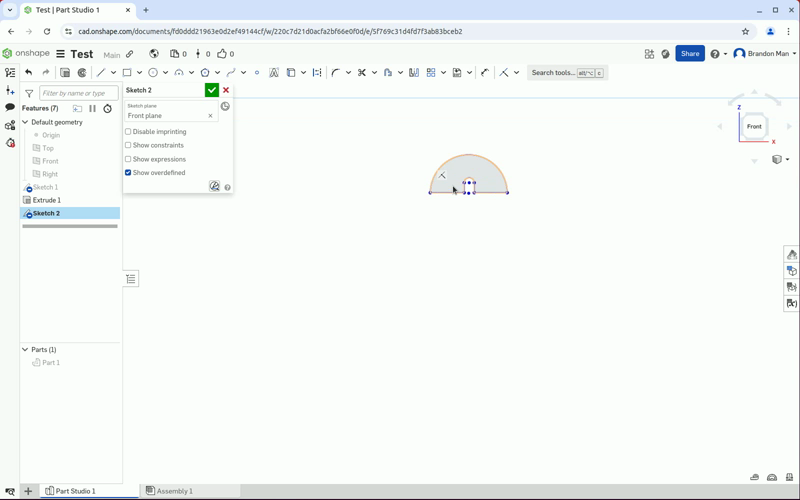
scroll(6)
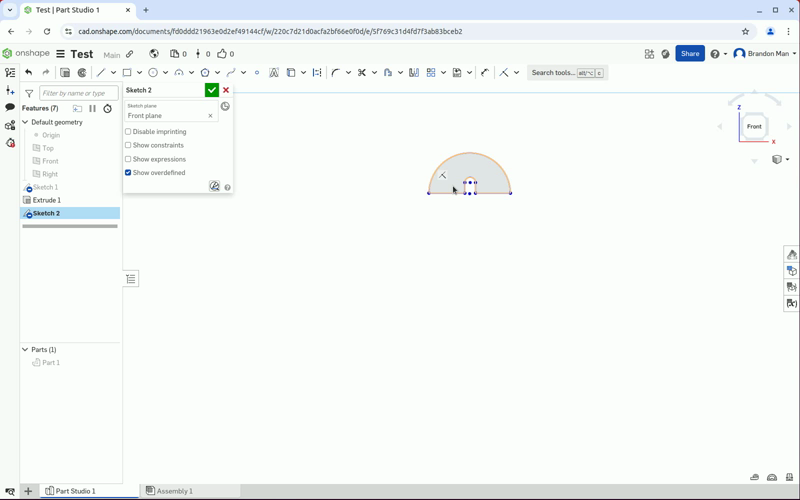
scroll(6)
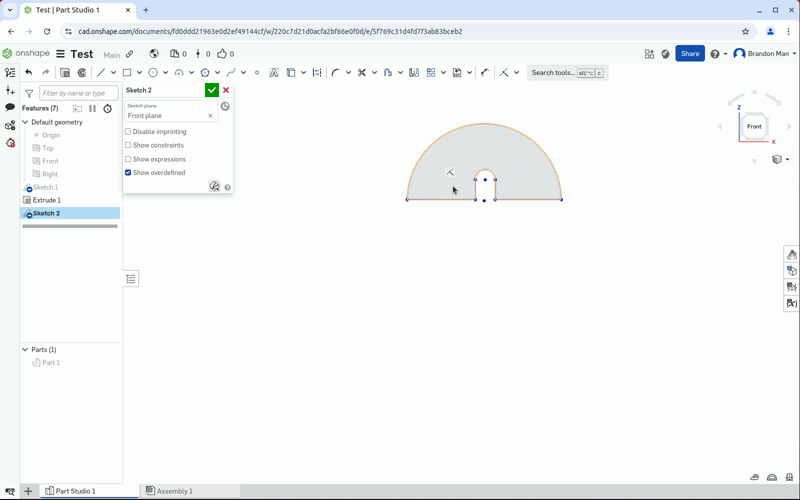
scroll(6)
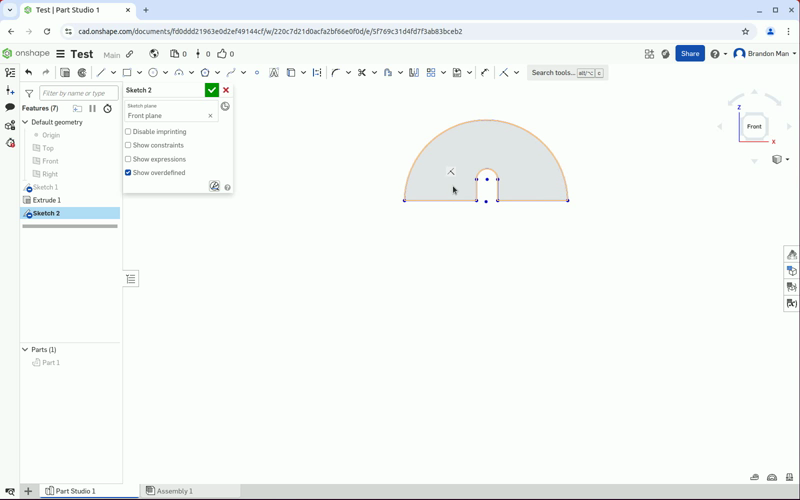
scroll(6)
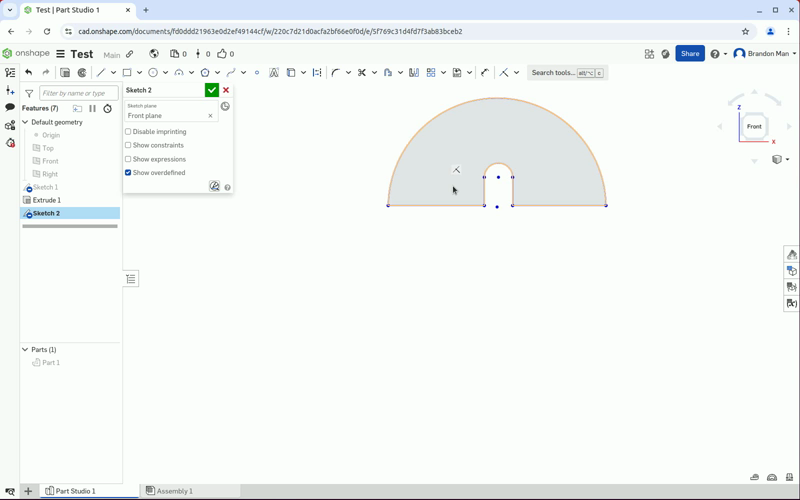
scroll(6)
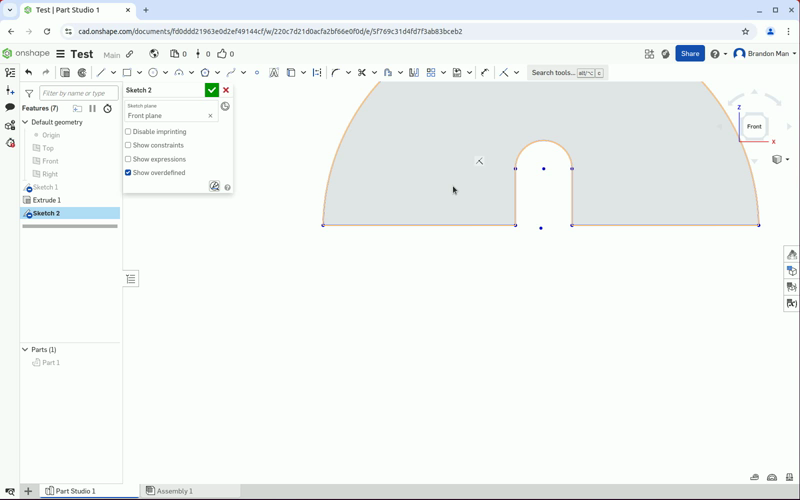
click(453, 185)
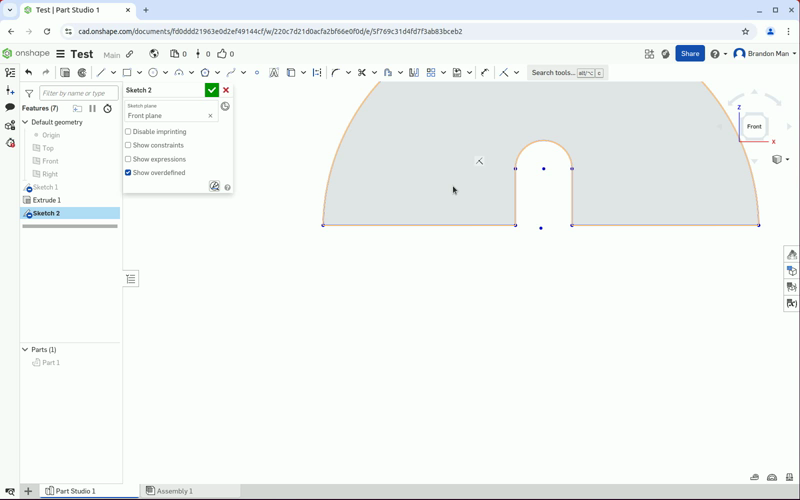
scroll(-6)
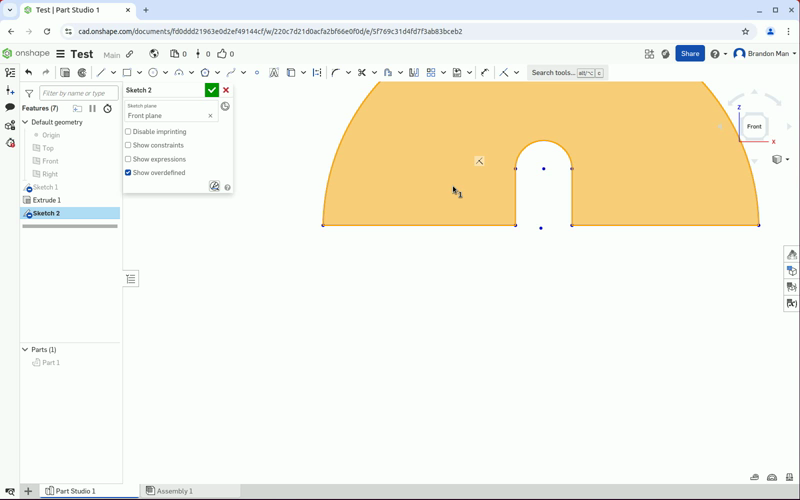
scroll(-6)
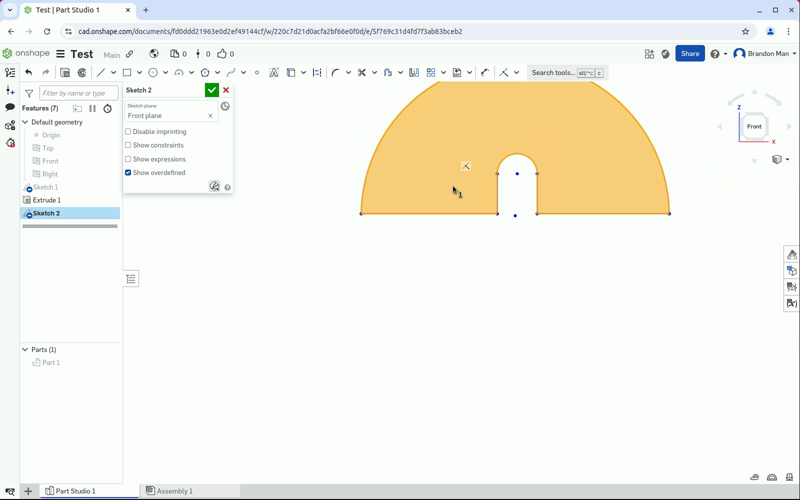
scroll(-6)
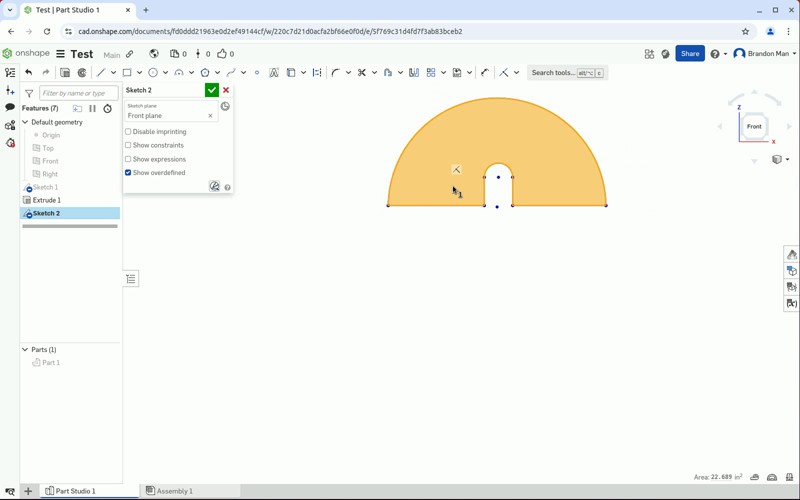
scroll(-6)
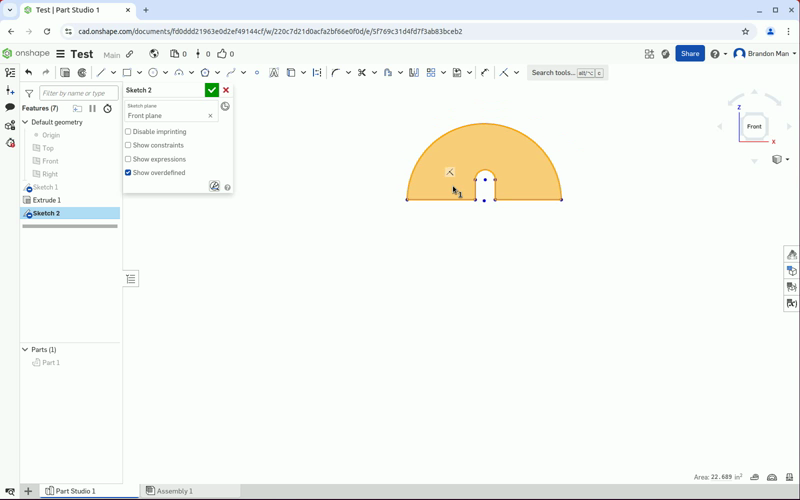
scroll(-6)
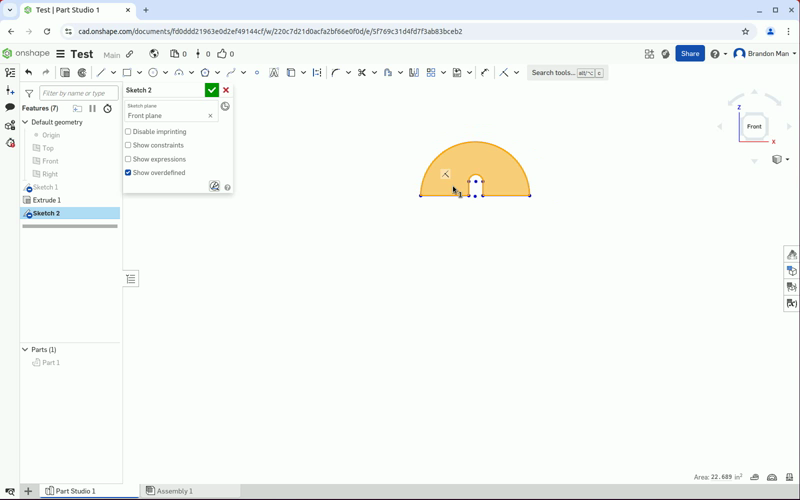
scroll(-6)
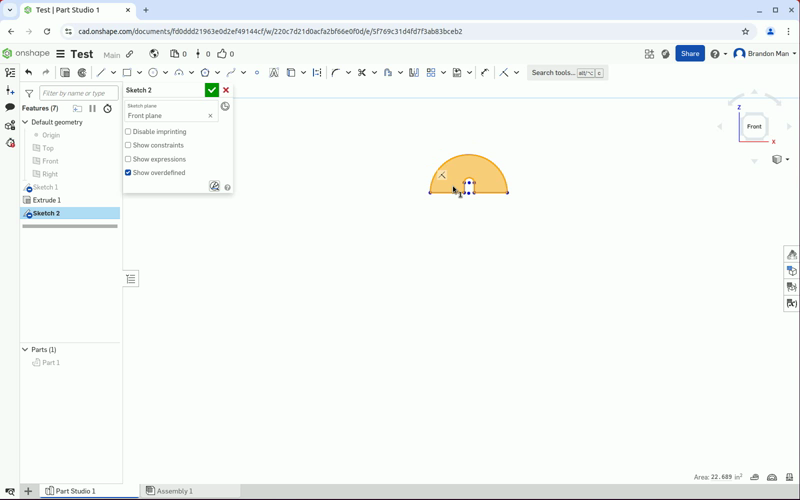
scroll(-6)
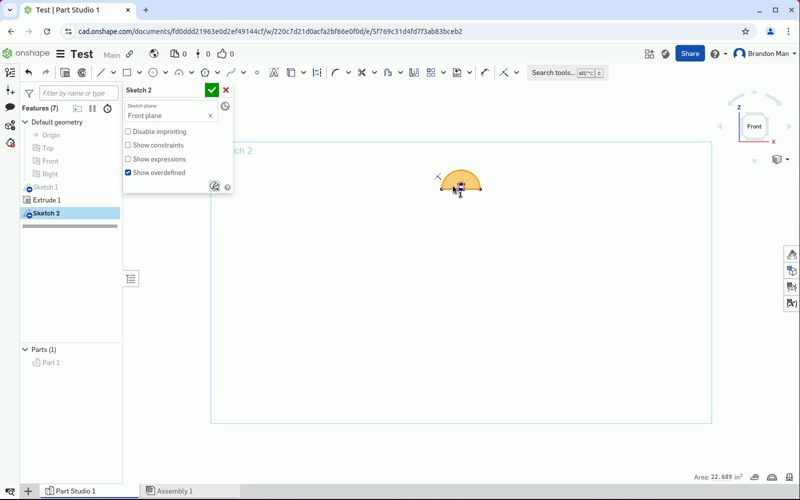
mouse_move(73, 352)
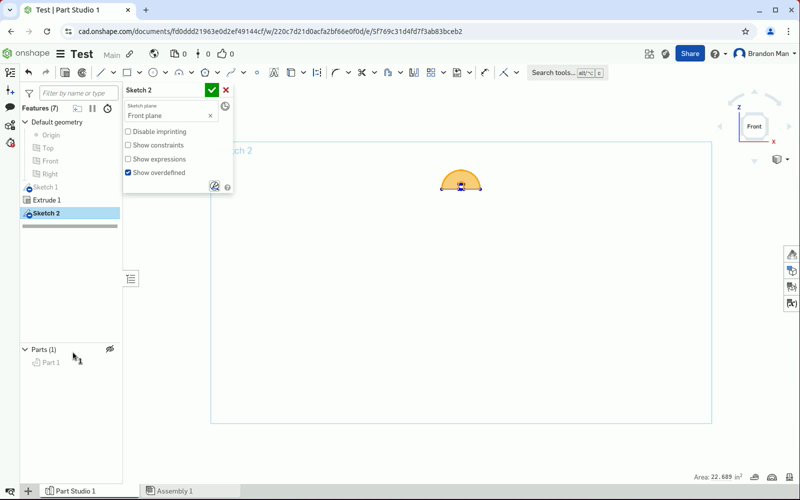
key(shift+y)
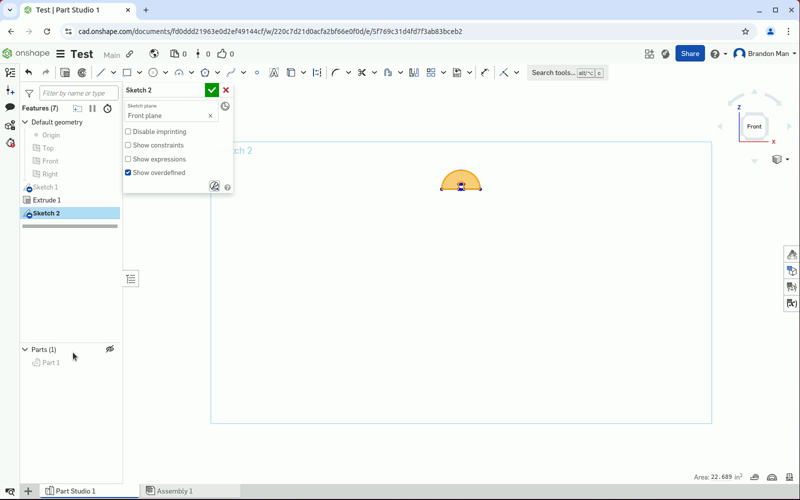
key(shift+e)
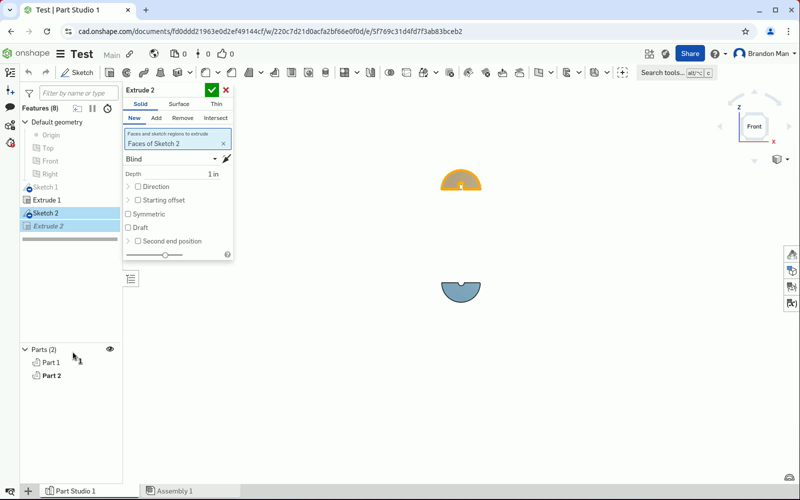
mouse_move(143, 106)
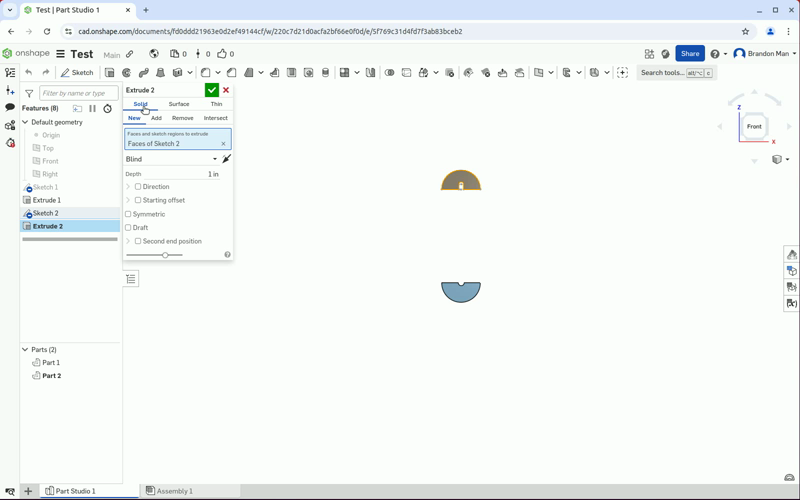
click(143, 106)
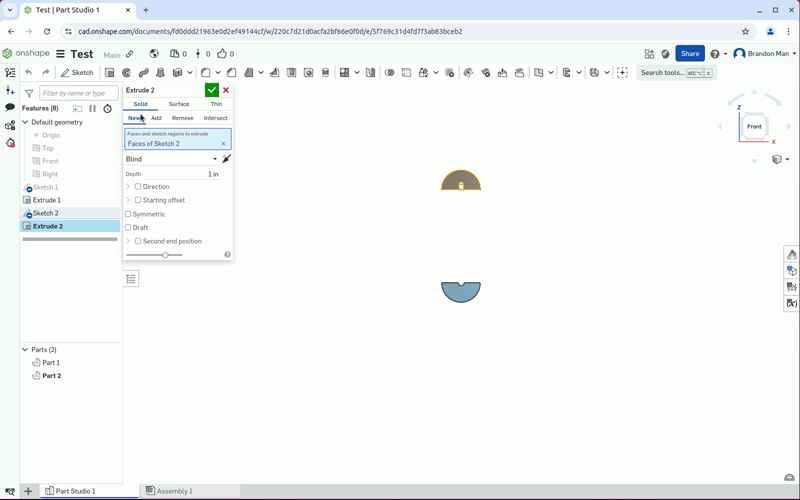
mouse_move(137, 120)
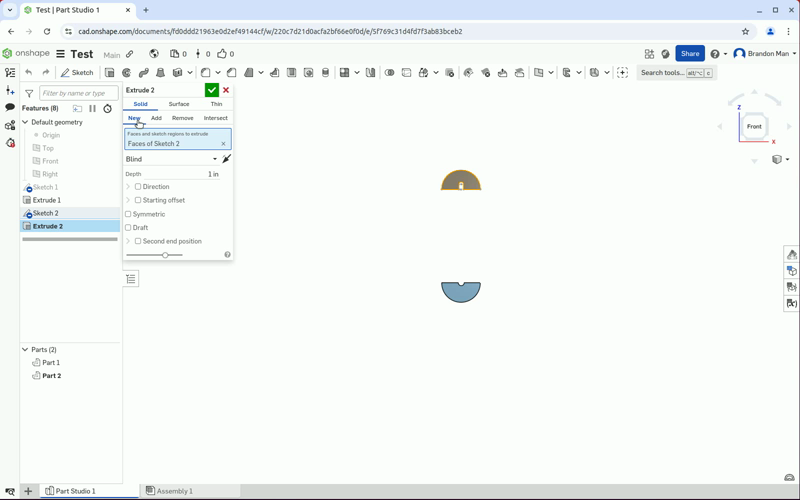
click(137, 120)
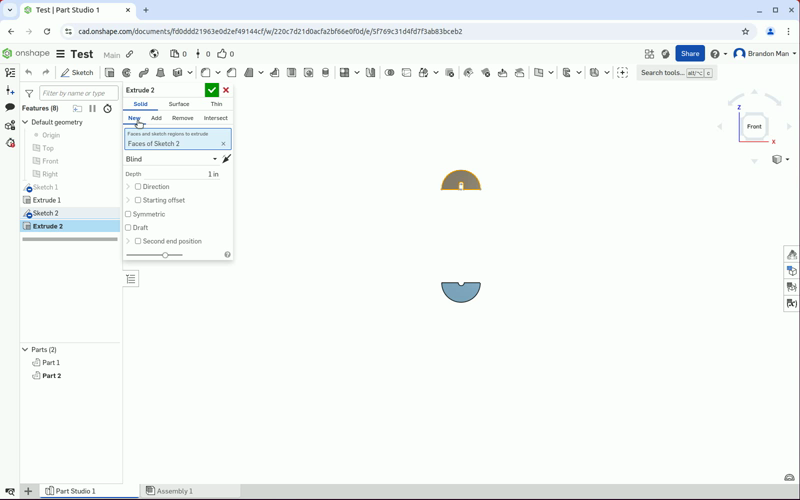
key(tab, 4)
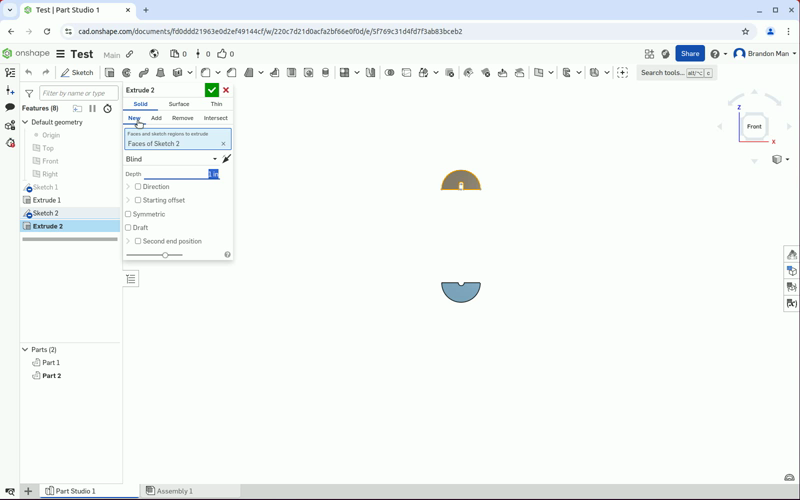
text(1.204)
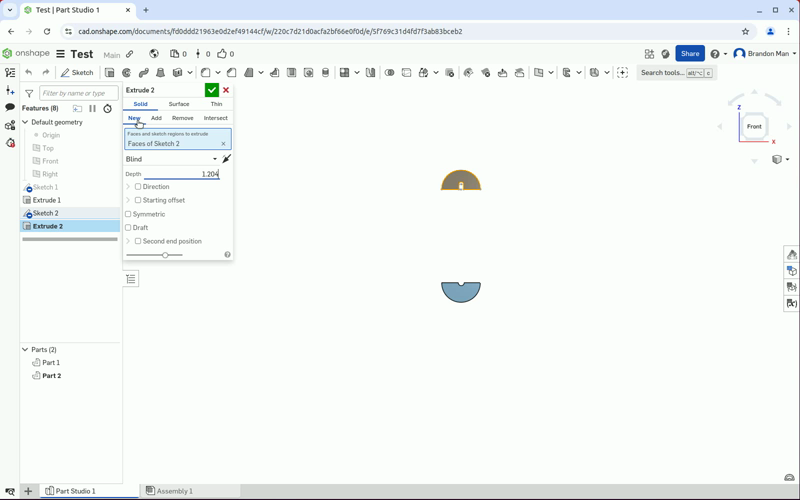
key(enter)
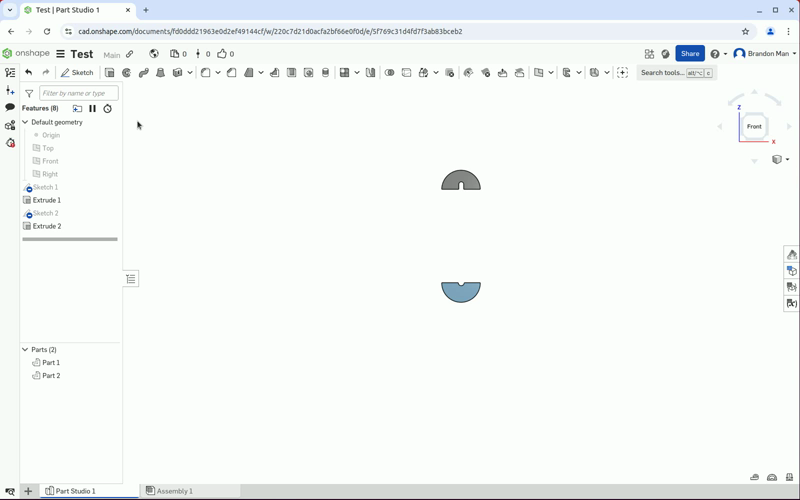
key(shift+h)
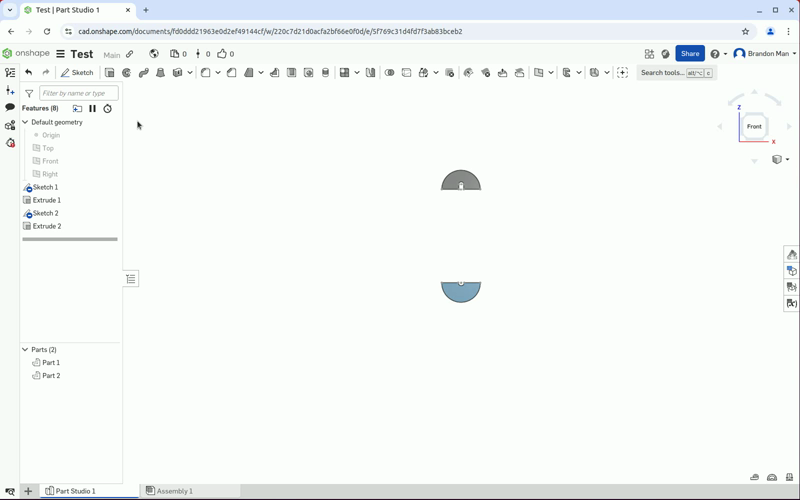
key(shift+h)
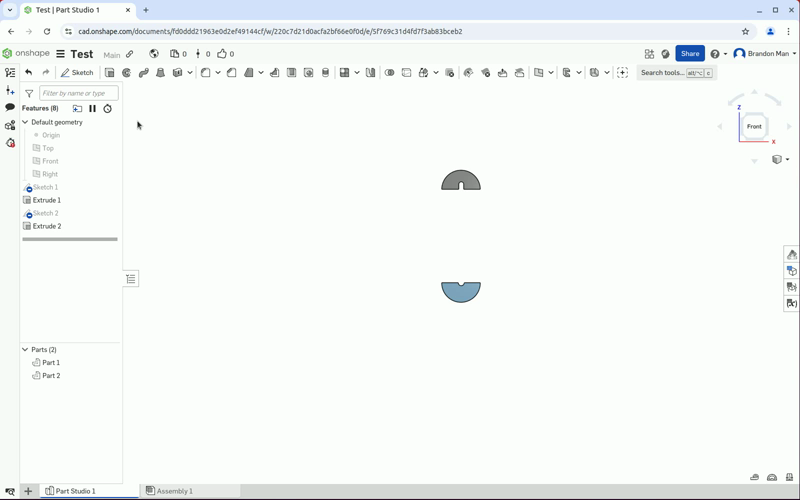
mouse_move(73, 189)
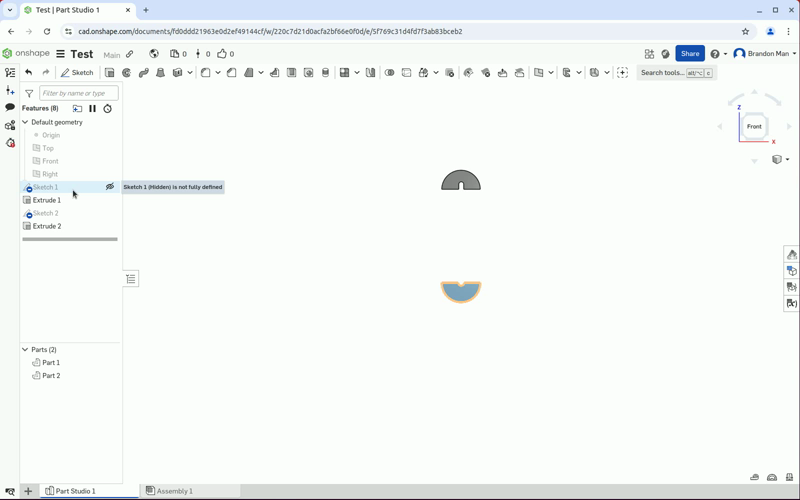
click(73, 189)
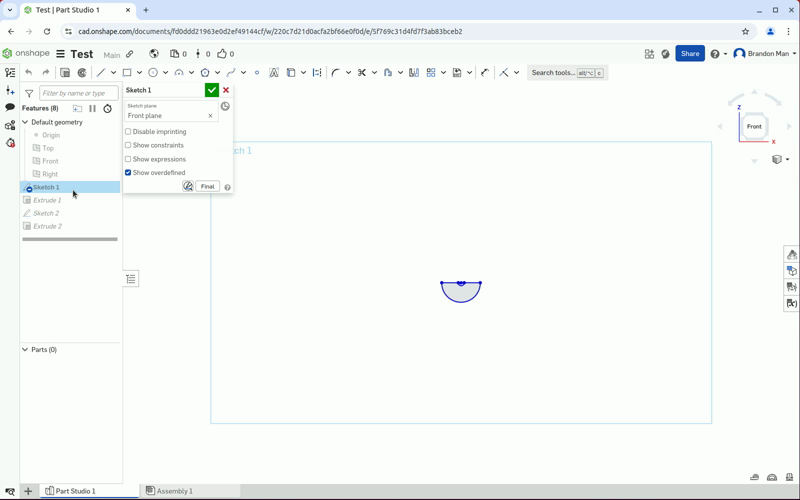
mouse_move(229, 92)
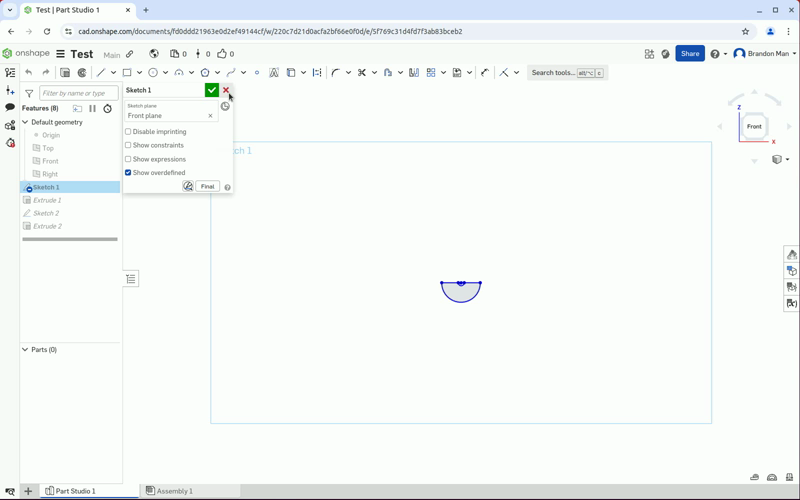
click(229, 92)
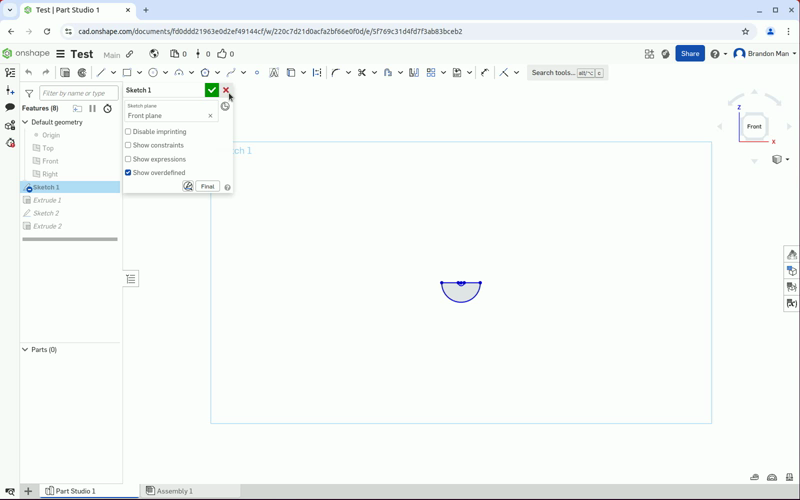
key(shift+s)
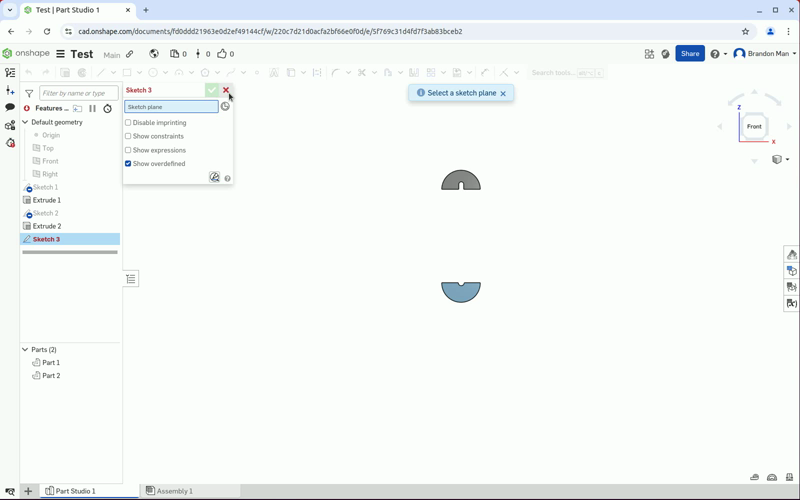
mouse_move(73, 163)
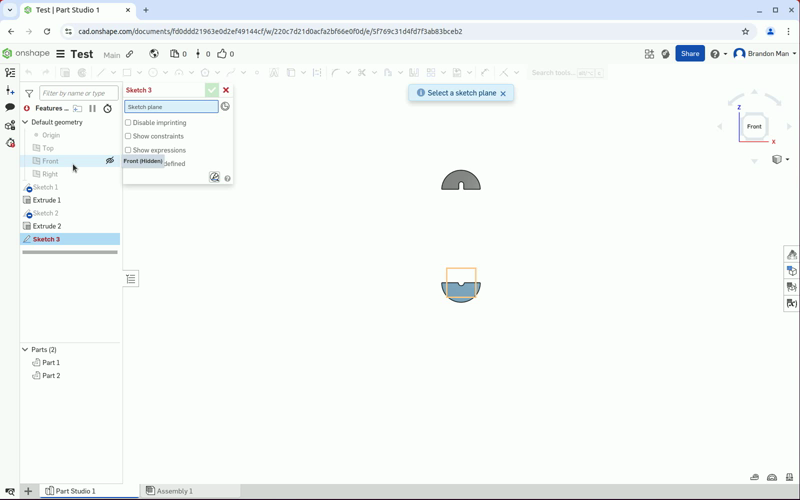
click(73, 163)
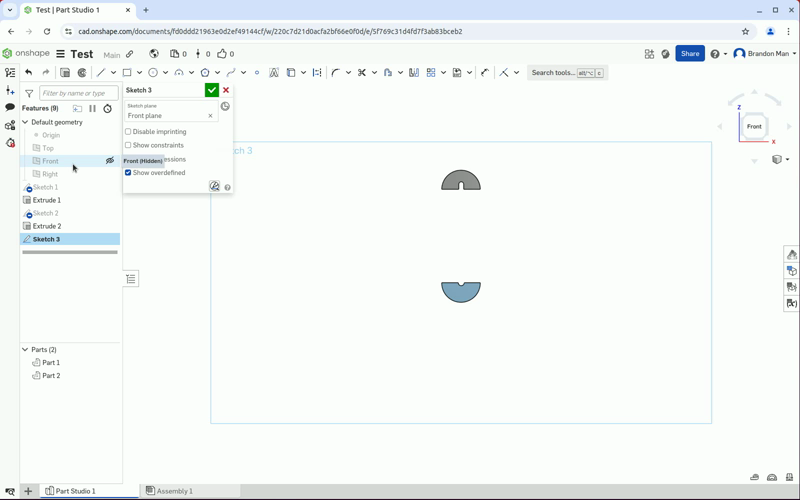
mouse_move(73, 352)
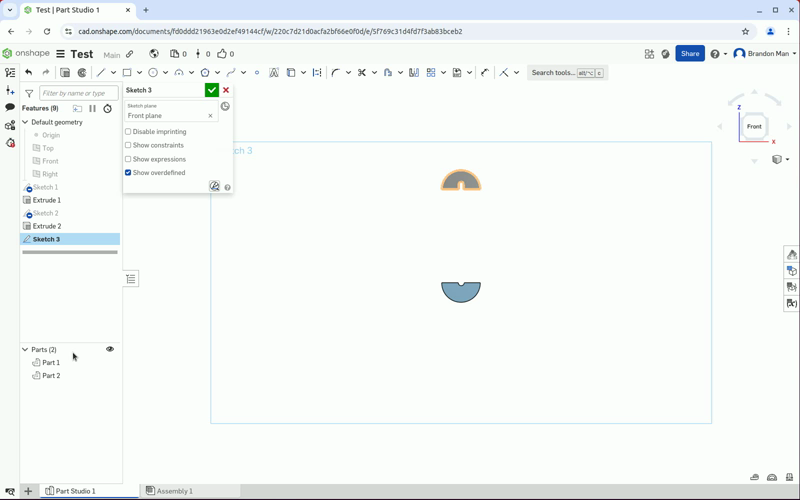
key(y)
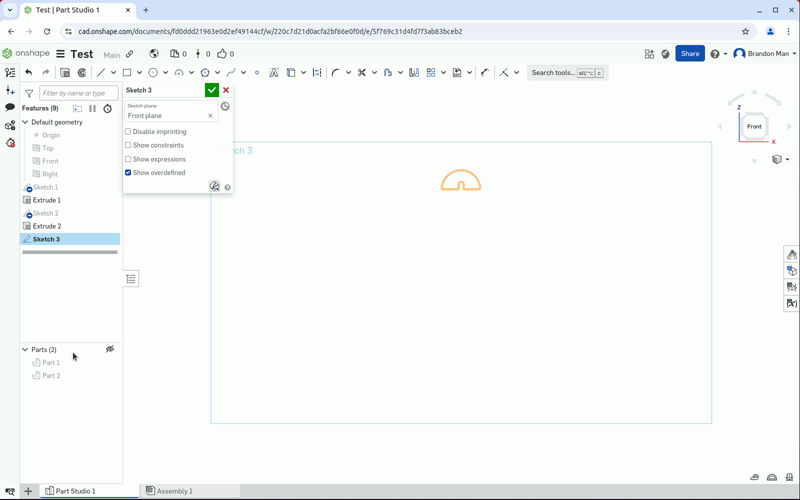
key(l)
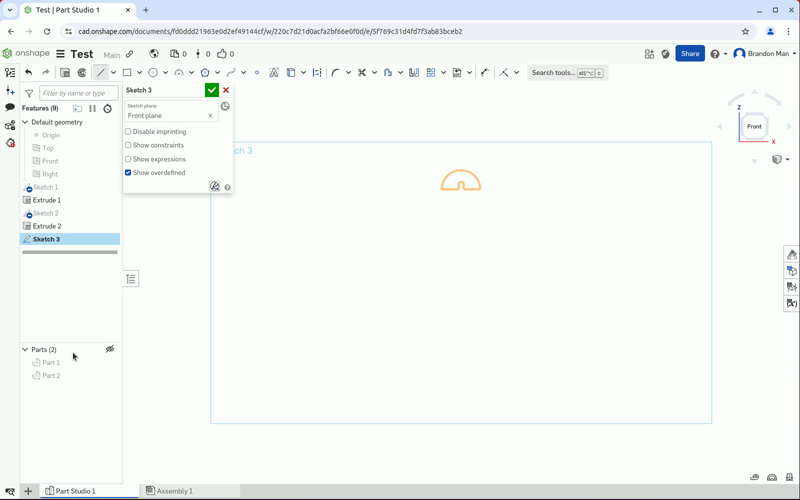
key_down(shift)
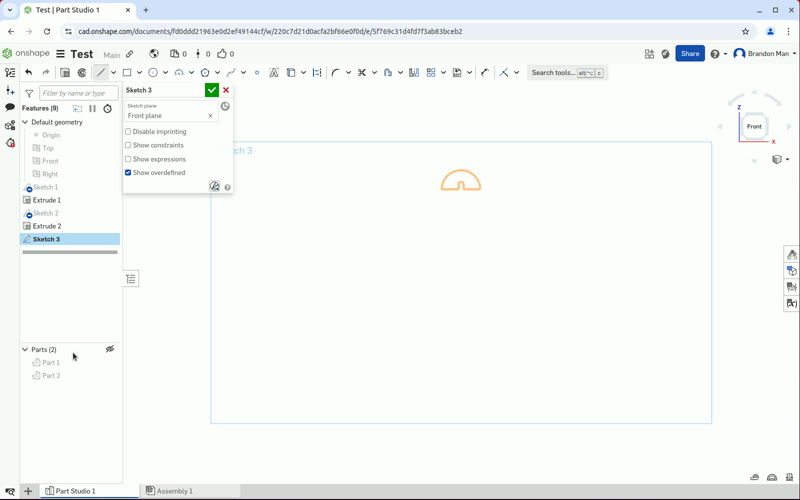
mouse_move(441, 282)
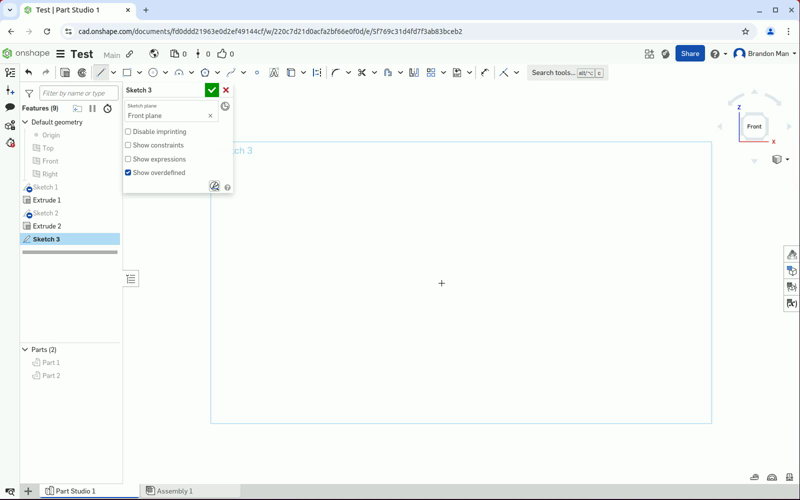
click(441, 282)
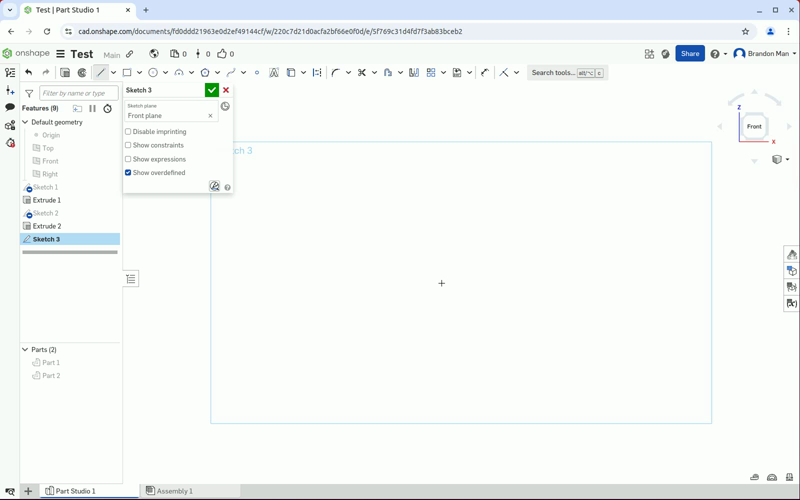
key_up(shift)
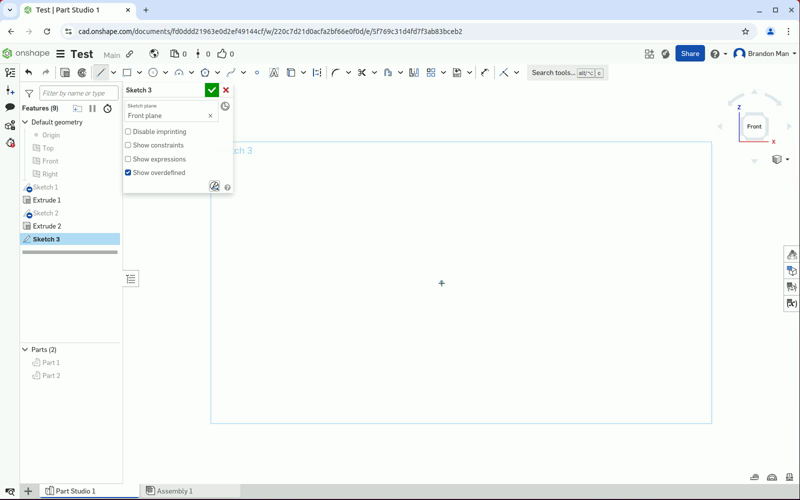
key_down(shift)
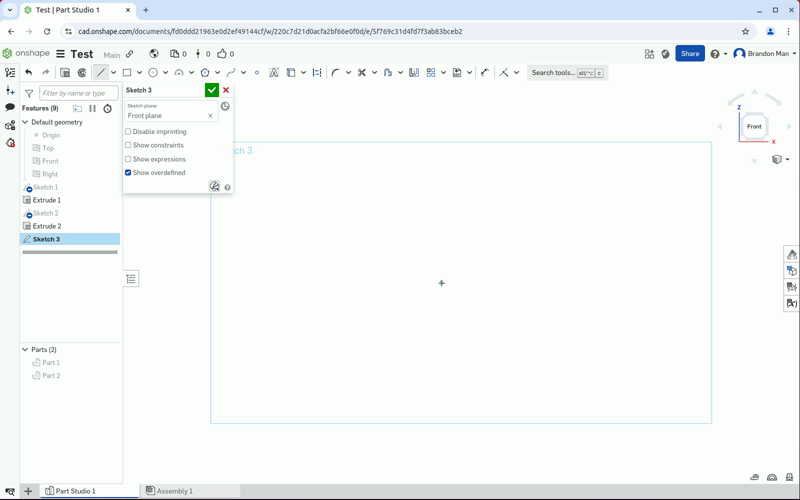
mouse_move(471, 282)
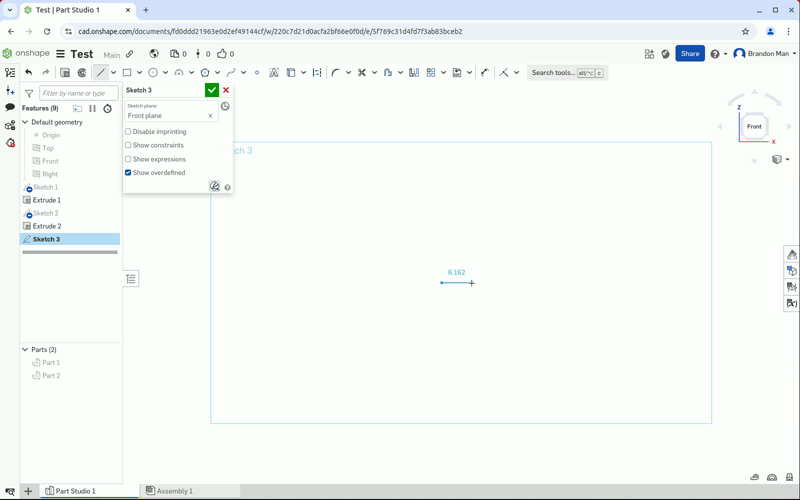
mouse_move(457, 282)
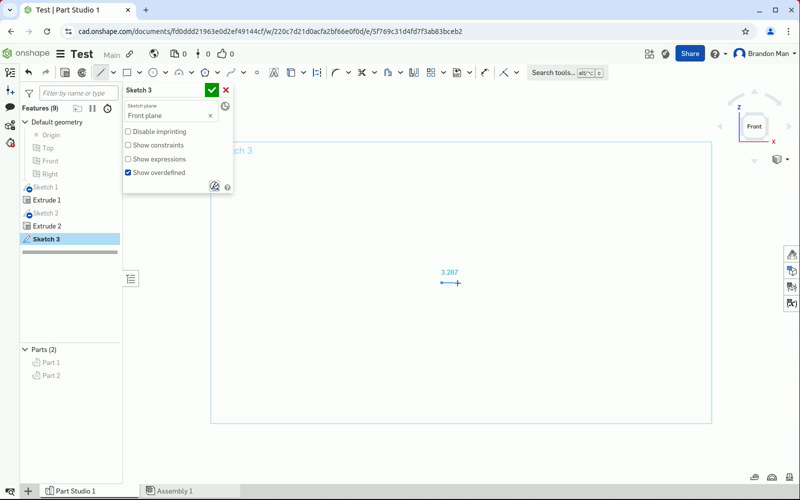
click(457, 282)
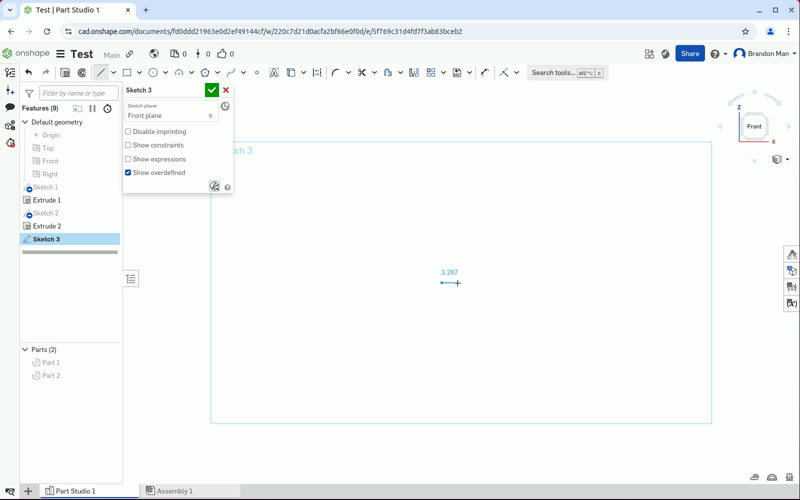
key_up(shift)
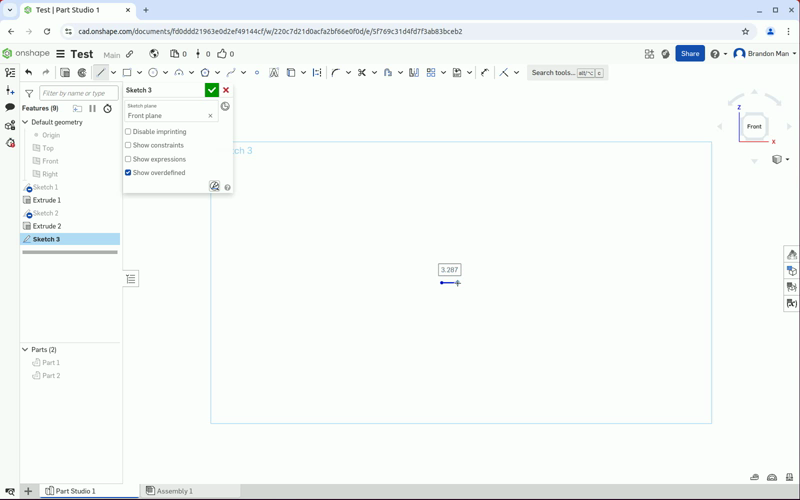
key(esc)
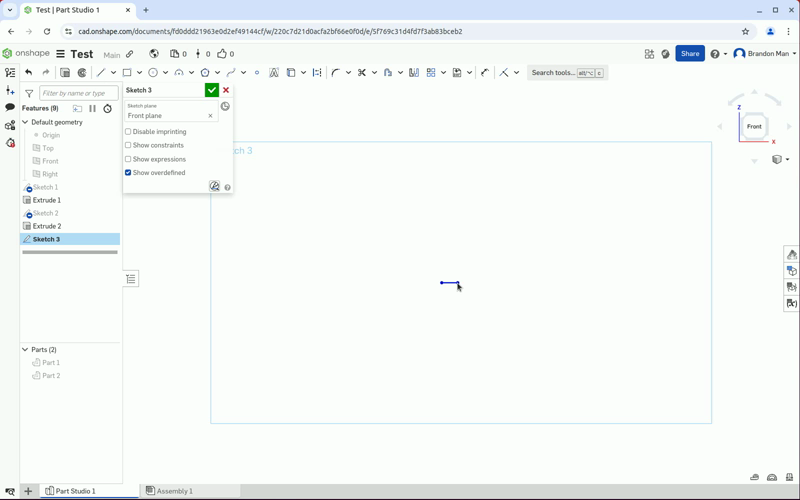
key(a)
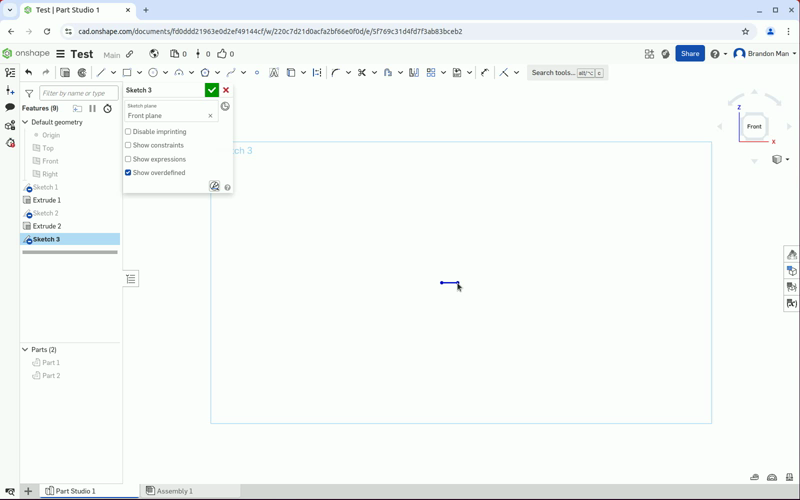
mouse_move(457, 282)
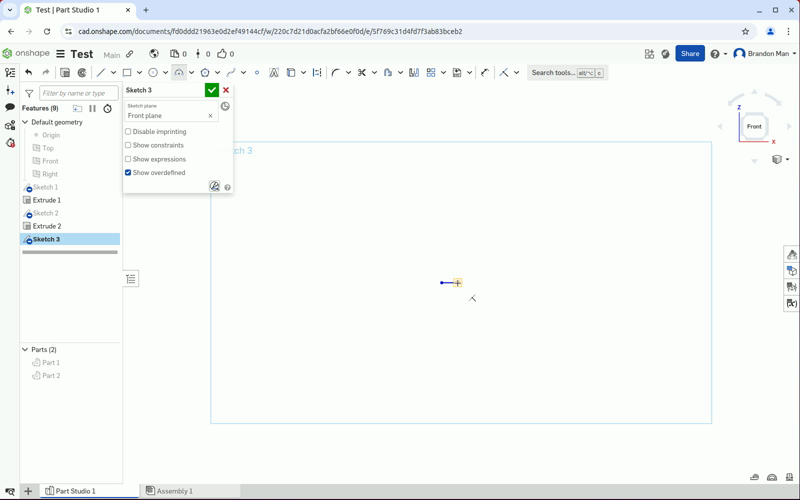
click(457, 282)
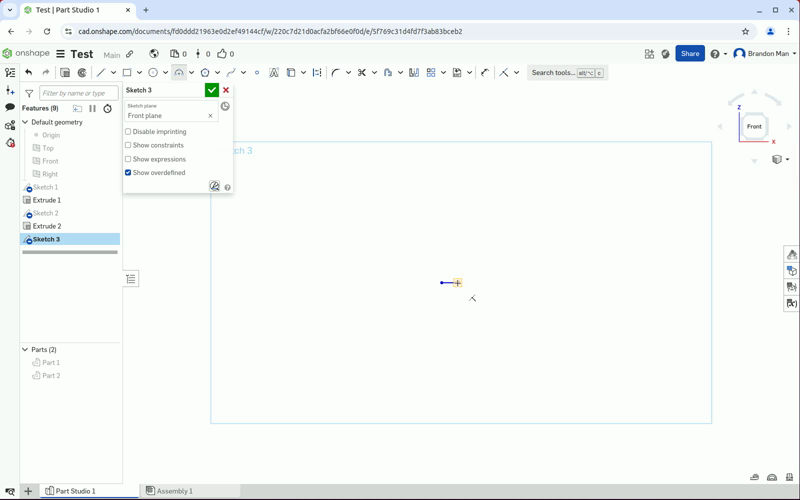
key_down(shift)
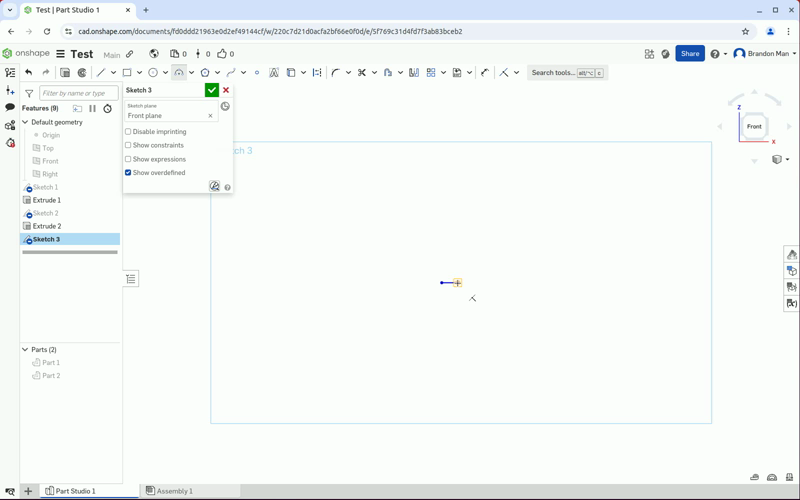
mouse_move(463, 282)
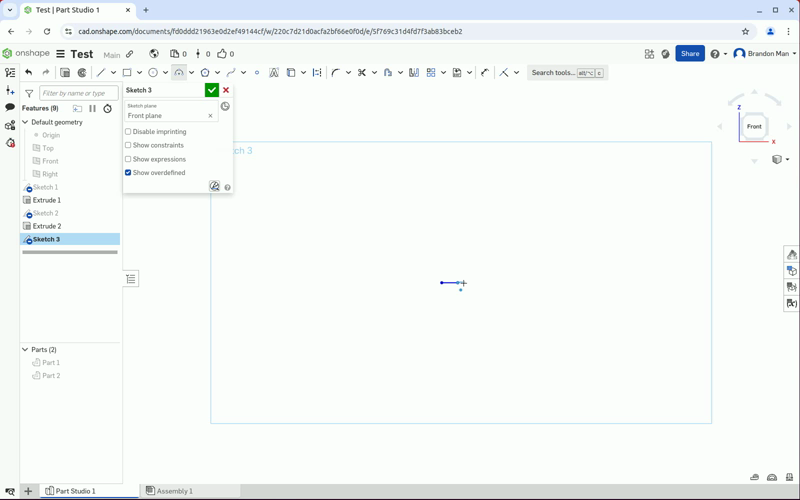
scroll(6)
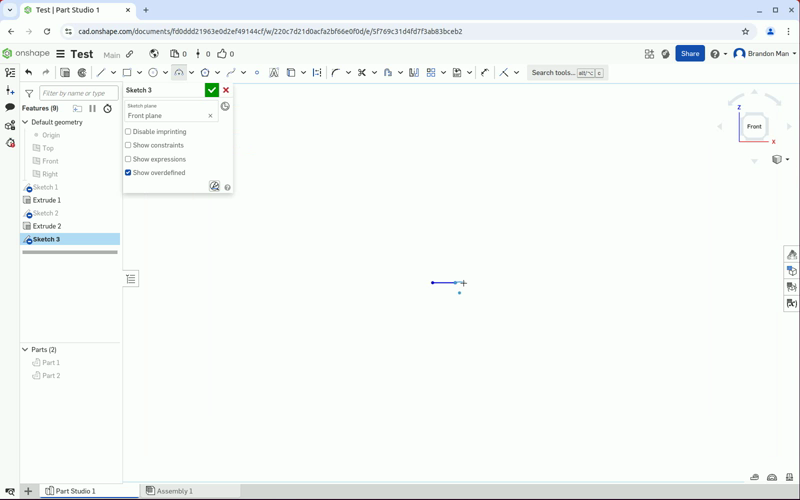
scroll(6)
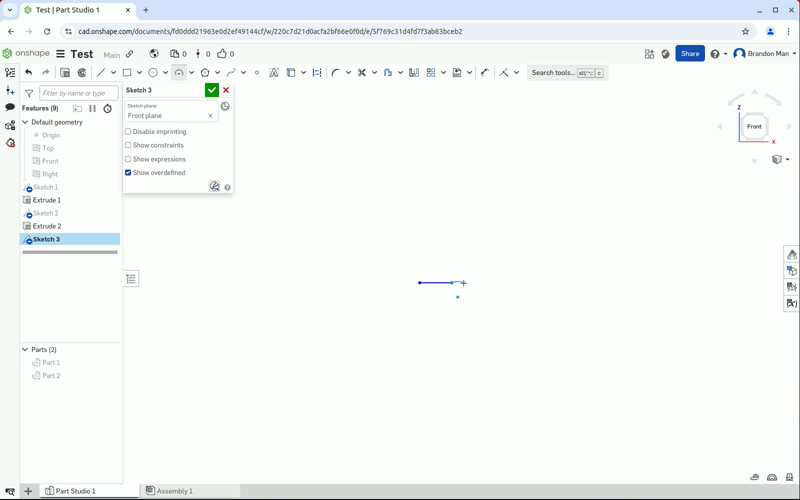
scroll(6)
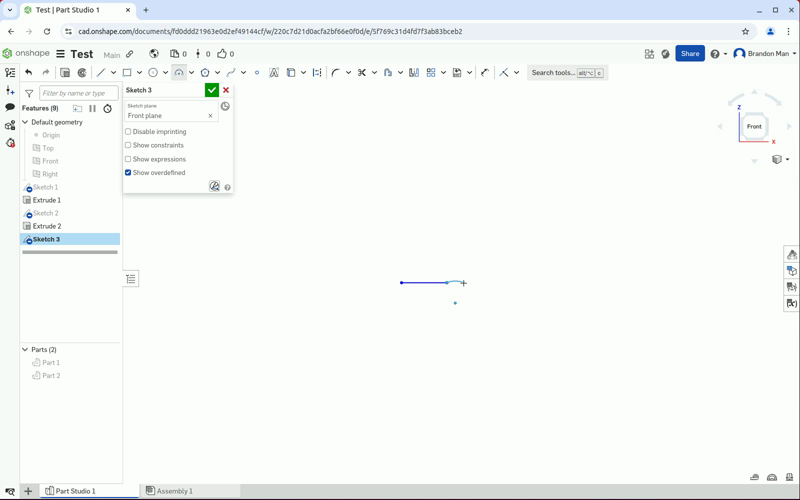
scroll(6)
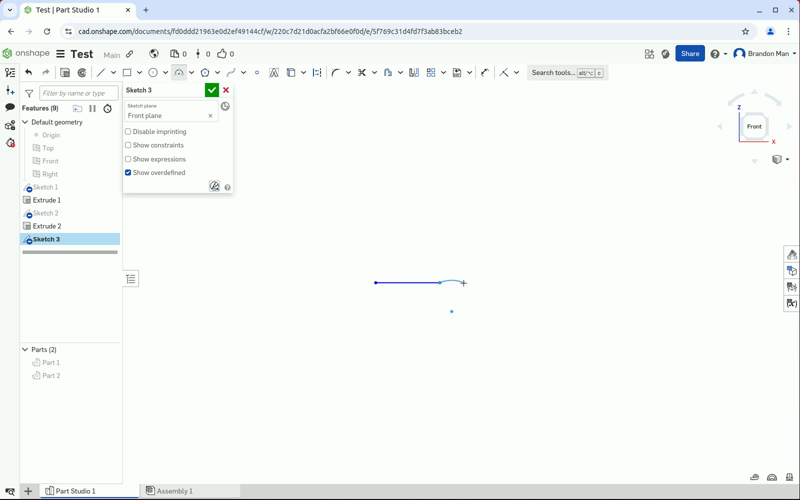
scroll(6)
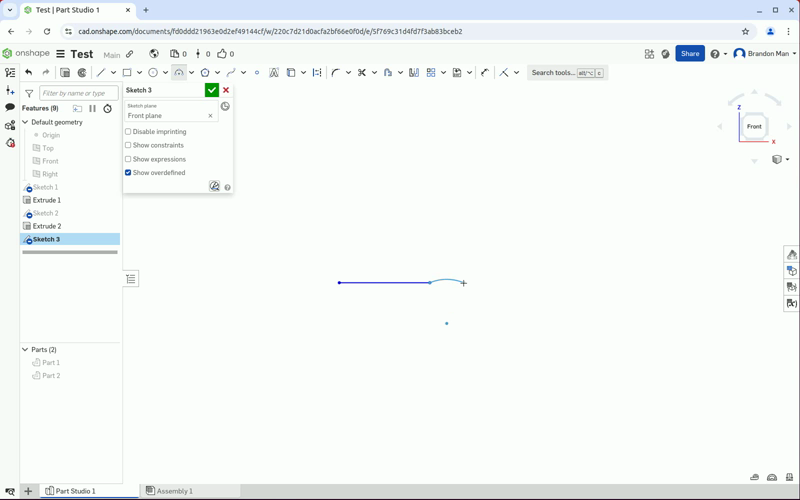
scroll(6)
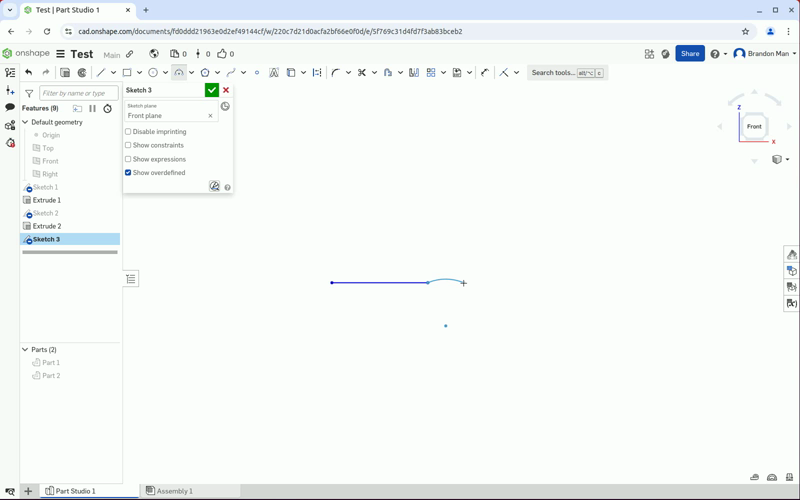
scroll(6)
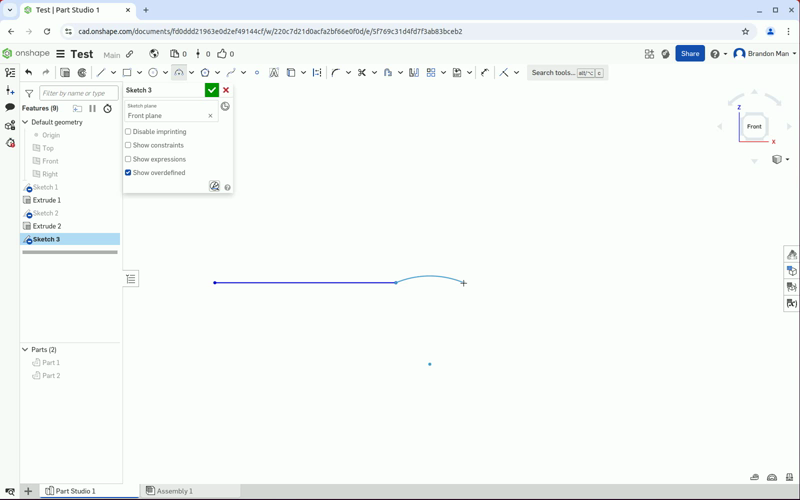
click(463, 282)
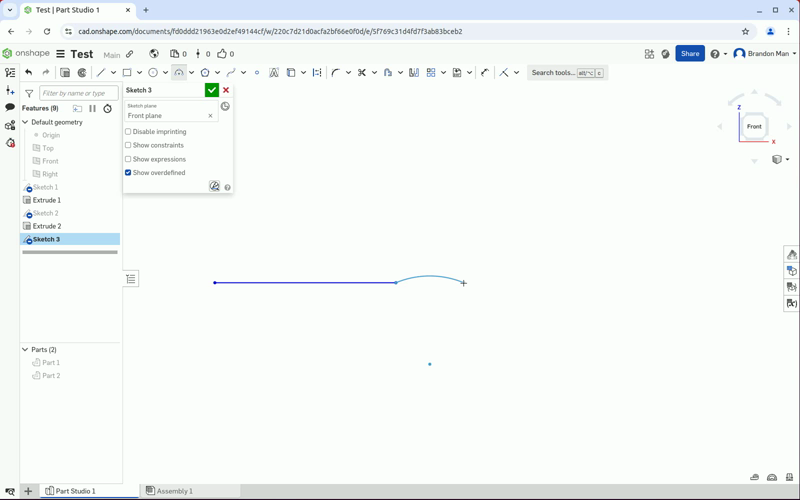
scroll(-6)
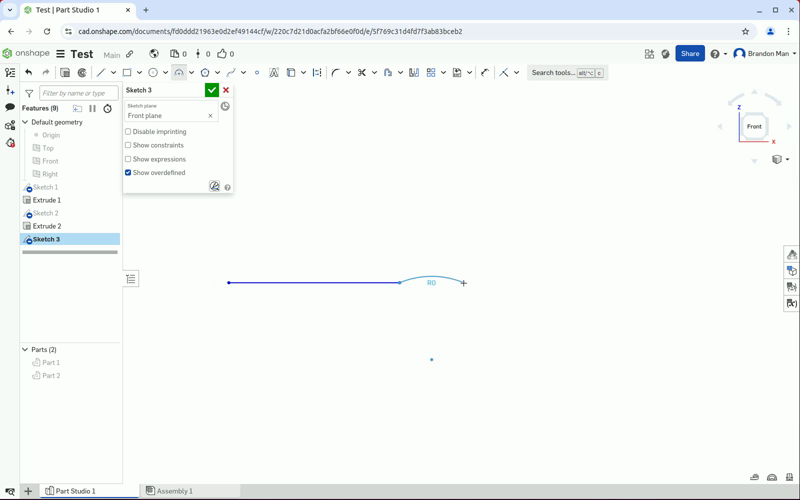
scroll(-6)
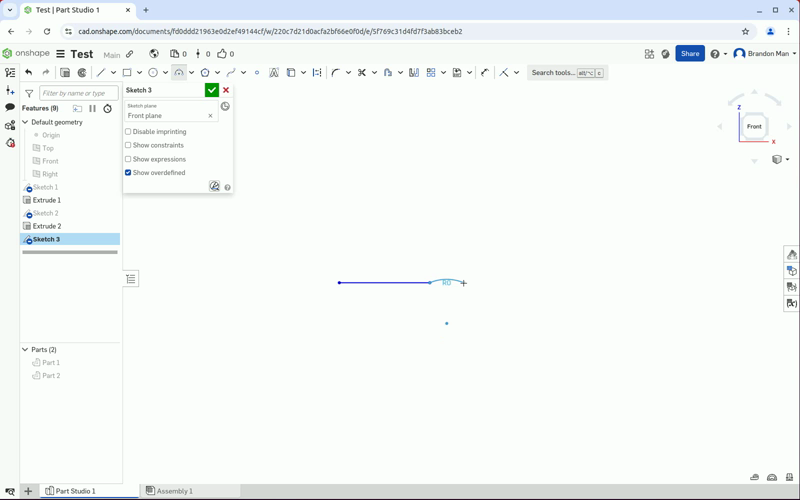
scroll(-6)
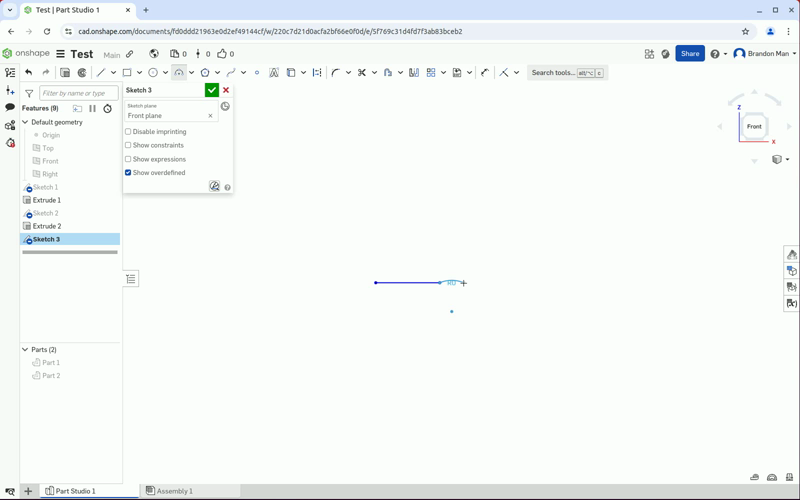
scroll(-6)
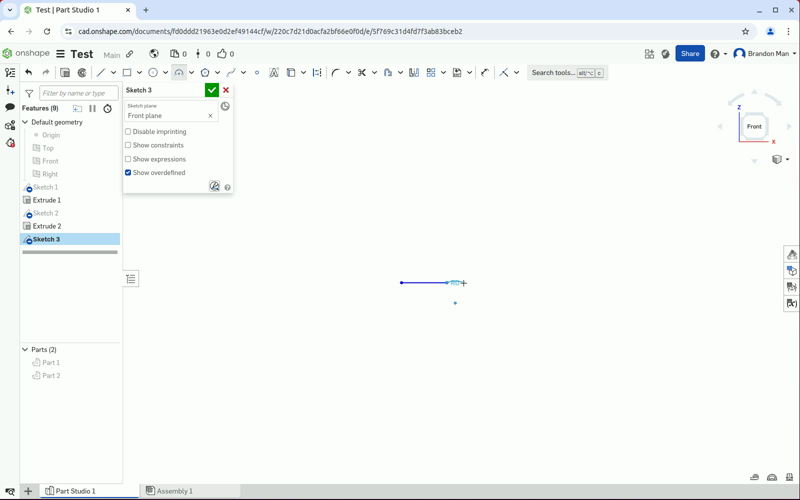
scroll(-6)
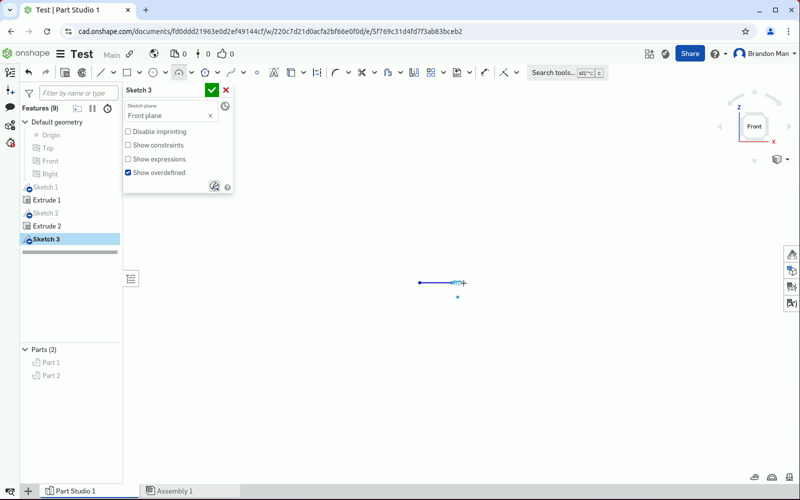
scroll(-6)
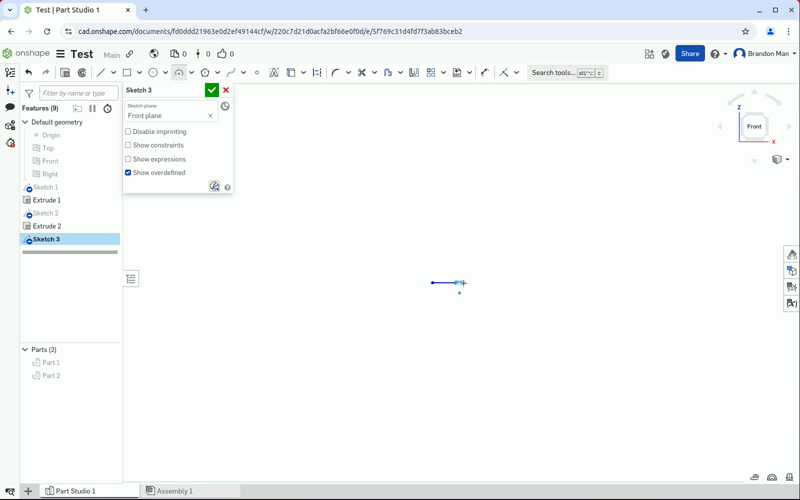
scroll(-6)
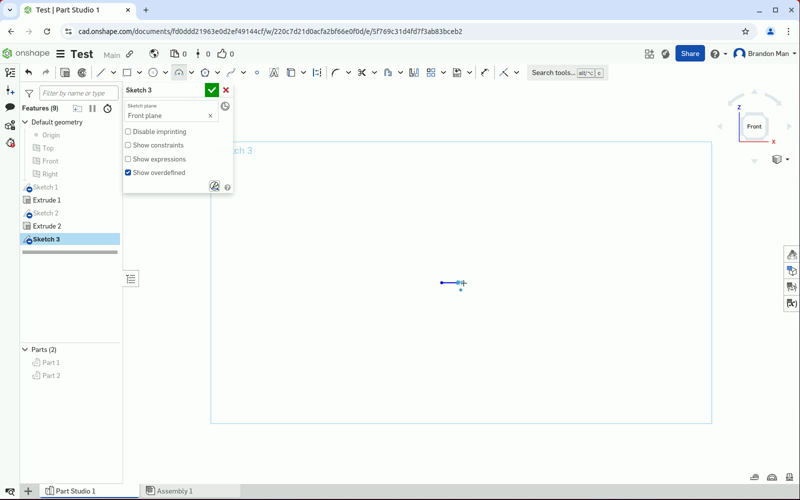
mouse_move(460, 279)
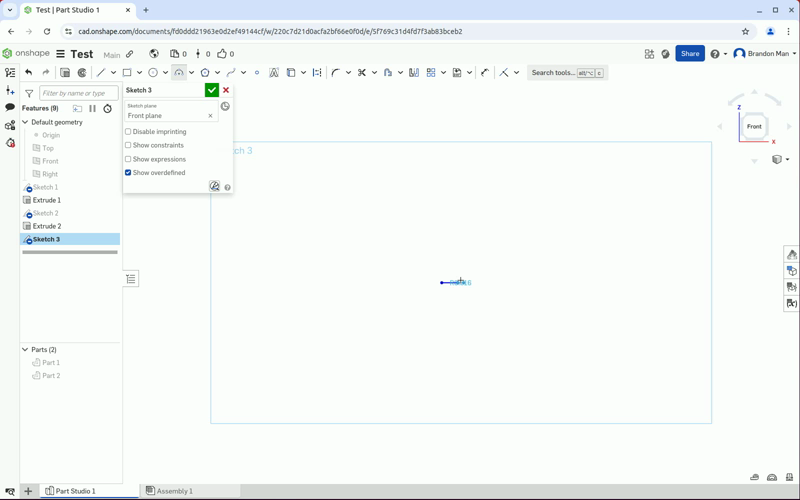
scroll(6)
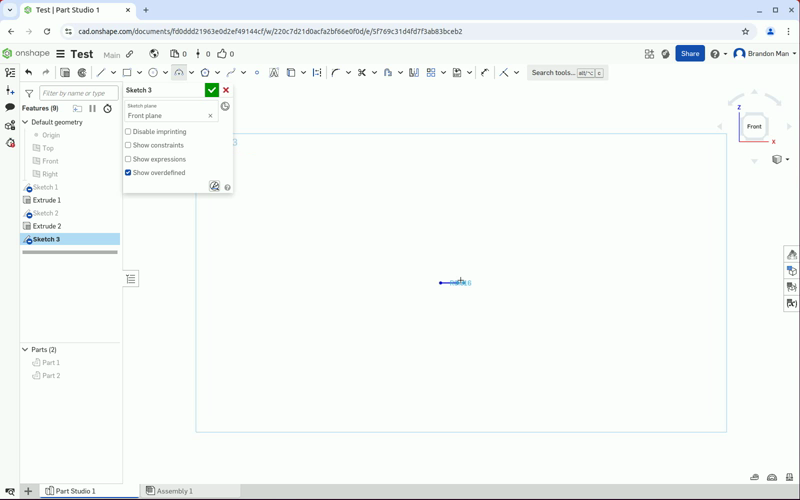
scroll(6)
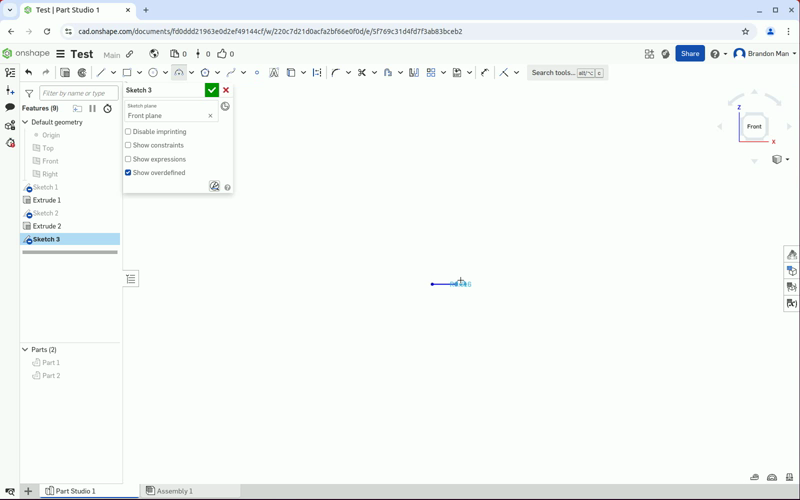
scroll(6)
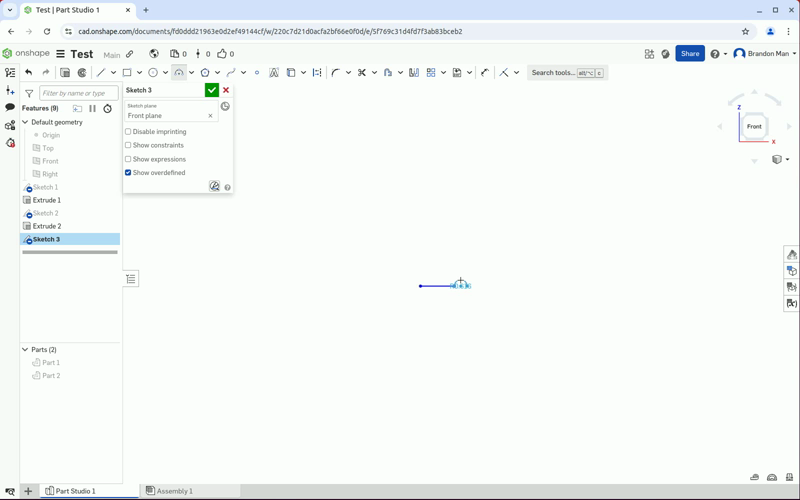
scroll(6)
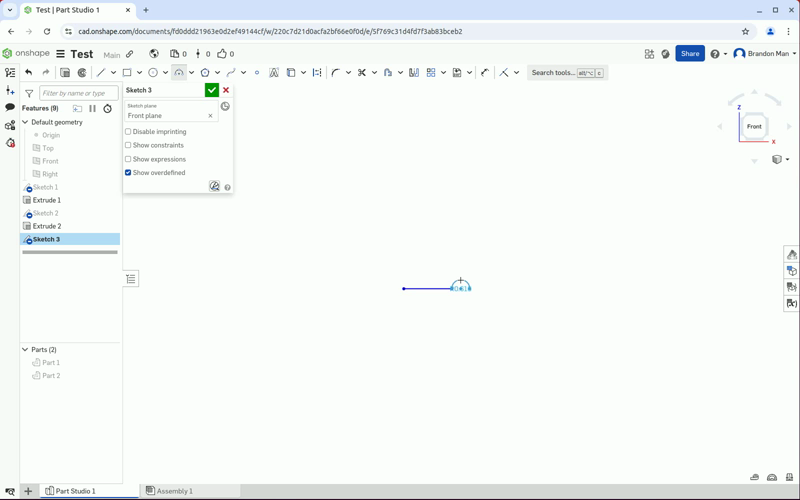
scroll(6)
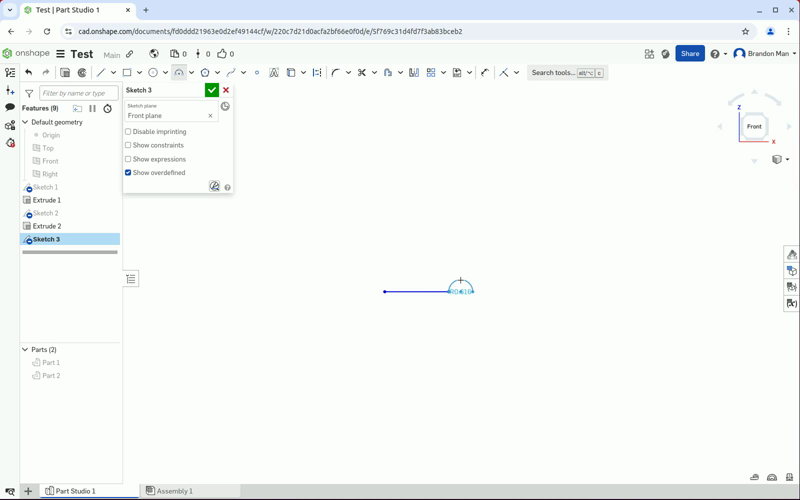
scroll(6)
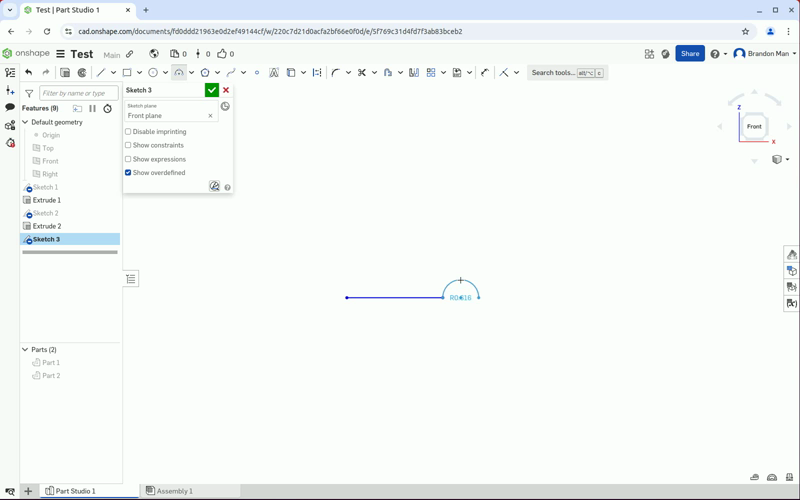
scroll(6)
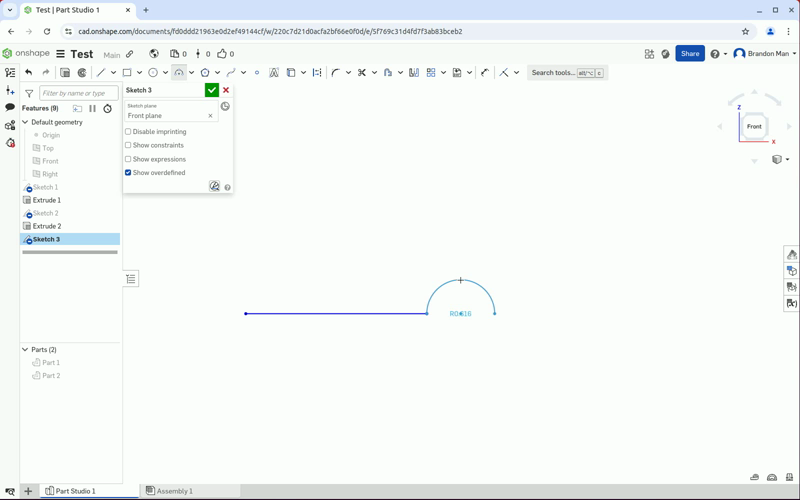
click(460, 279)
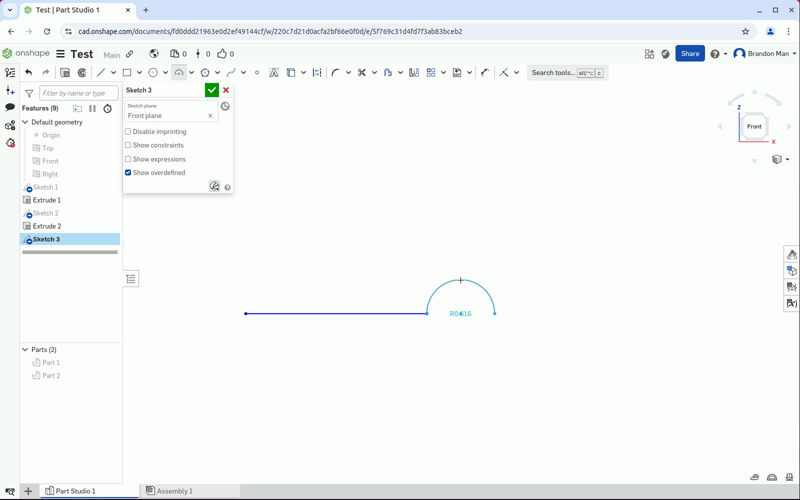
scroll(-6)
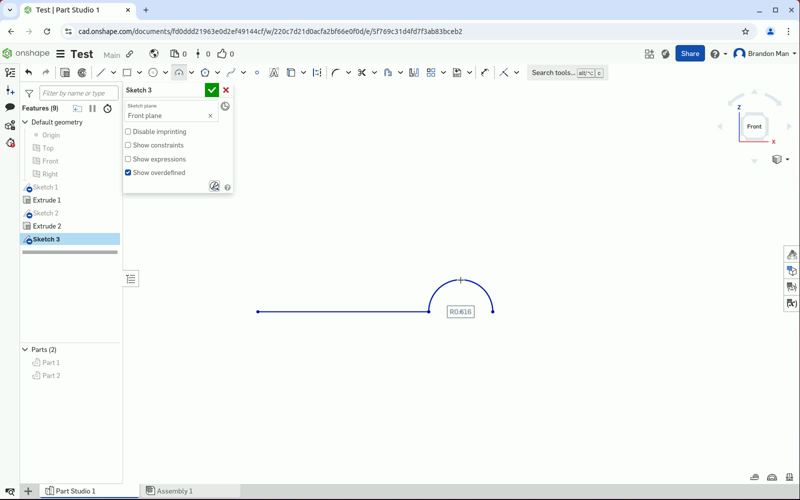
scroll(-6)
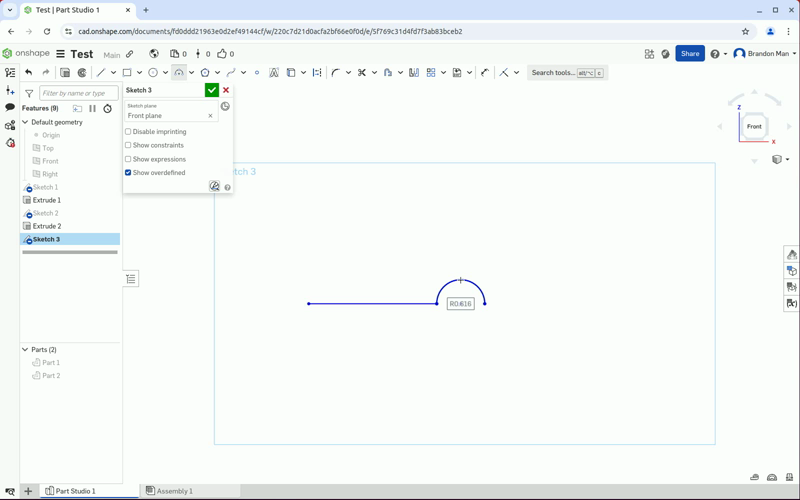
scroll(-6)
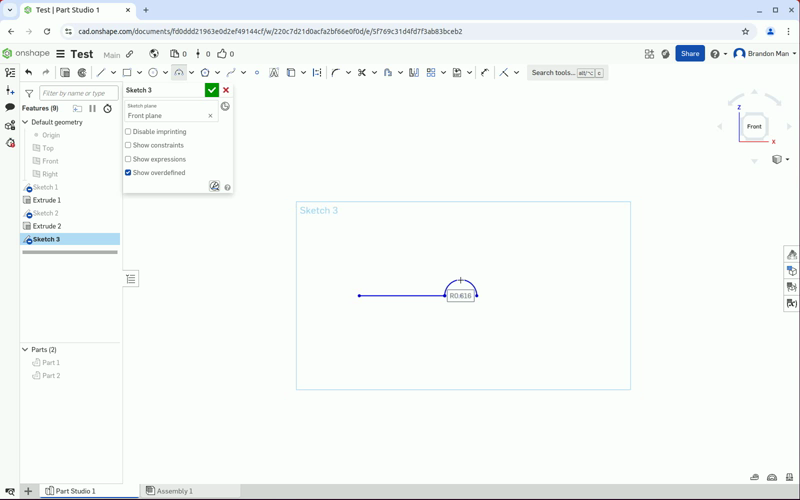
scroll(-6)
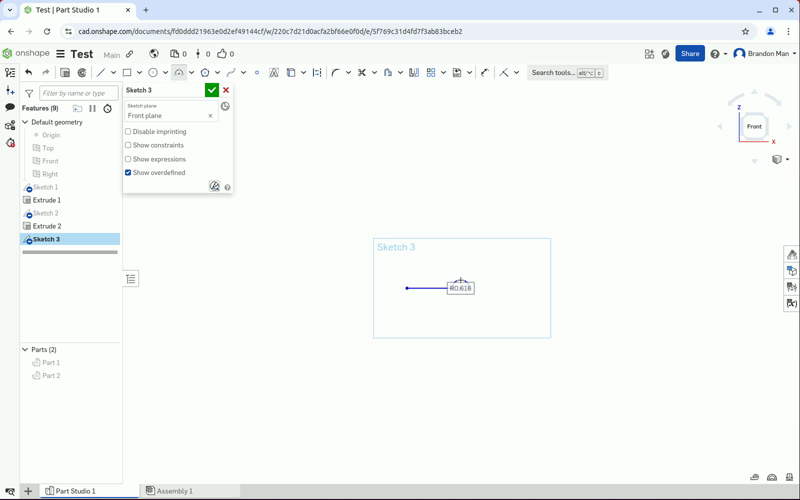
scroll(-6)
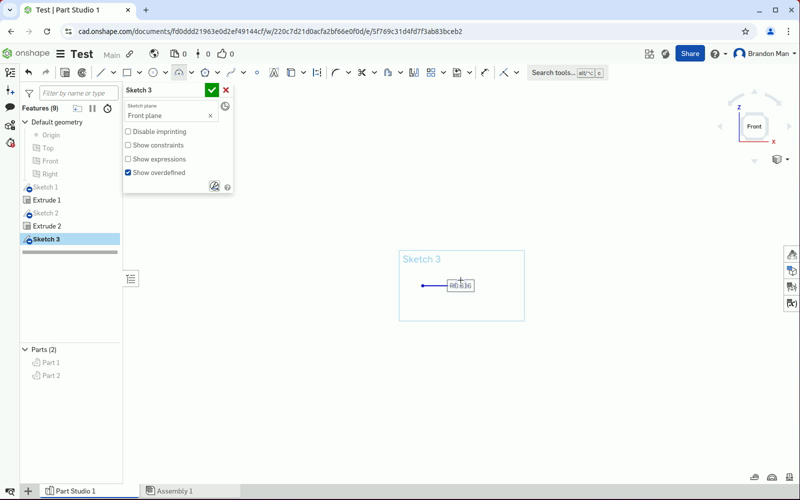
scroll(-6)
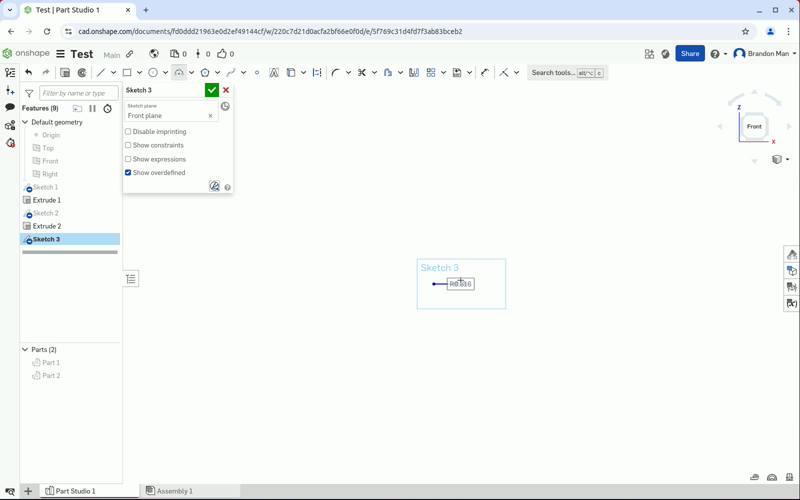
scroll(-6)
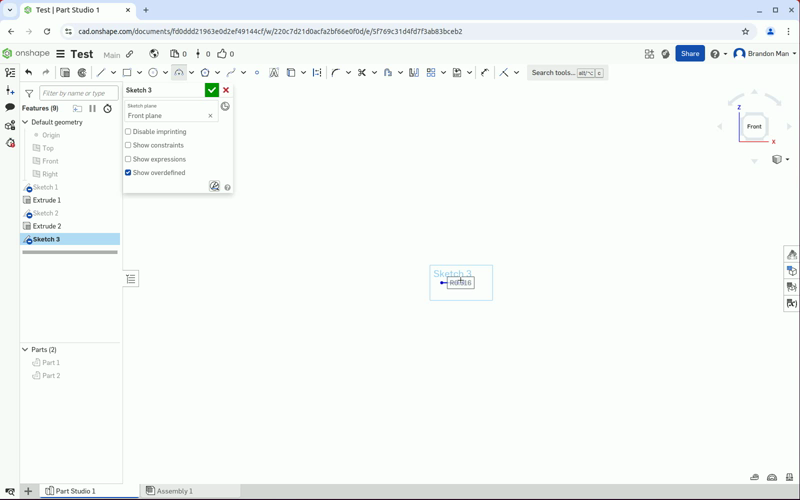
key_up(shift)
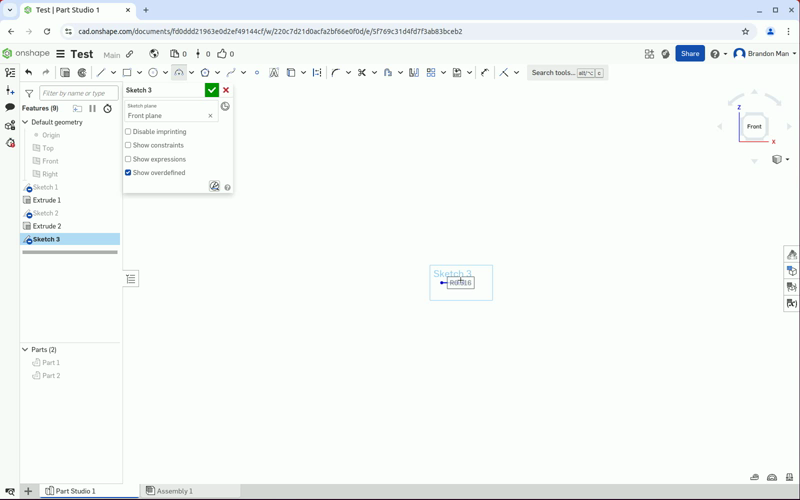
key(esc)
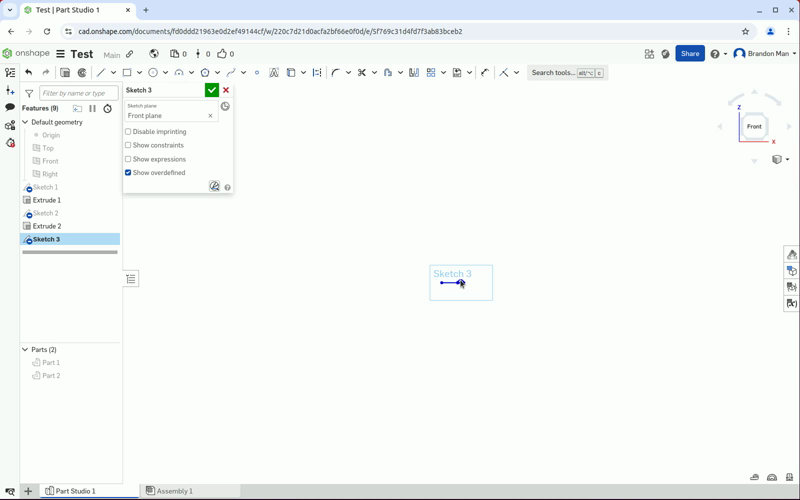
key(l)
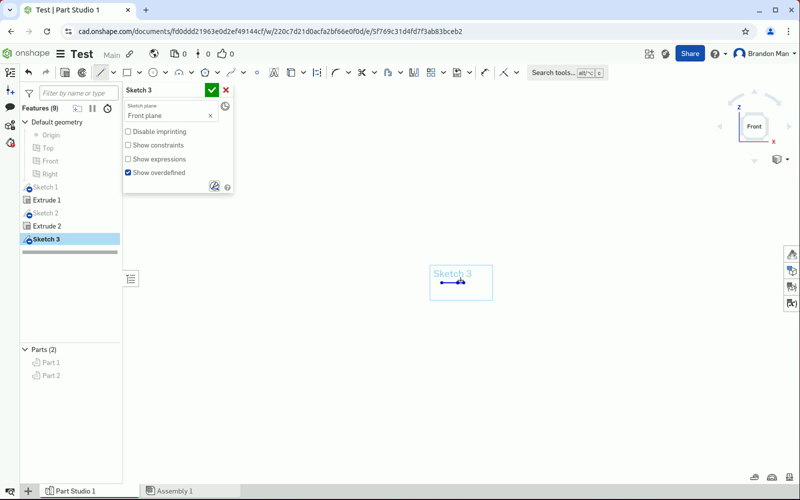
mouse_move(463, 282)
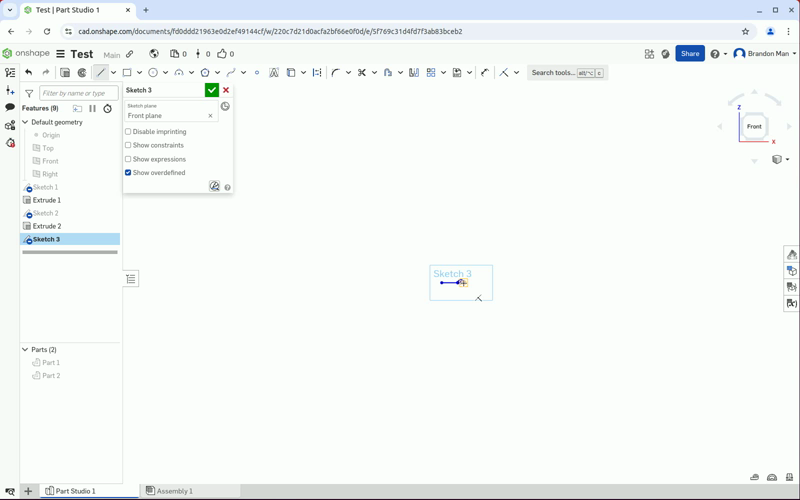
scroll(6)
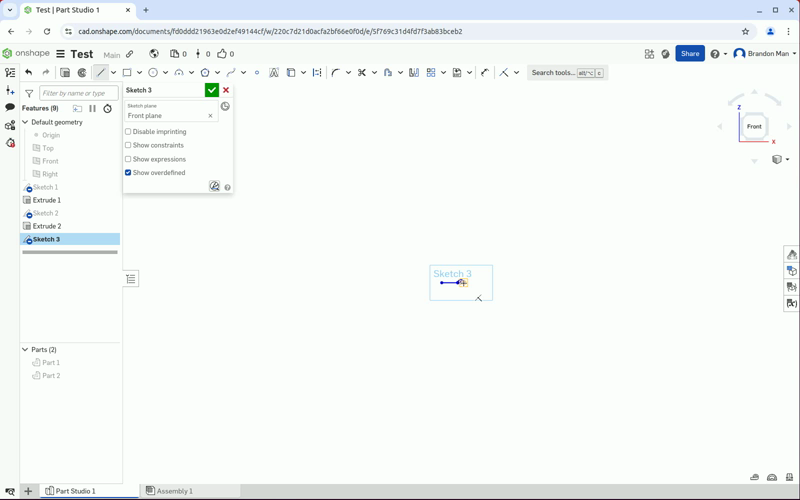
scroll(6)
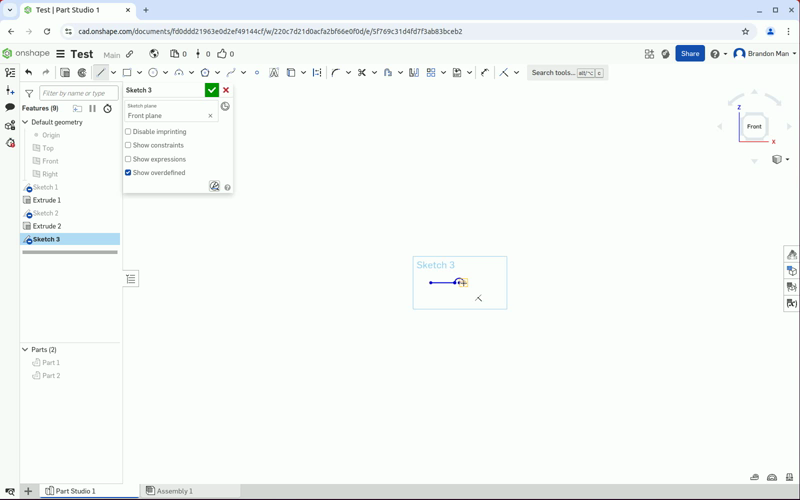
scroll(6)
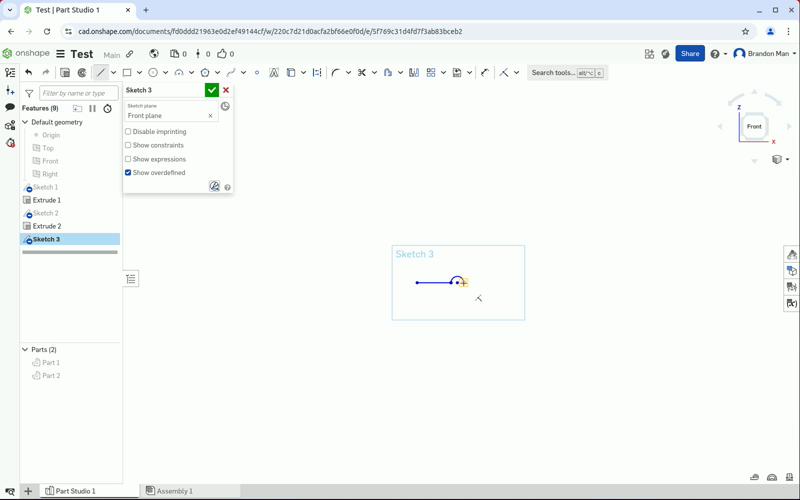
scroll(6)
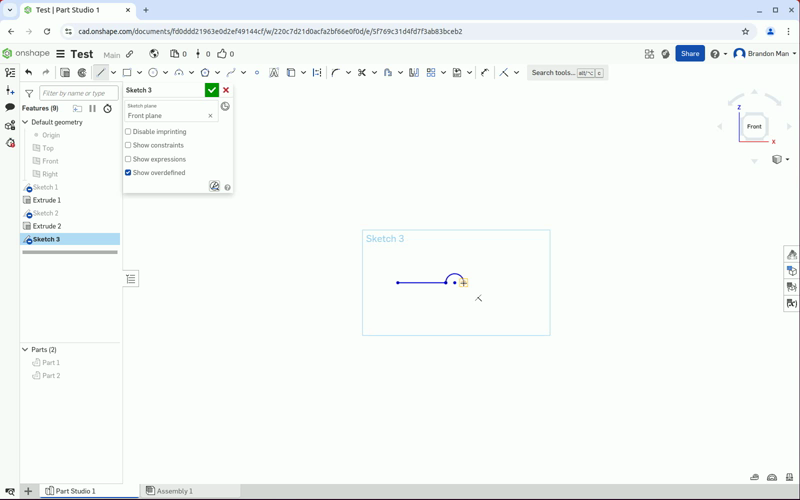
scroll(6)
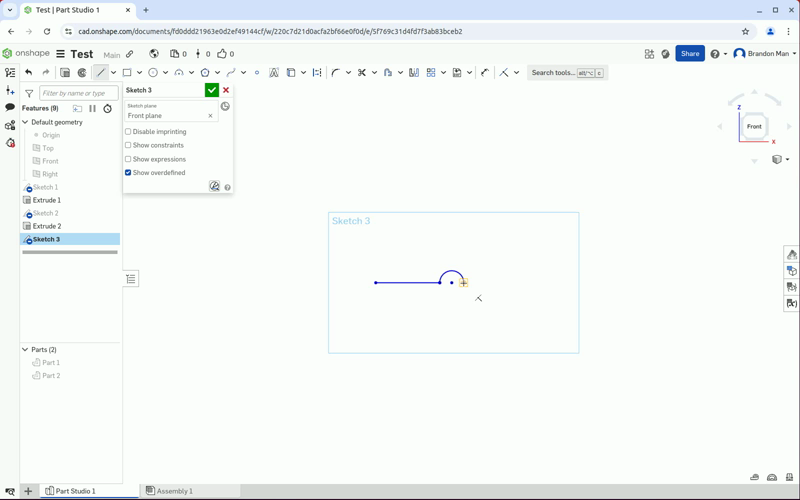
scroll(6)
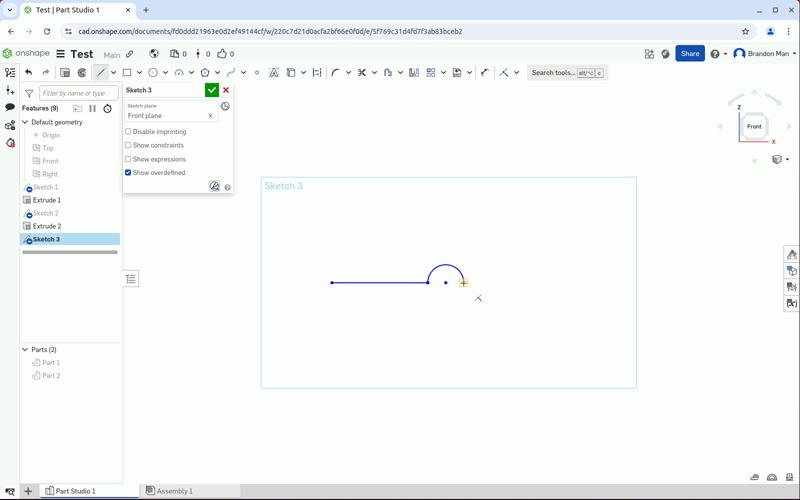
scroll(6)
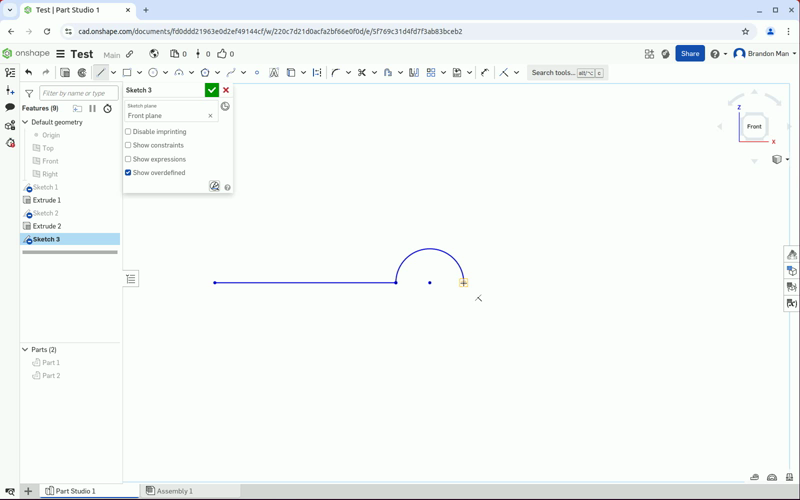
click(463, 282)
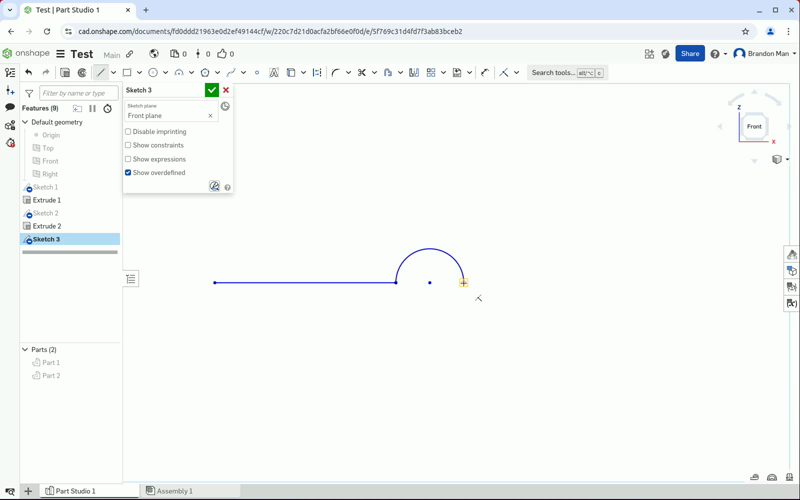
scroll(-6)
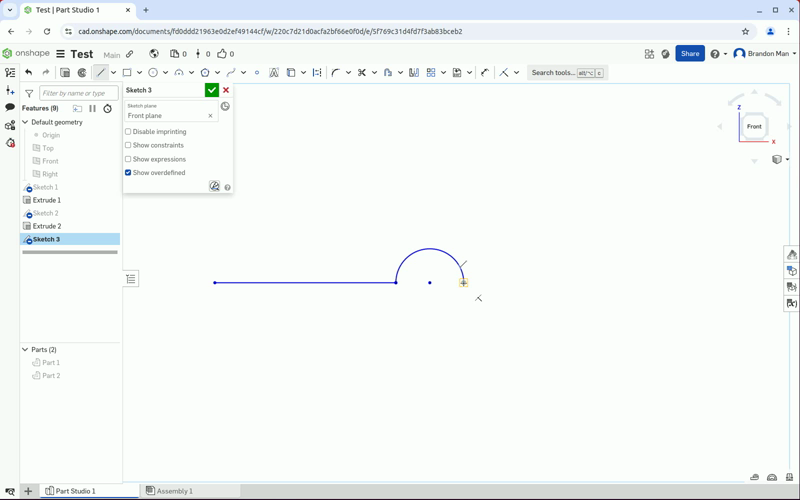
scroll(-6)
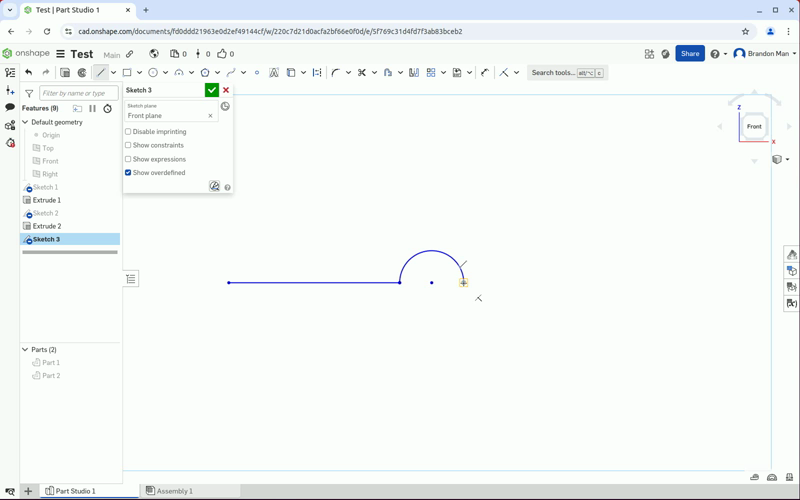
scroll(-6)
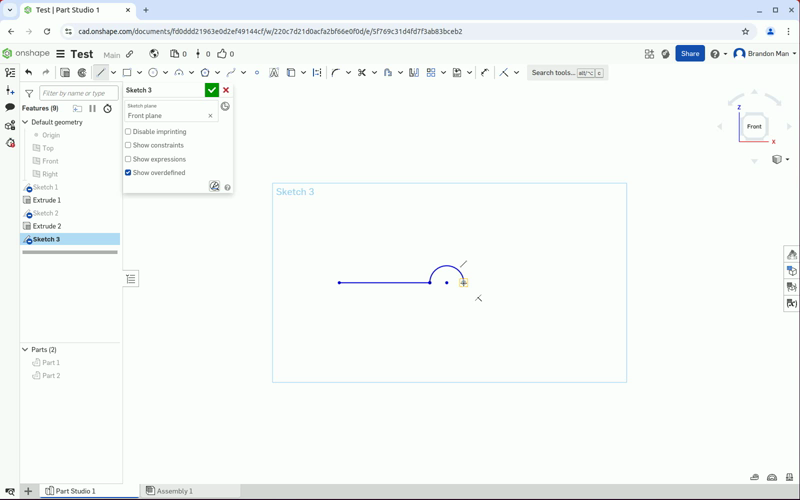
scroll(-6)
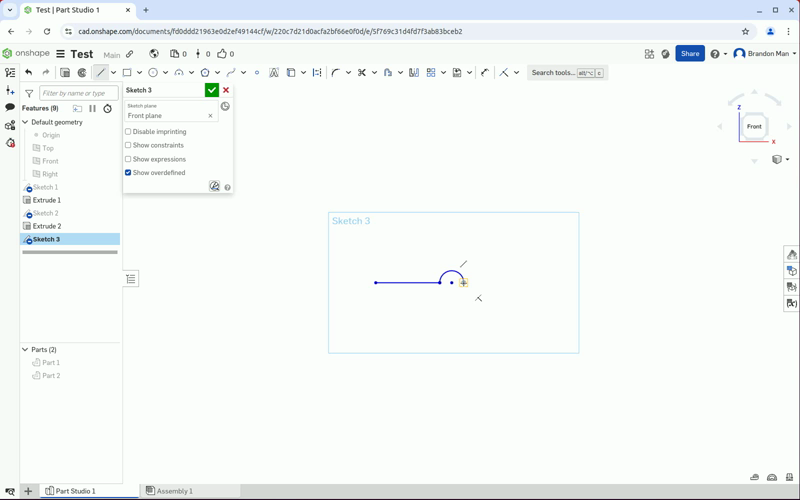
scroll(-6)
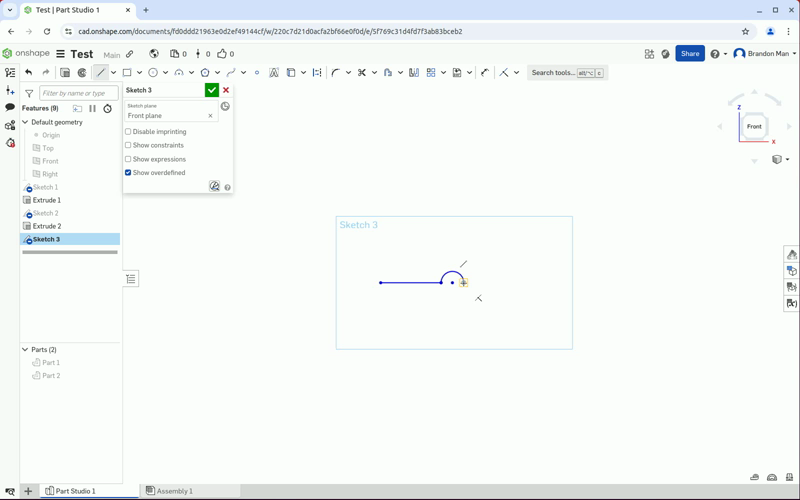
scroll(-6)
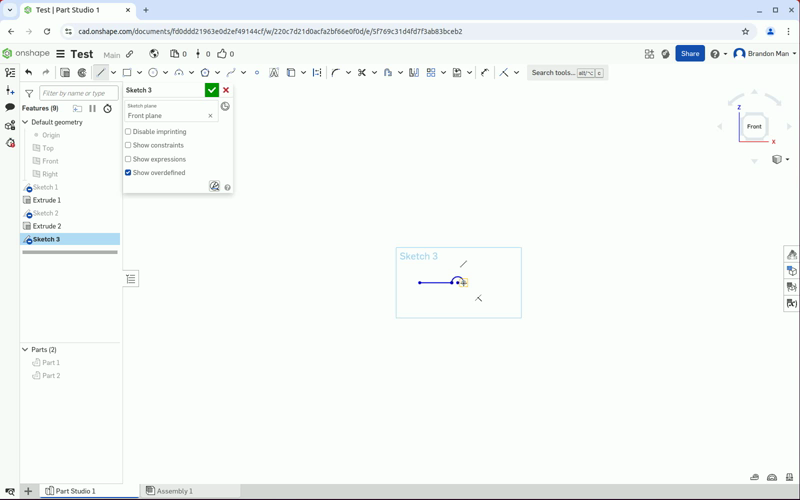
scroll(-6)
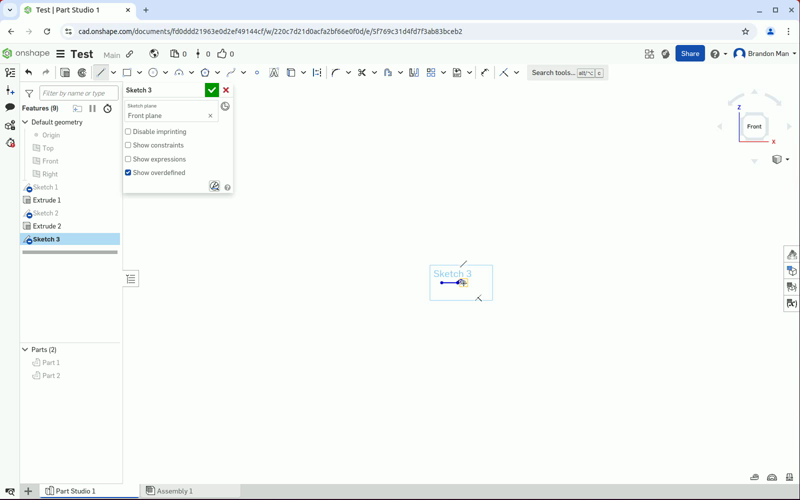
key_down(shift)
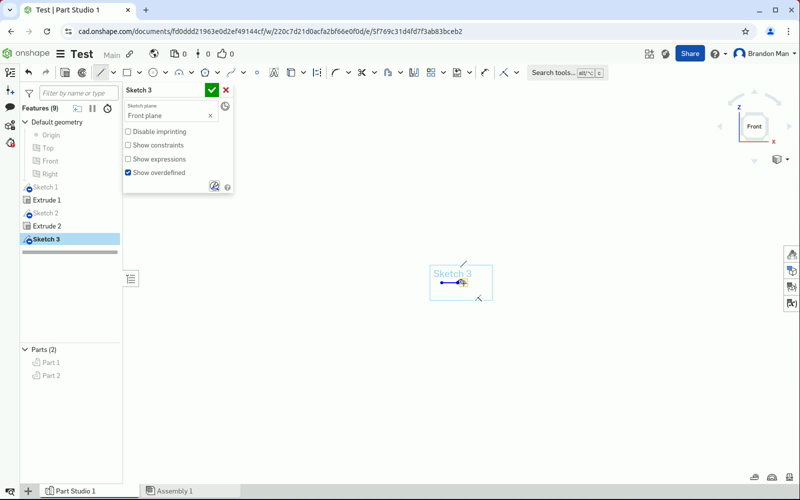
mouse_move(493, 282)
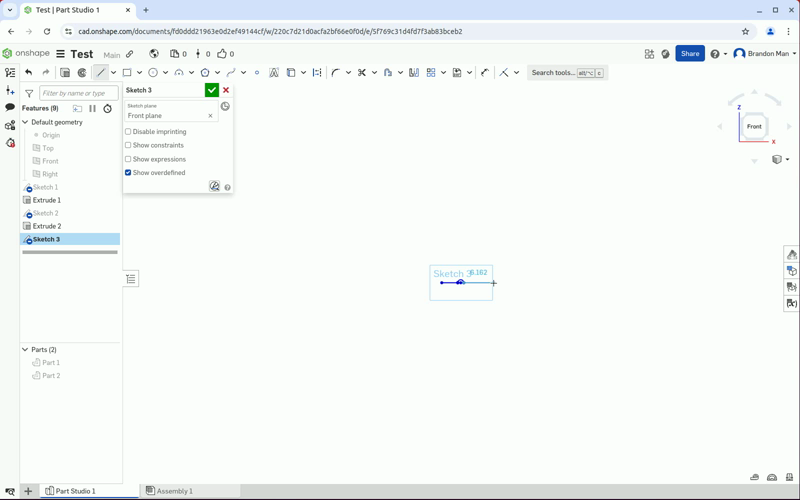
mouse_move(479, 282)
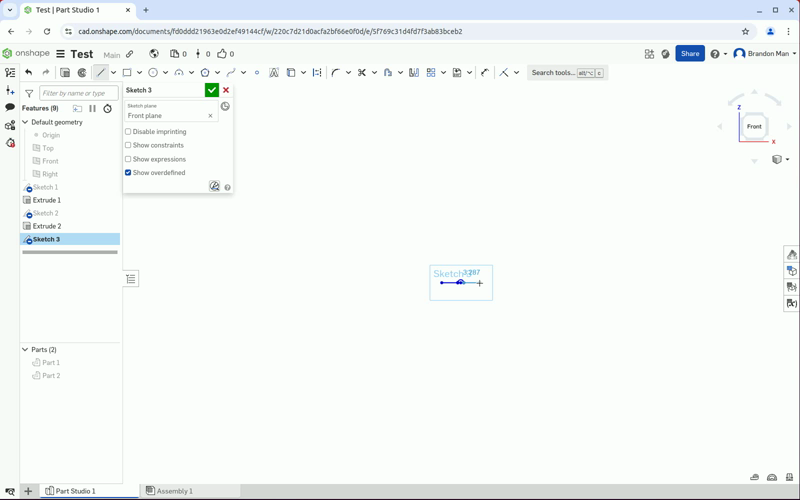
click(479, 282)
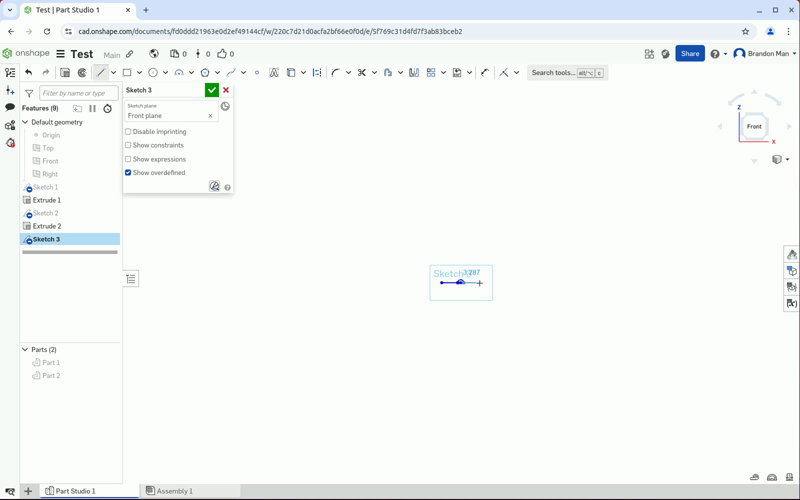
key_up(shift)
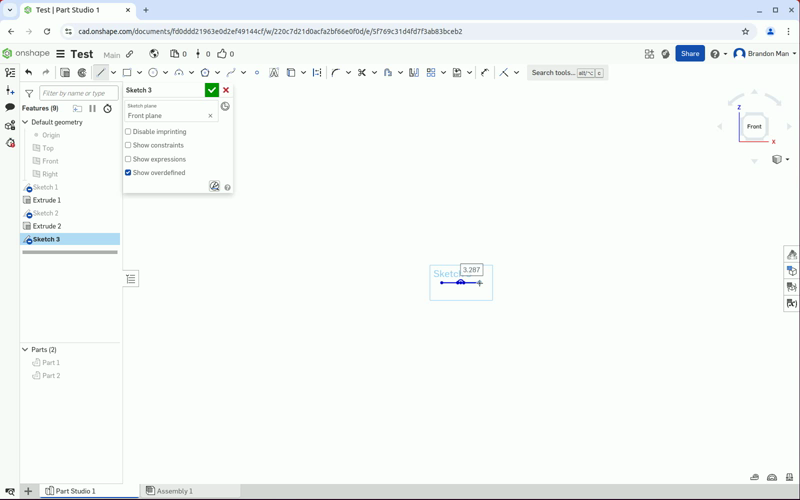
key_down(shift)
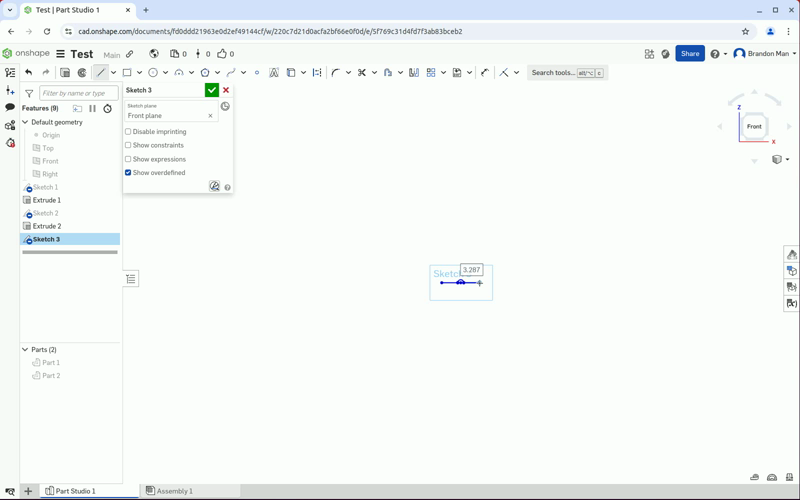
mouse_move(479, 189)
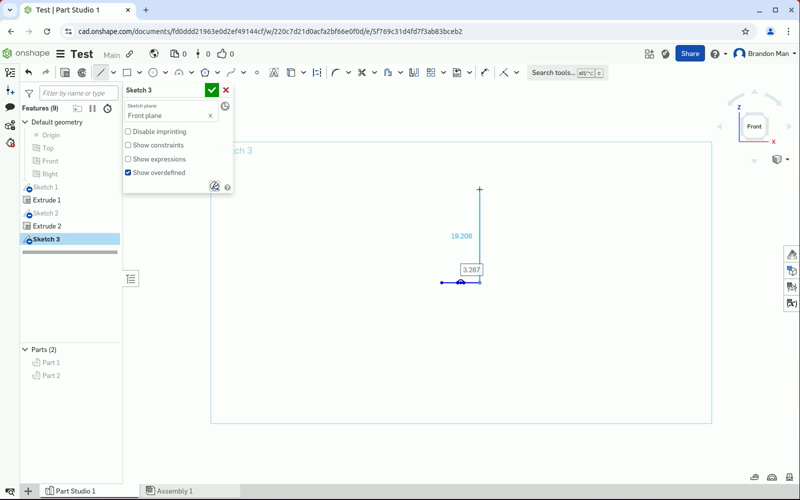
click(479, 189)
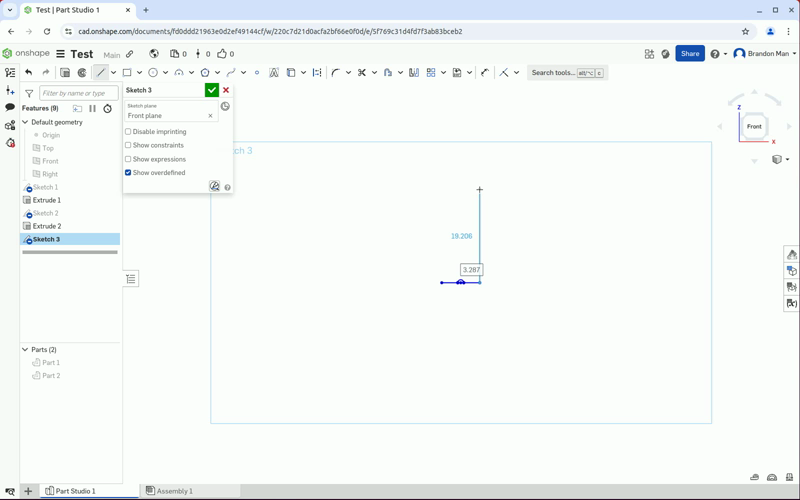
key_up(shift)
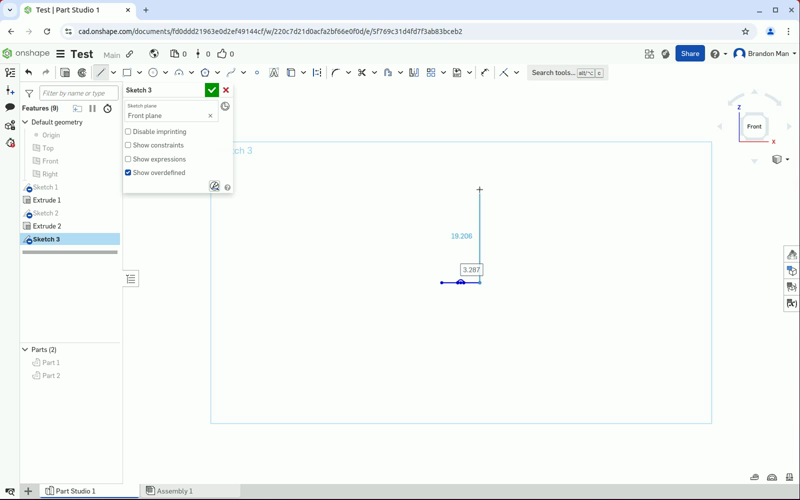
key_down(shift)
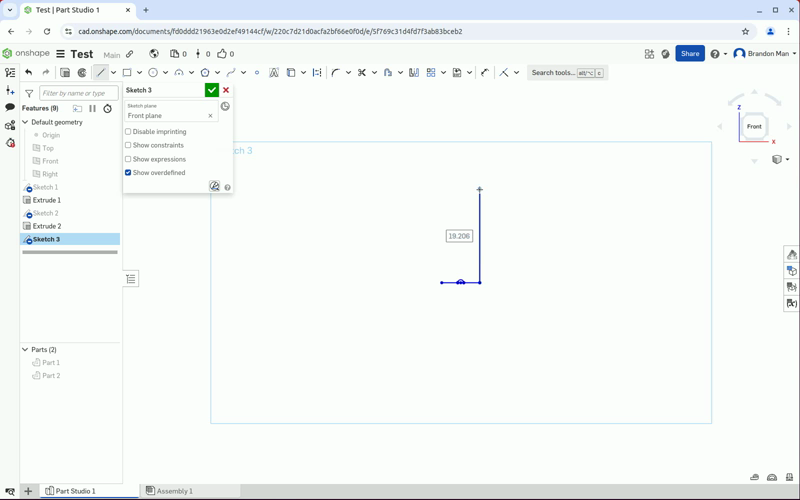
mouse_move(509, 189)
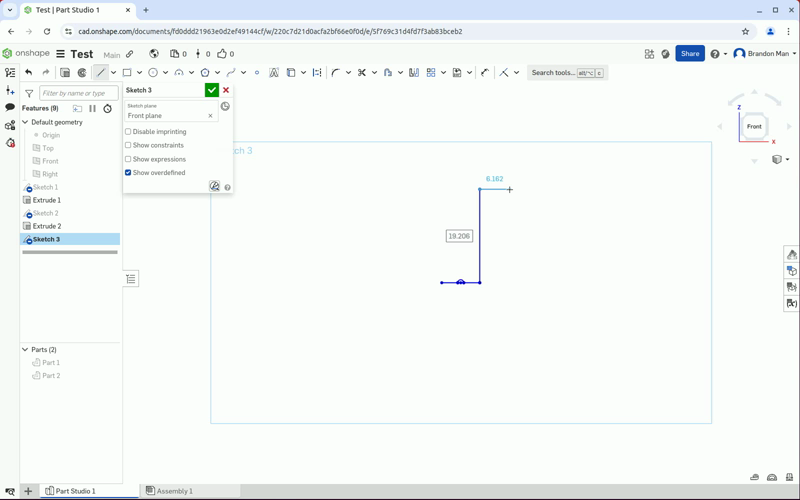
mouse_move(463, 189)
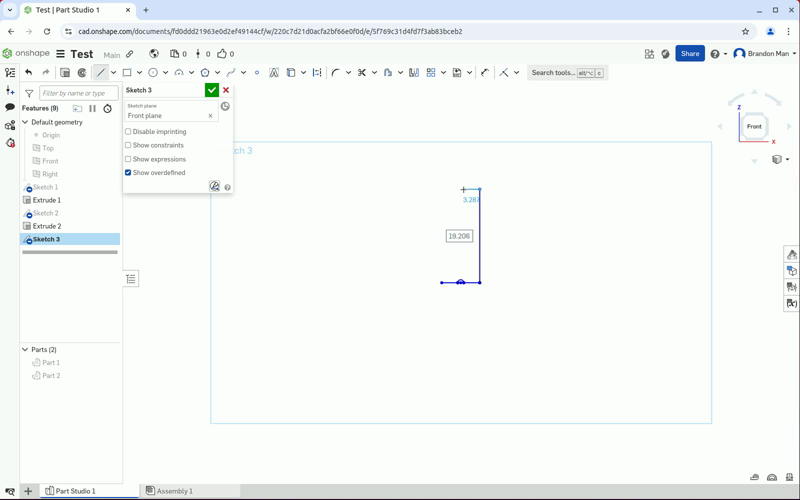
click(463, 189)
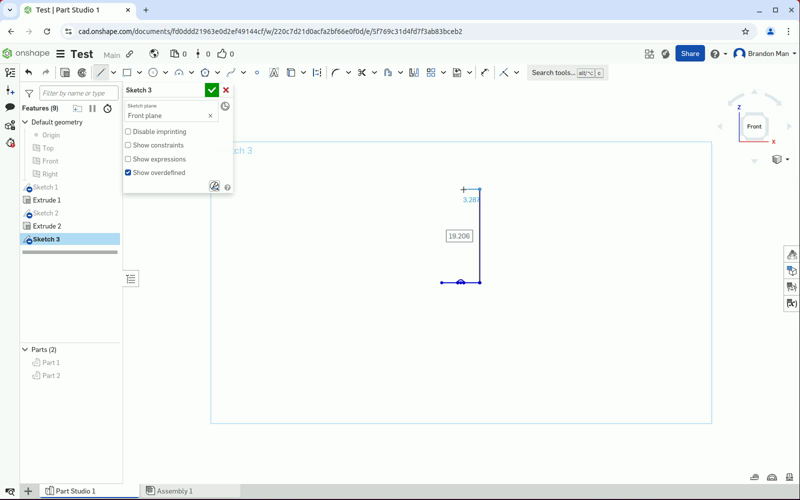
key_up(shift)
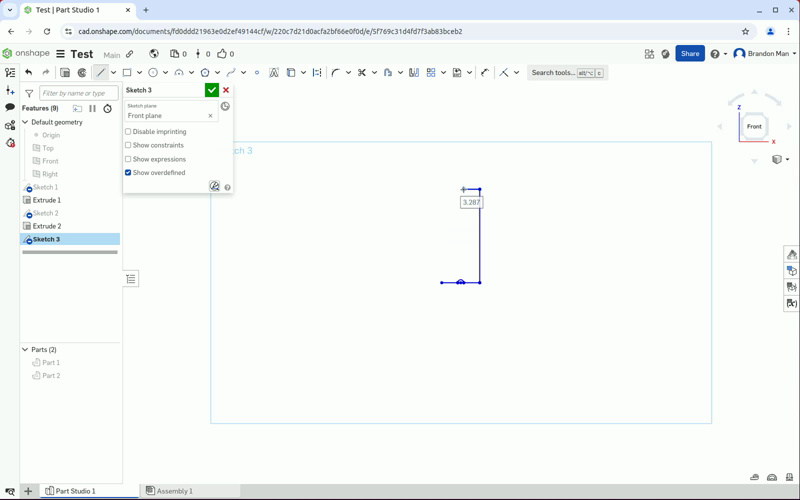
key_down(shift)
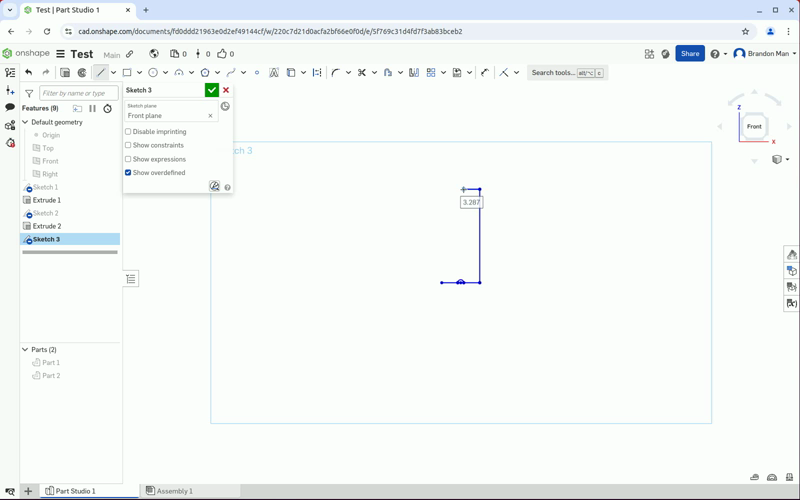
mouse_move(493, 189)
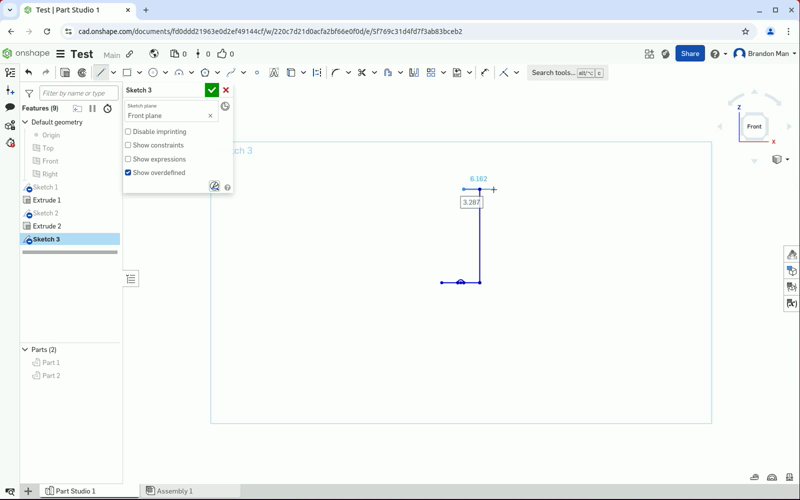
mouse_move(463, 202)
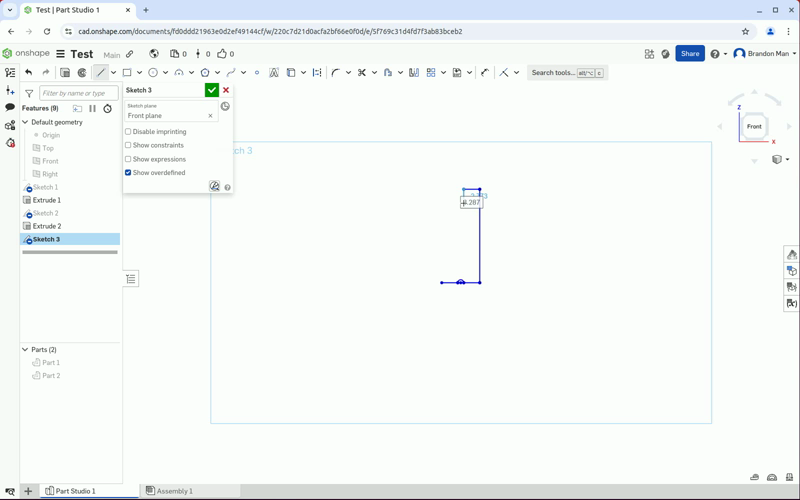
click(463, 202)
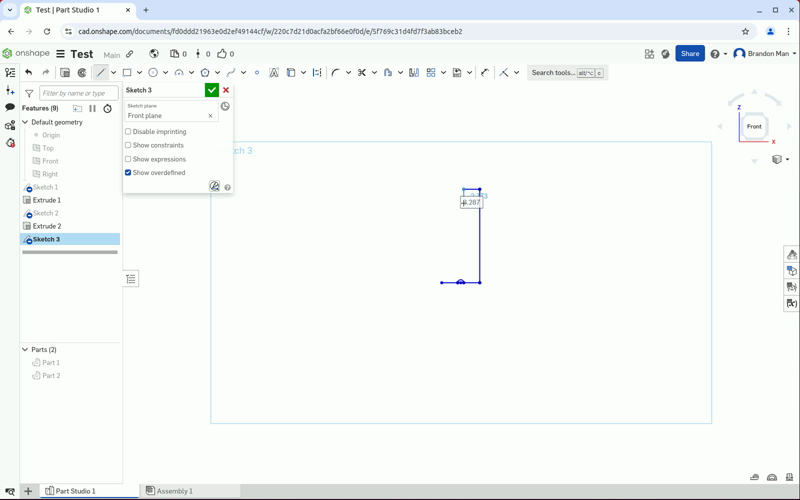
key_up(shift)
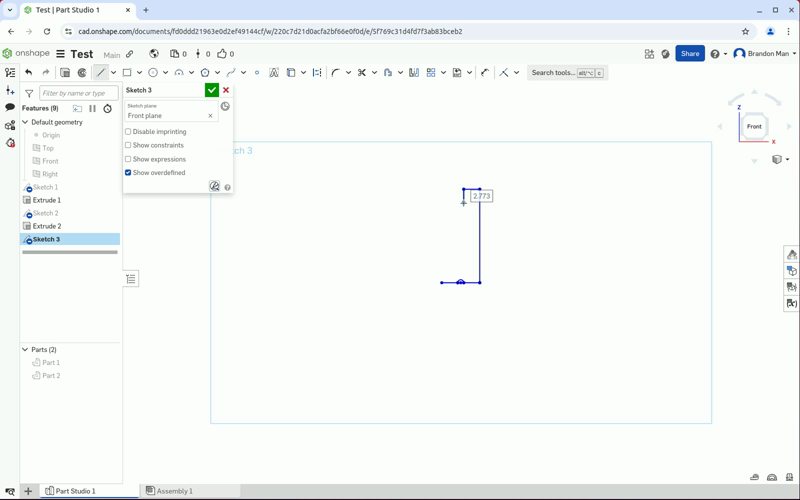
key(esc)
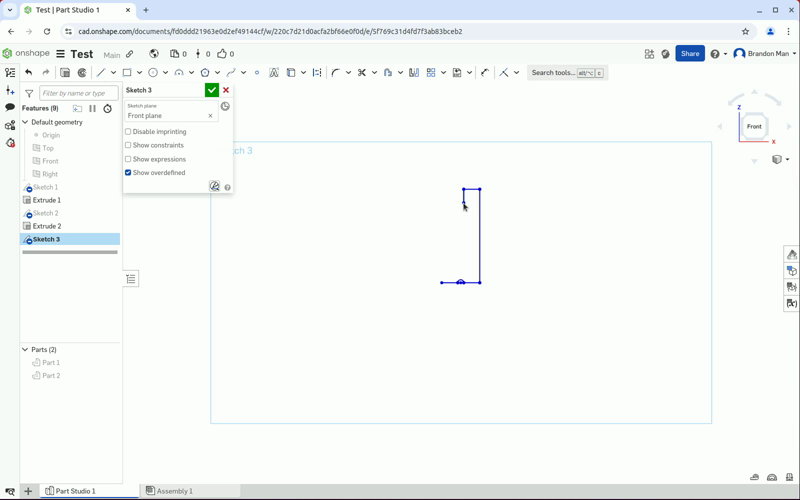
key(a)
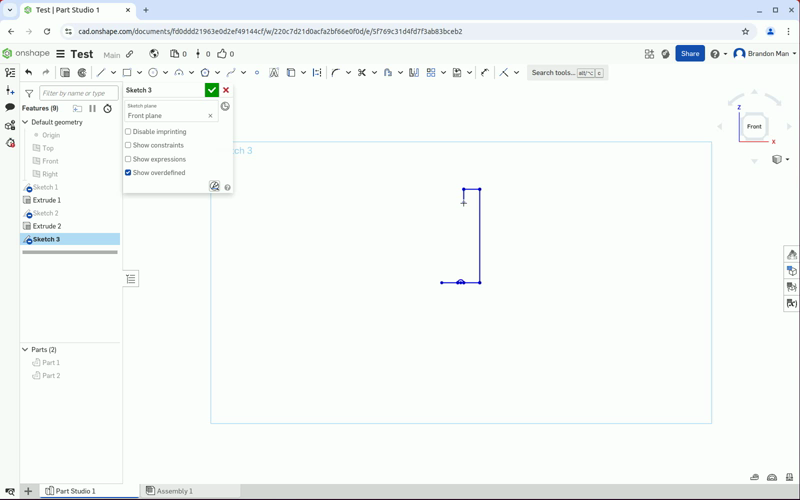
mouse_move(463, 202)
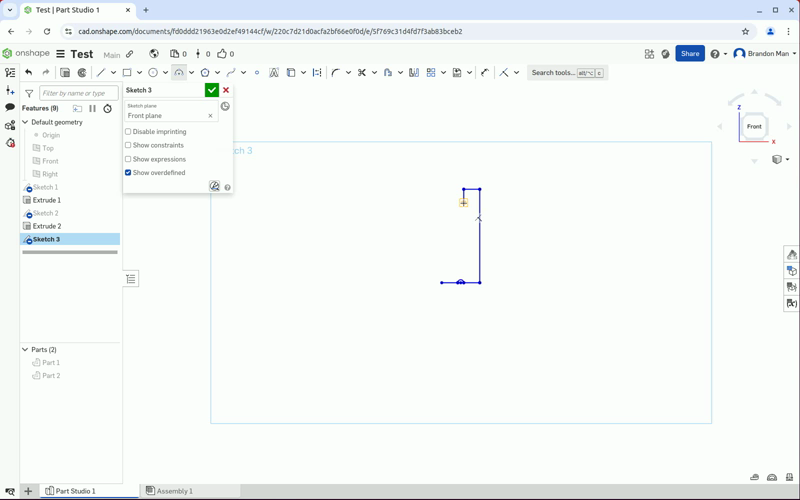
click(463, 202)
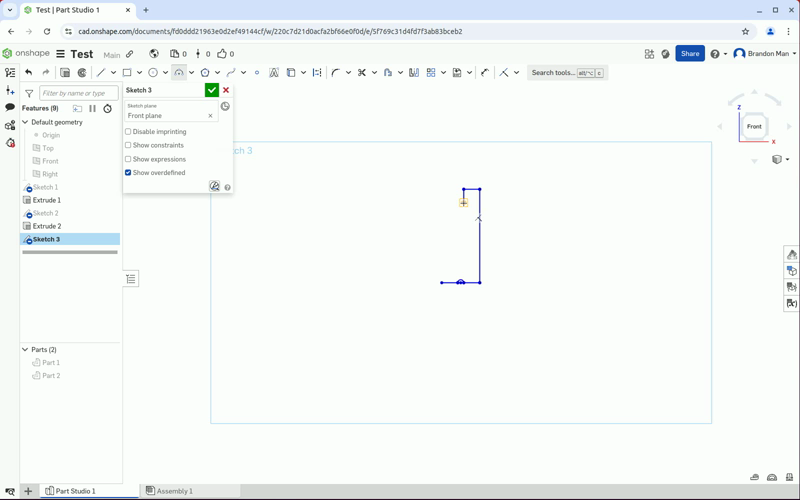
key_down(shift)
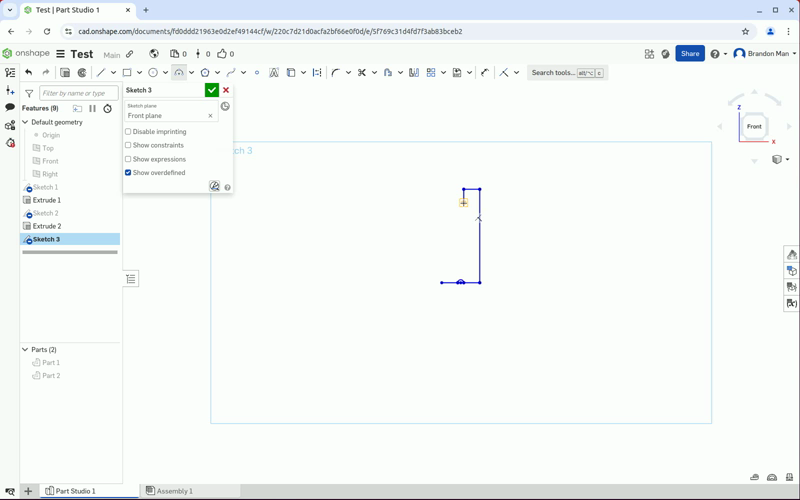
mouse_move(457, 202)
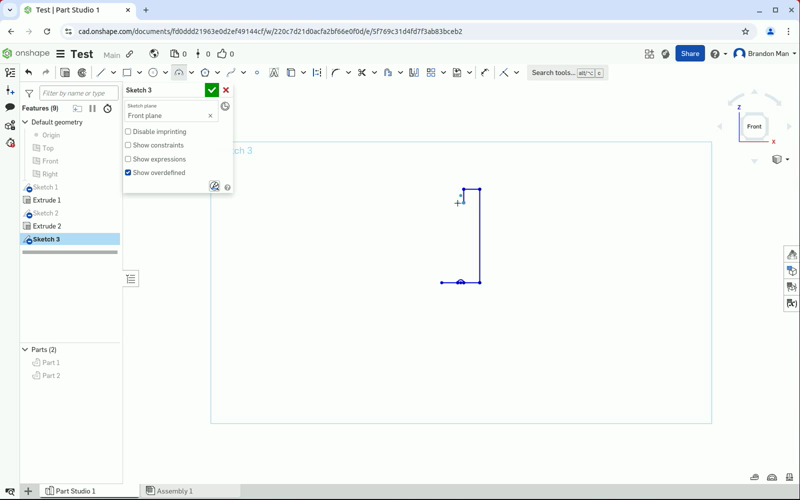
scroll(6)
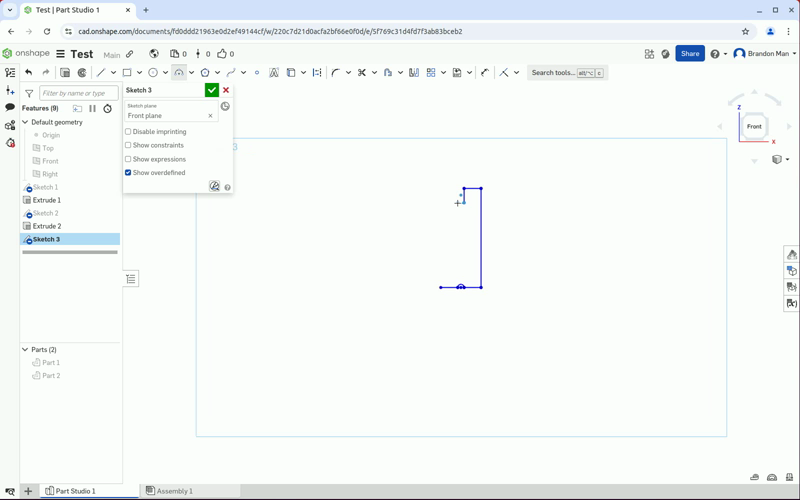
scroll(6)
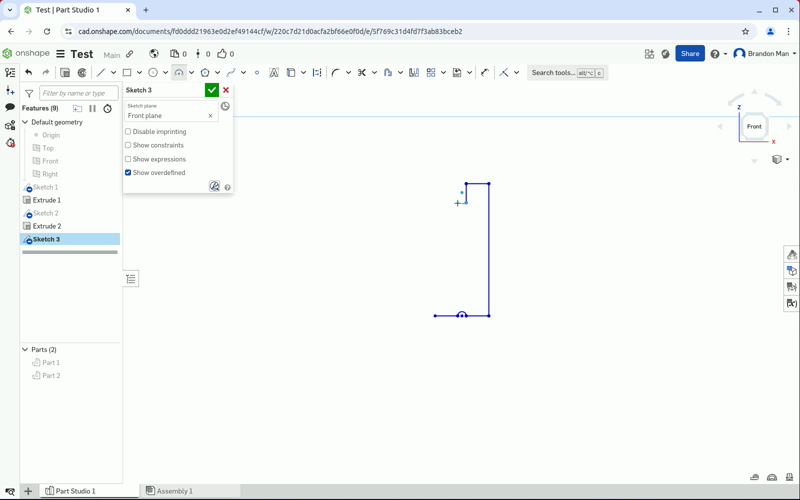
scroll(6)
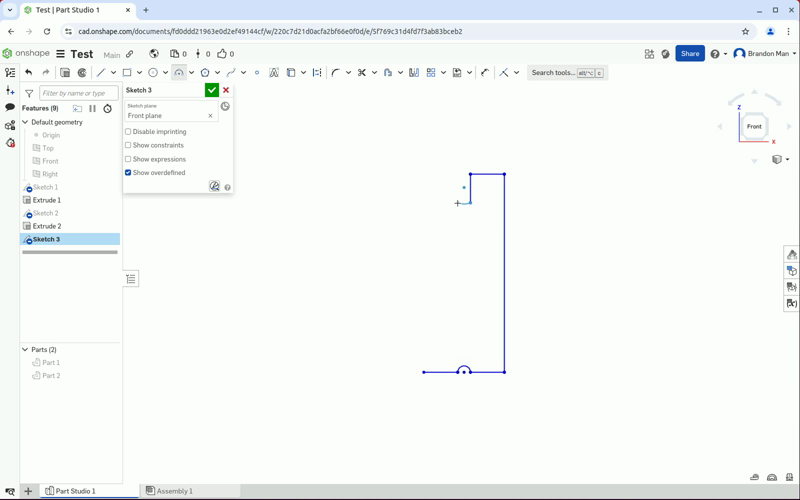
scroll(6)
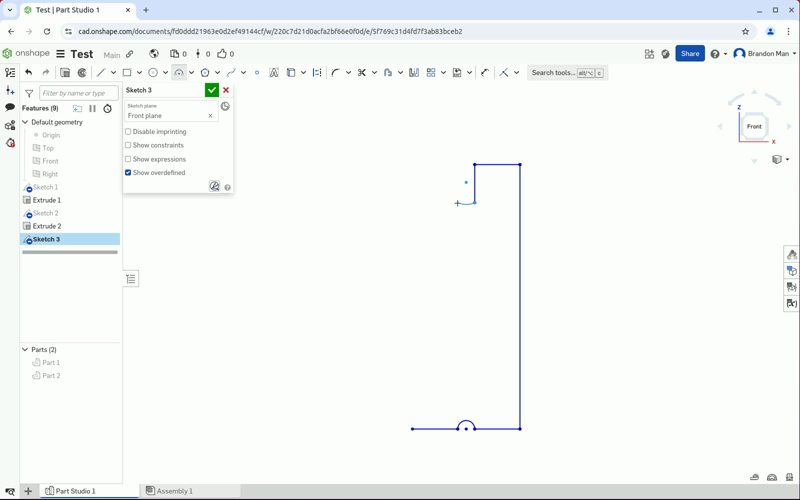
scroll(6)
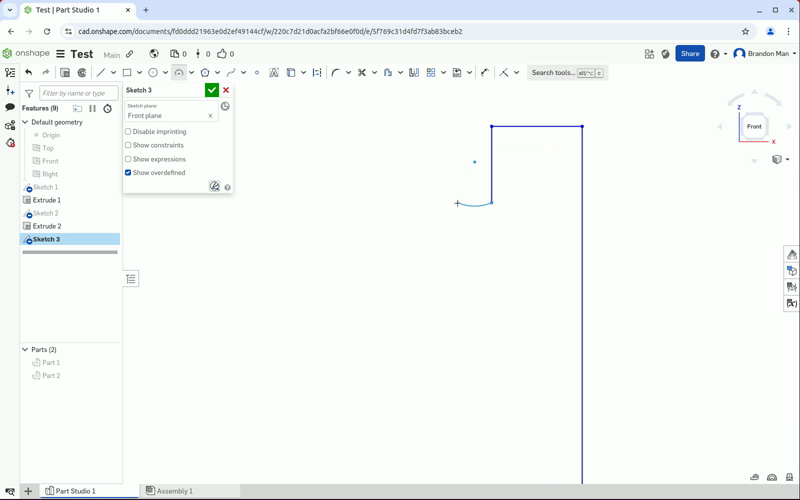
scroll(6)
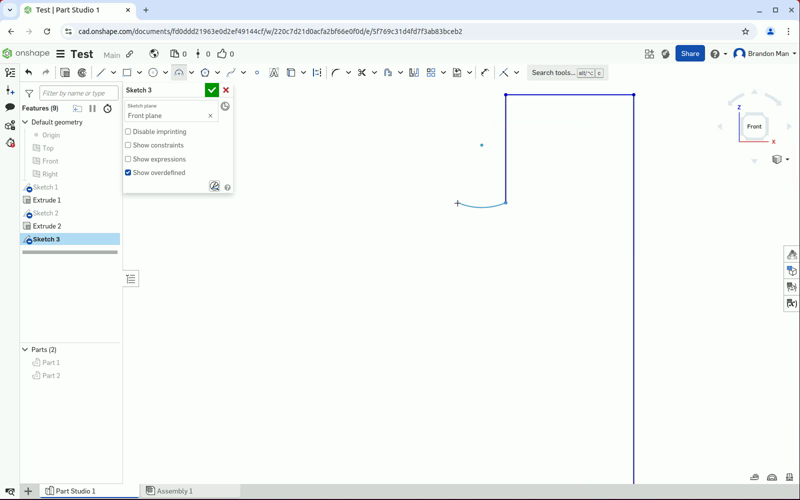
scroll(6)
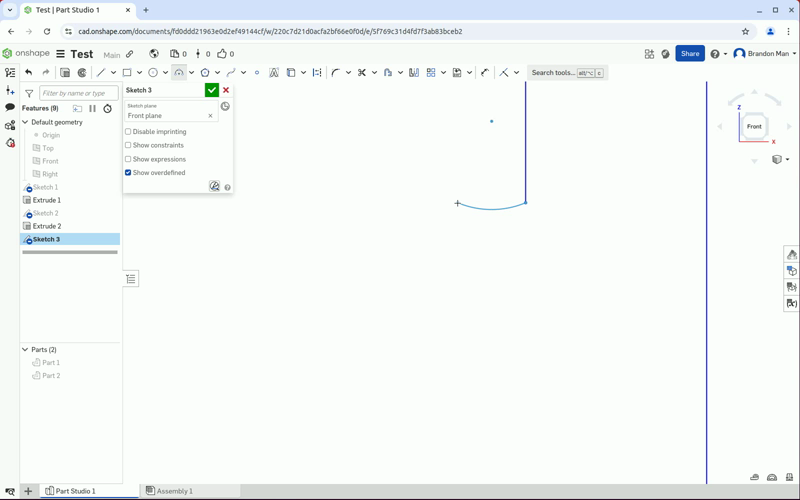
click(457, 202)
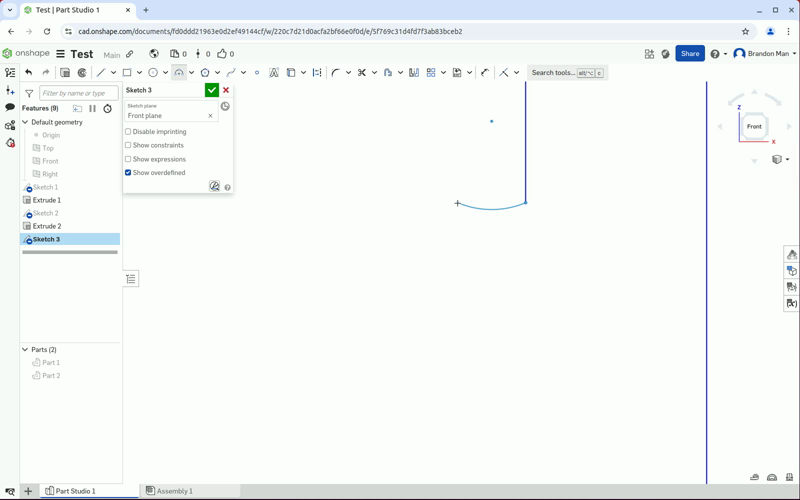
scroll(-6)
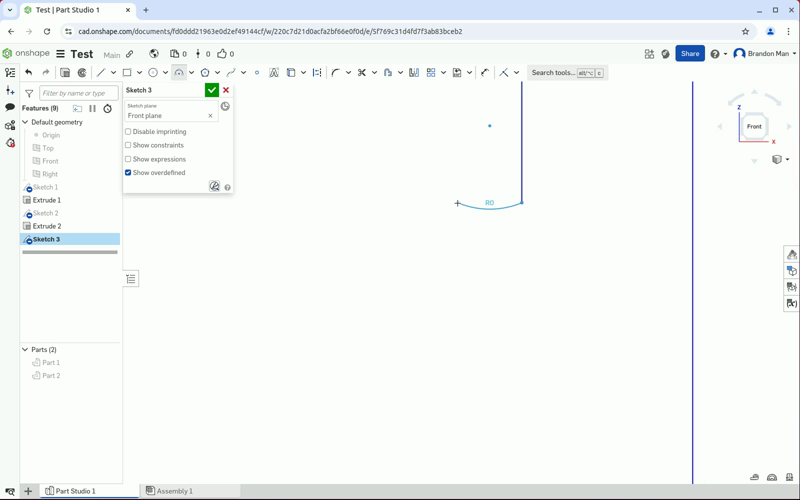
scroll(-6)
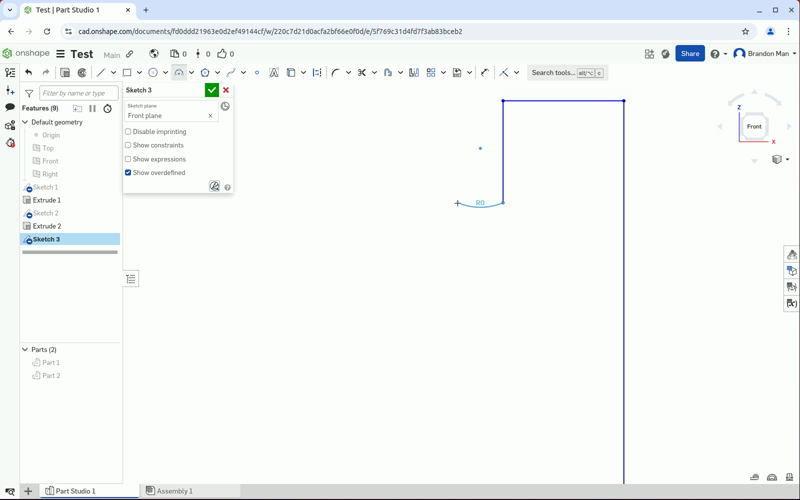
scroll(-6)
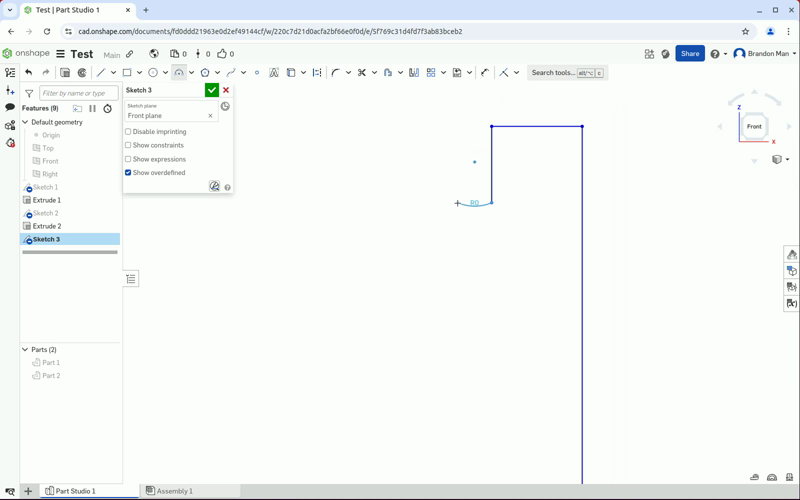
scroll(-6)
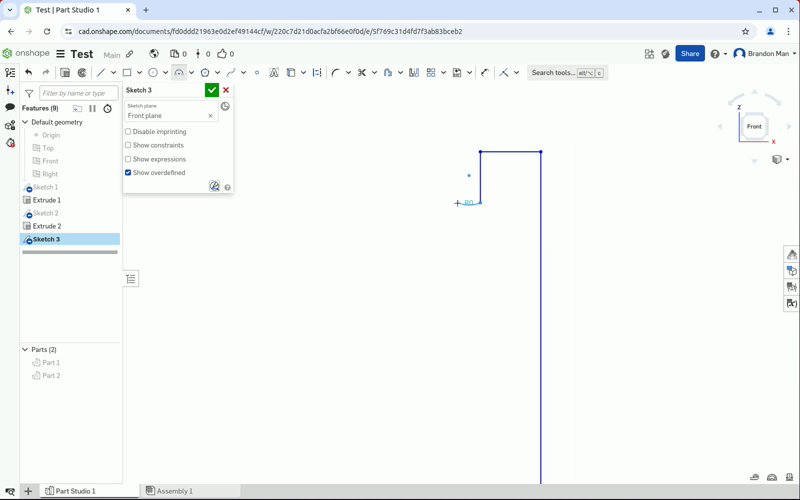
scroll(-6)
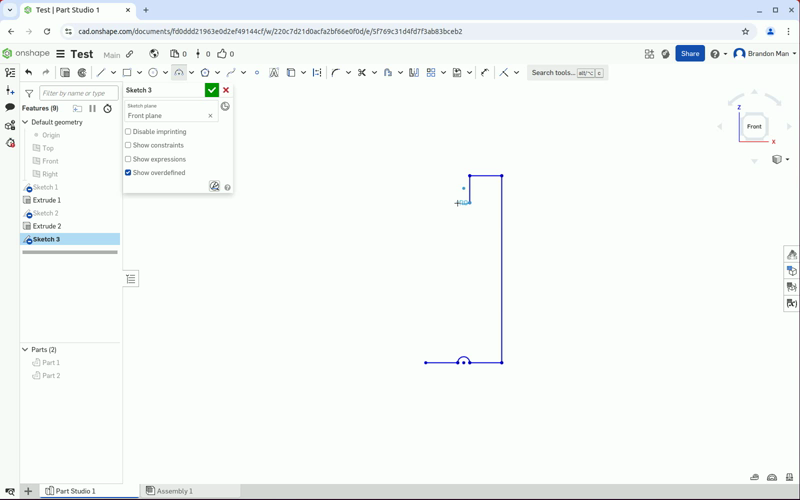
scroll(-6)
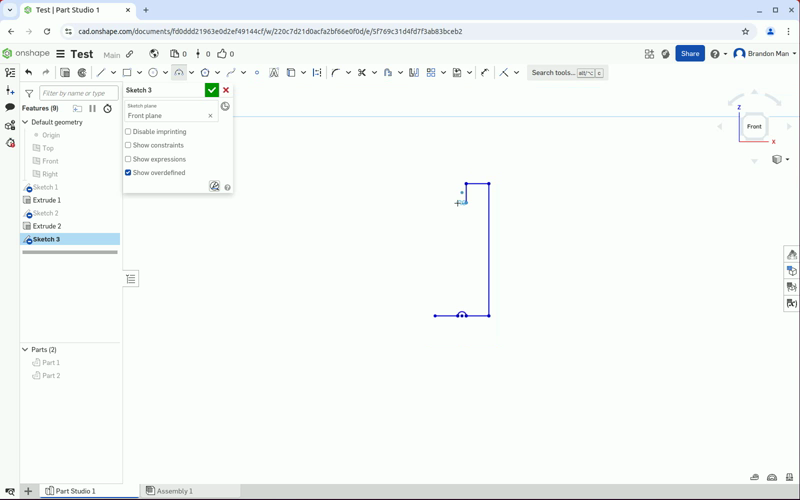
scroll(-6)
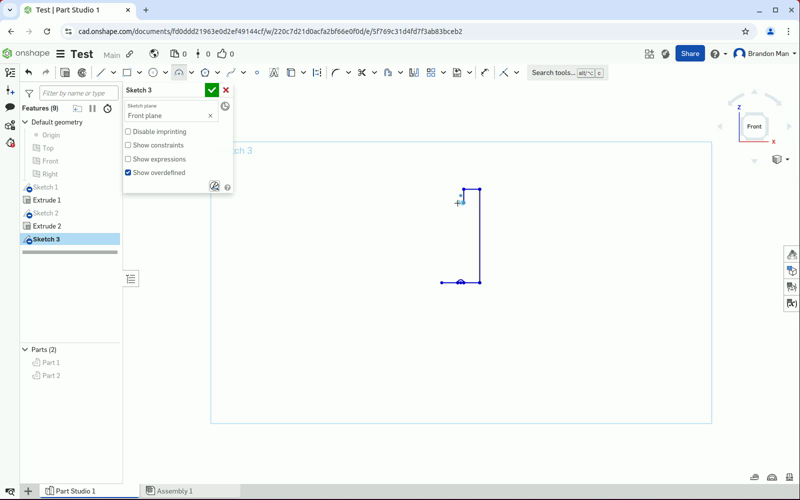
mouse_move(460, 205)
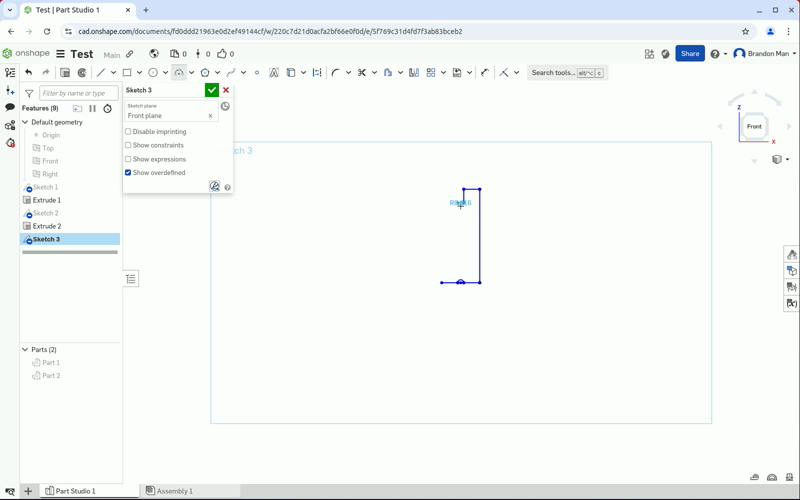
scroll(6)
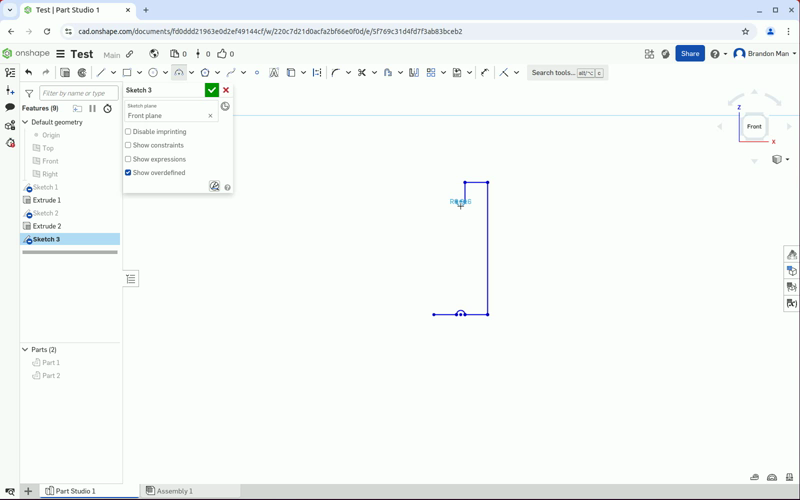
scroll(6)
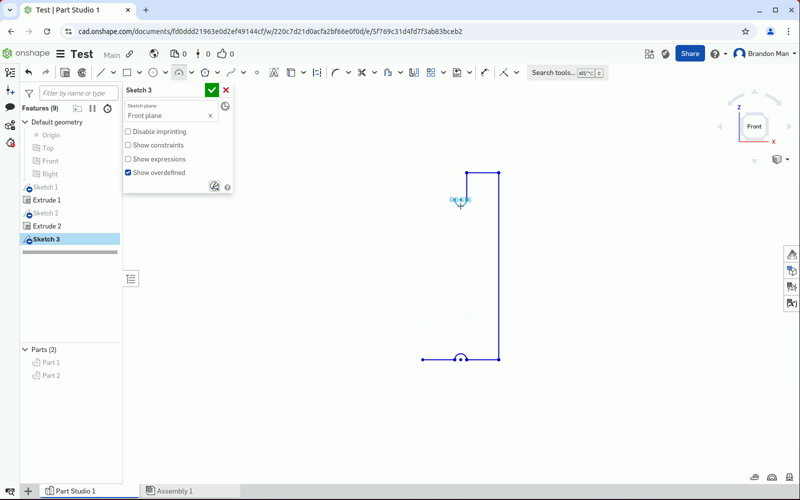
scroll(6)
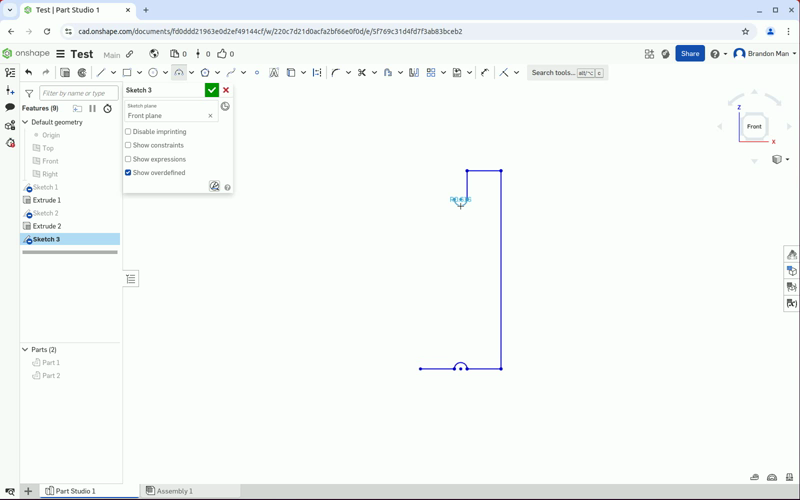
scroll(6)
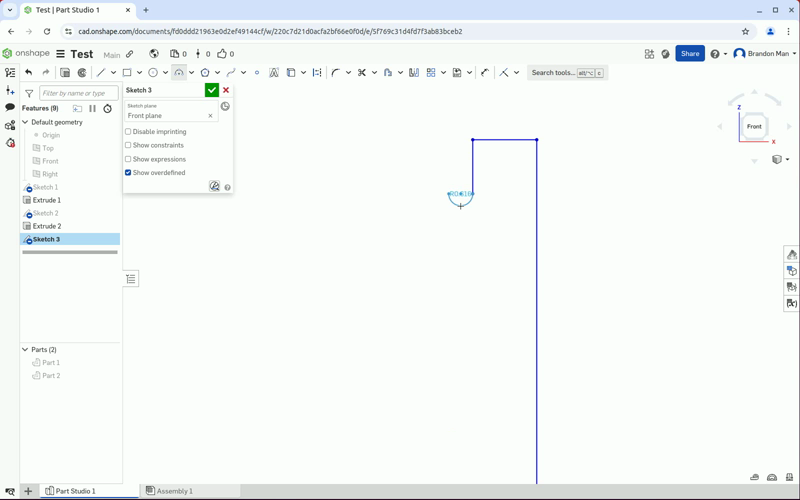
scroll(6)
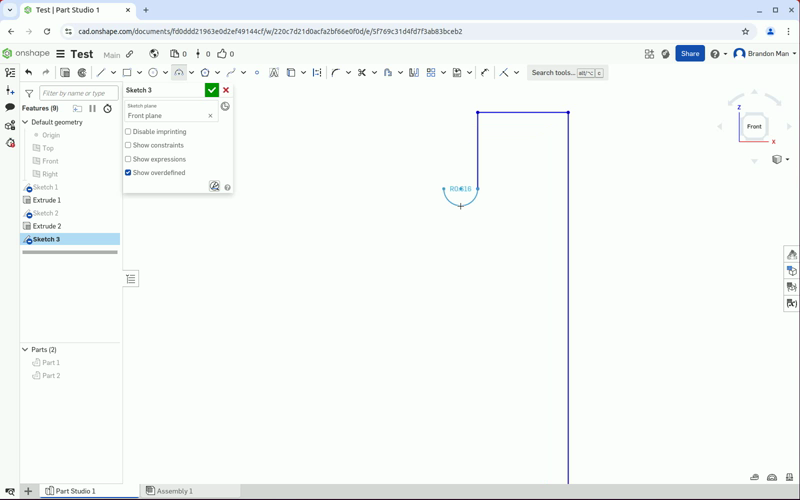
scroll(6)
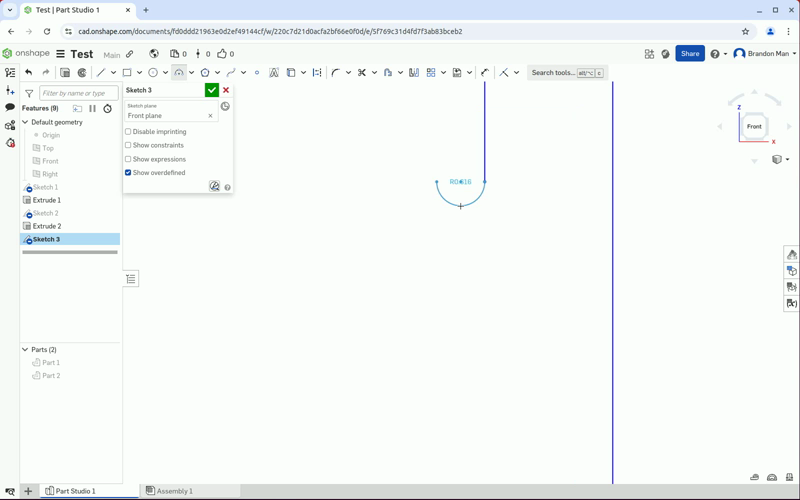
scroll(6)
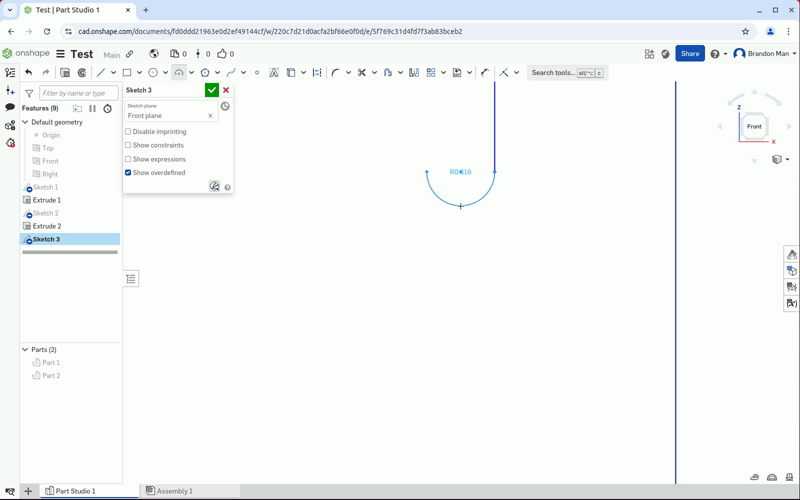
click(460, 205)
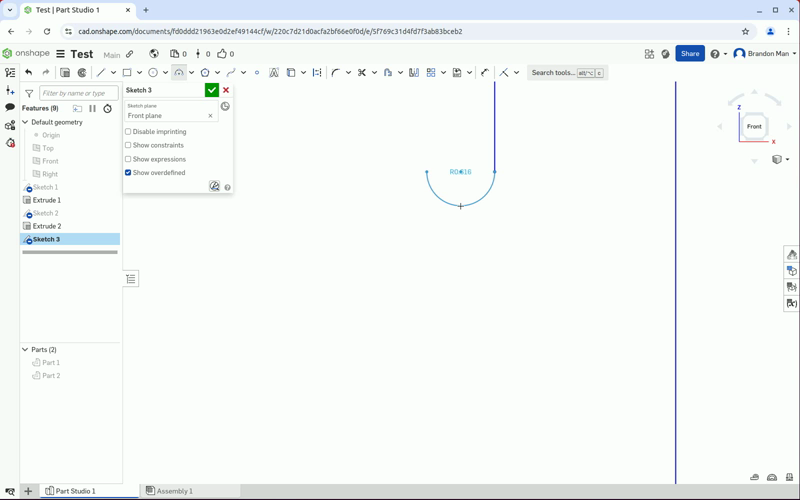
scroll(-6)
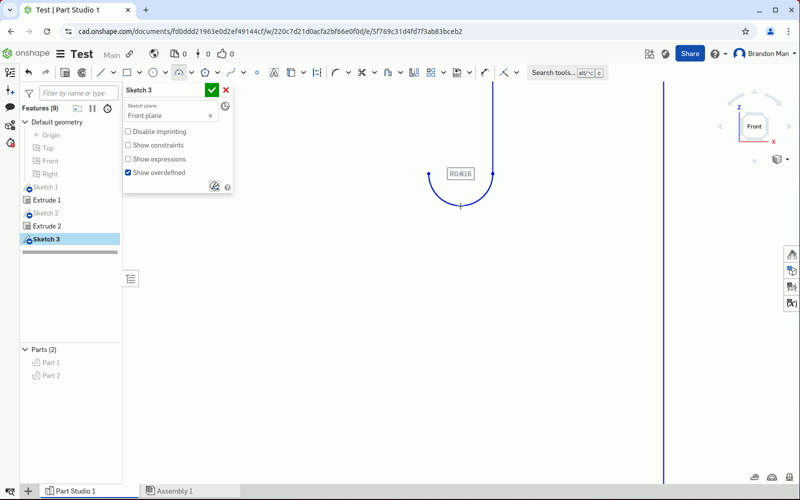
scroll(-6)
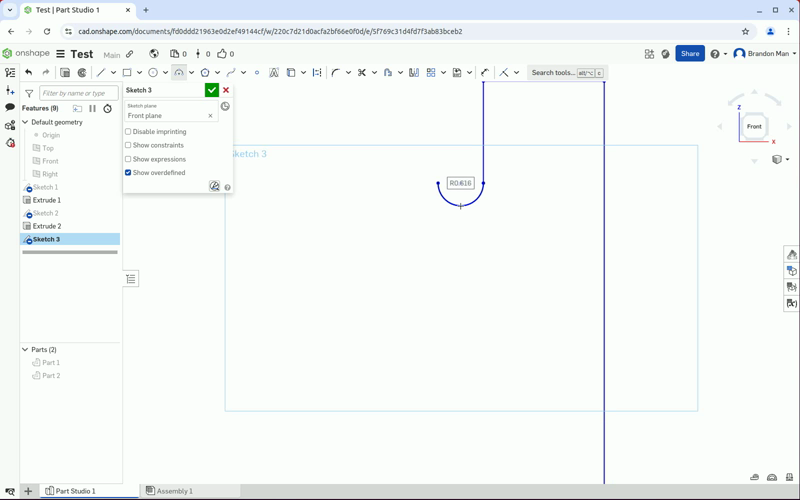
scroll(-6)
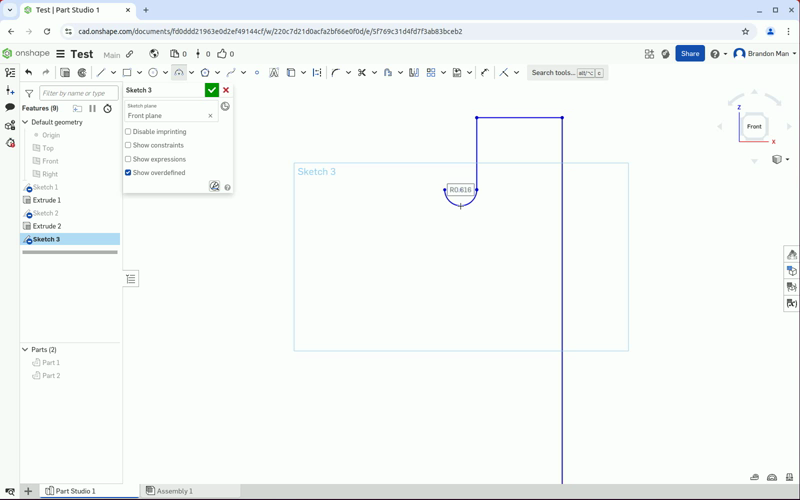
scroll(-6)
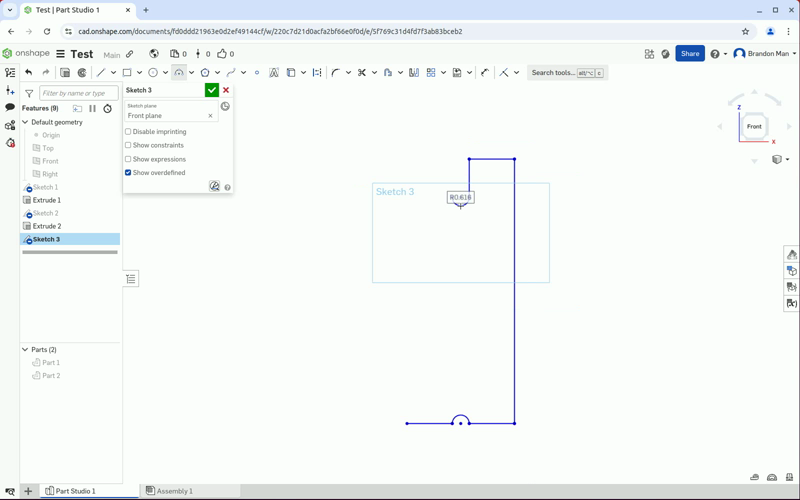
scroll(-6)
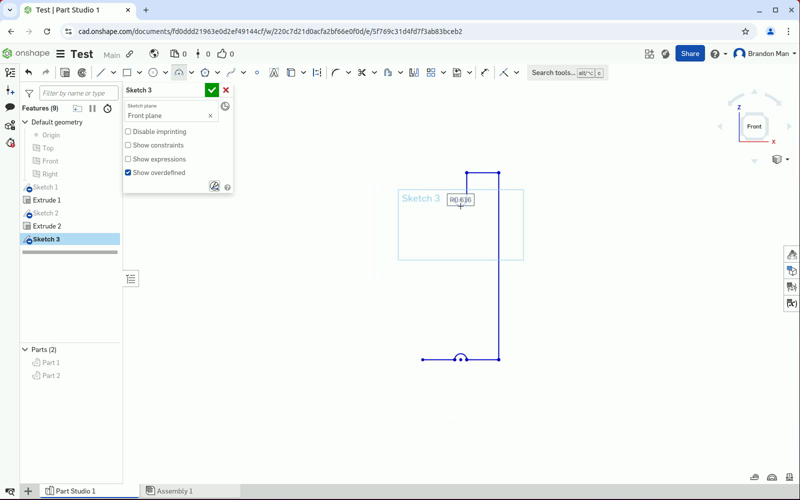
scroll(-6)
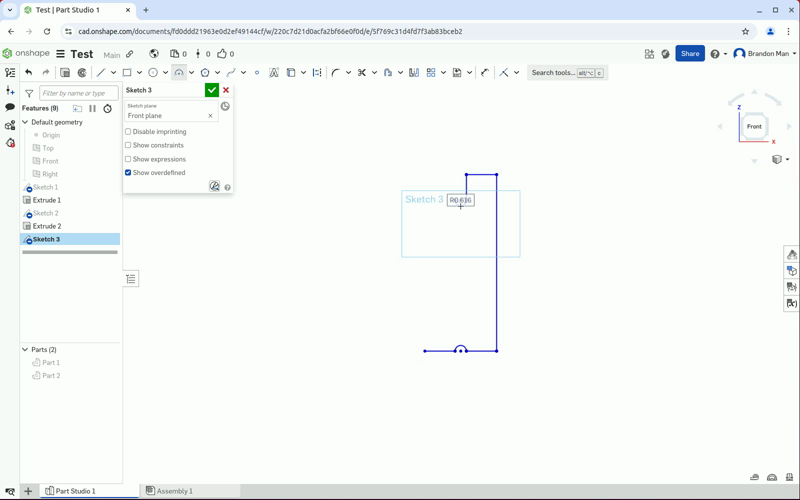
scroll(-6)
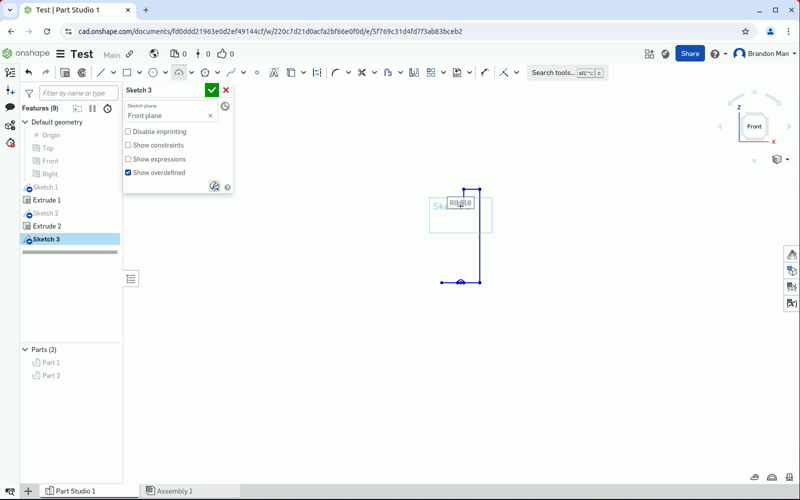
key_up(shift)
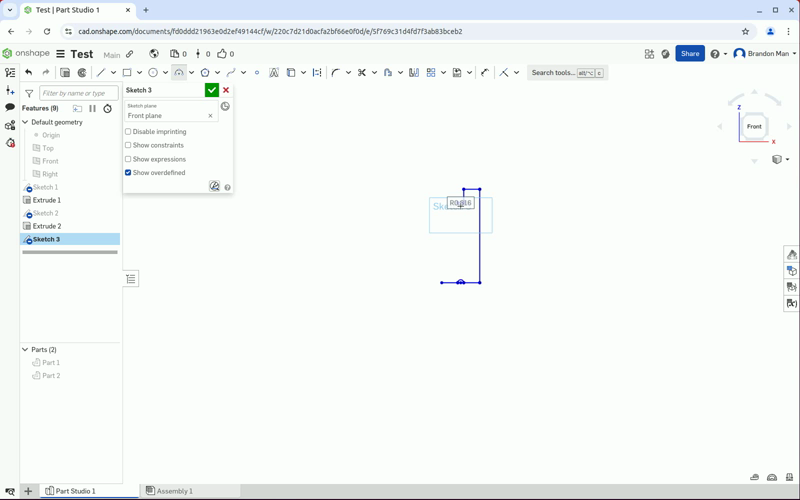
key(esc)
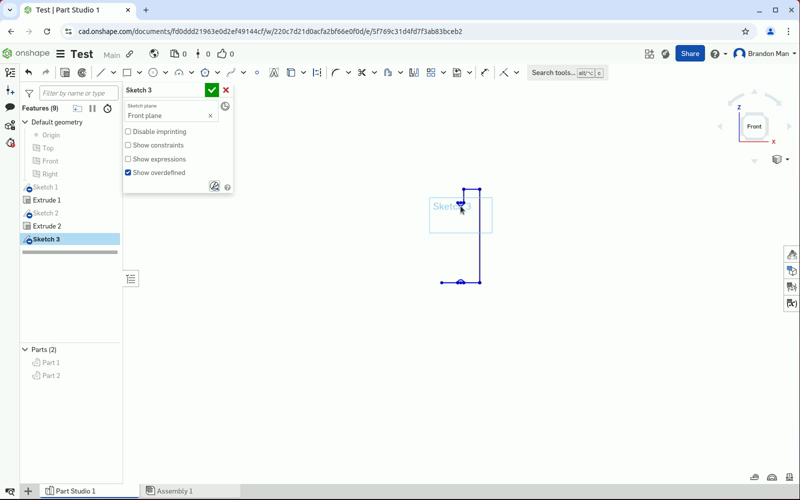
key(l)
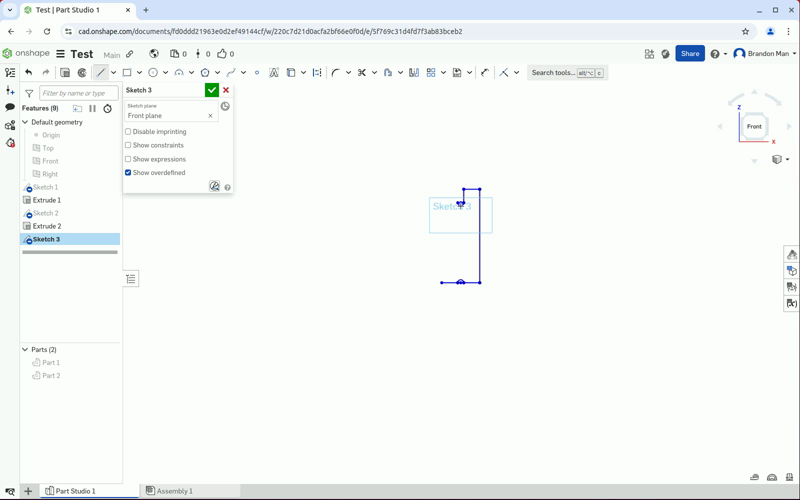
mouse_move(457, 202)
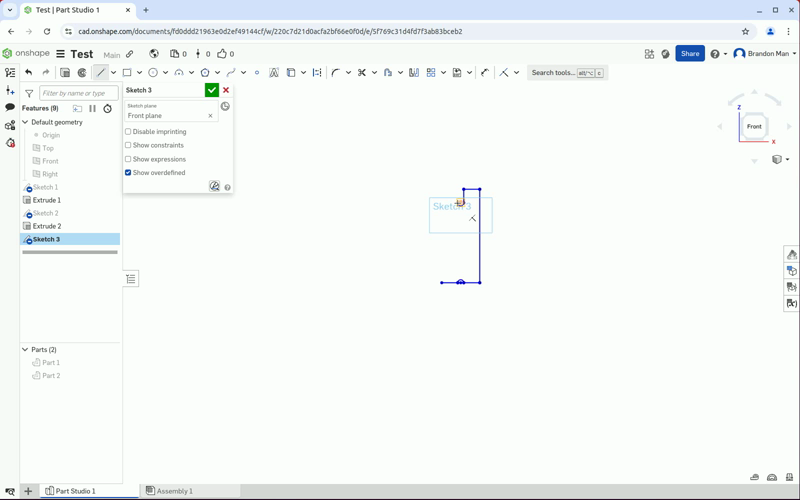
scroll(6)
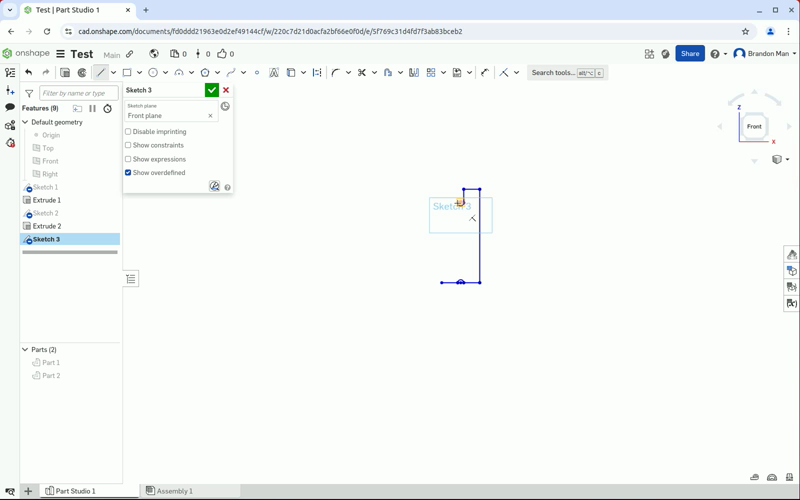
scroll(6)
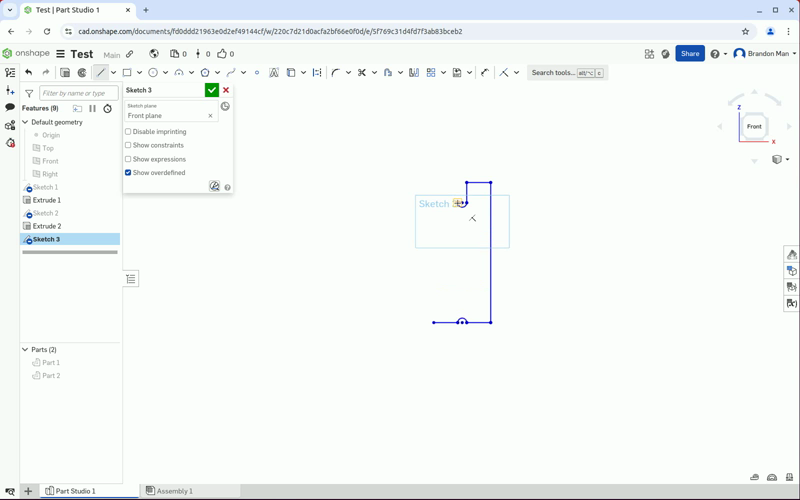
scroll(6)
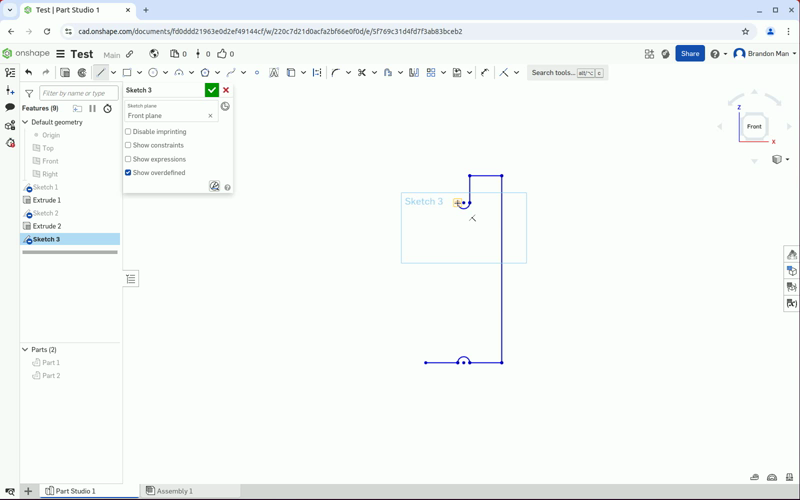
scroll(6)
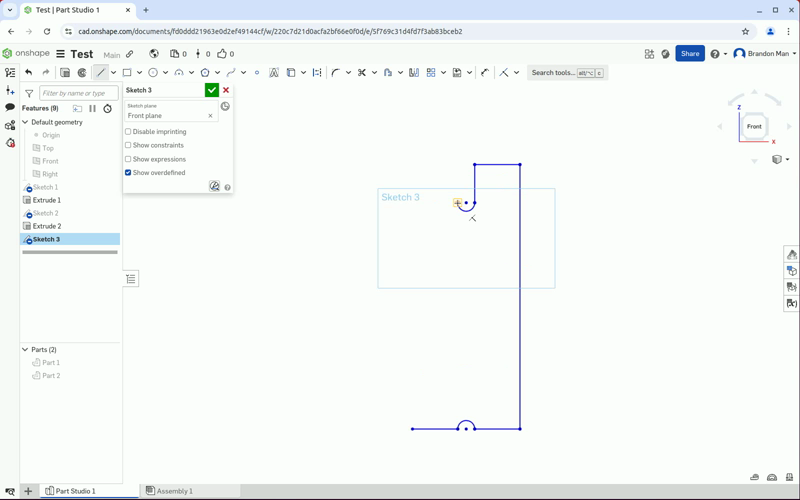
scroll(6)
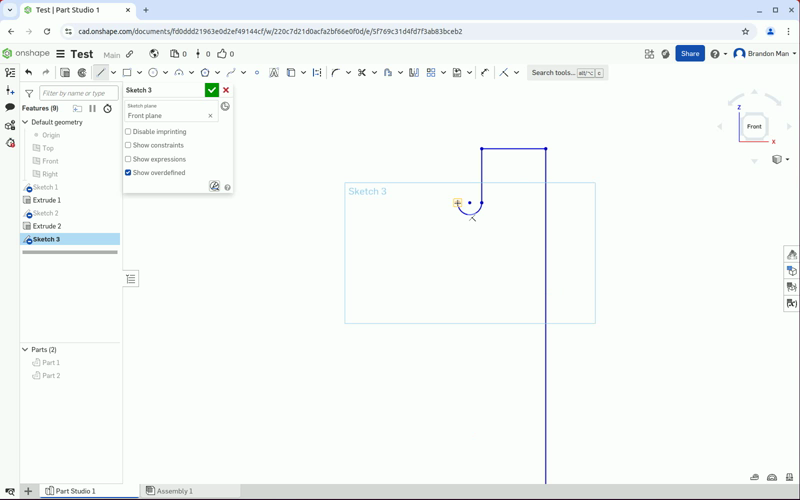
scroll(6)
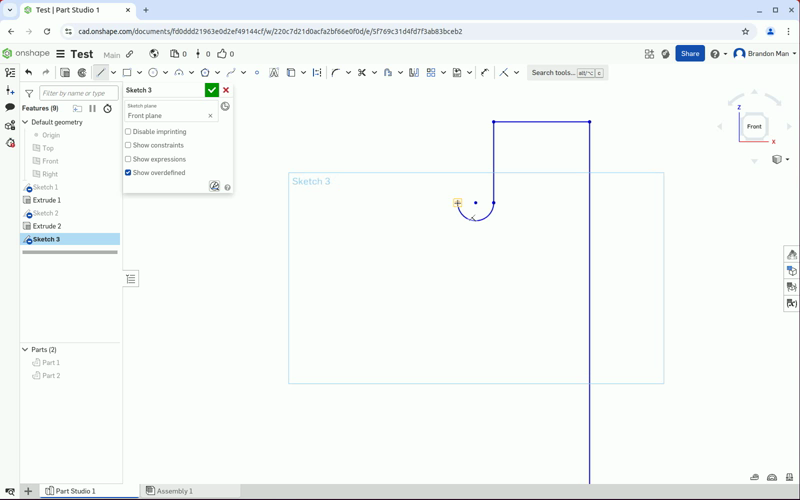
scroll(6)
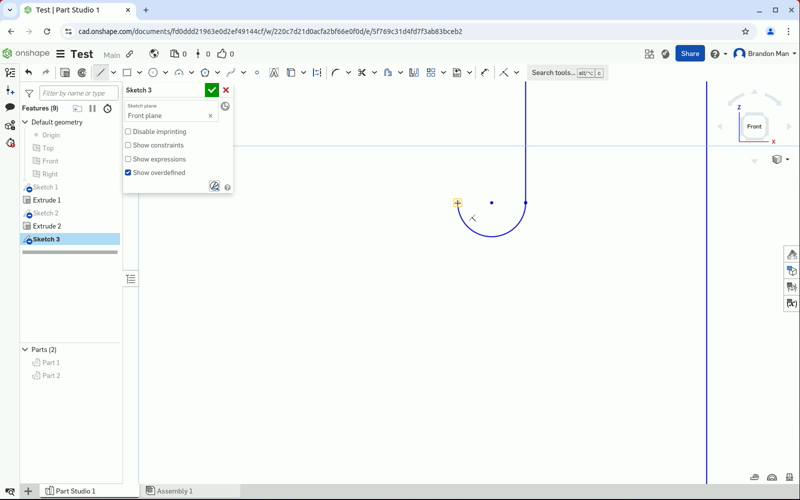
click(457, 202)
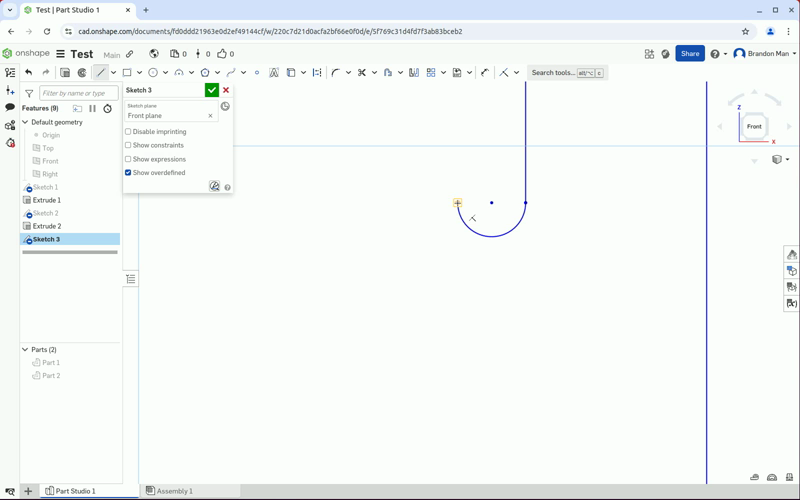
scroll(-6)
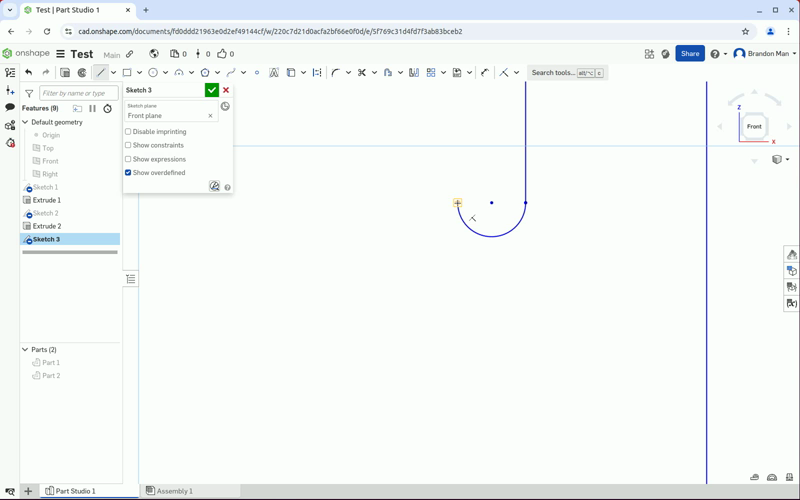
scroll(-6)
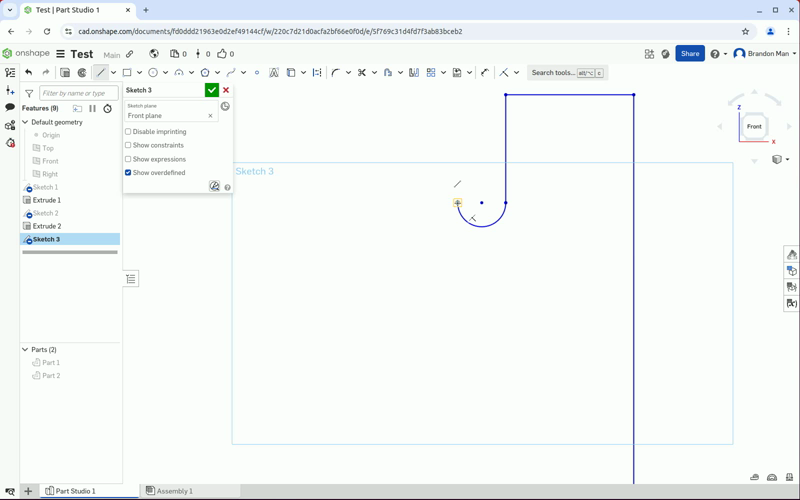
scroll(-6)
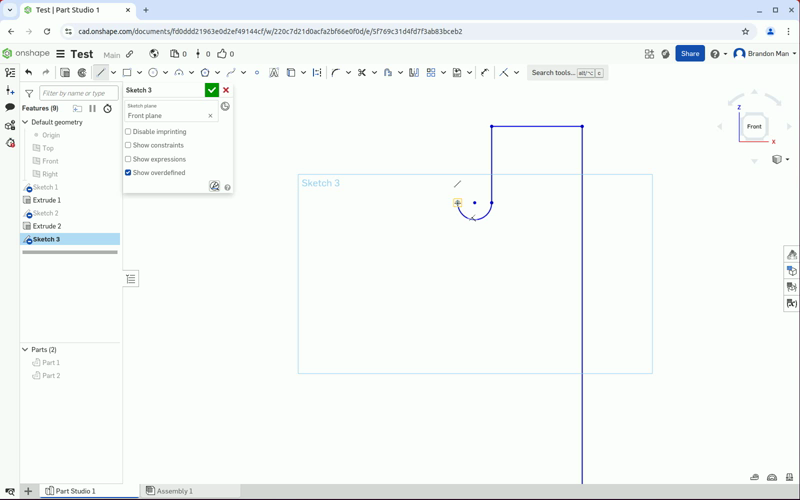
scroll(-6)
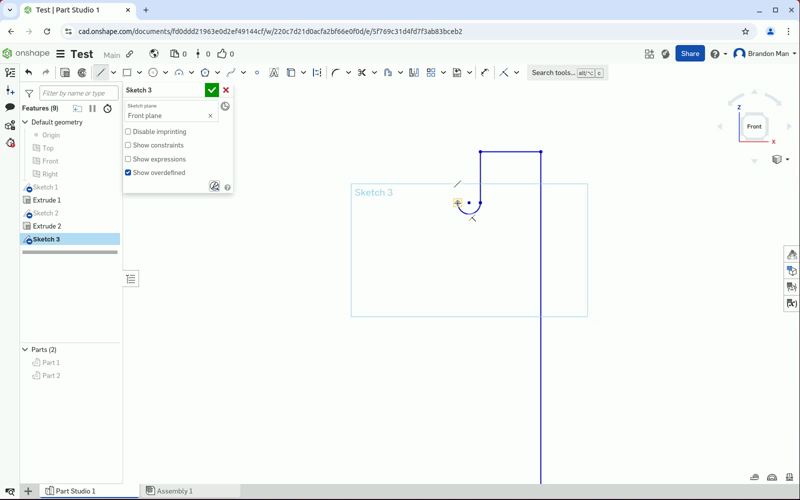
scroll(-6)
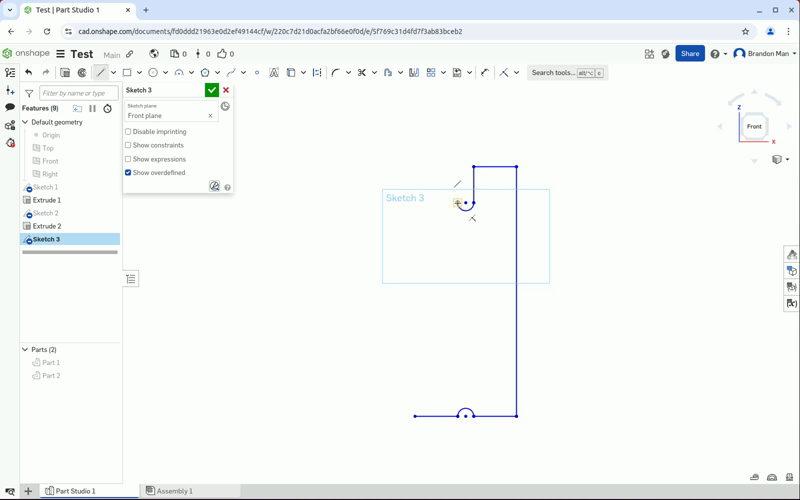
scroll(-6)
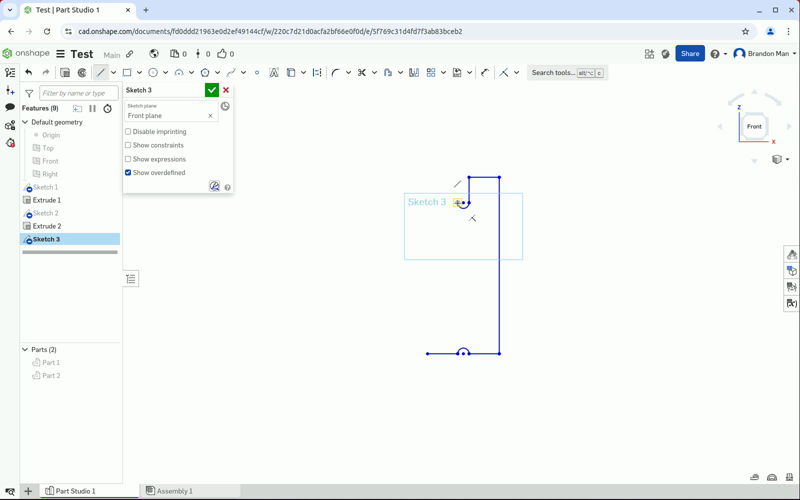
scroll(-6)
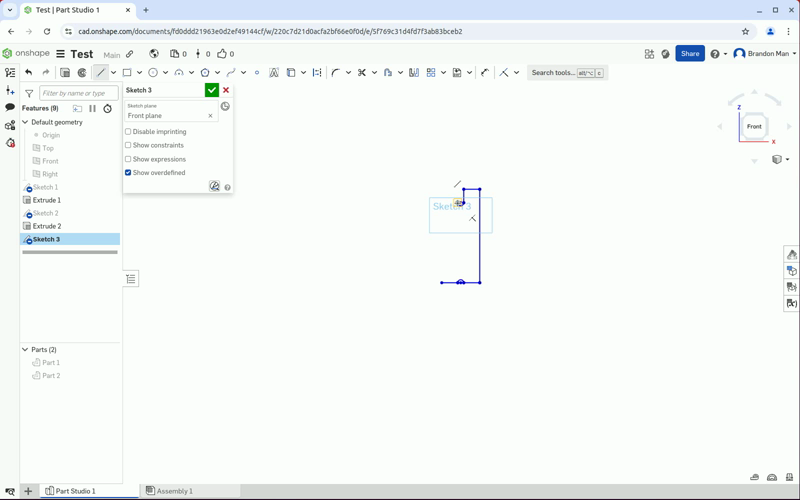
key_down(shift)
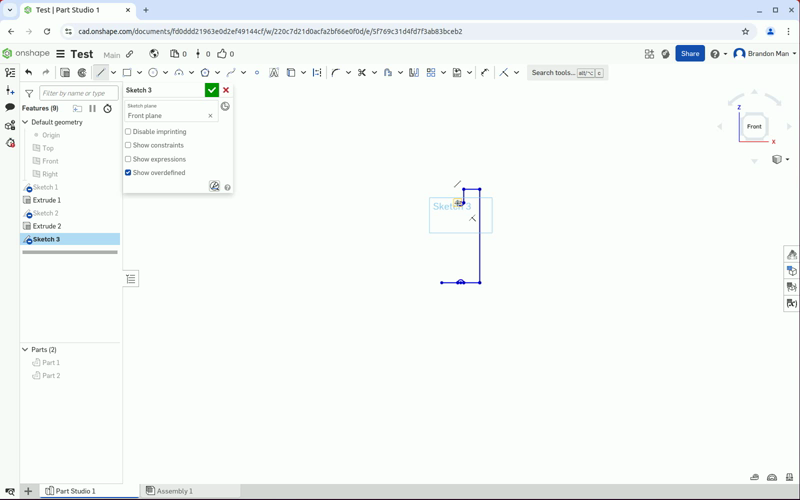
mouse_move(487, 202)
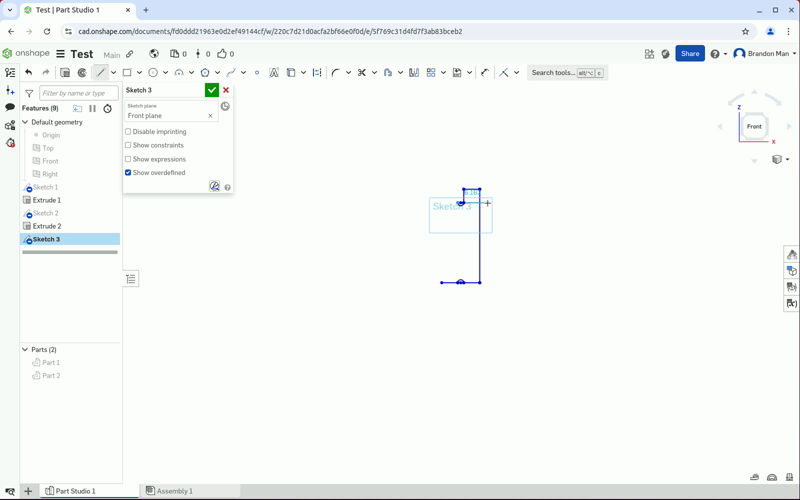
mouse_move(457, 189)
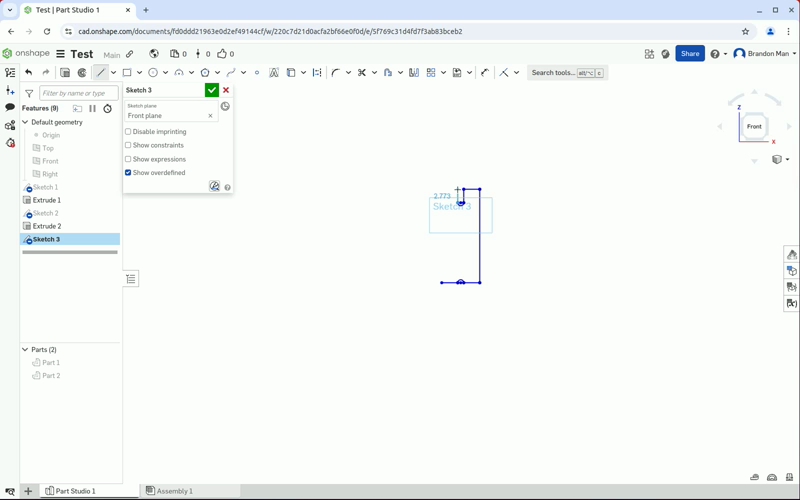
click(457, 189)
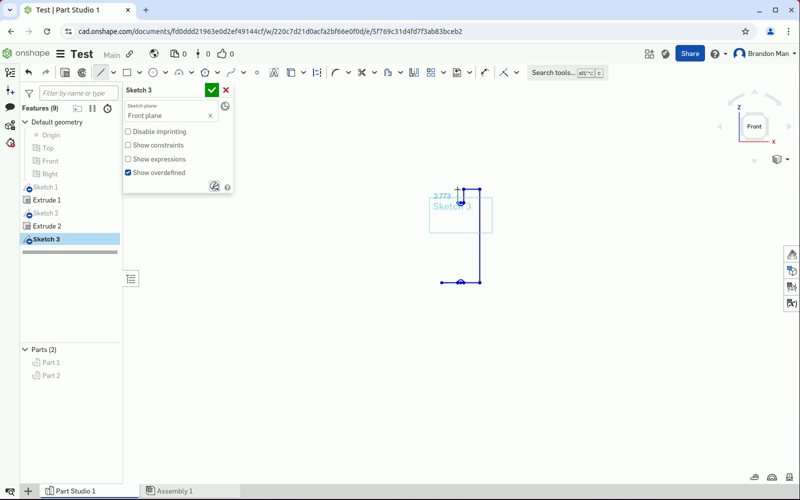
key_up(shift)
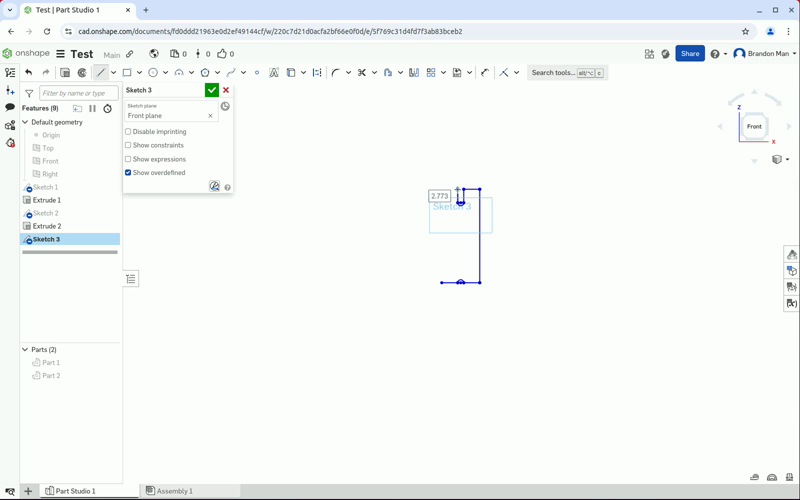
key_down(shift)
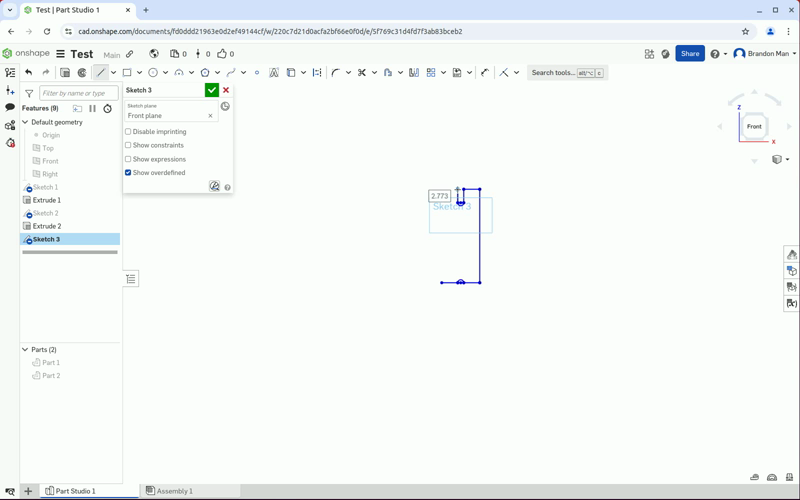
mouse_move(487, 189)
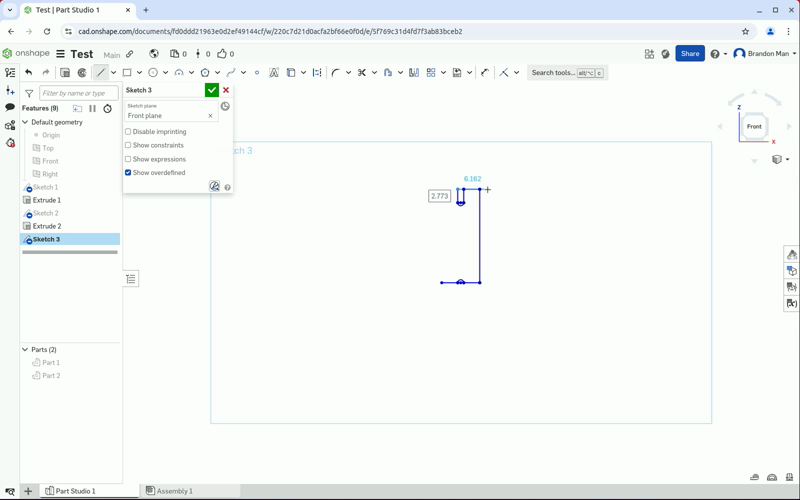
mouse_move(441, 189)
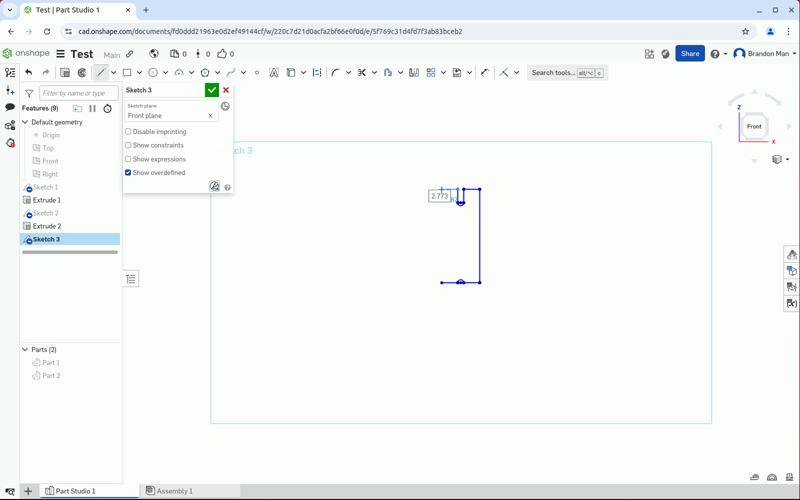
click(441, 189)
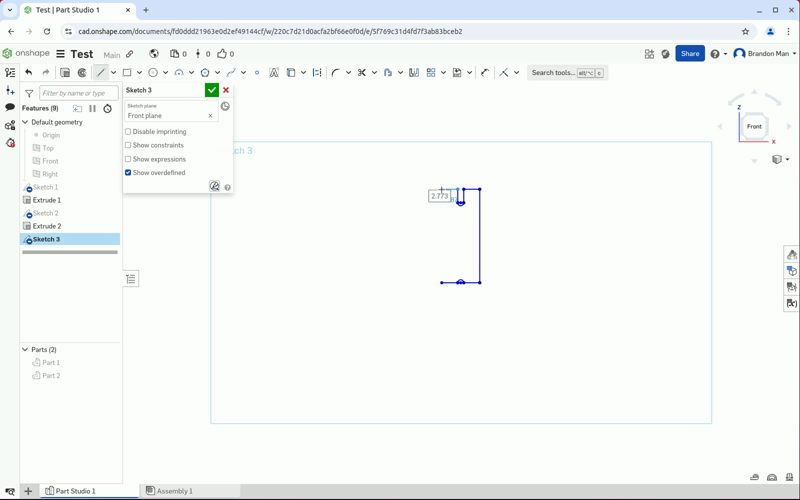
key_up(shift)
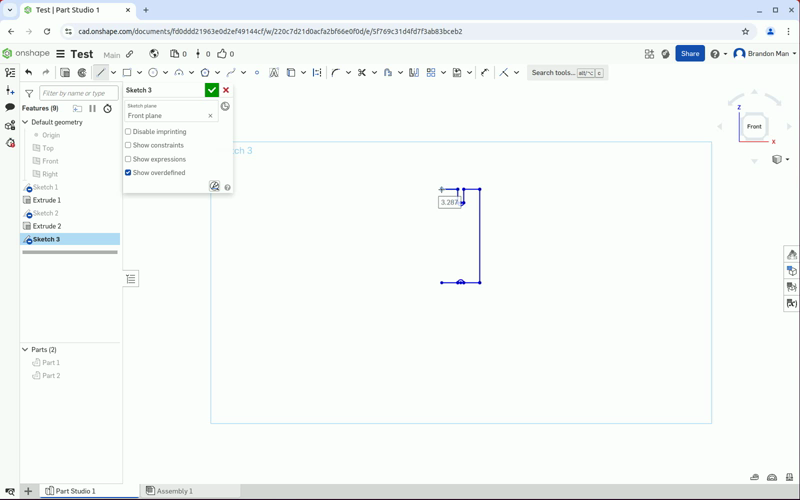
key_down(shift)
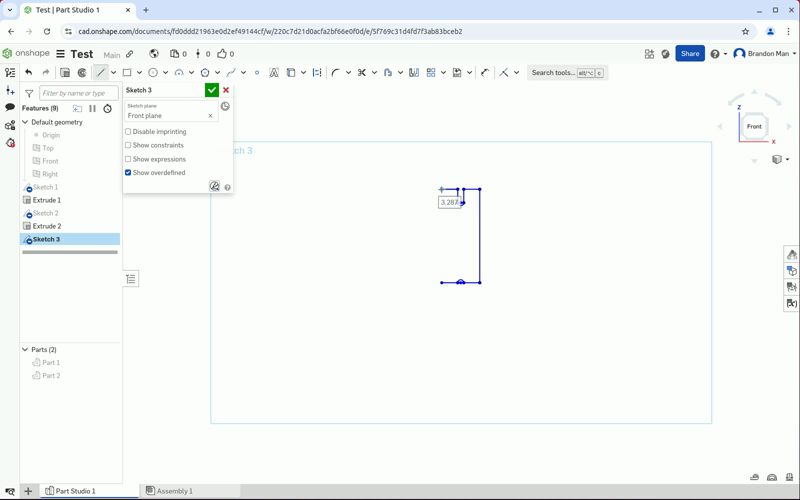
mouse_move(441, 282)
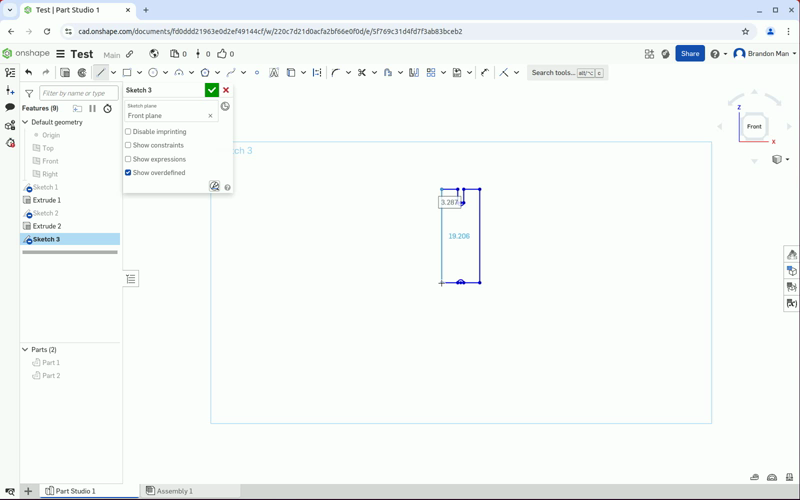
key_up(shift)
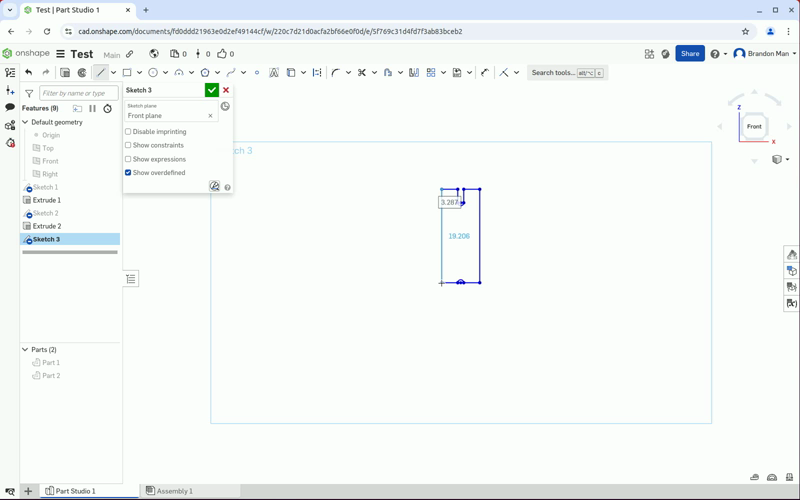
click(441, 282)
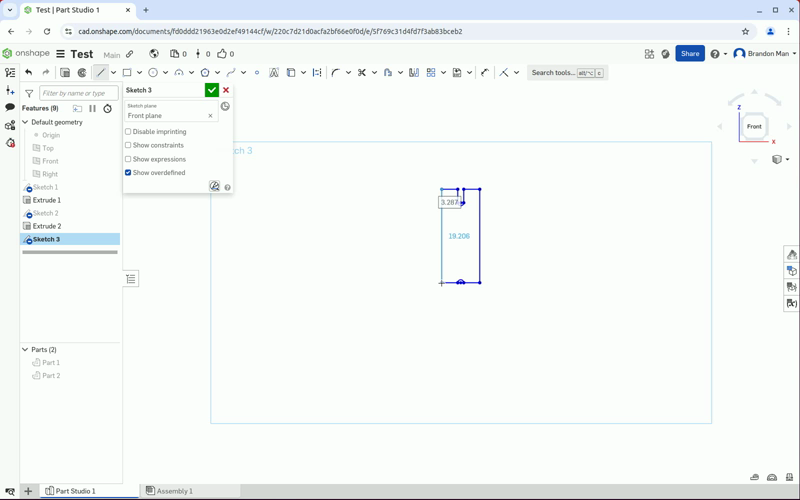
key(esc)
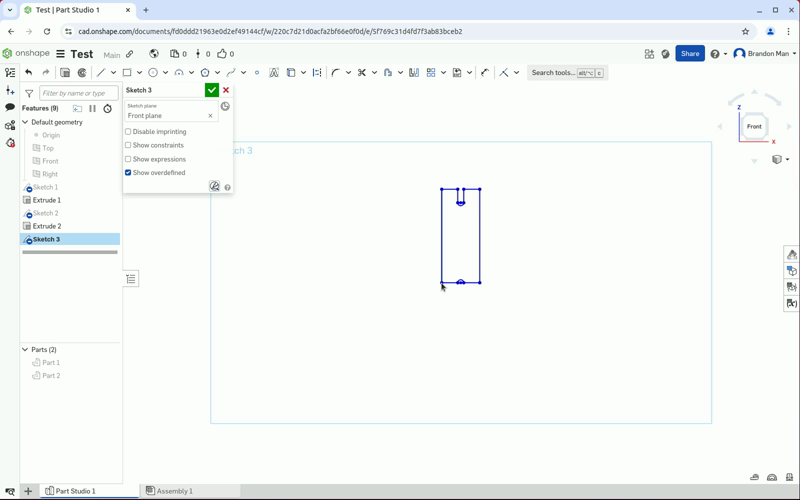
mouse_move(452, 244)
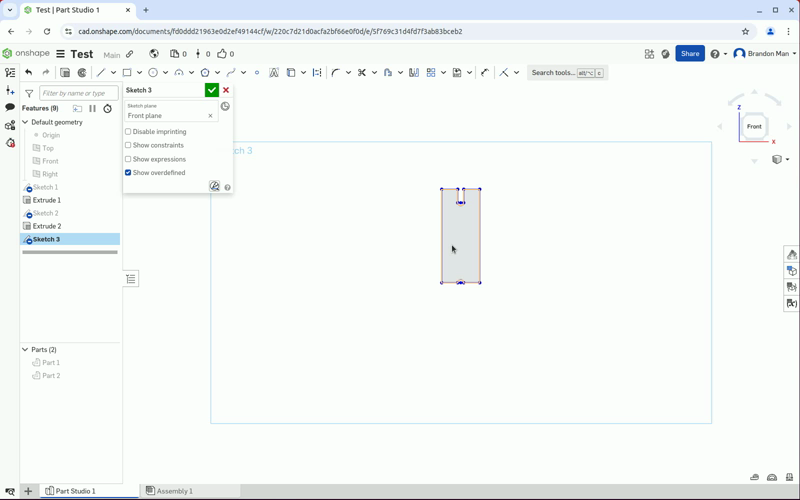
scroll(6)
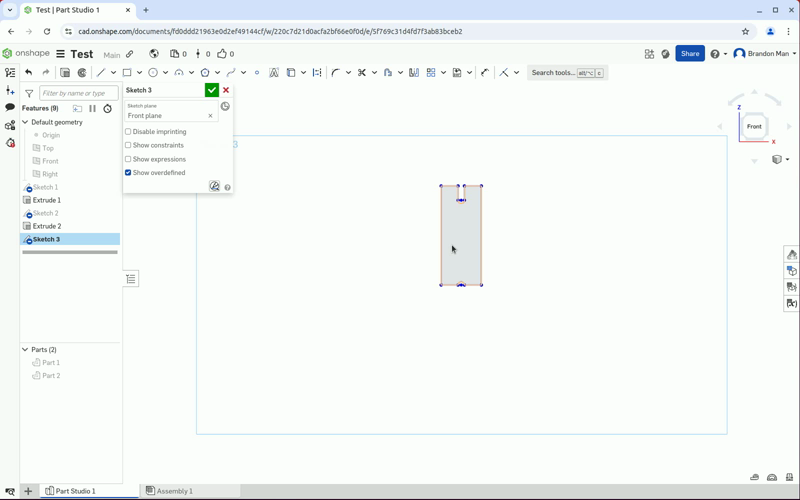
scroll(6)
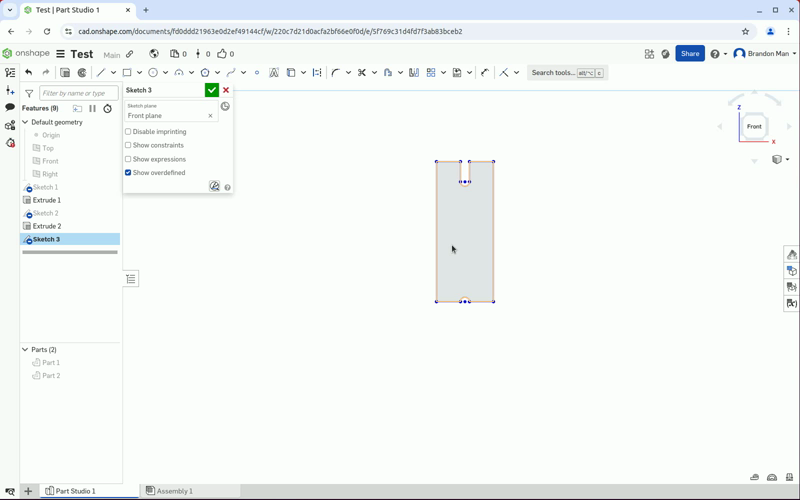
scroll(6)
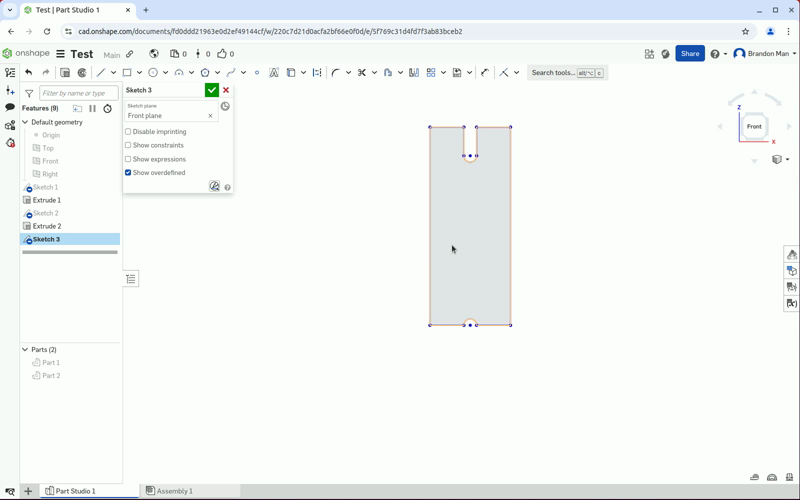
scroll(6)
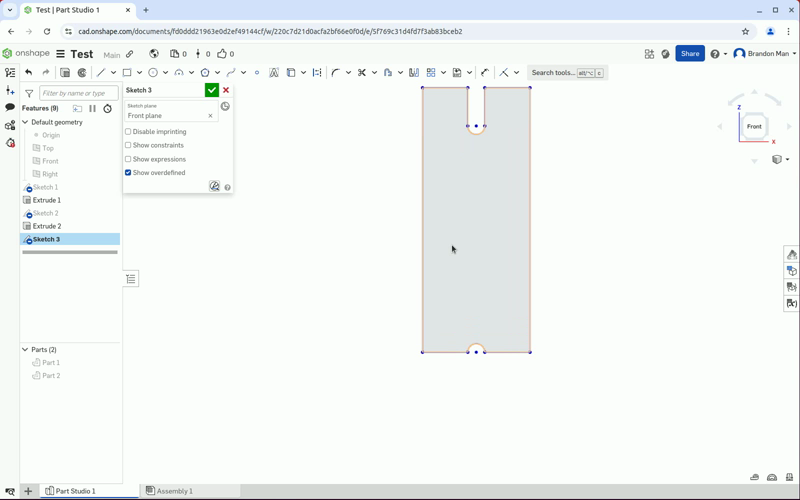
scroll(6)
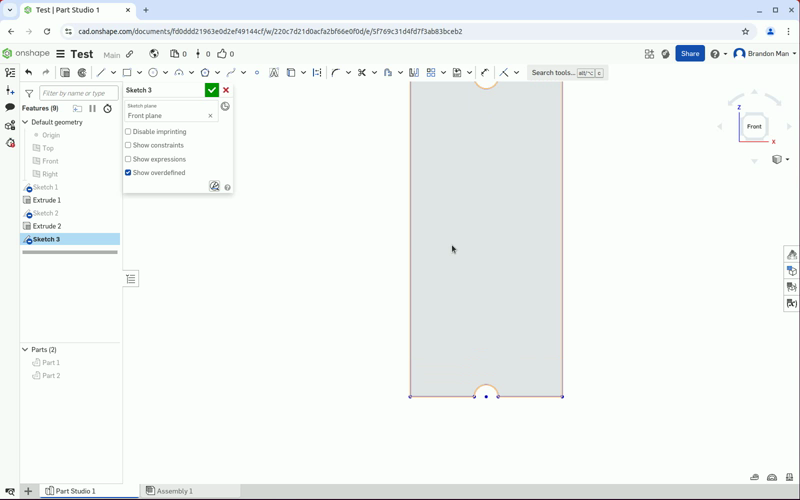
scroll(6)
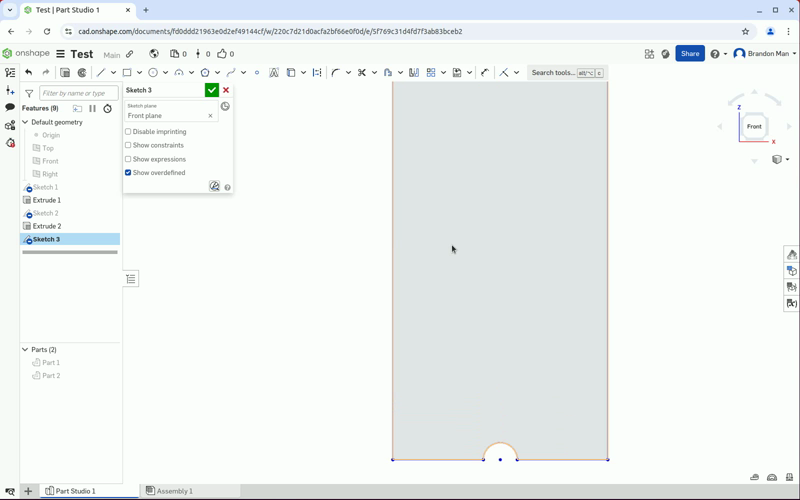
scroll(6)
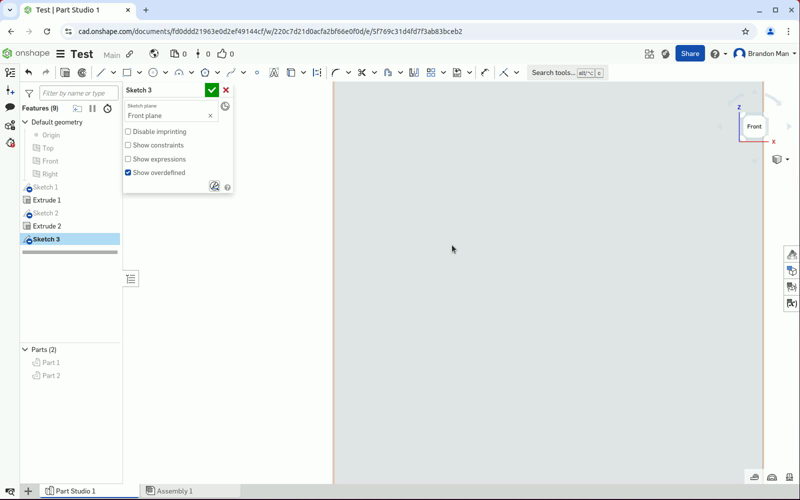
click(452, 244)
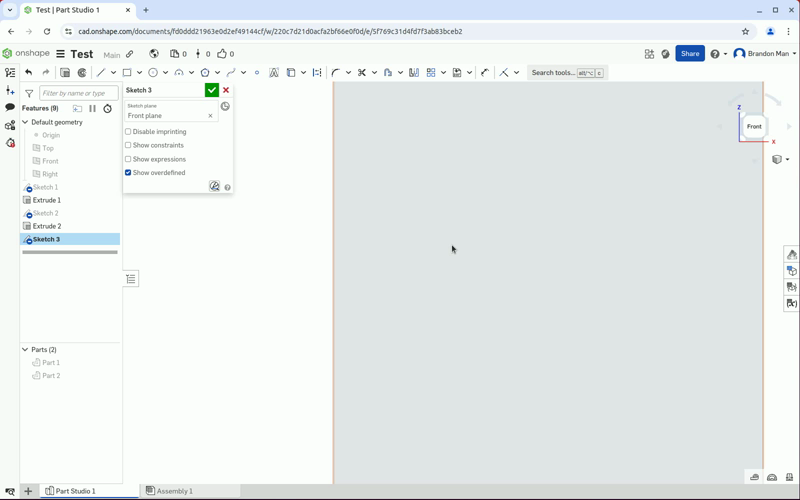
scroll(-6)
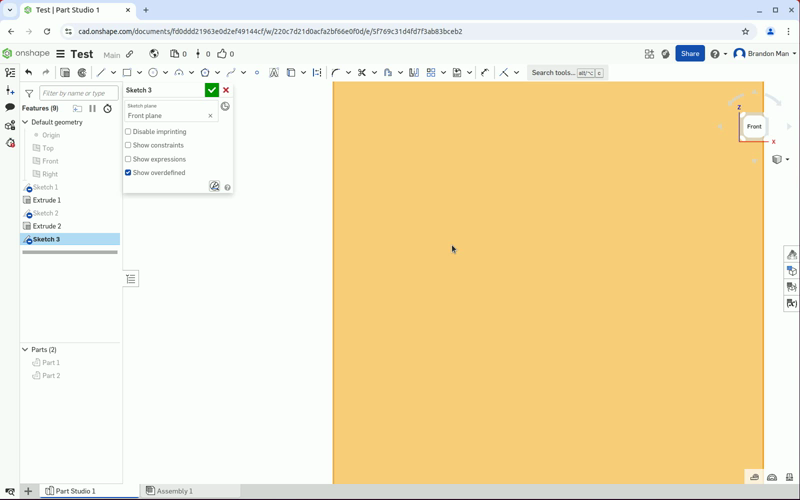
scroll(-6)
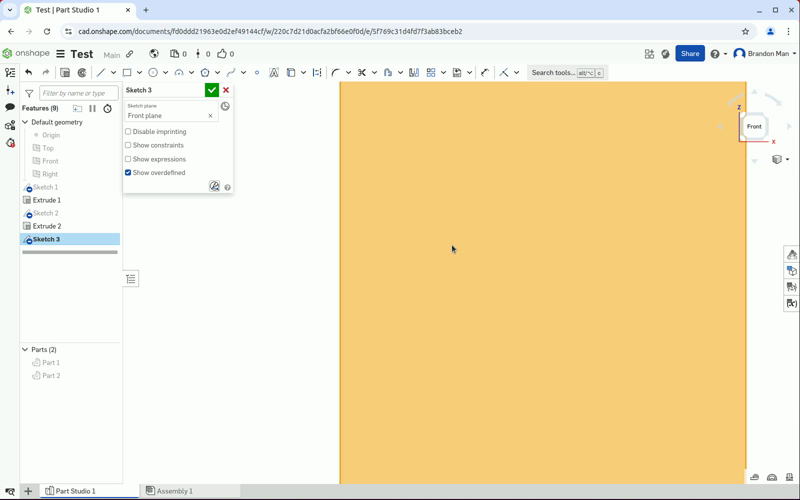
scroll(-6)
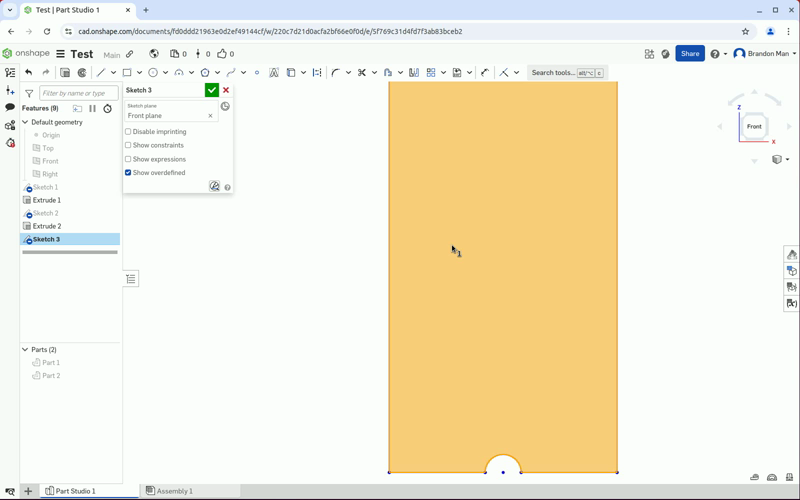
scroll(-6)
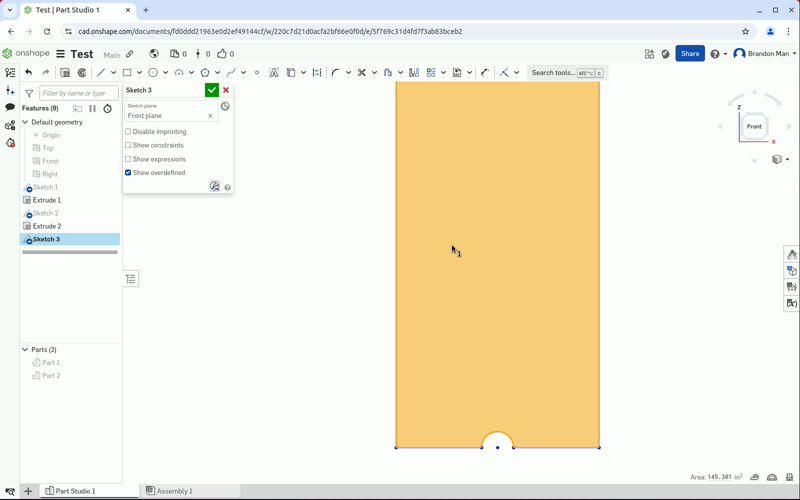
scroll(-6)
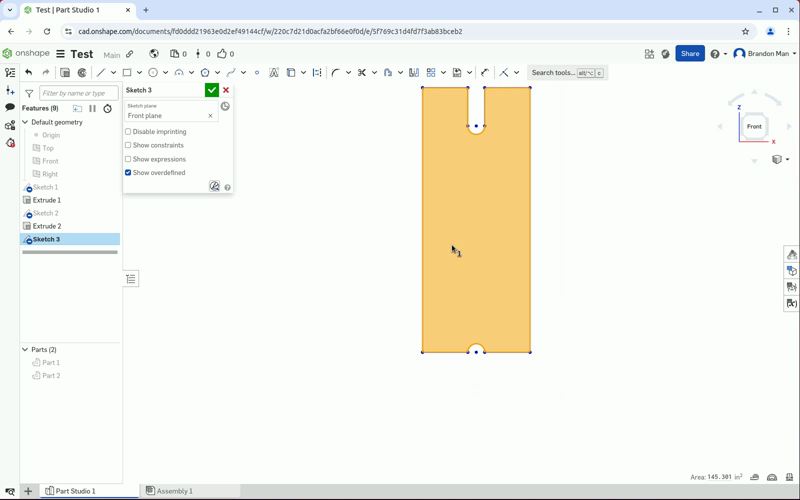
scroll(-6)
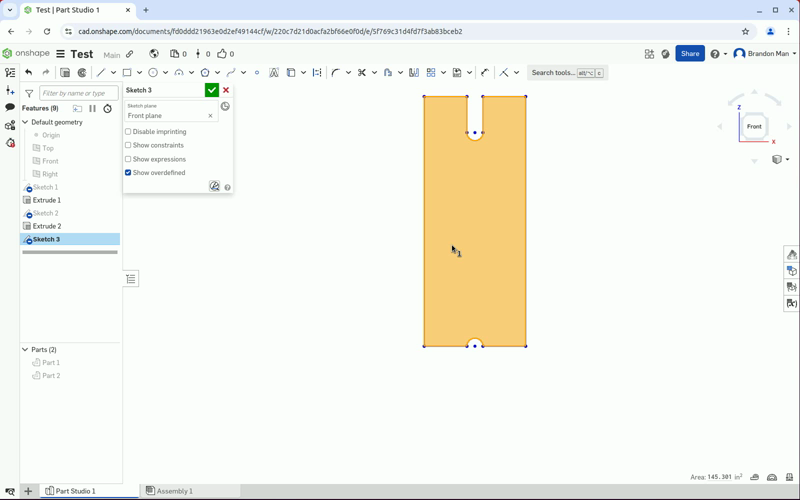
scroll(-6)
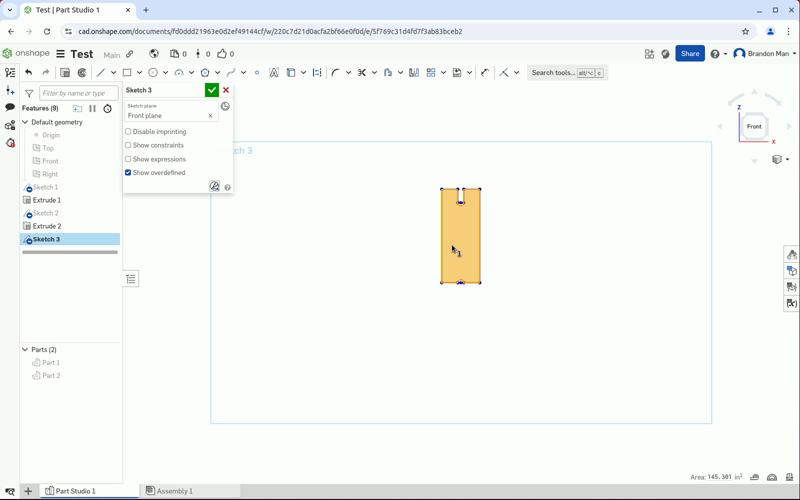
mouse_move(73, 352)
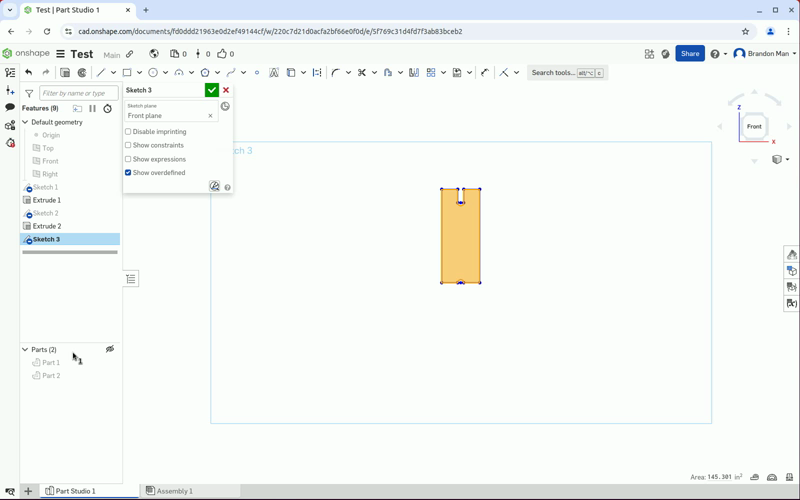
key(shift+y)
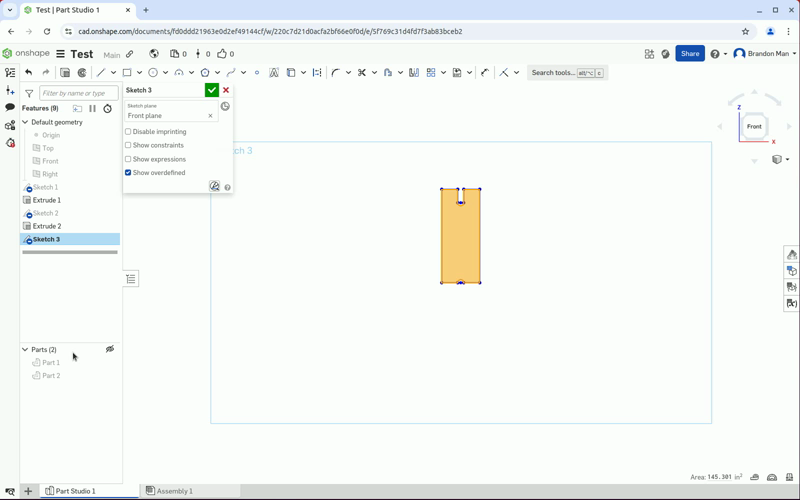
key(shift+e)
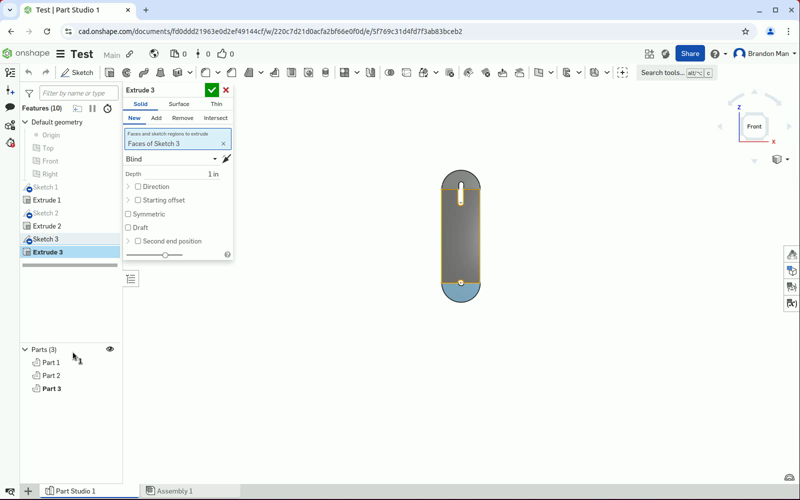
mouse_move(143, 106)
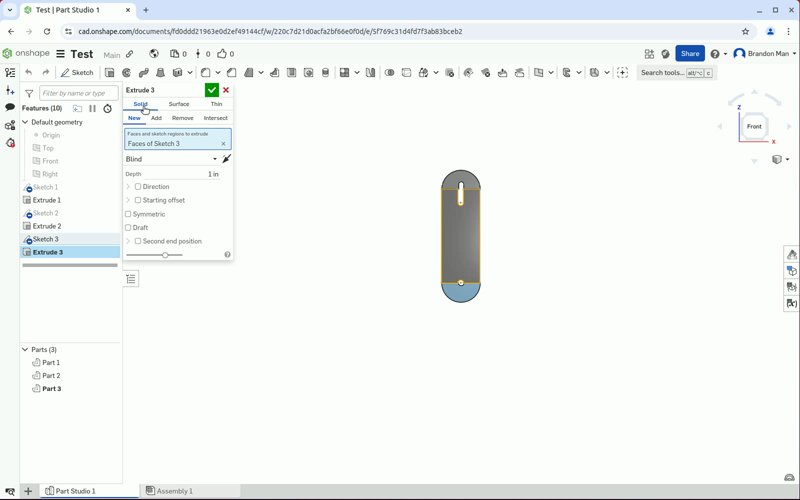
click(143, 106)
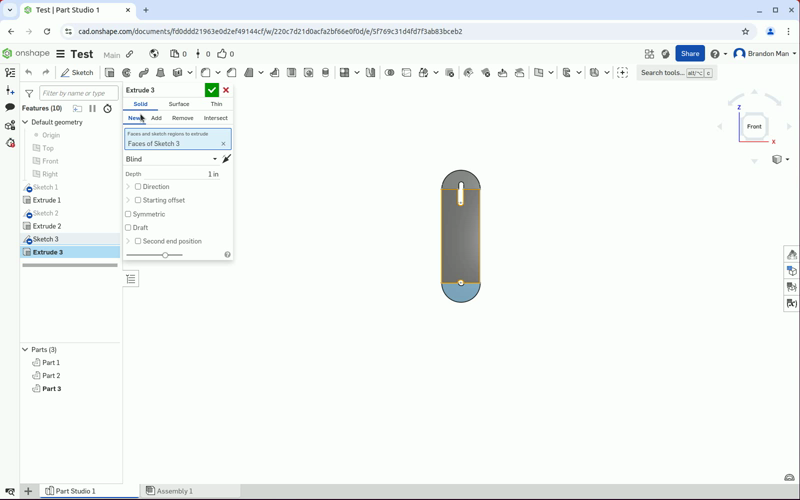
mouse_move(137, 120)
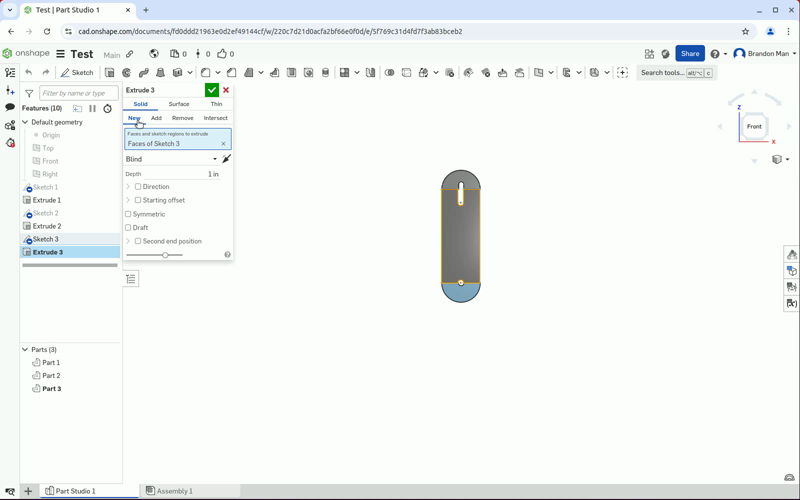
click(137, 120)
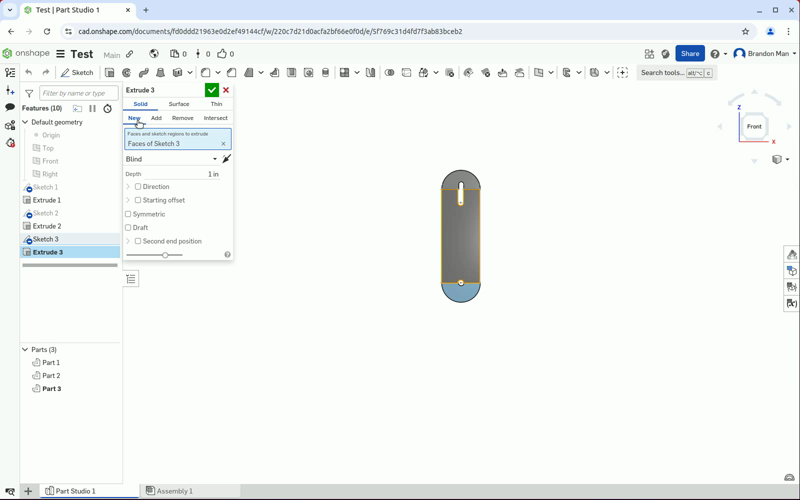
key(tab, 4)
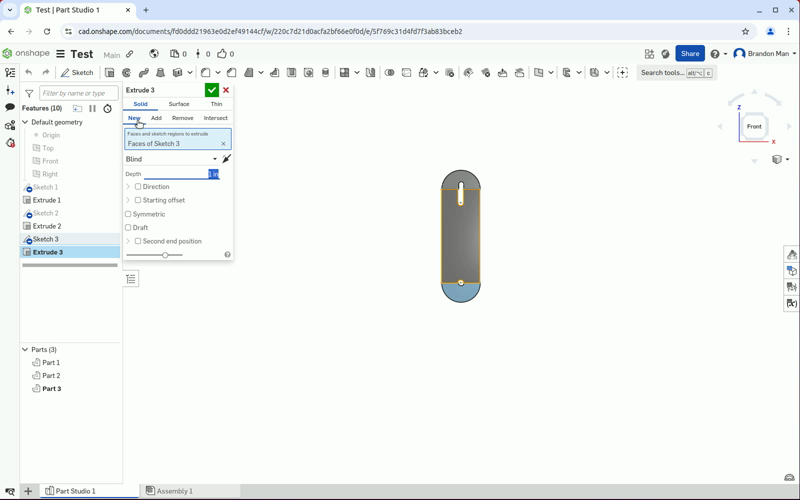
text(1.204)
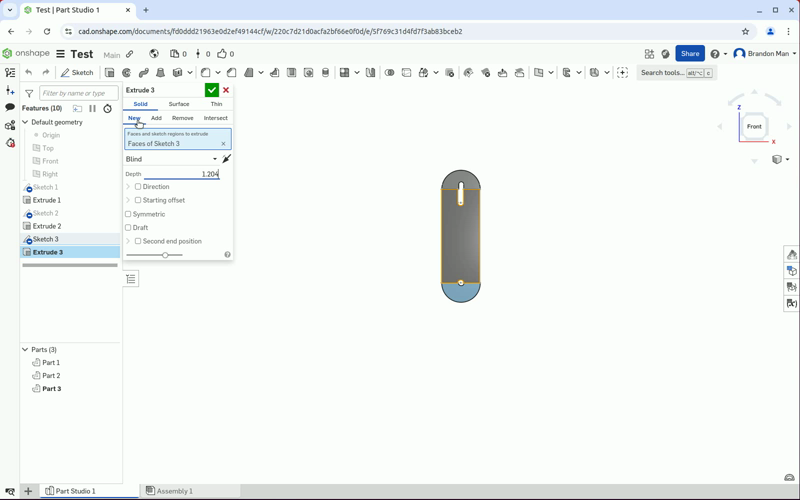
key(enter)
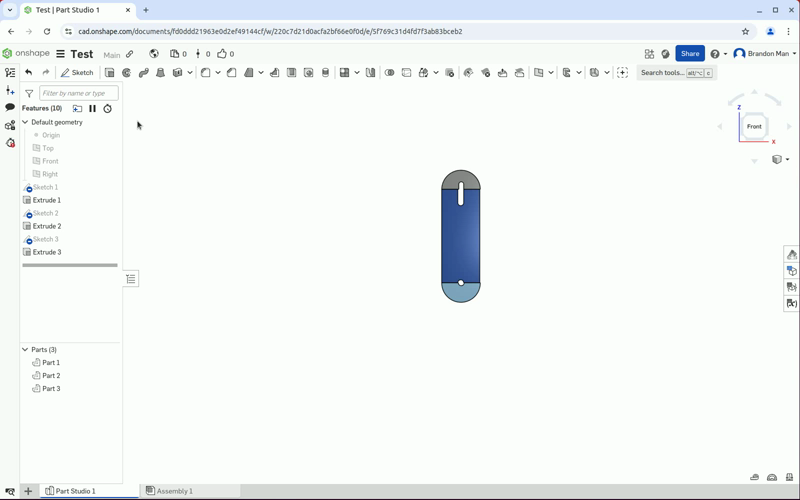
key(shift+h)
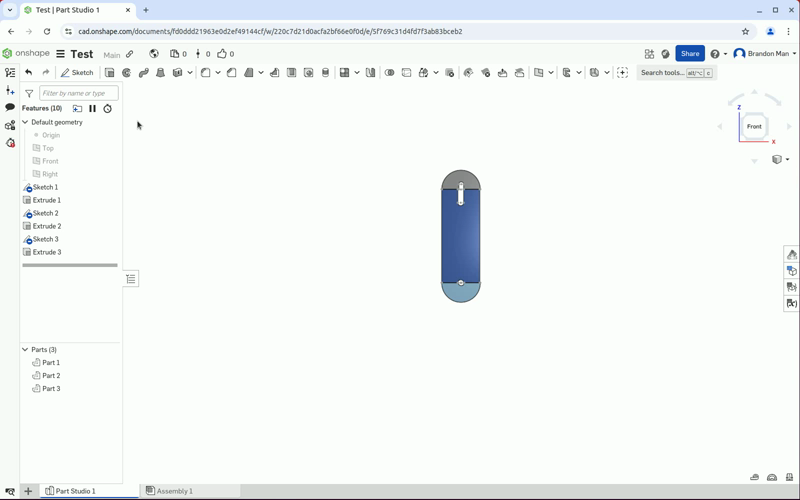
key(shift+h)
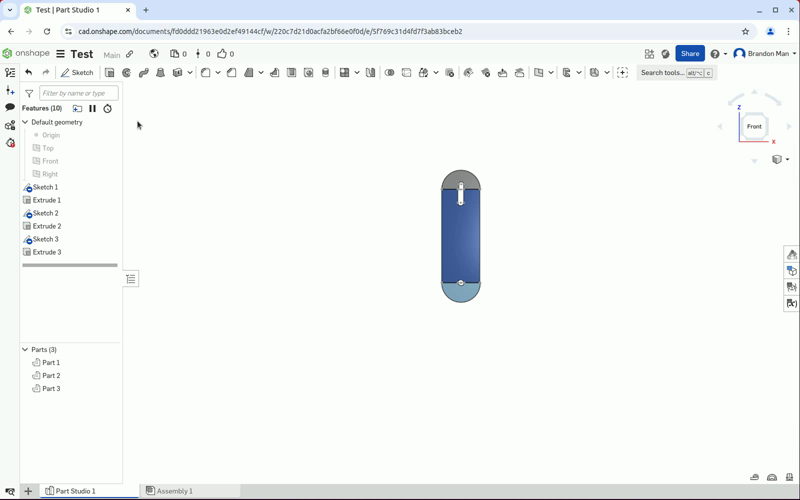
key(shift+7)
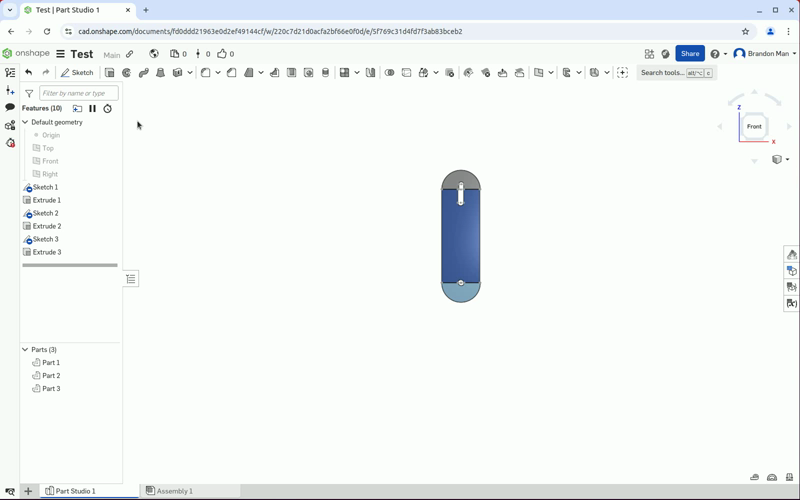
key(left, 2)
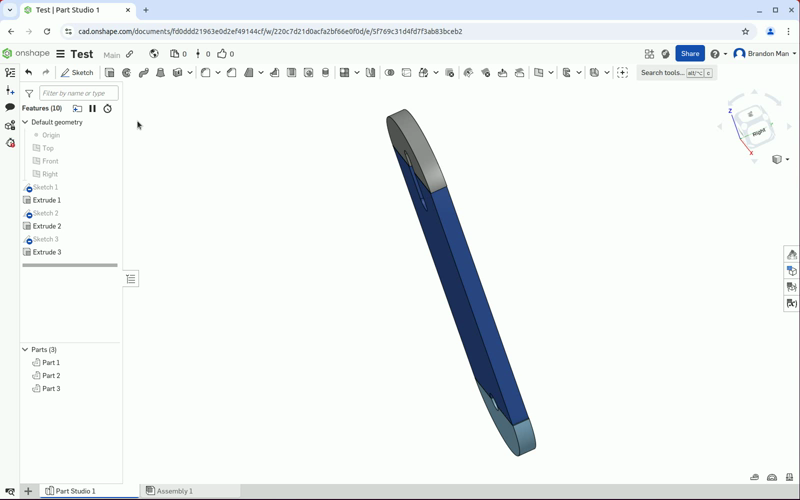
key(down, 2)
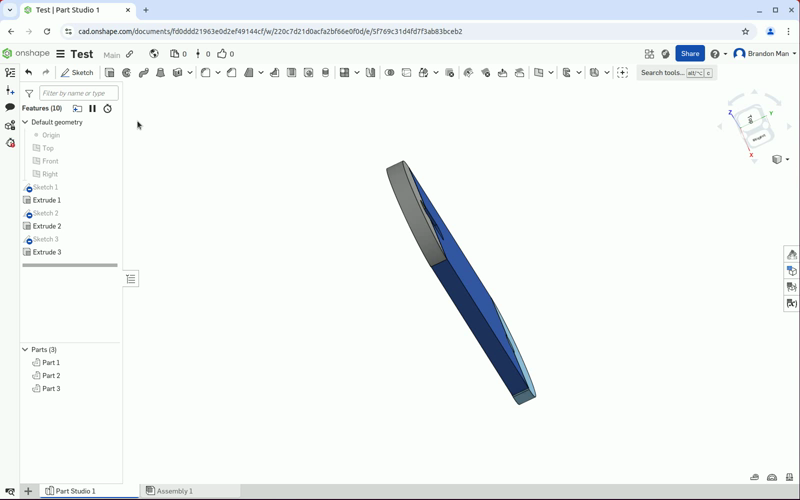
key(up, 2)
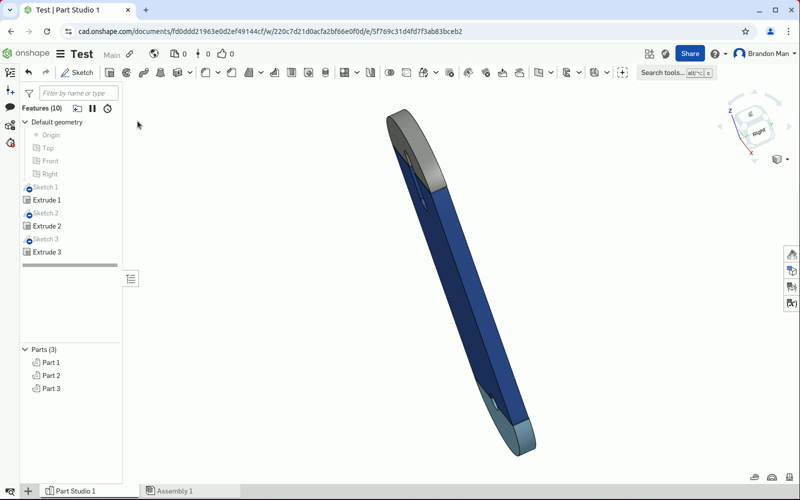
key(right, 2)
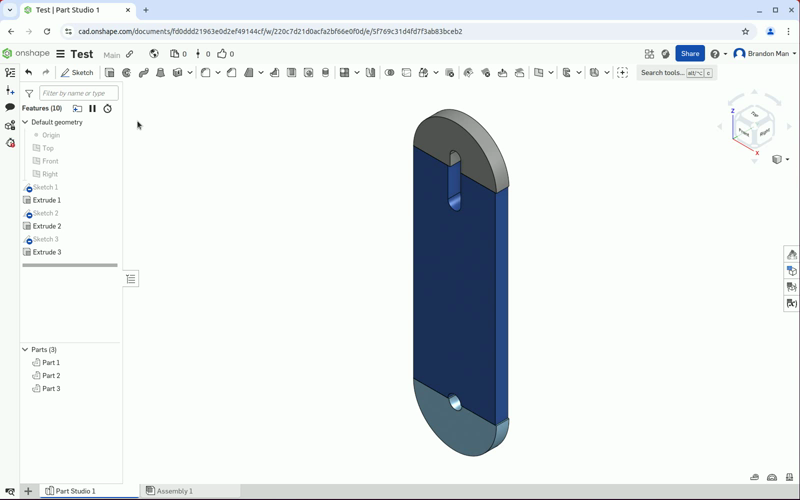
mouse_move(73, 189)
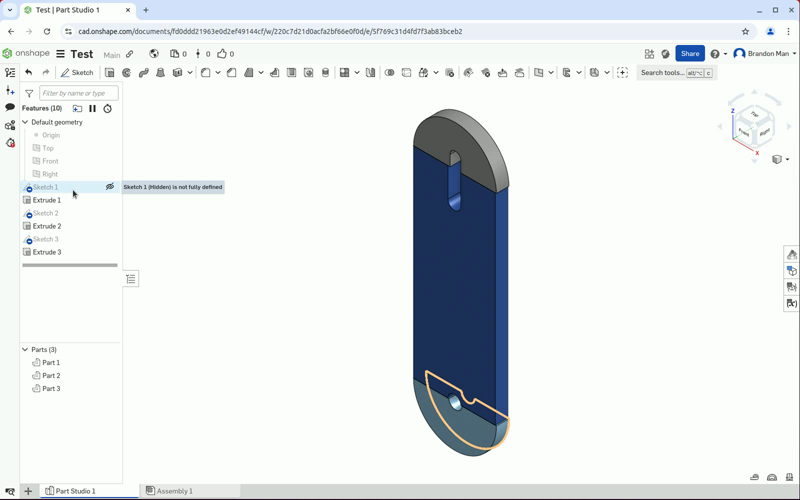
click(73, 189)